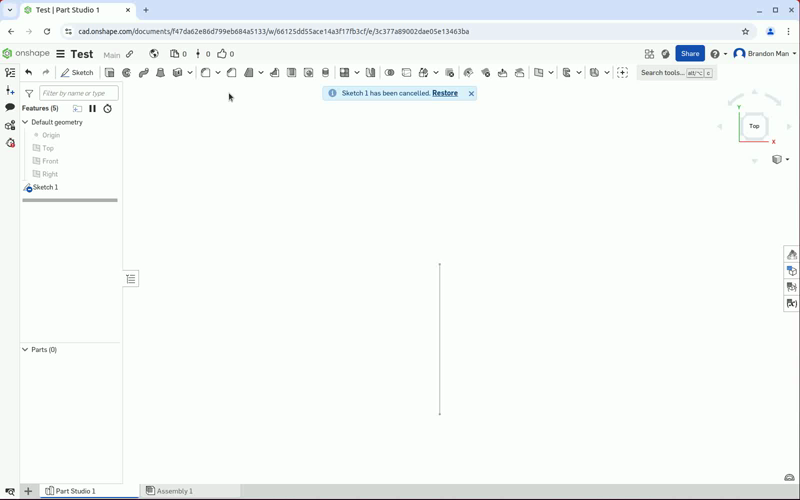
key(shift+h)
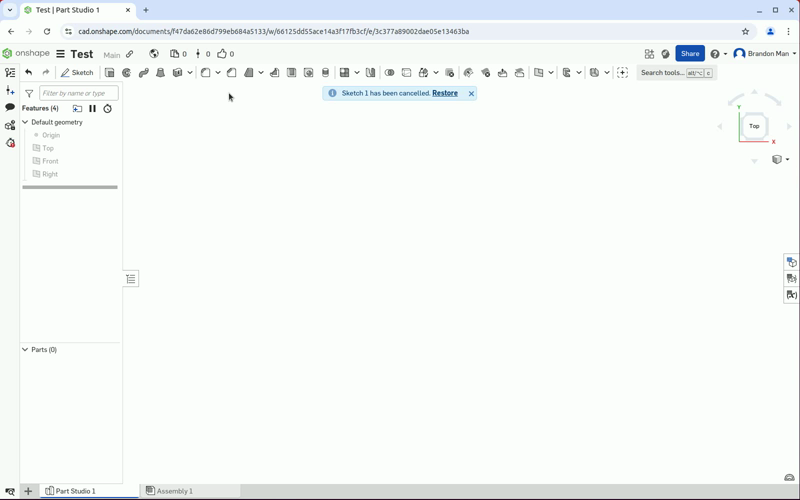
mouse_move(73, 352)
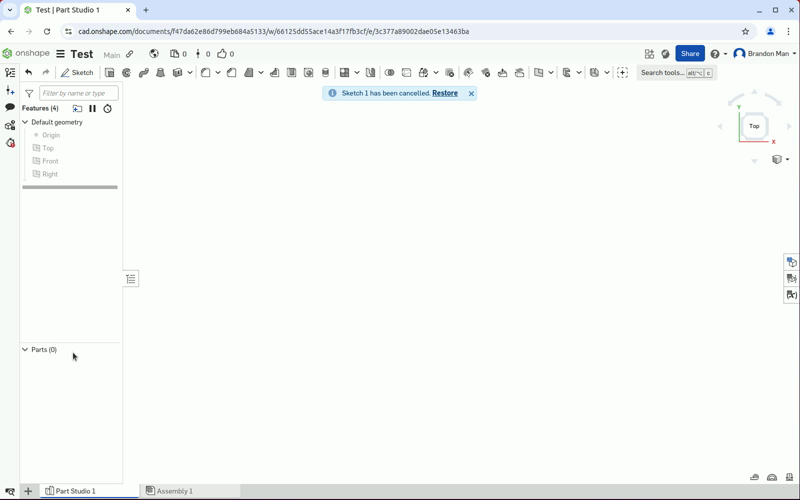
key(y)
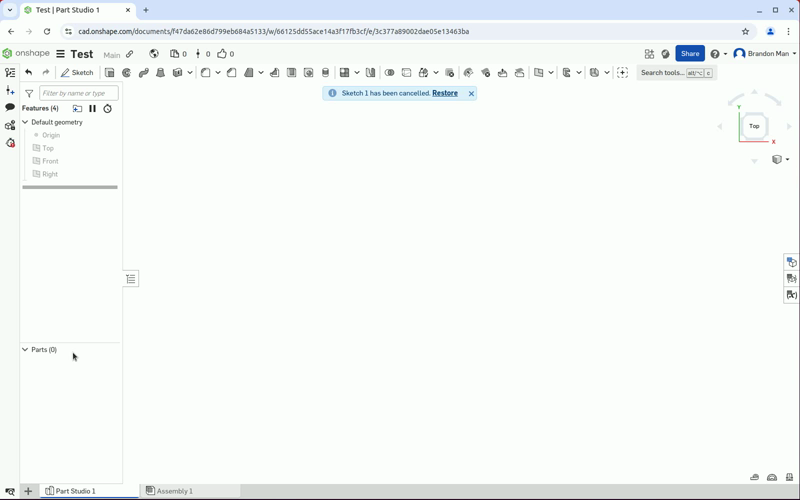
key(shift+p)
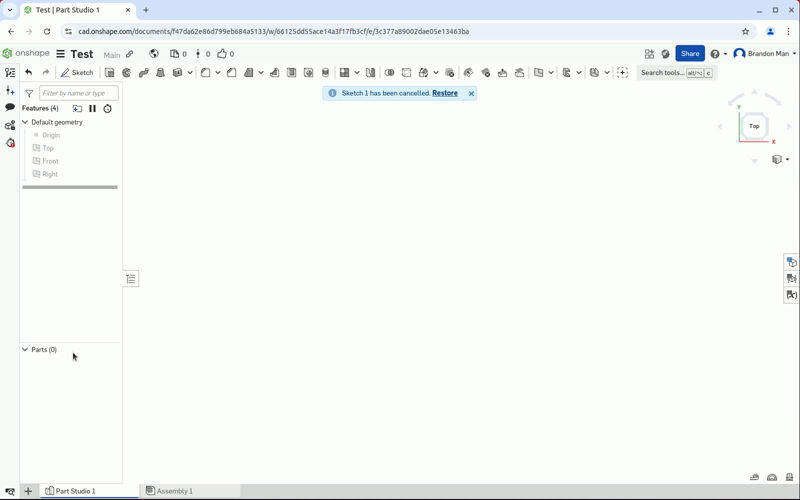
key(space)
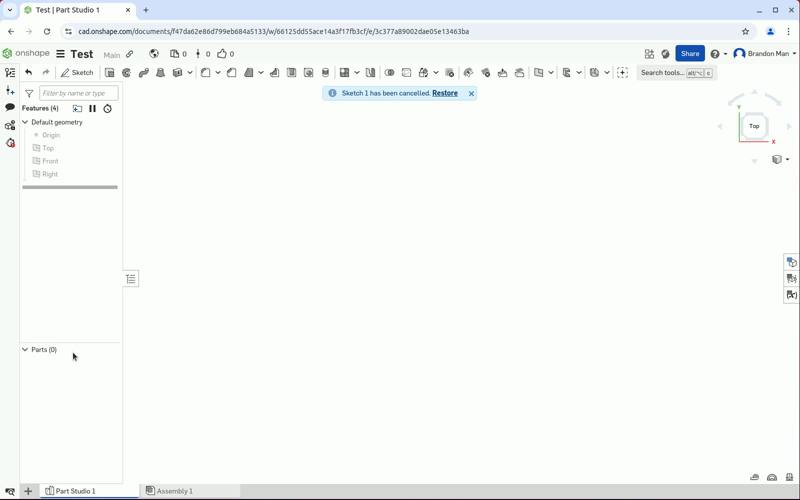
key_down(shift)
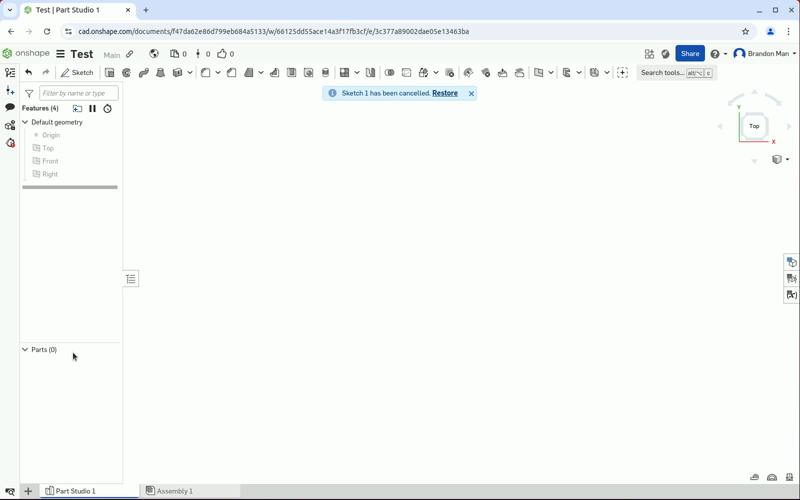
key(up)
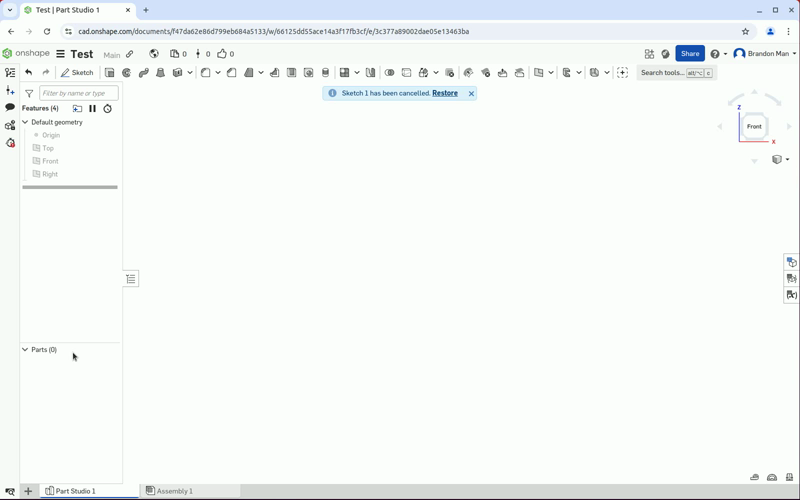
key_up(shift)
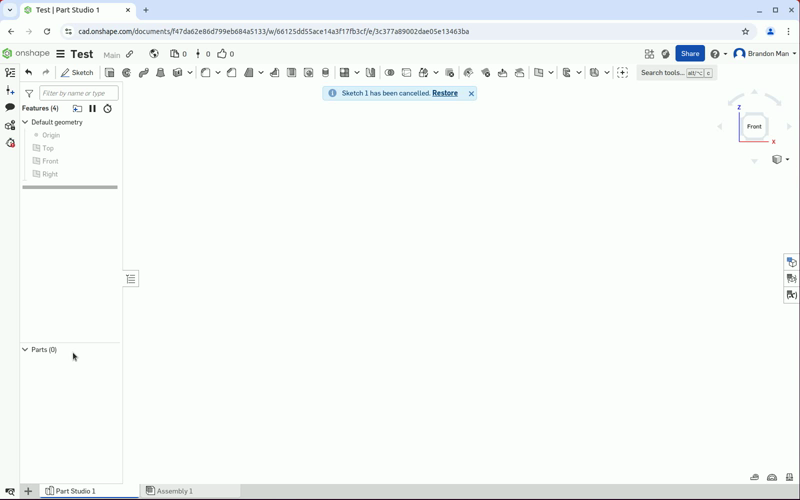
mouse_move(73, 352)
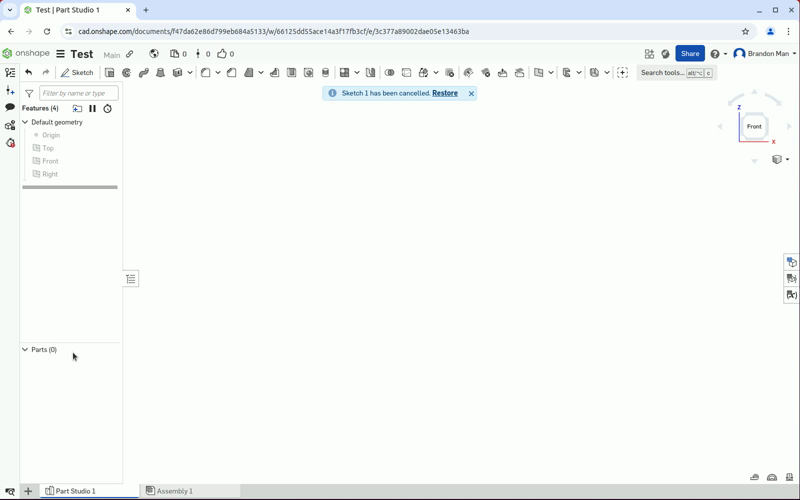
key(shift+y)
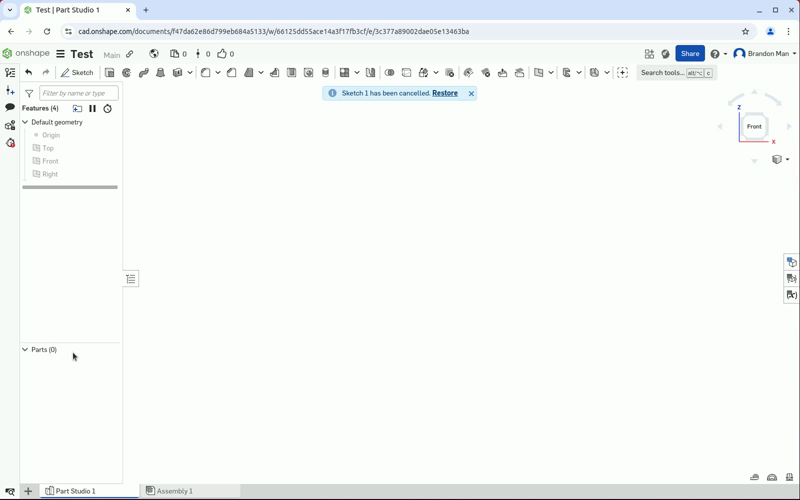
key(shift+s)
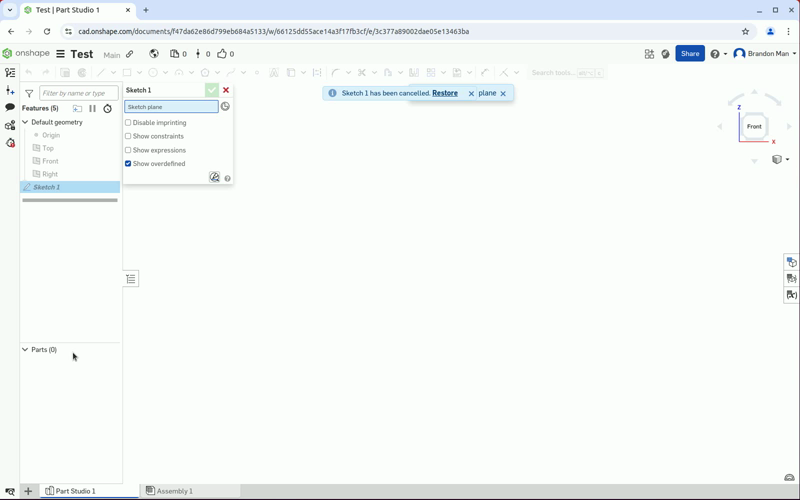
mouse_move(73, 163)
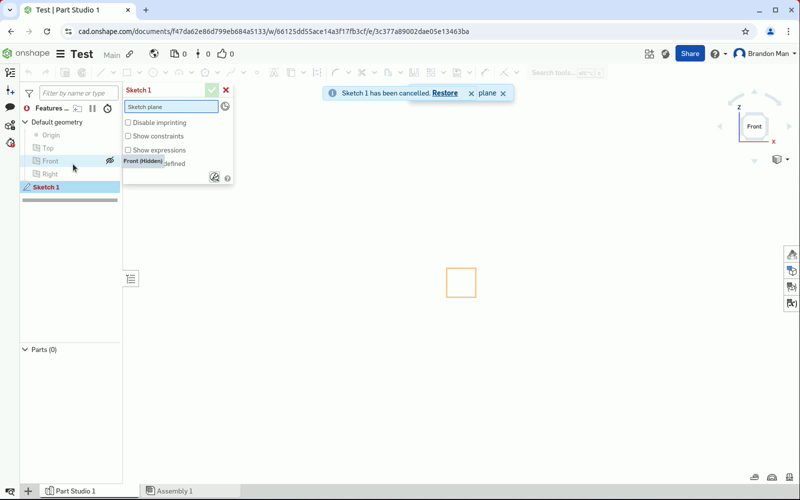
click(73, 163)
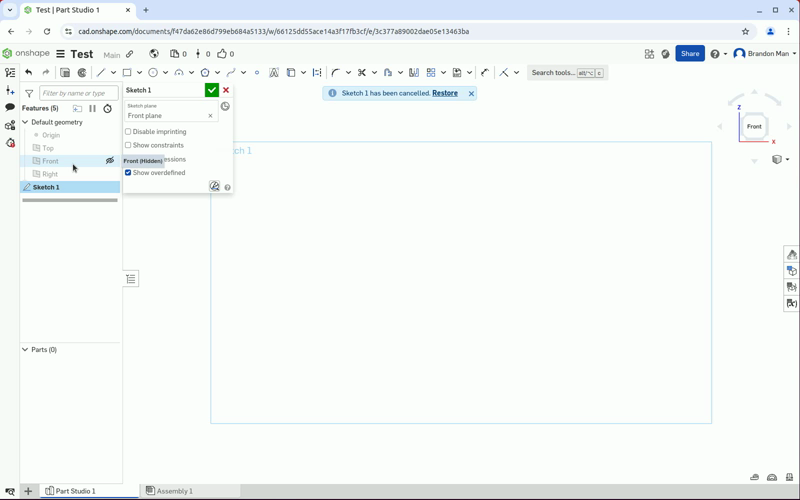
mouse_move(73, 352)
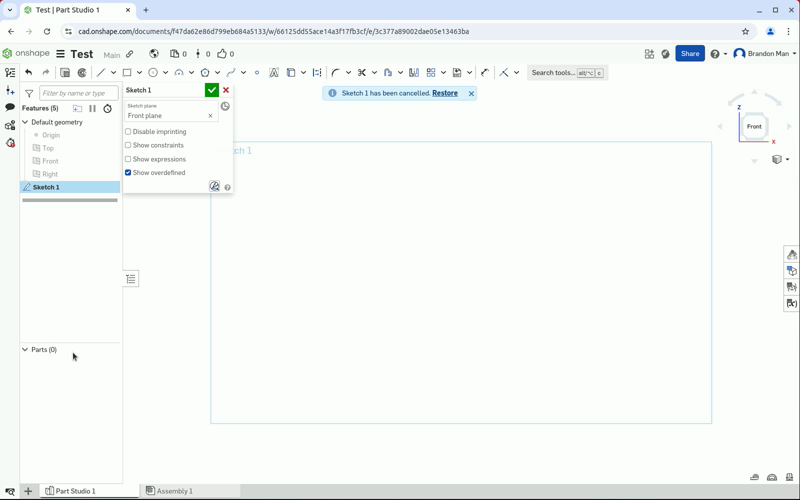
key(y)
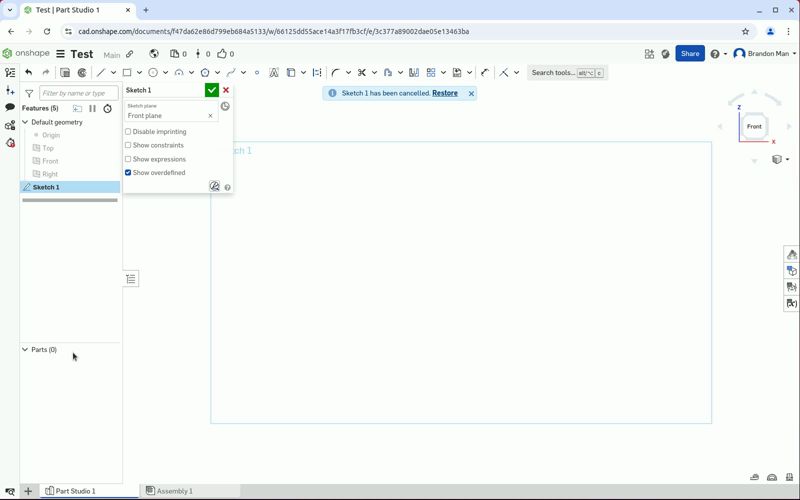
key(l)
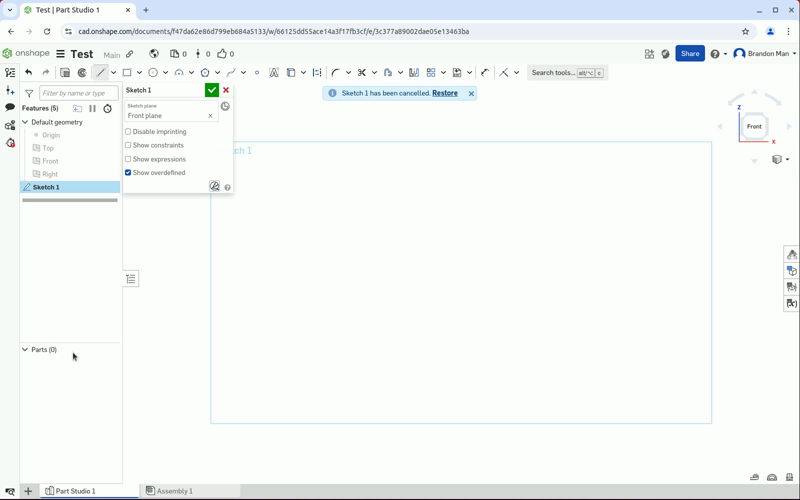
key_down(shift)
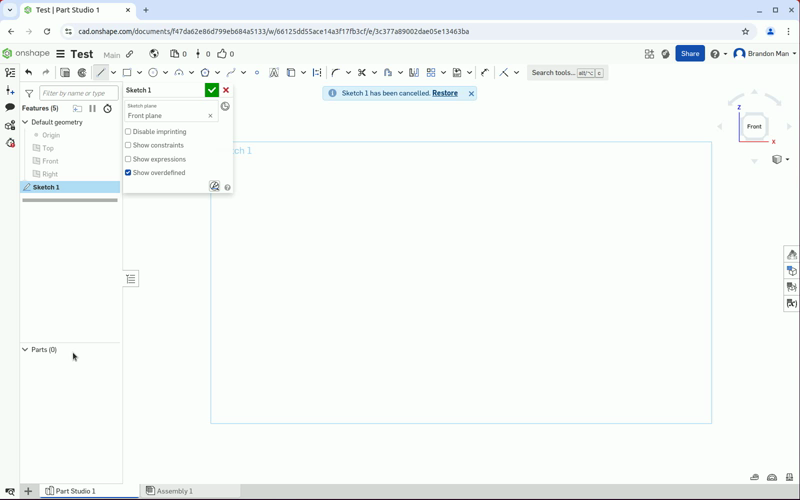
mouse_move(385, 356)
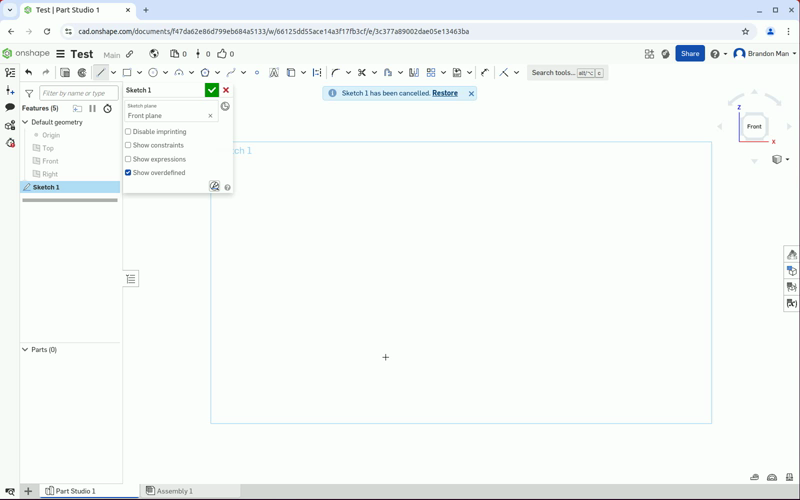
click(385, 356)
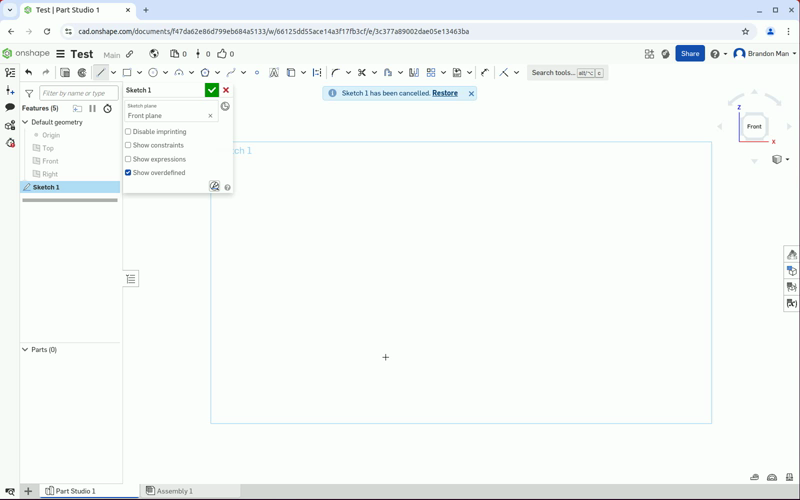
key_up(shift)
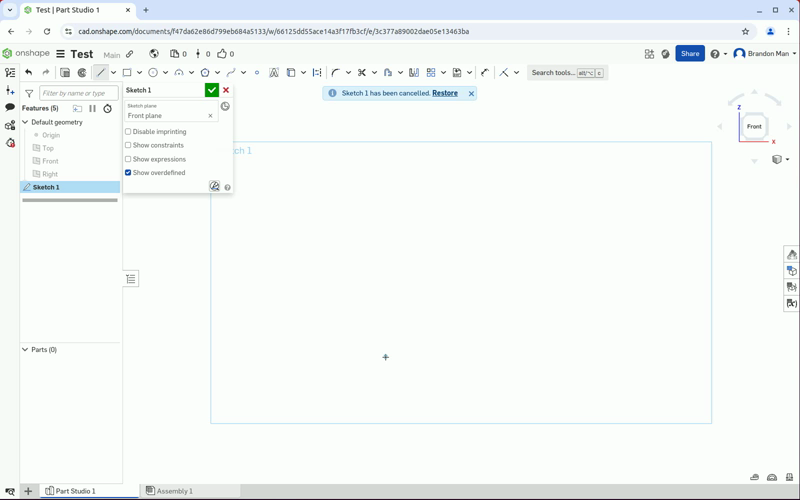
key_down(shift)
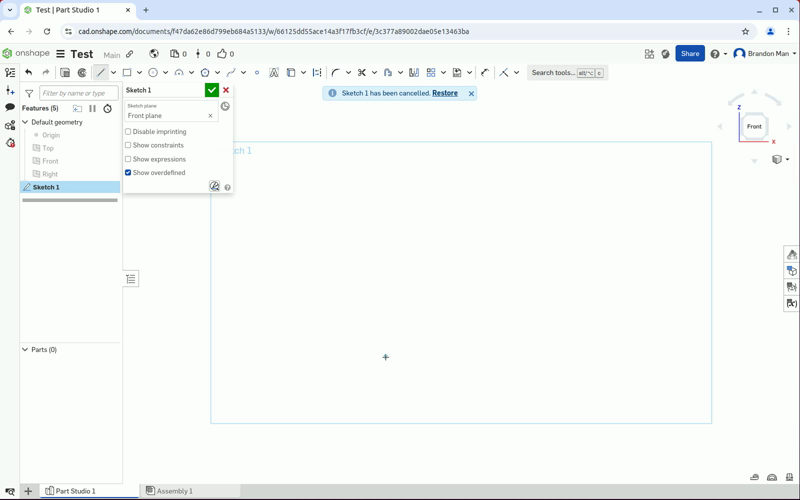
mouse_move(415, 356)
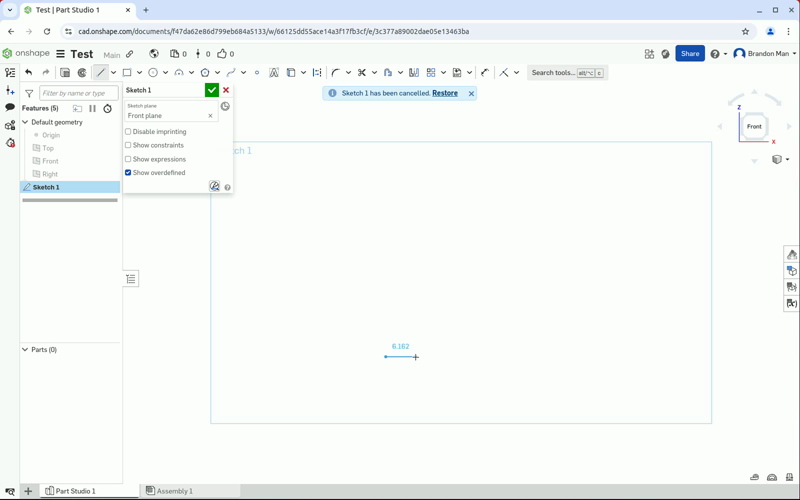
mouse_move(390, 356)
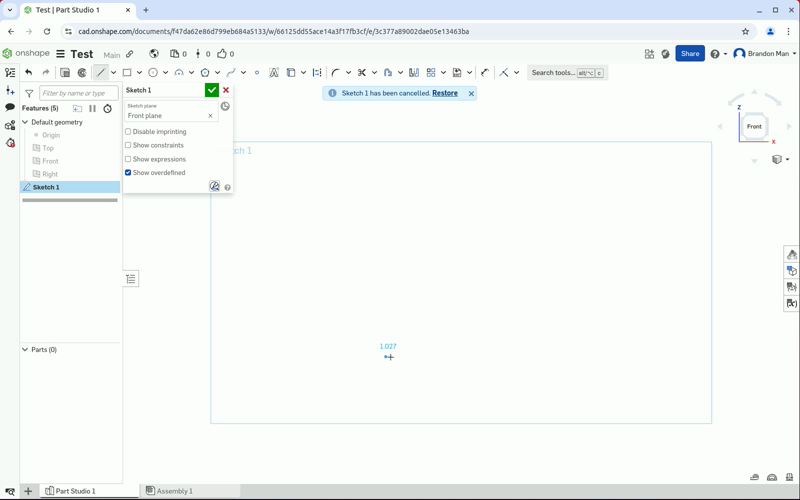
scroll(6)
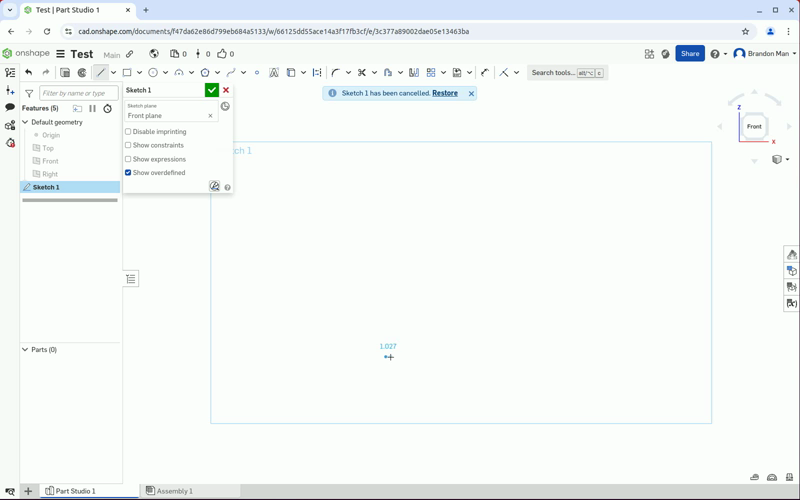
scroll(6)
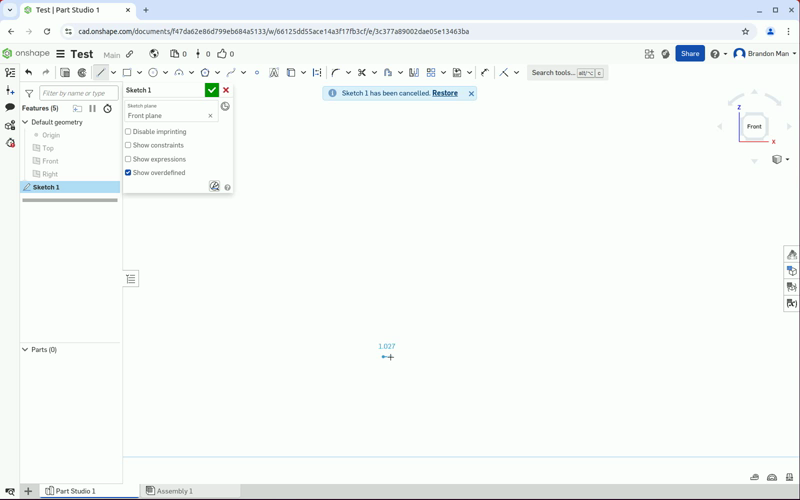
scroll(6)
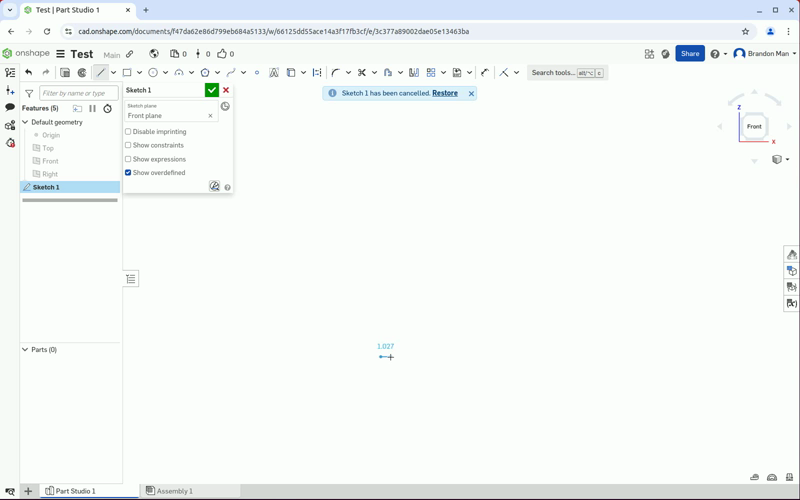
scroll(6)
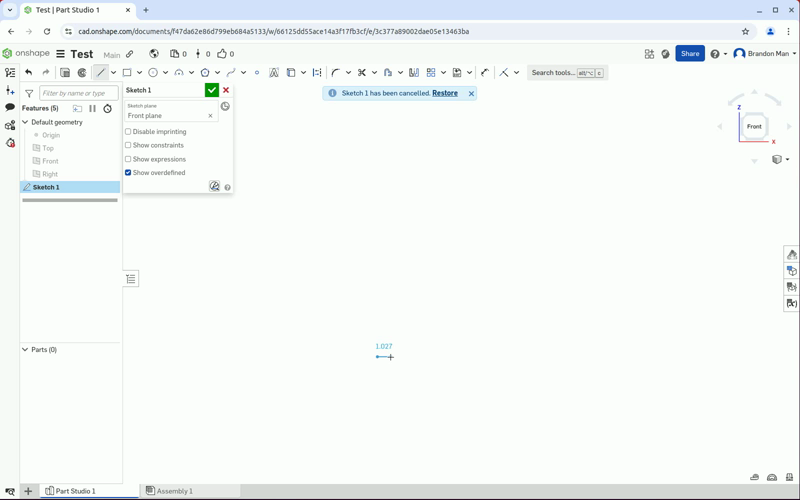
scroll(6)
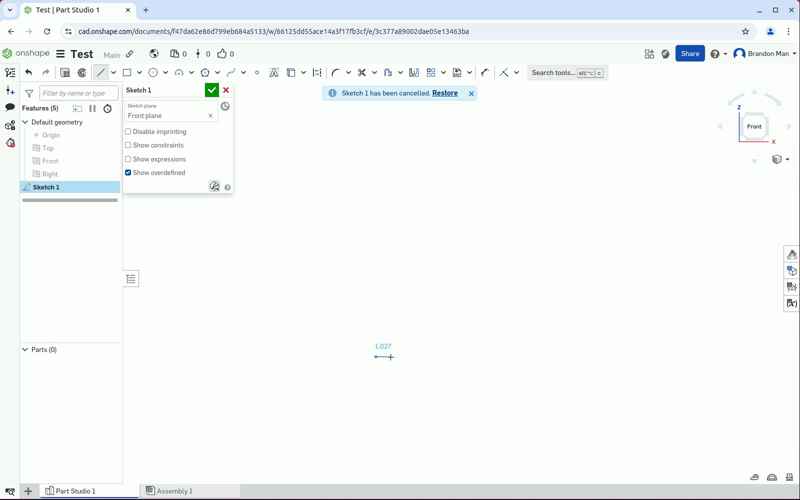
scroll(6)
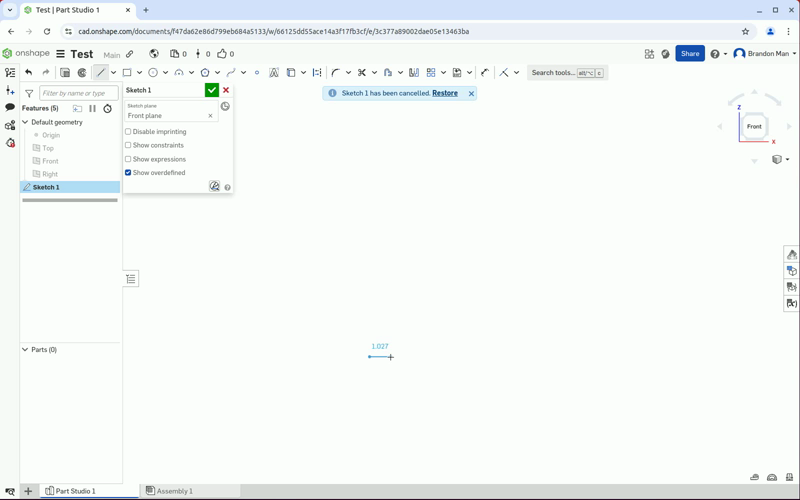
scroll(6)
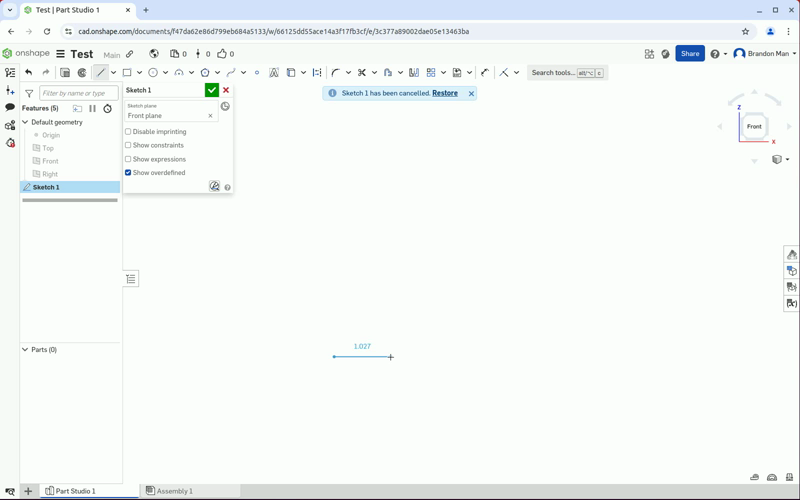
click(390, 356)
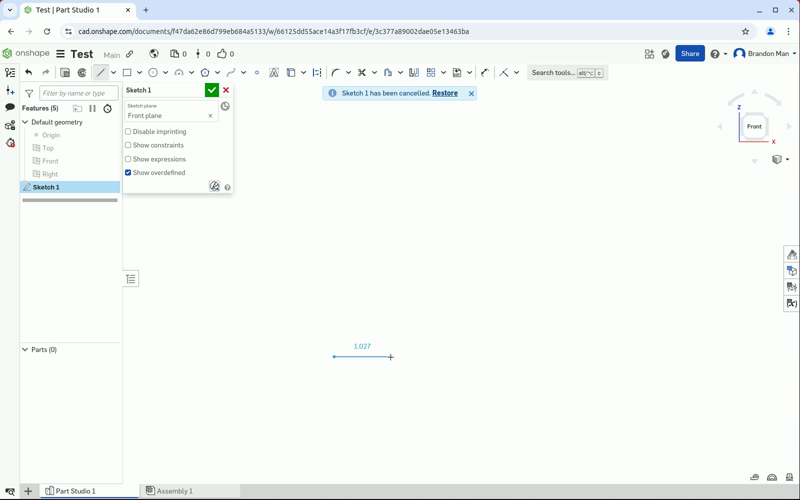
scroll(-6)
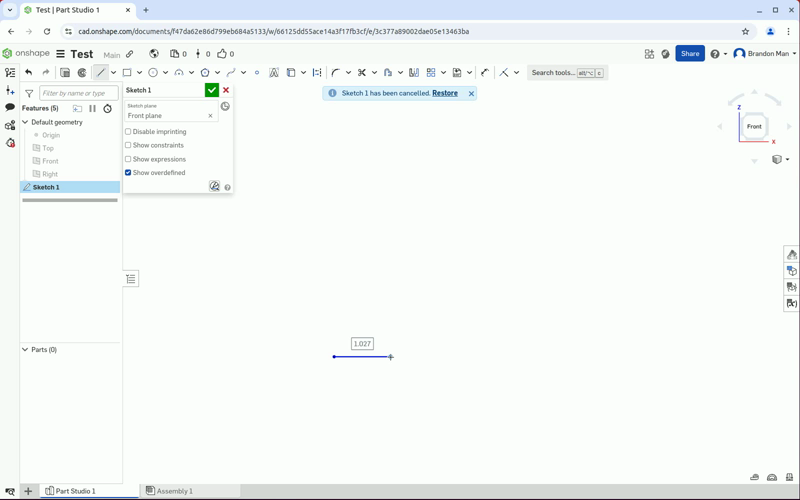
scroll(-6)
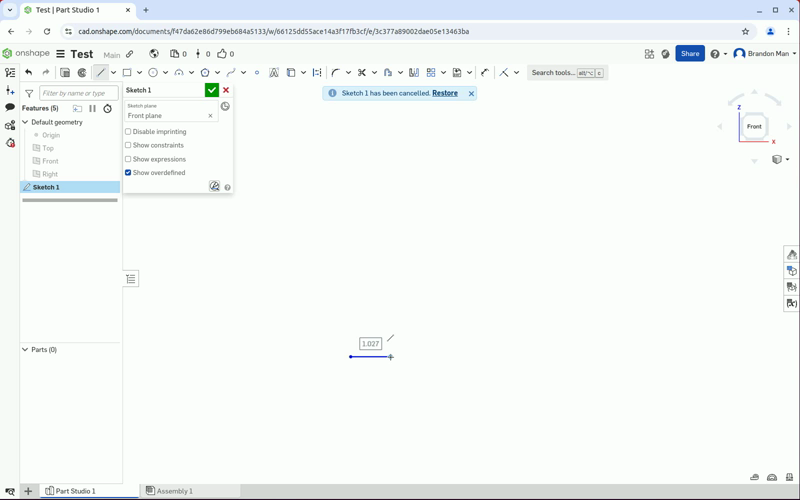
scroll(-6)
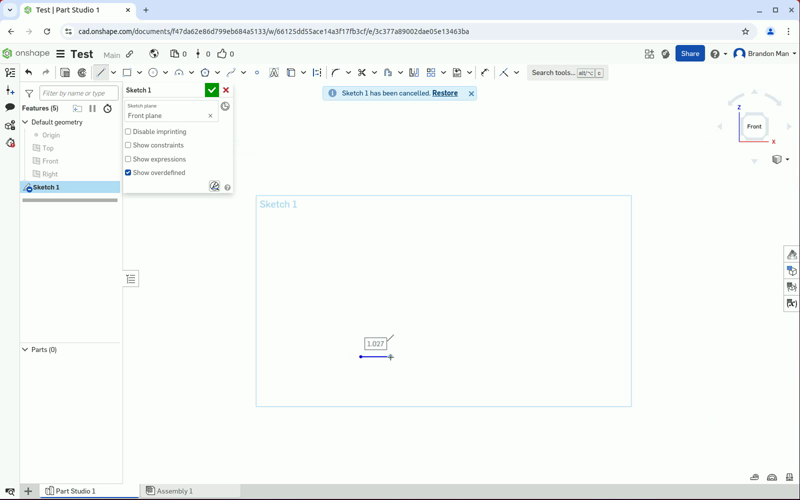
scroll(-6)
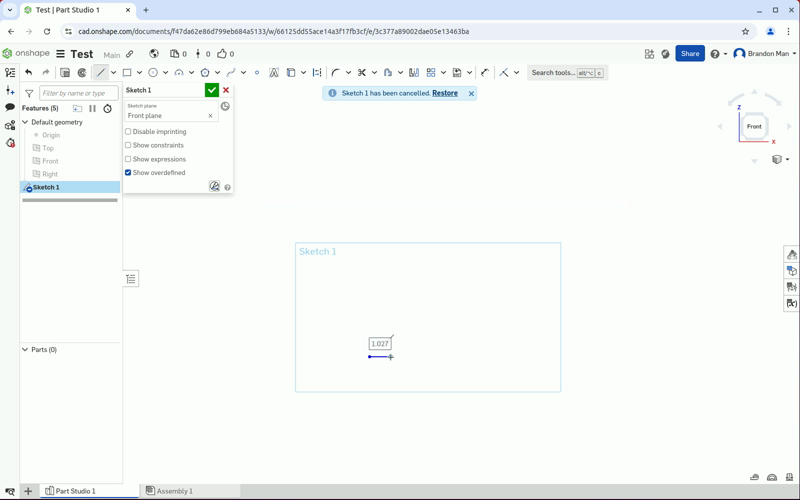
scroll(-6)
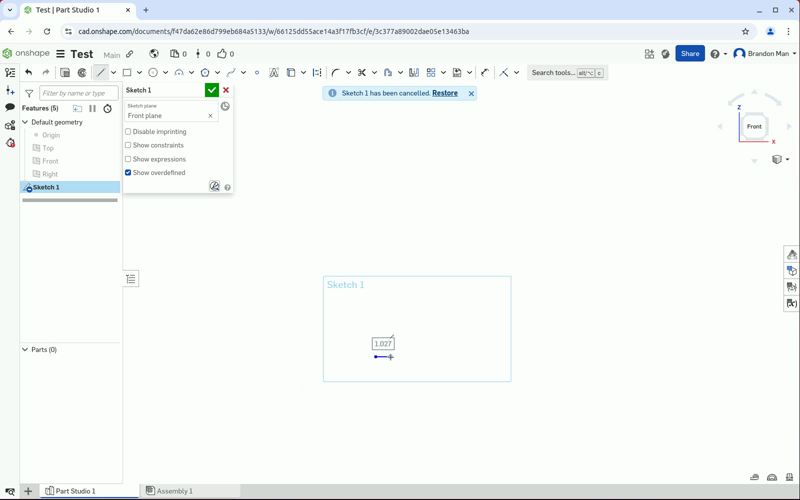
scroll(-6)
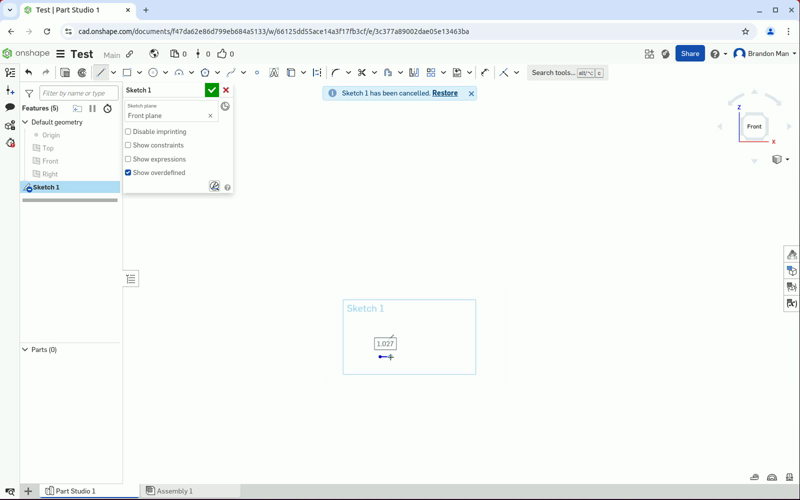
scroll(-6)
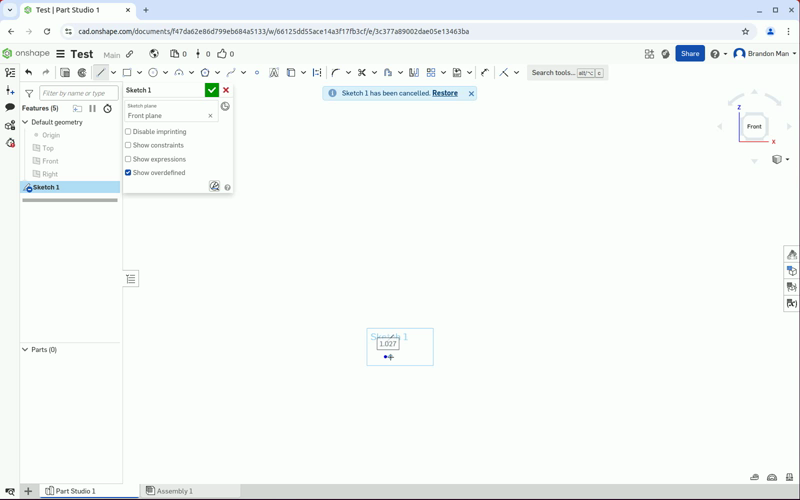
key_up(shift)
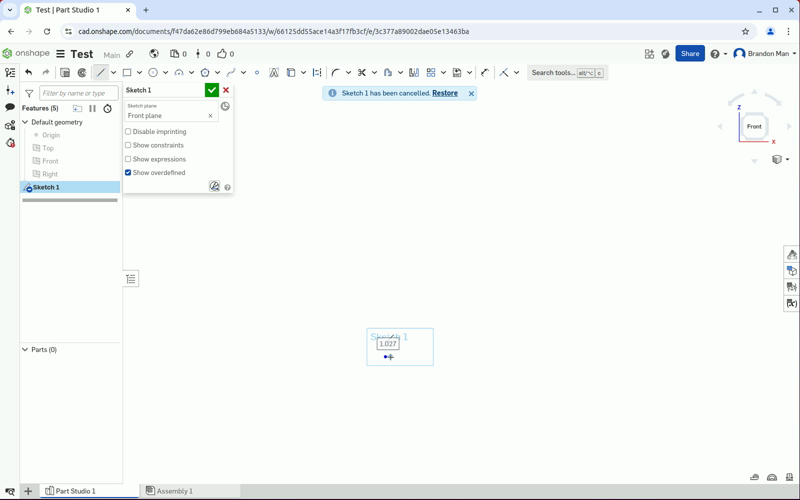
key_down(shift)
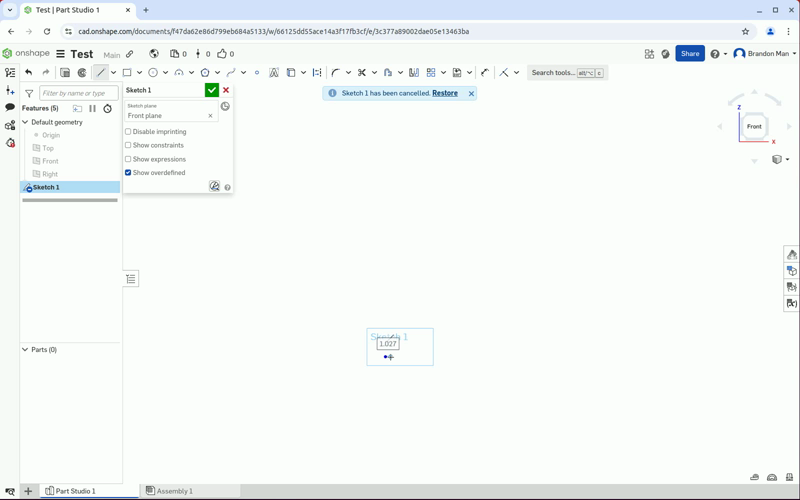
mouse_move(420, 356)
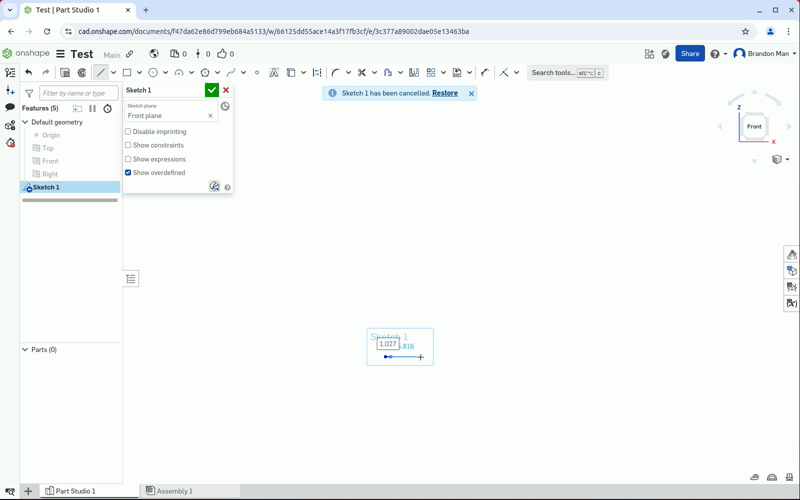
mouse_move(390, 355)
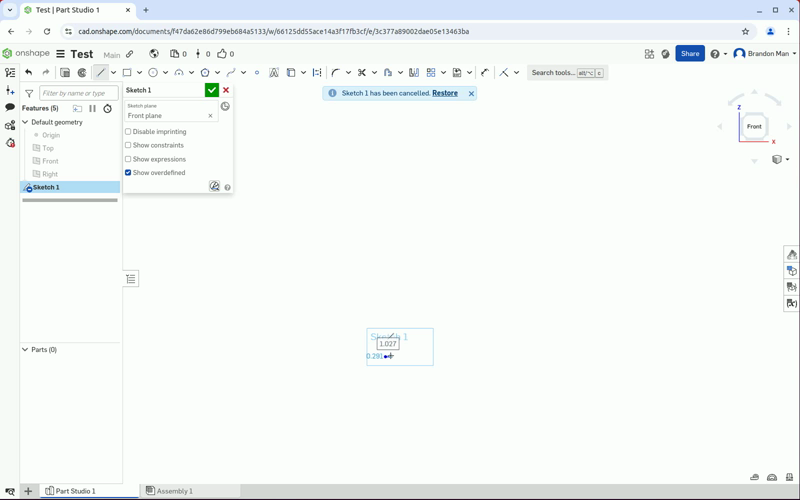
scroll(6)
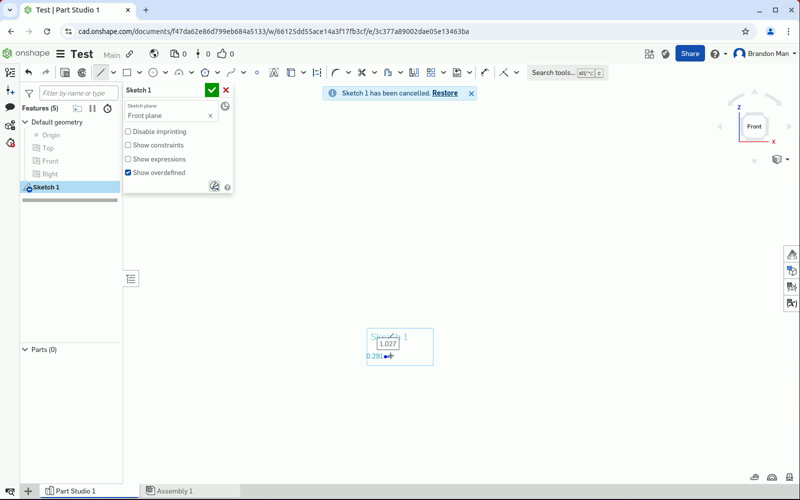
scroll(6)
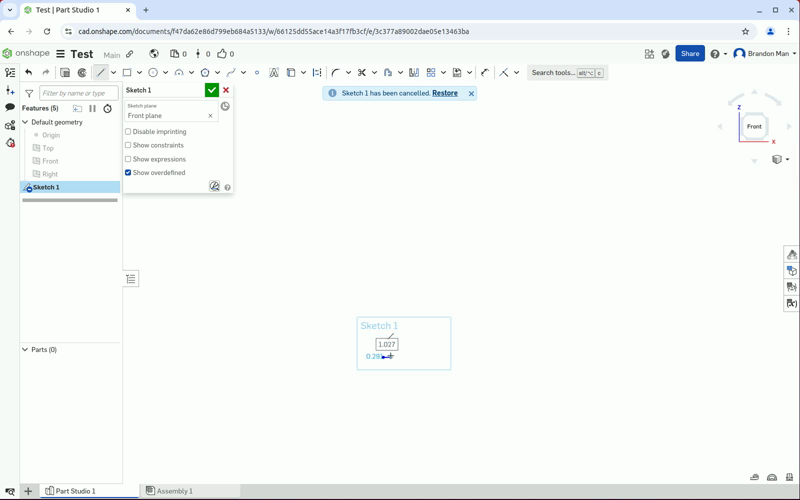
scroll(6)
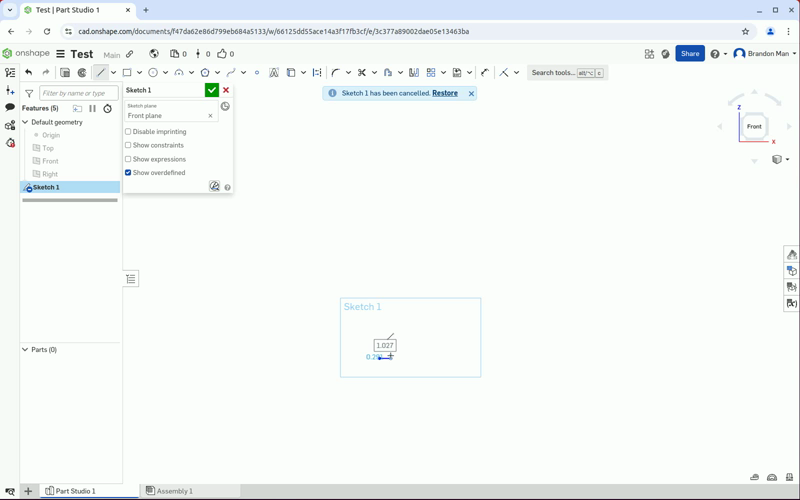
scroll(6)
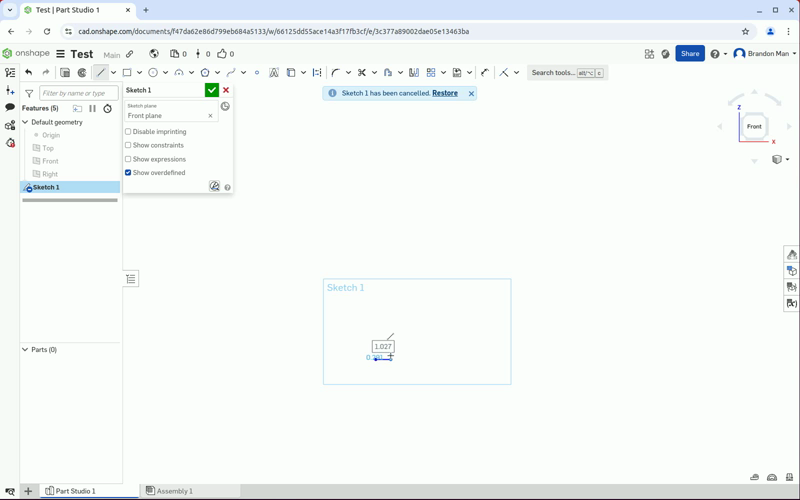
scroll(6)
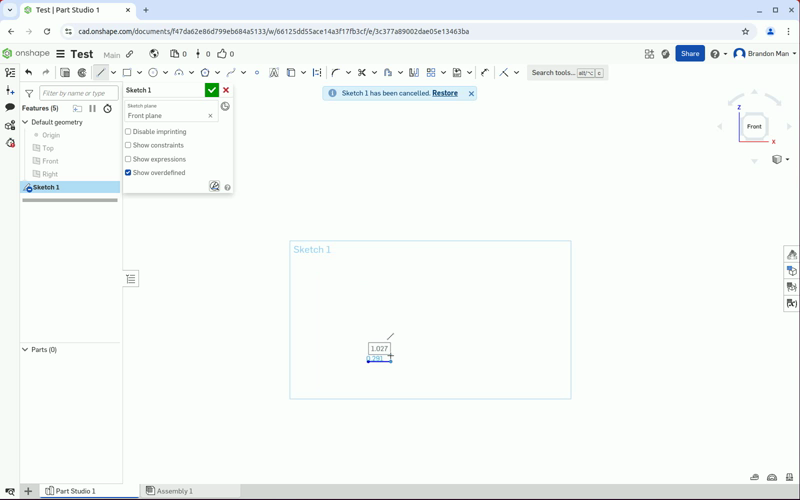
scroll(6)
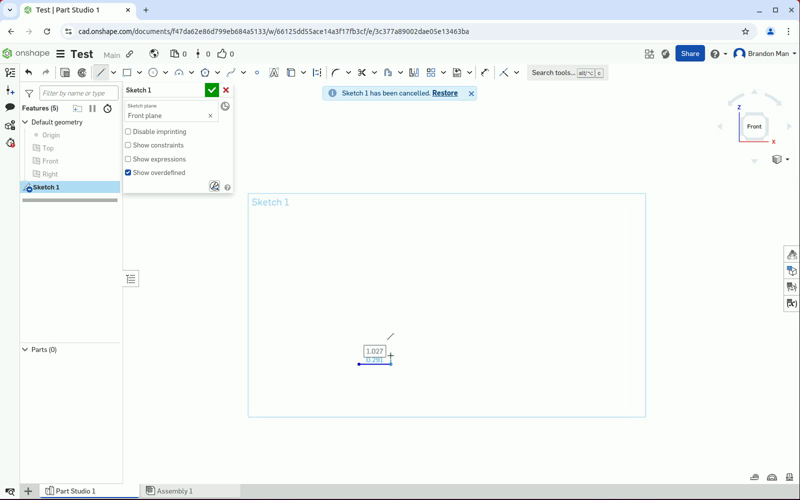
scroll(6)
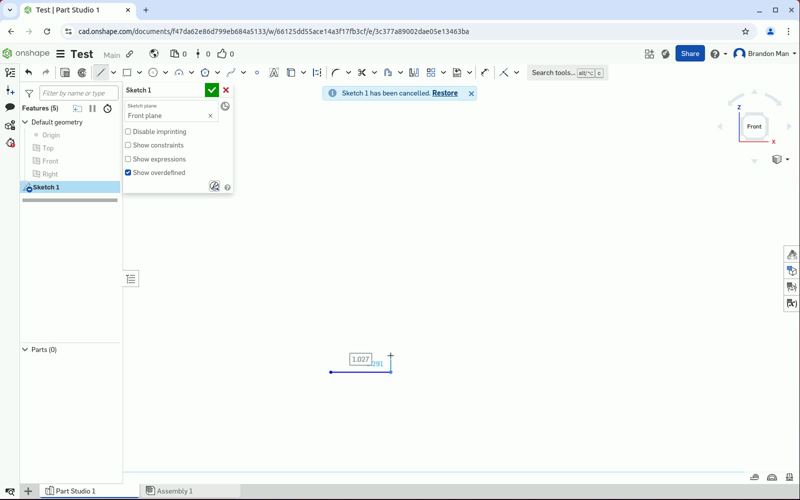
click(390, 355)
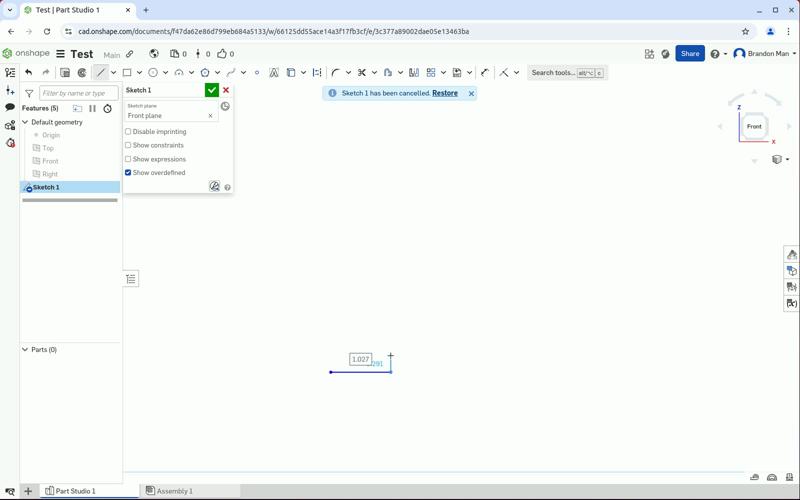
scroll(-6)
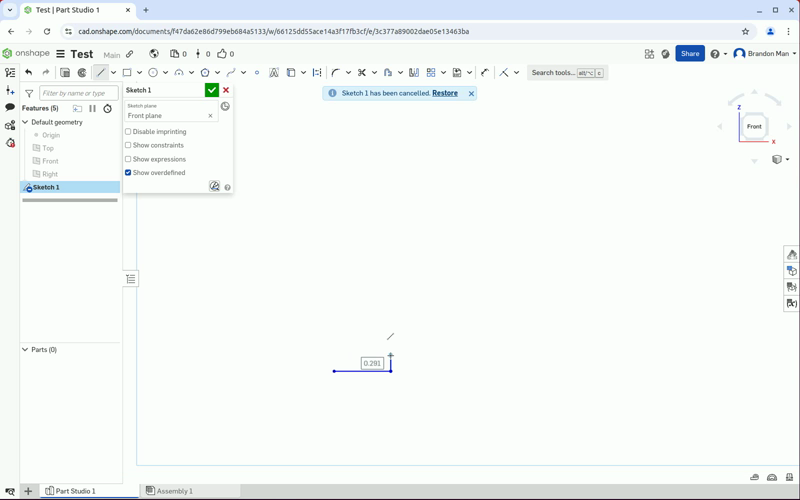
scroll(-6)
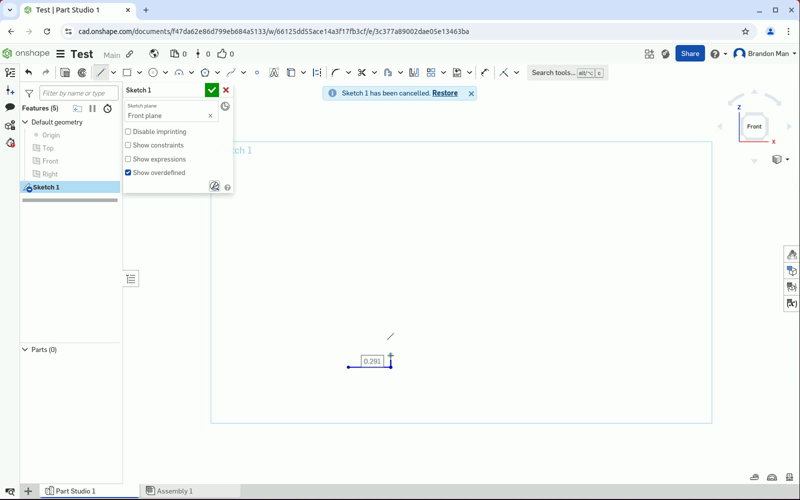
scroll(-6)
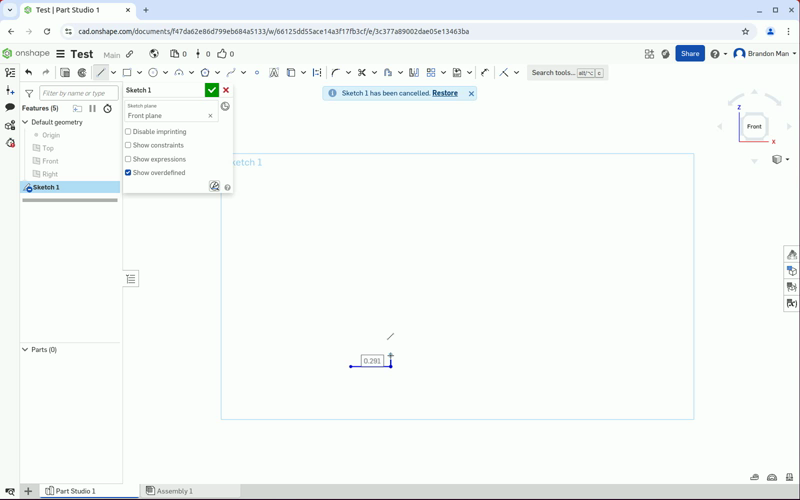
scroll(-6)
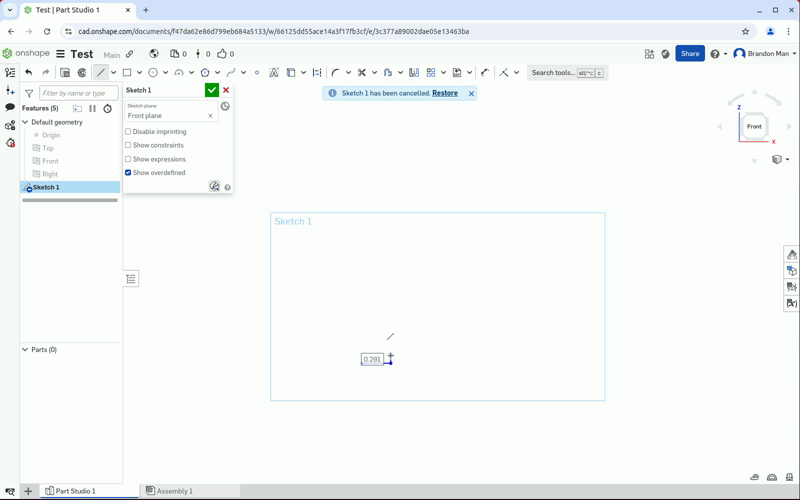
scroll(-6)
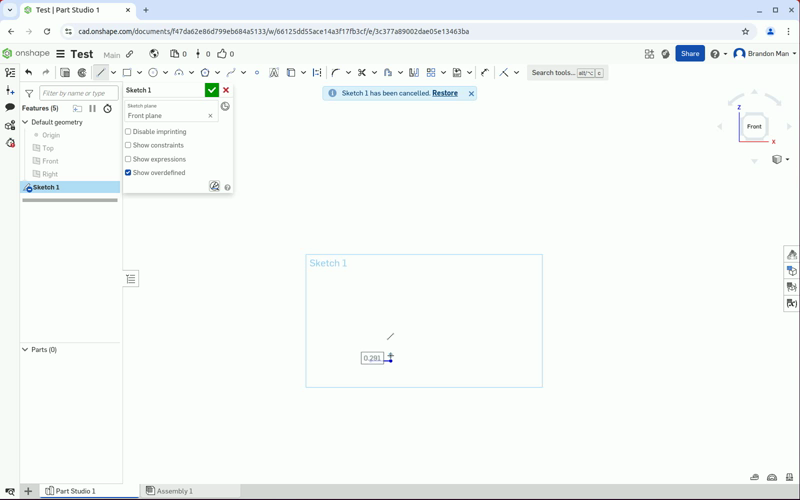
scroll(-6)
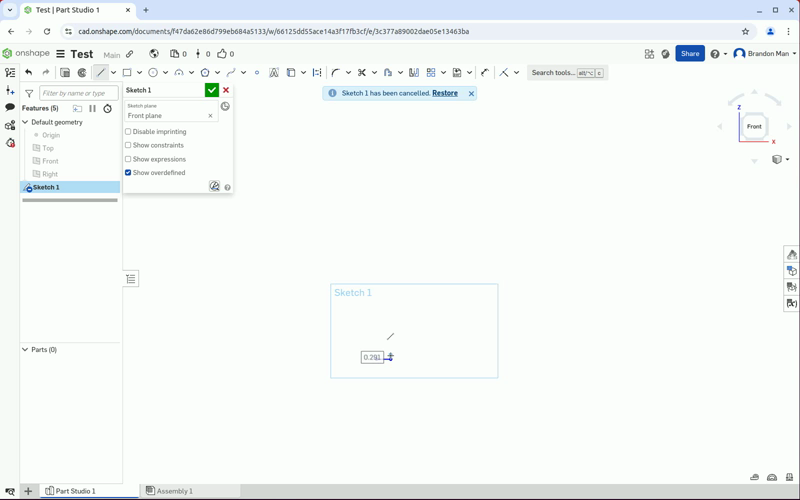
scroll(-6)
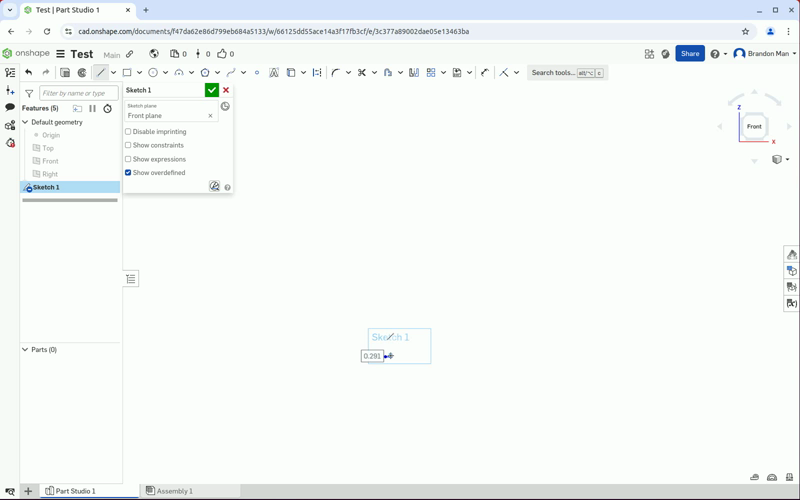
key_up(shift)
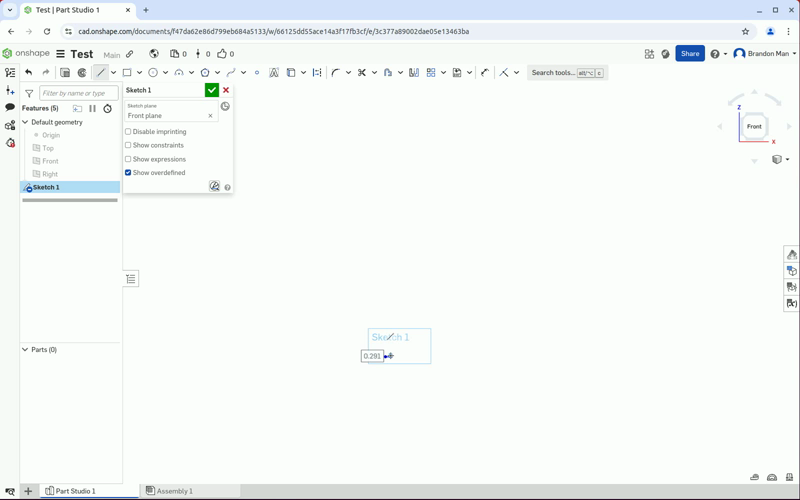
key_down(shift)
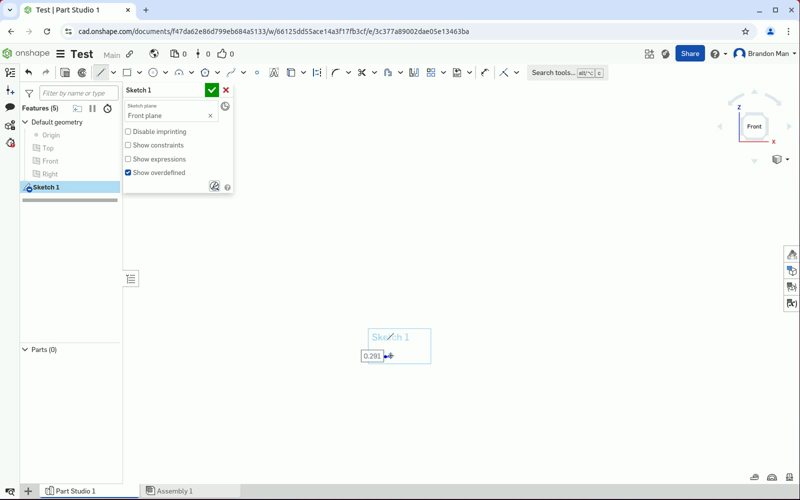
mouse_move(420, 355)
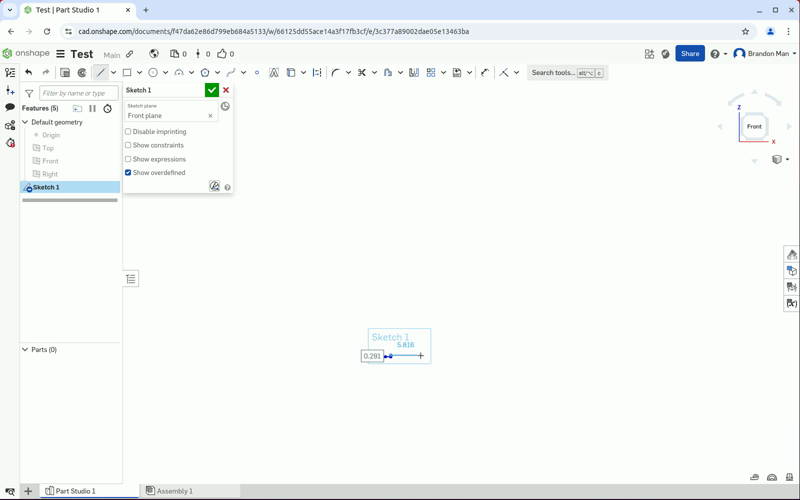
mouse_move(385, 355)
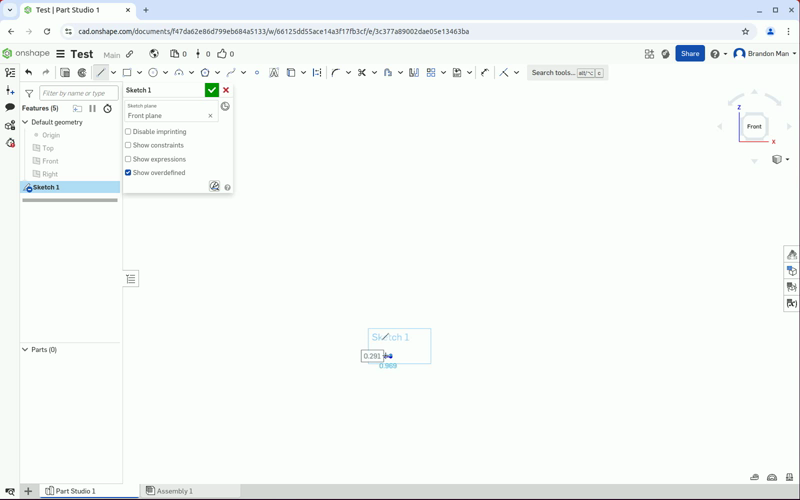
scroll(6)
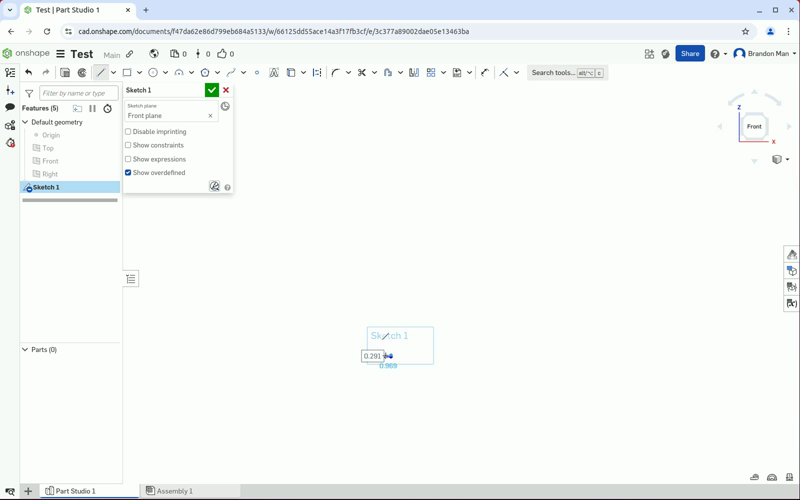
scroll(6)
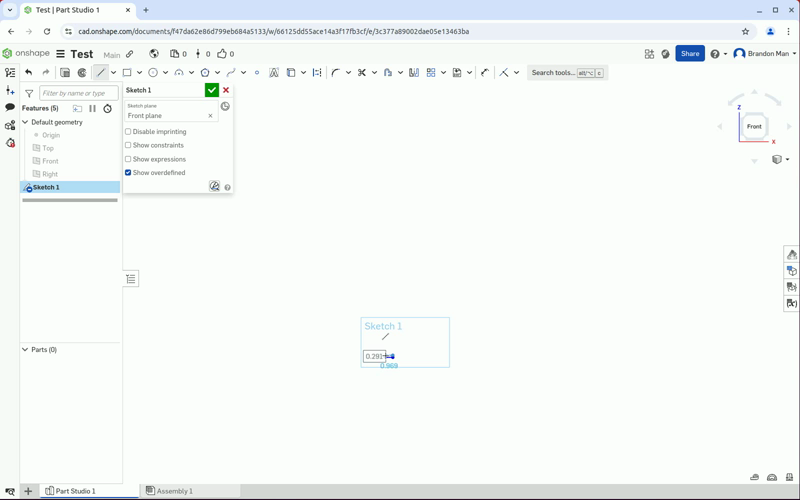
scroll(6)
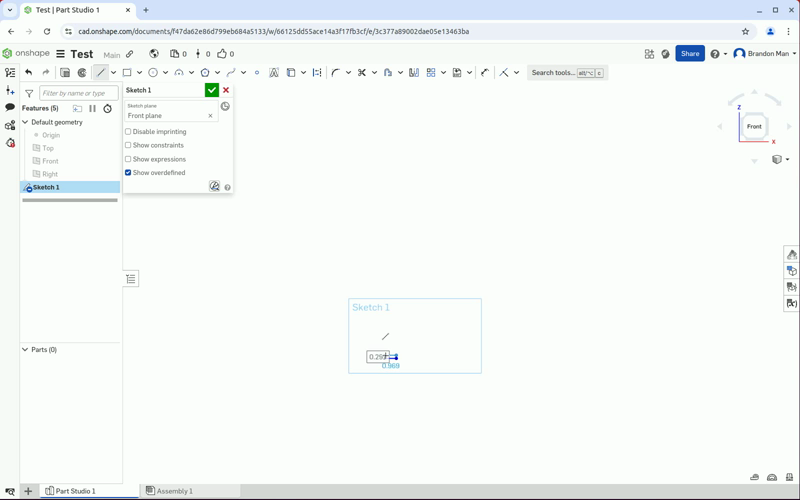
scroll(6)
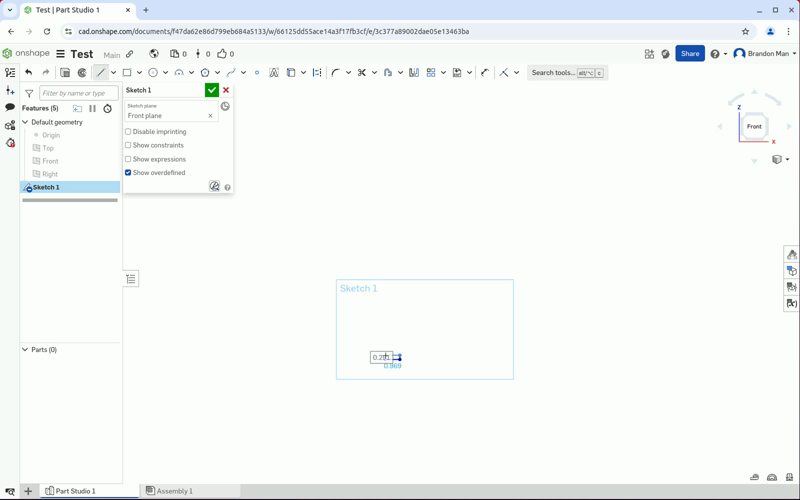
scroll(6)
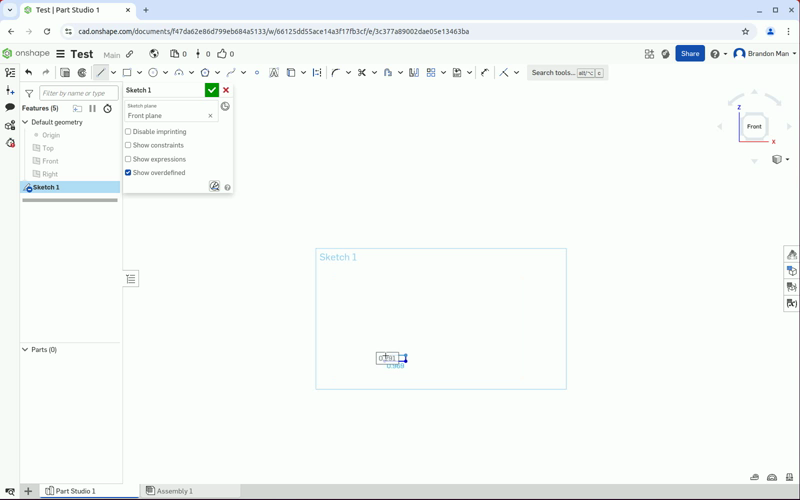
scroll(6)
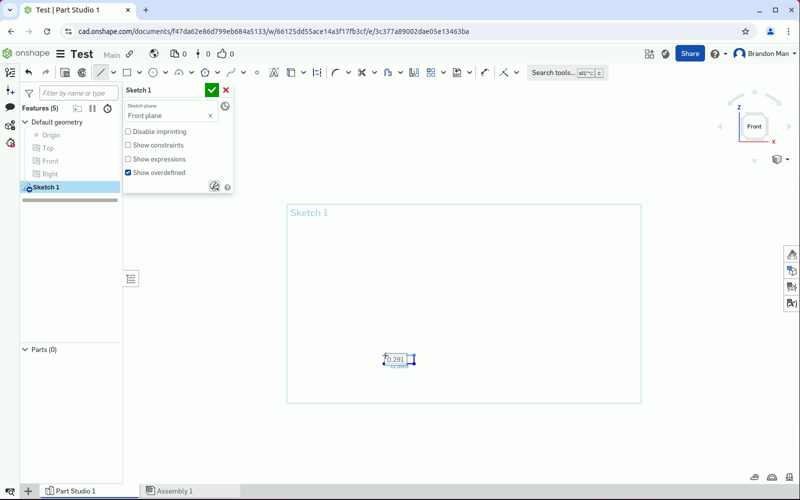
scroll(6)
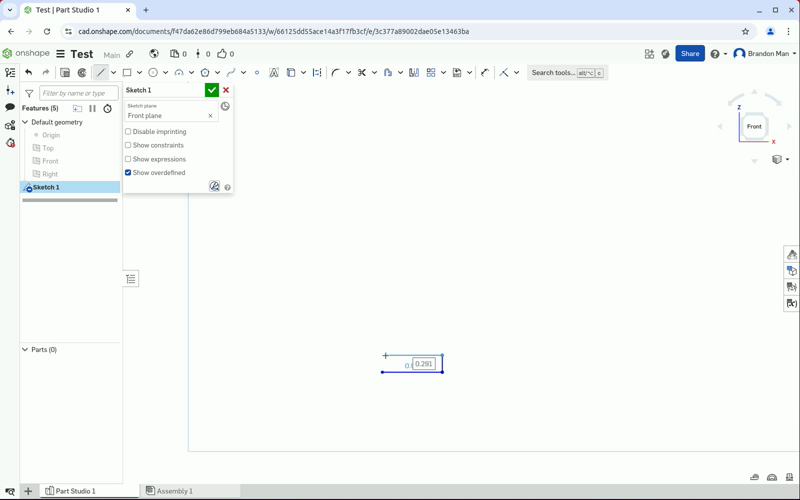
click(385, 355)
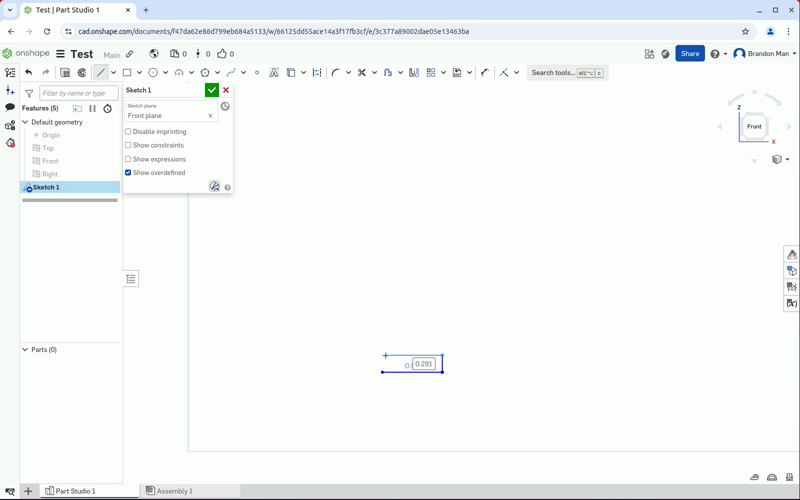
scroll(-6)
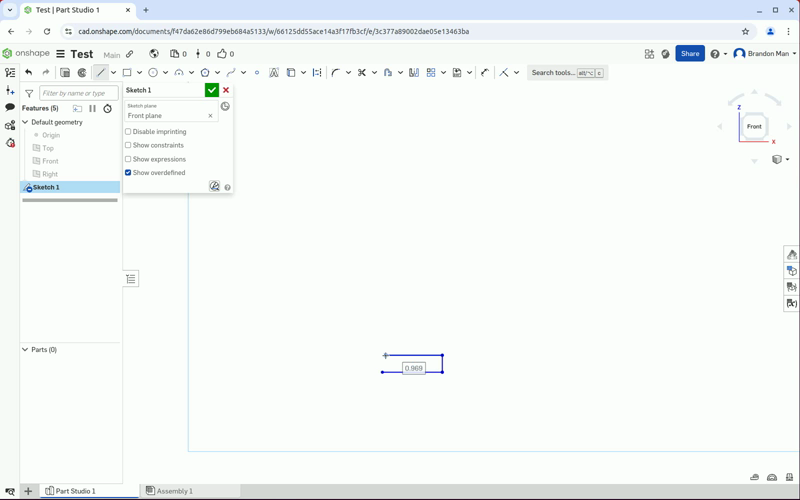
scroll(-6)
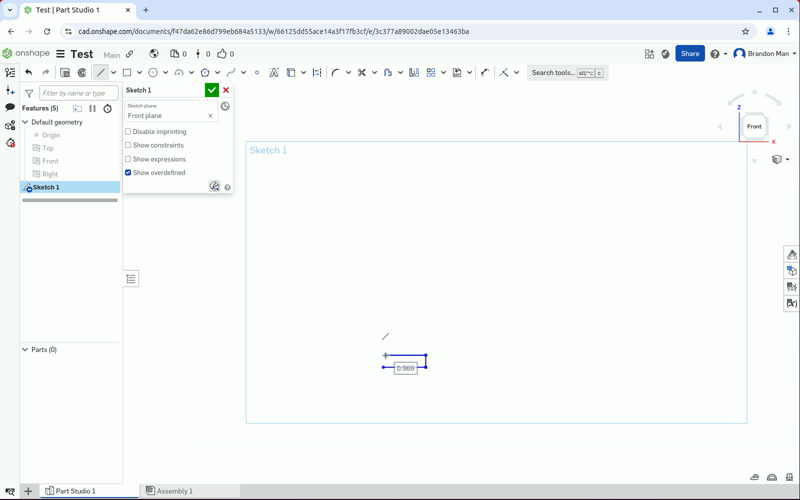
scroll(-6)
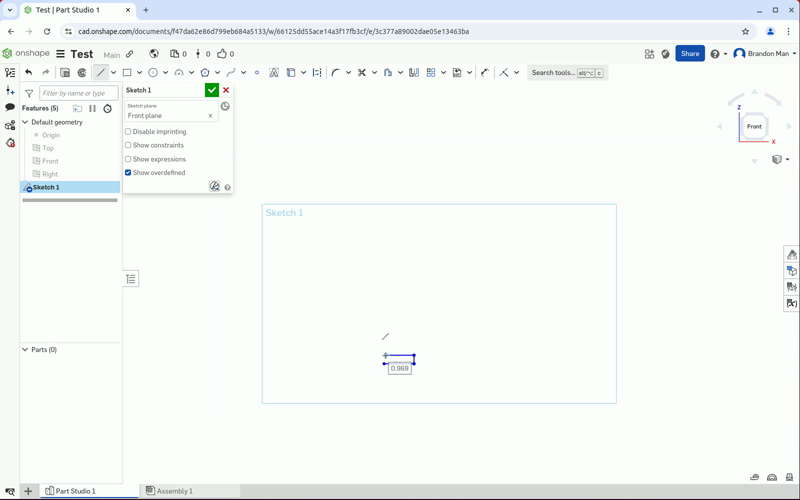
scroll(-6)
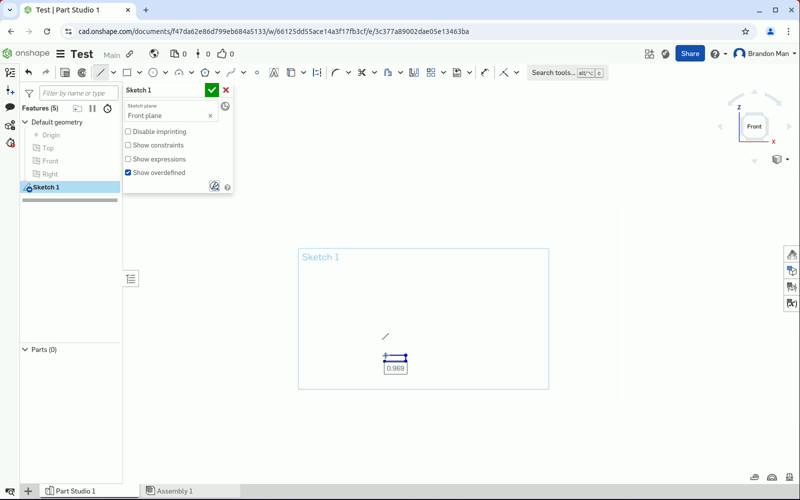
scroll(-6)
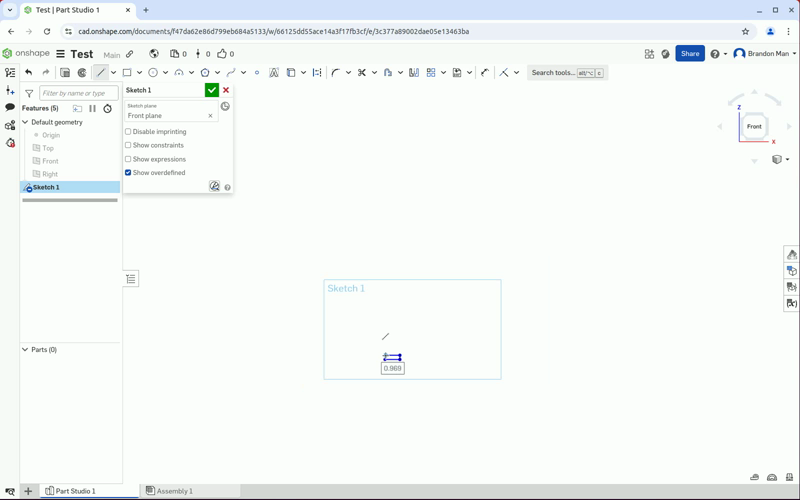
scroll(-6)
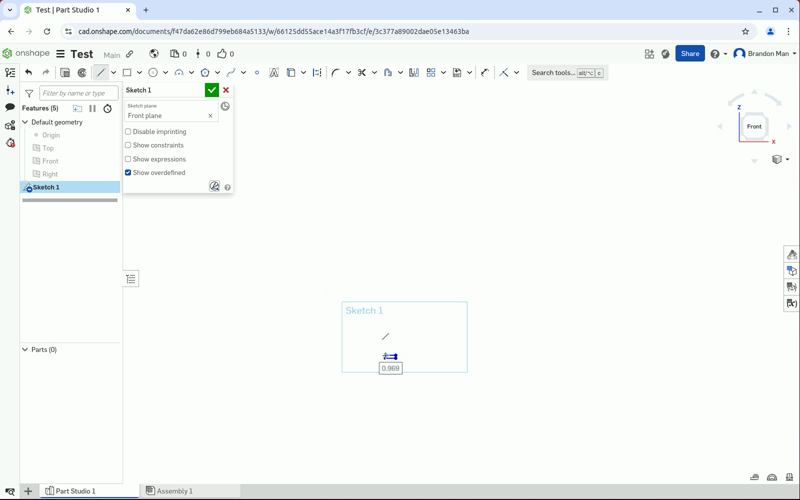
scroll(-6)
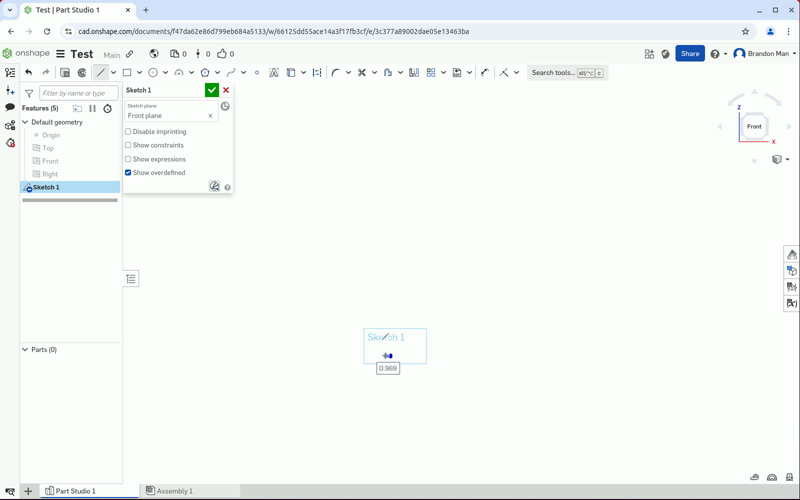
key_up(shift)
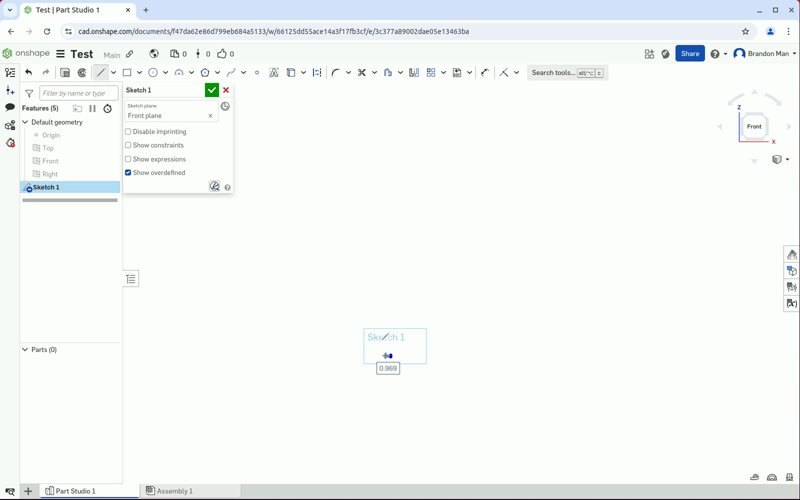
key(esc)
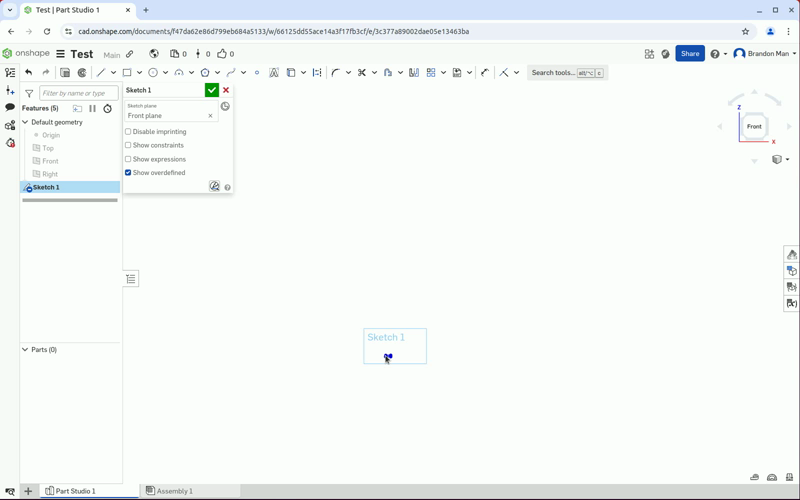
key(a)
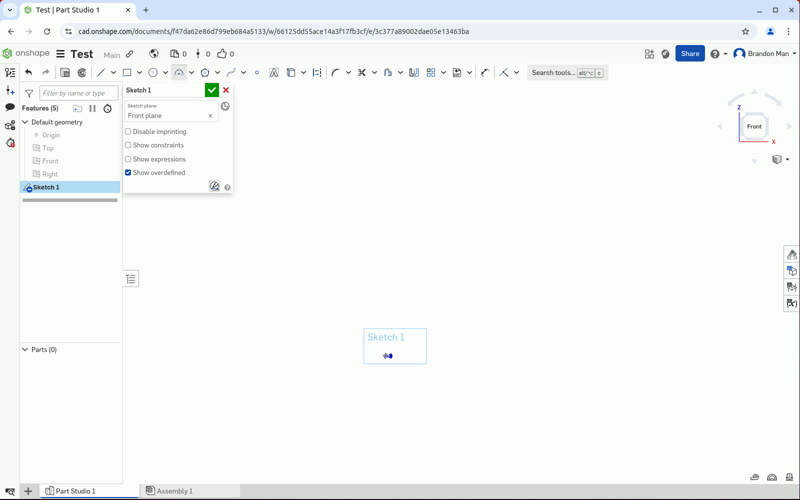
mouse_move(385, 355)
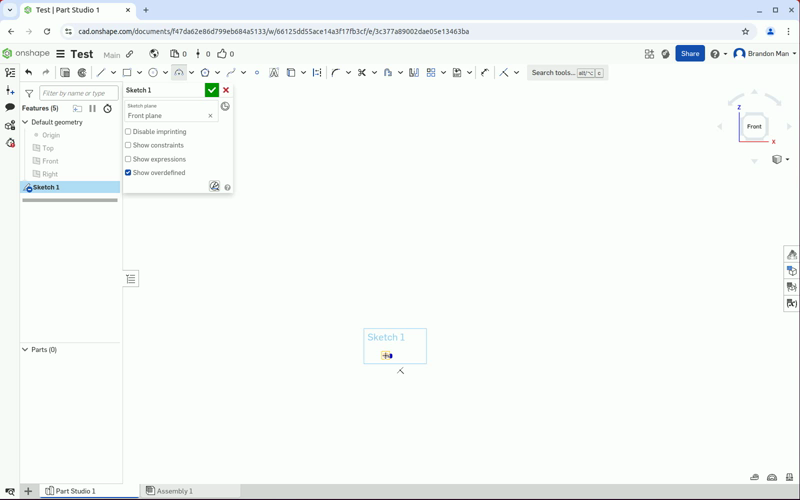
scroll(6)
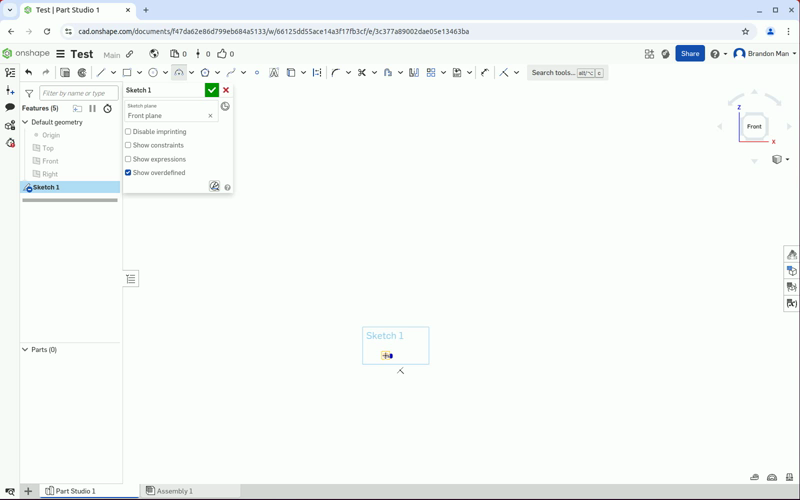
scroll(6)
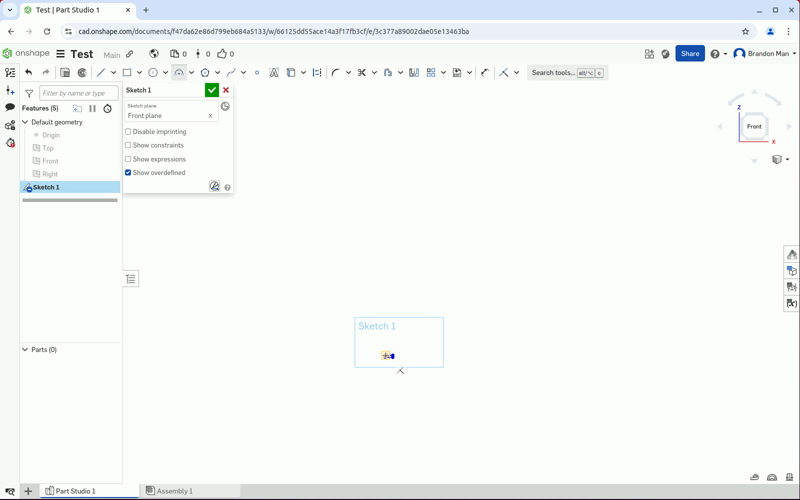
scroll(6)
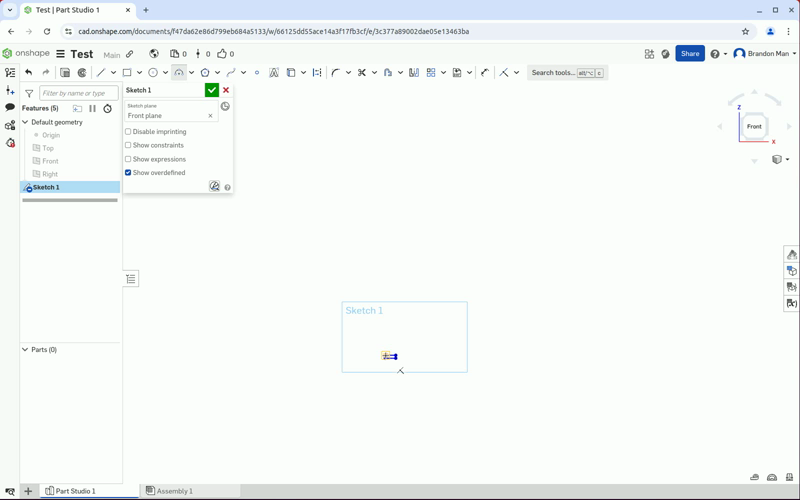
scroll(6)
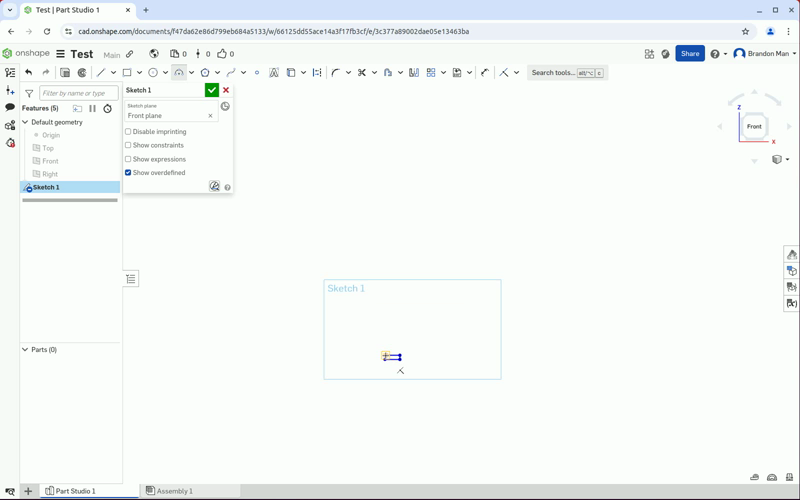
scroll(6)
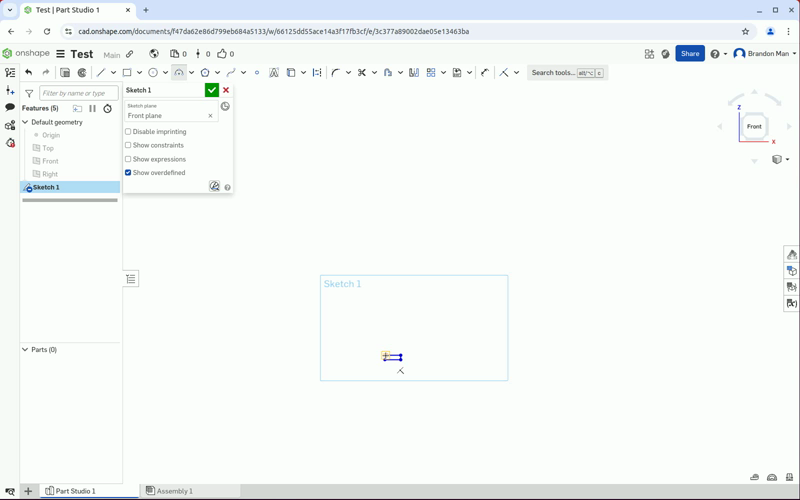
scroll(6)
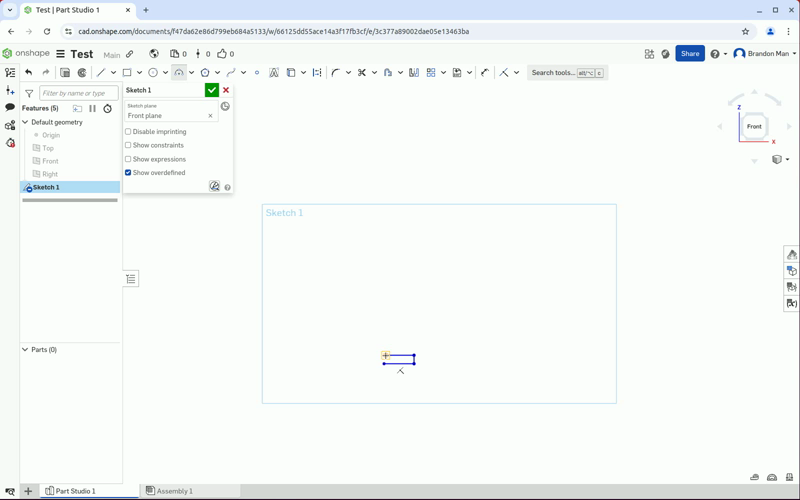
scroll(6)
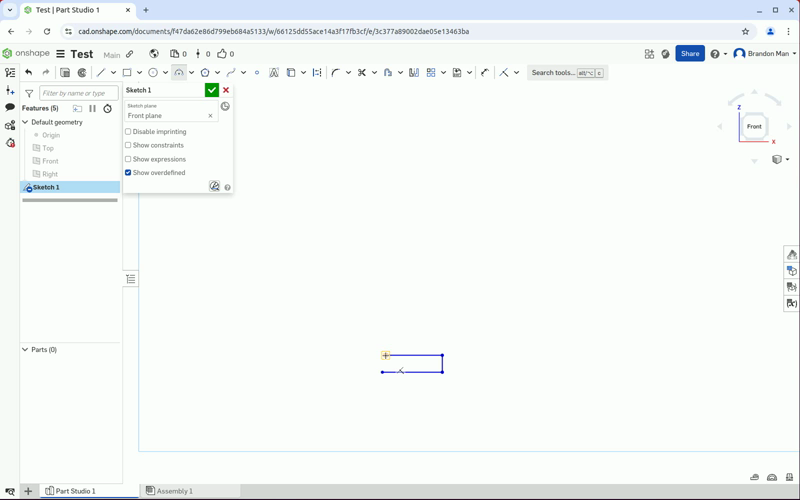
click(385, 355)
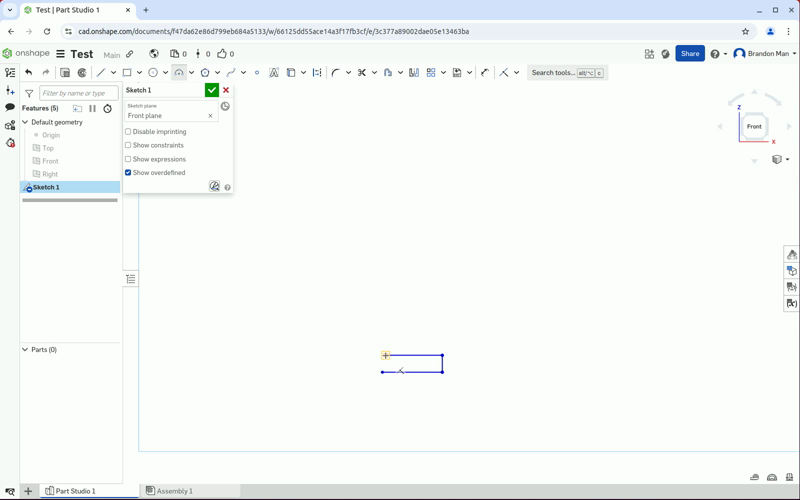
scroll(-6)
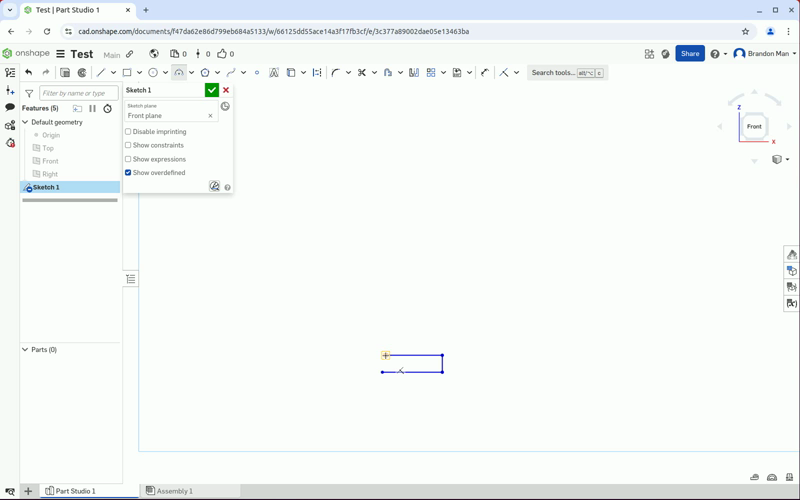
scroll(-6)
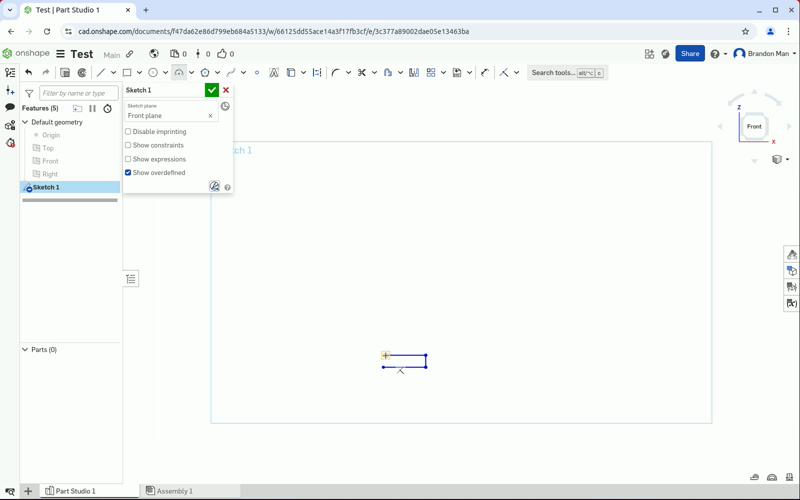
scroll(-6)
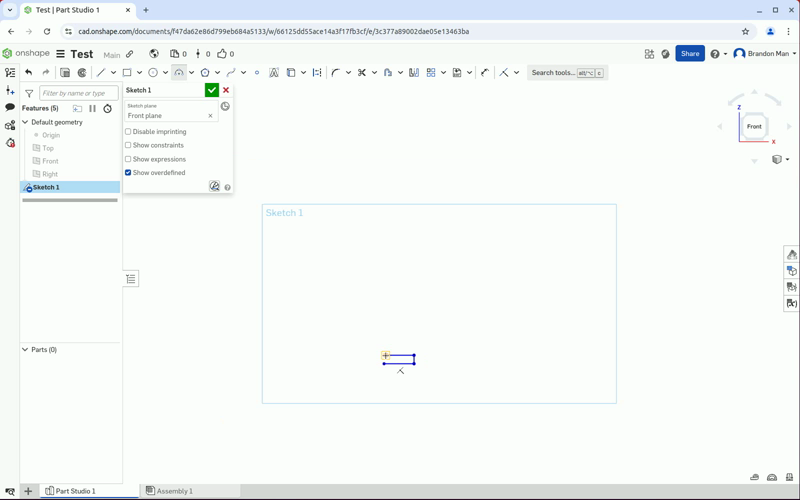
scroll(-6)
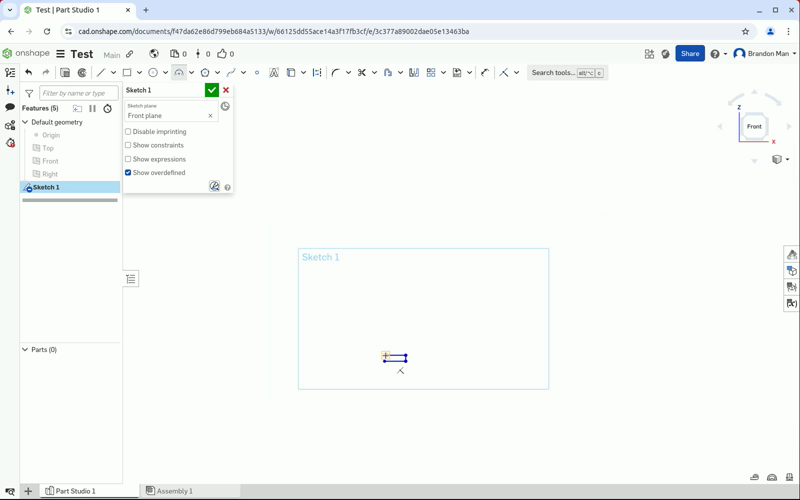
scroll(-6)
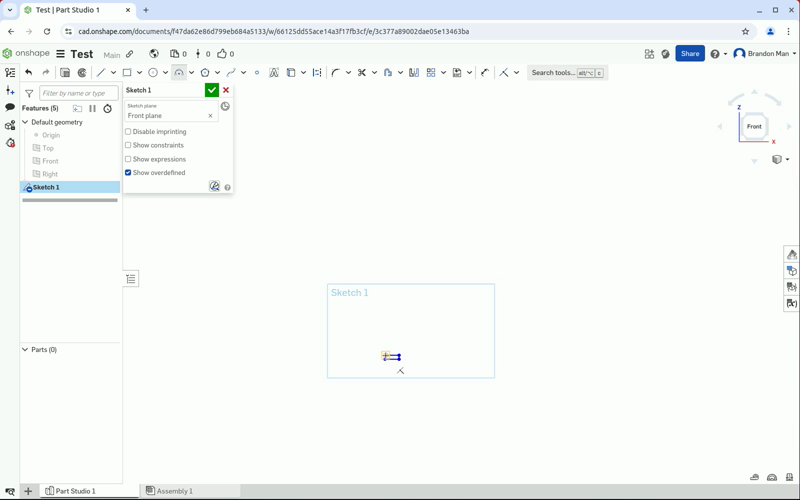
scroll(-6)
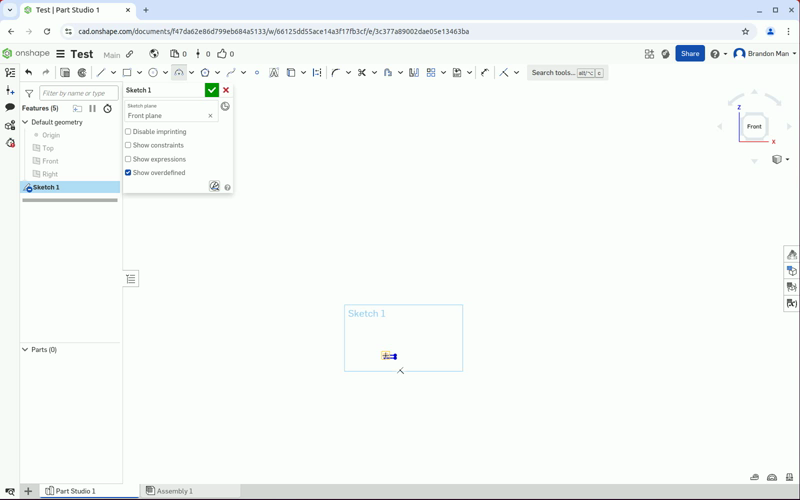
scroll(-6)
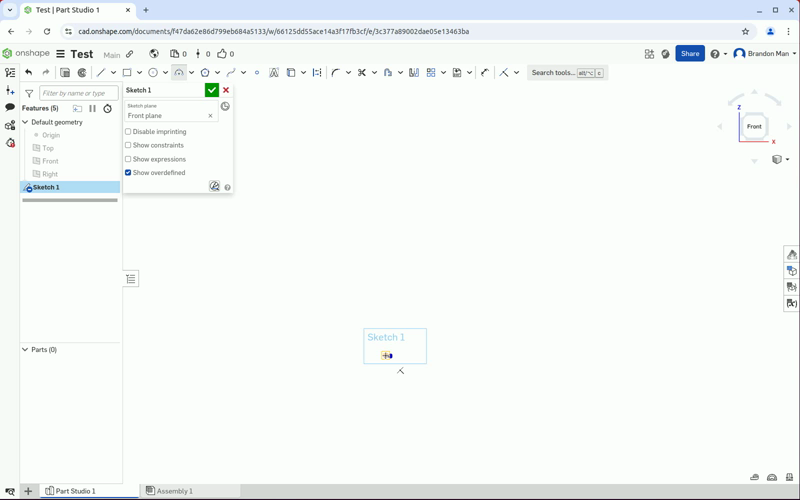
key_down(shift)
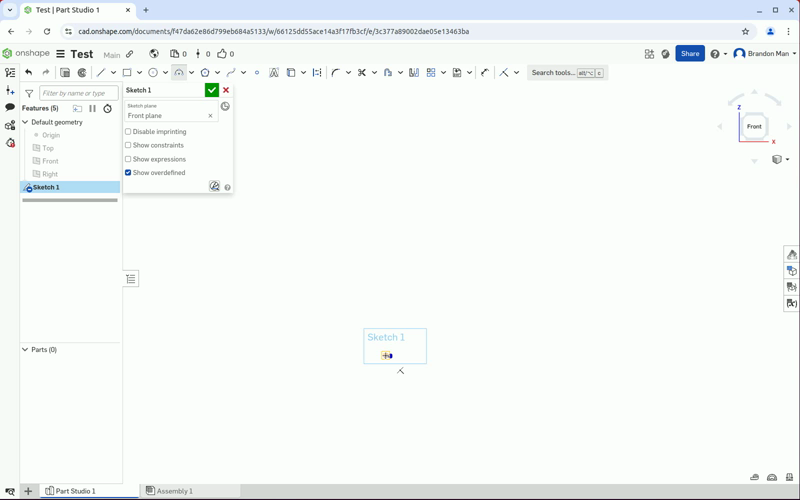
mouse_move(385, 282)
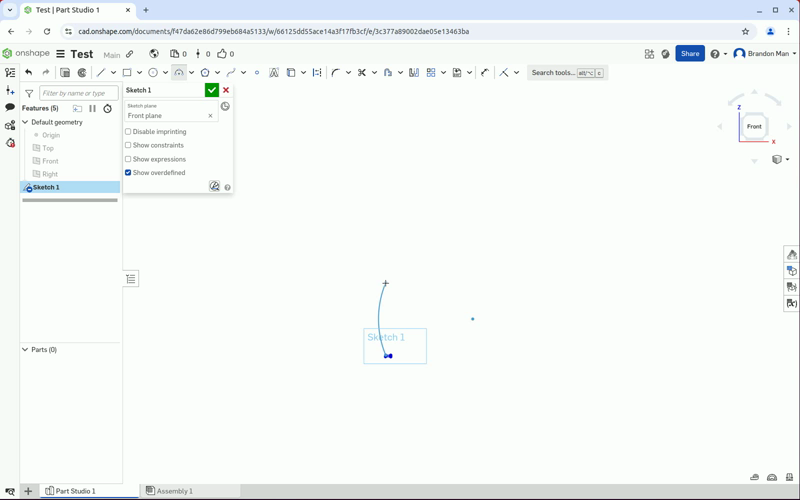
click(385, 282)
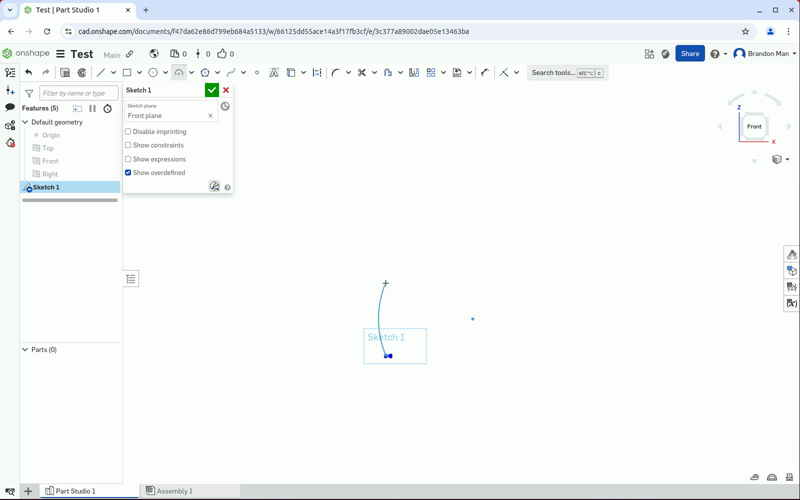
mouse_move(349, 318)
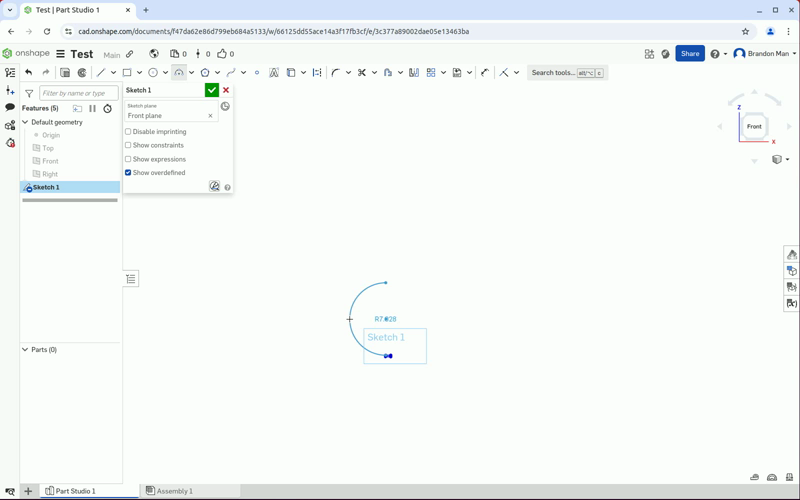
click(349, 318)
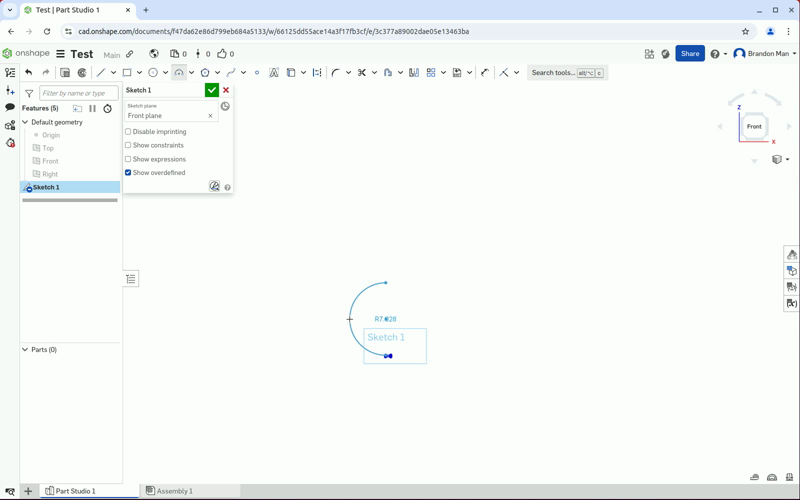
key_up(shift)
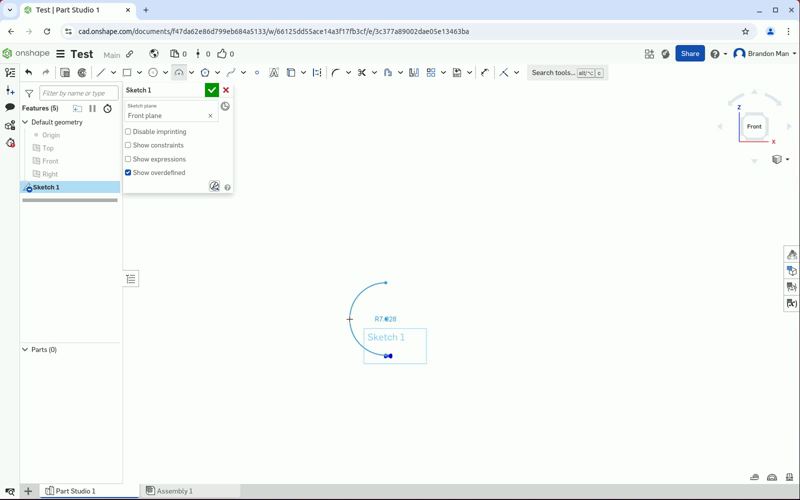
key(esc)
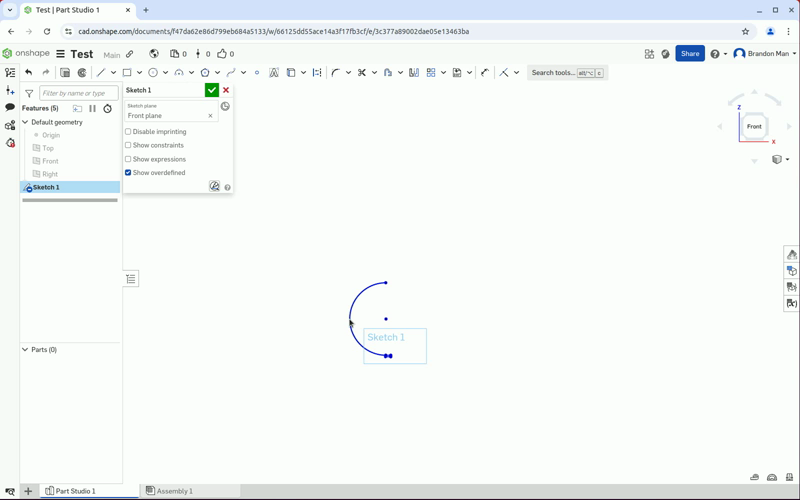
key(l)
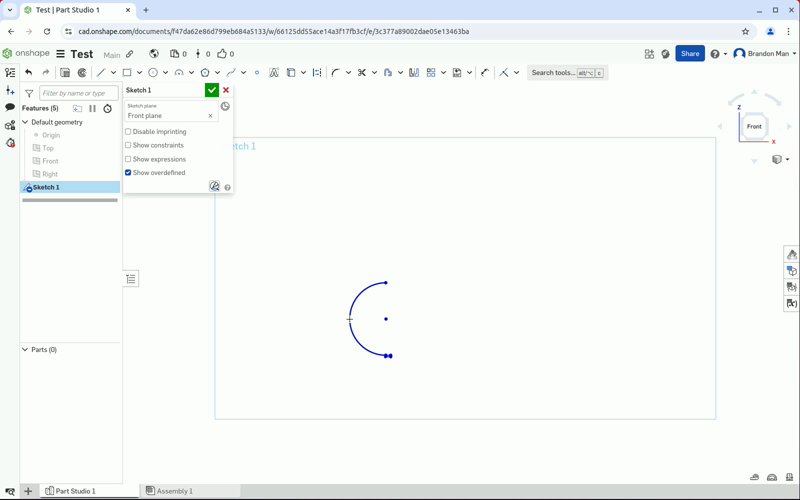
mouse_move(385, 282)
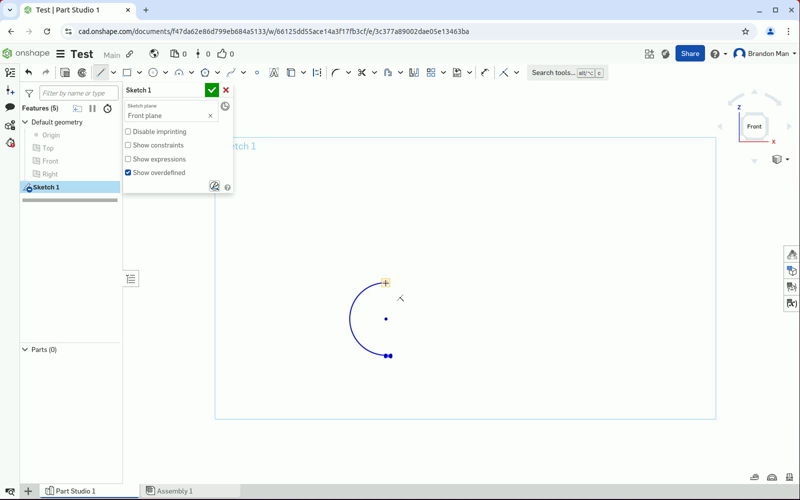
click(385, 282)
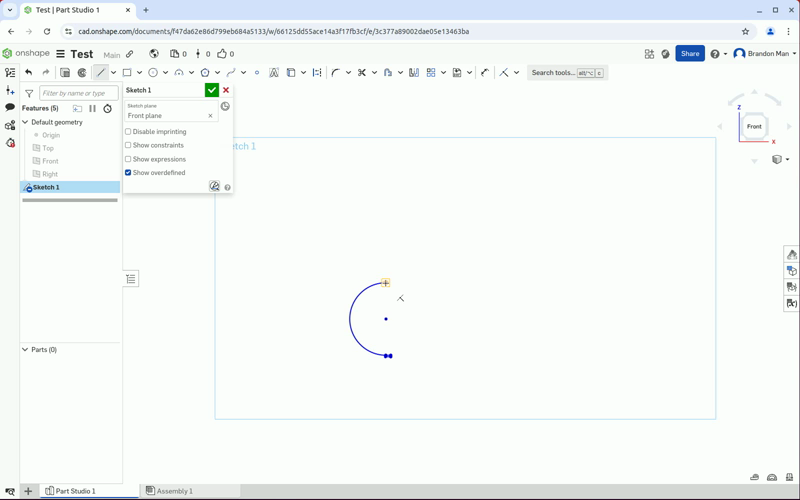
key_down(shift)
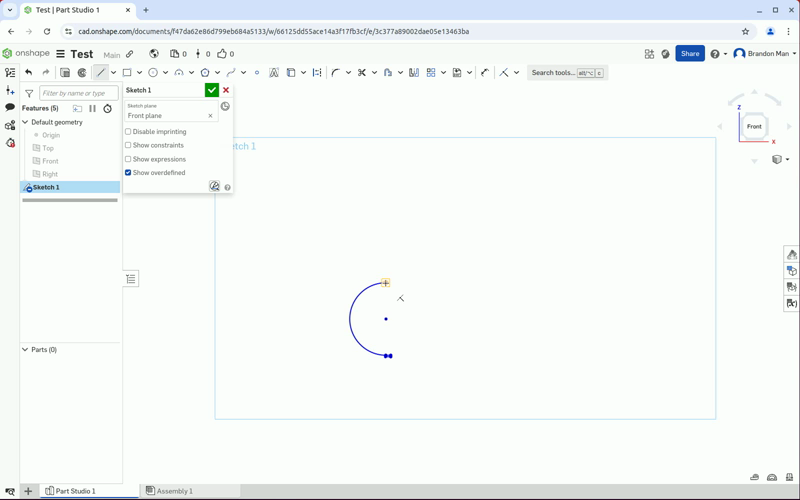
mouse_move(415, 282)
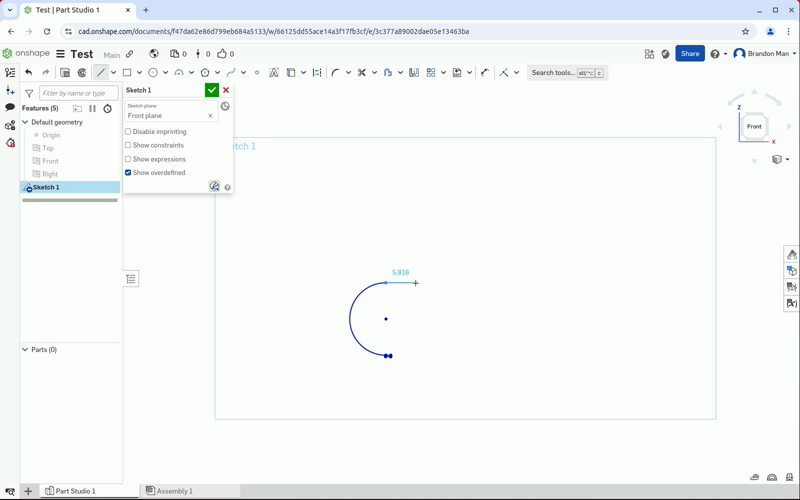
mouse_move(385, 281)
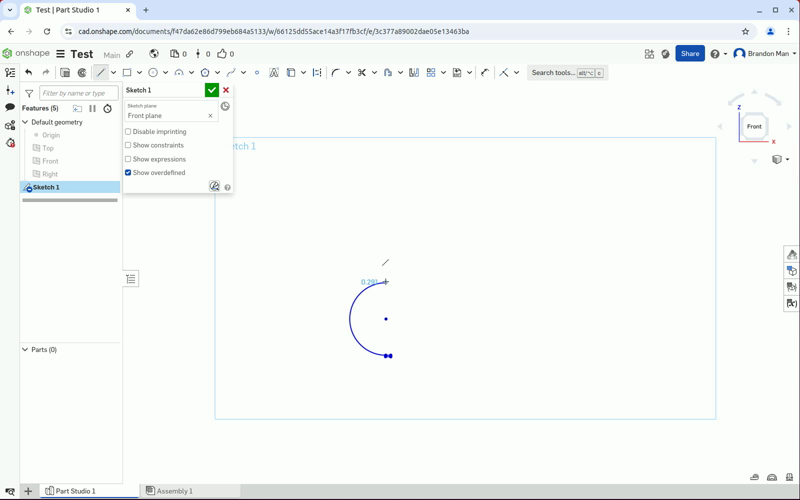
scroll(6)
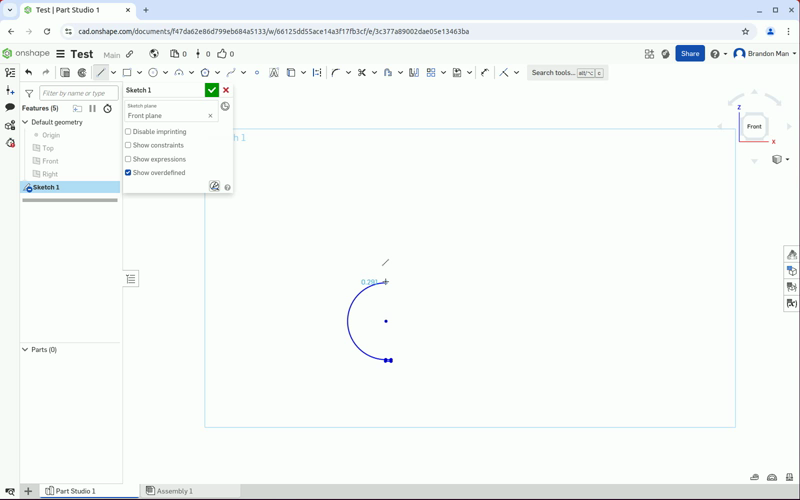
scroll(6)
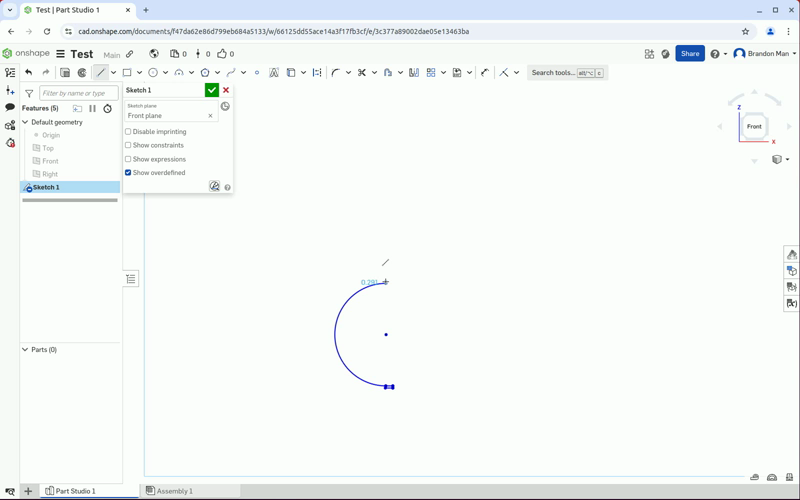
scroll(6)
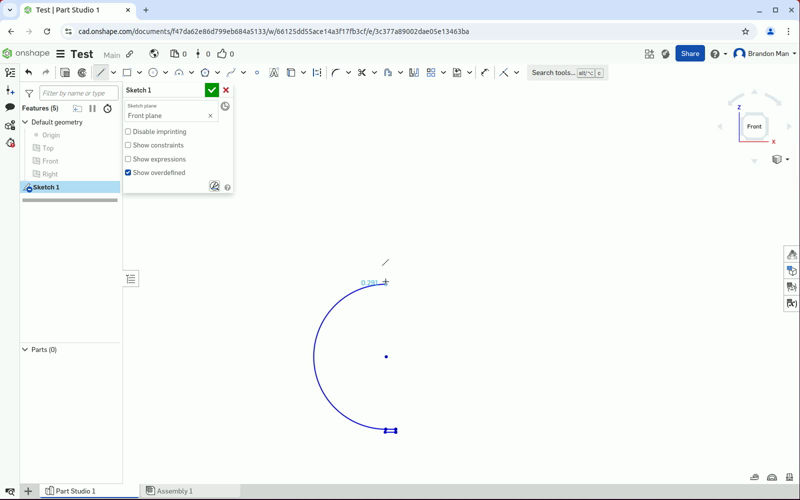
scroll(6)
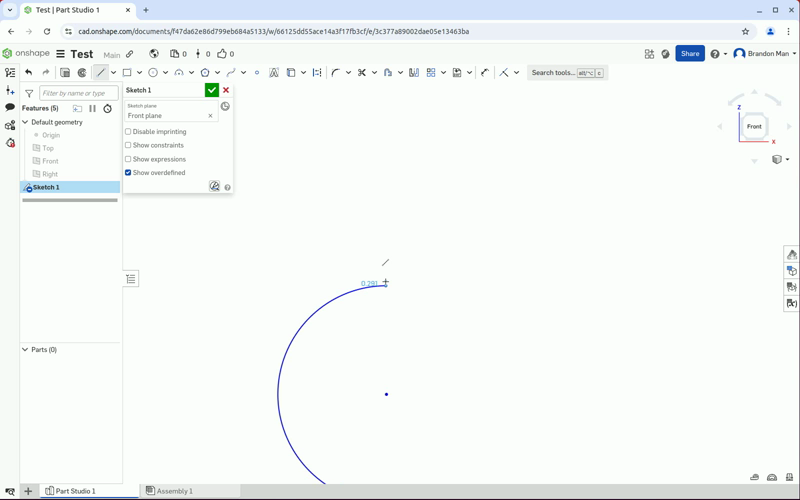
scroll(6)
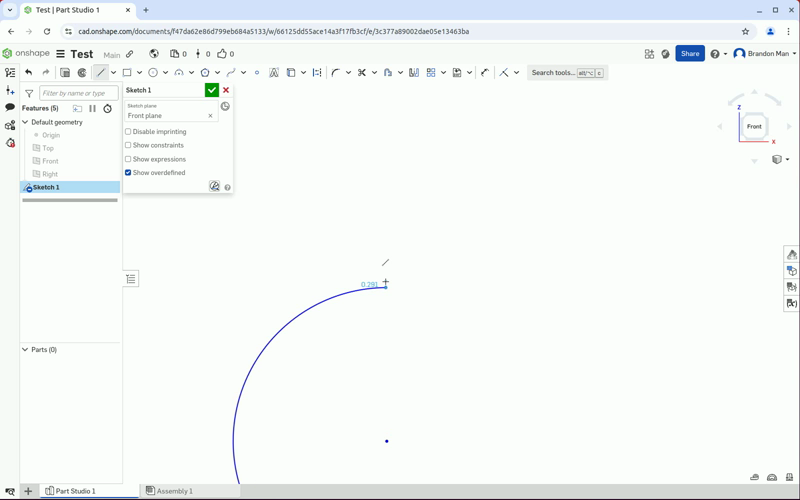
scroll(6)
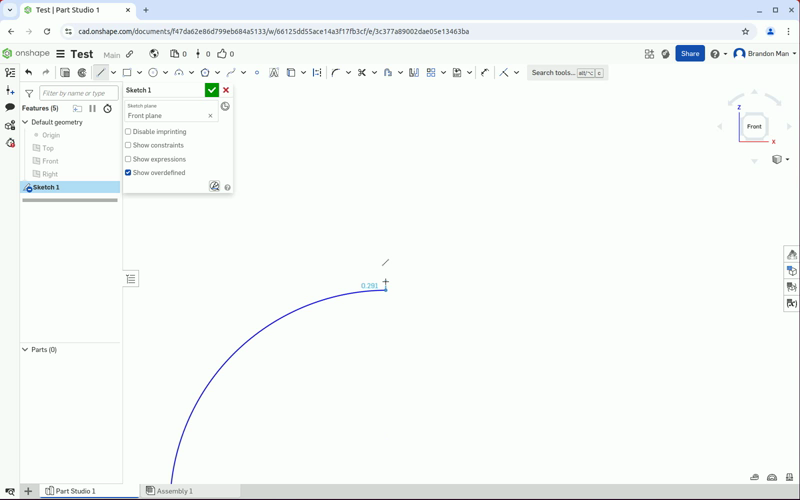
scroll(6)
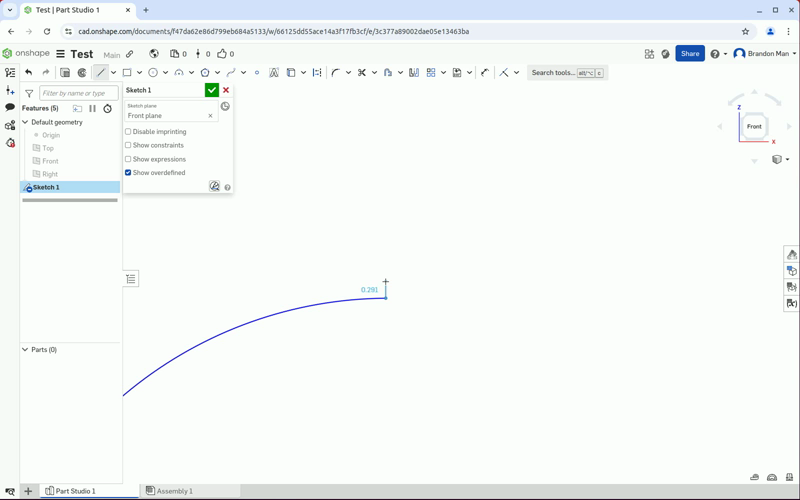
click(385, 281)
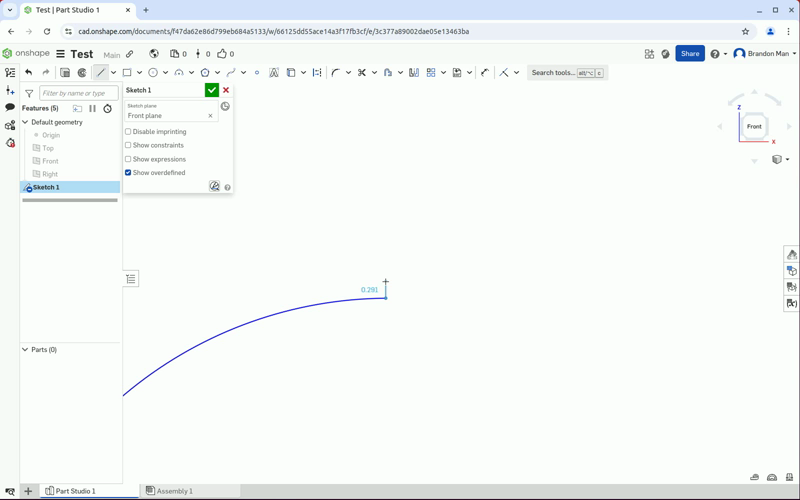
scroll(-6)
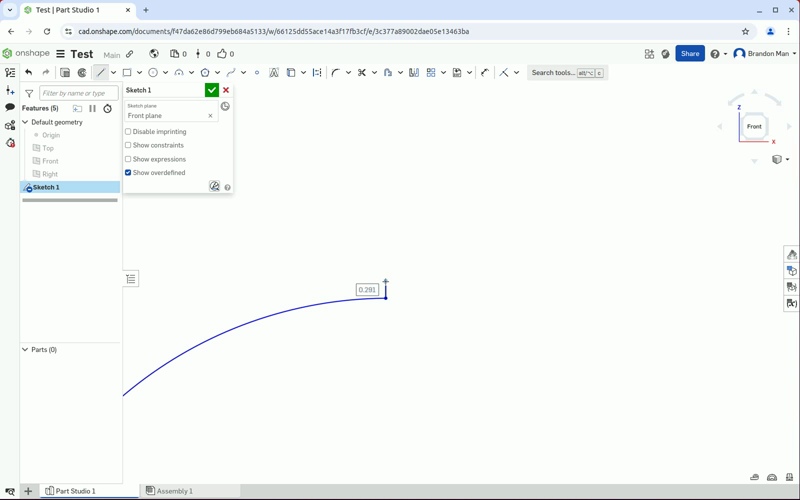
scroll(-6)
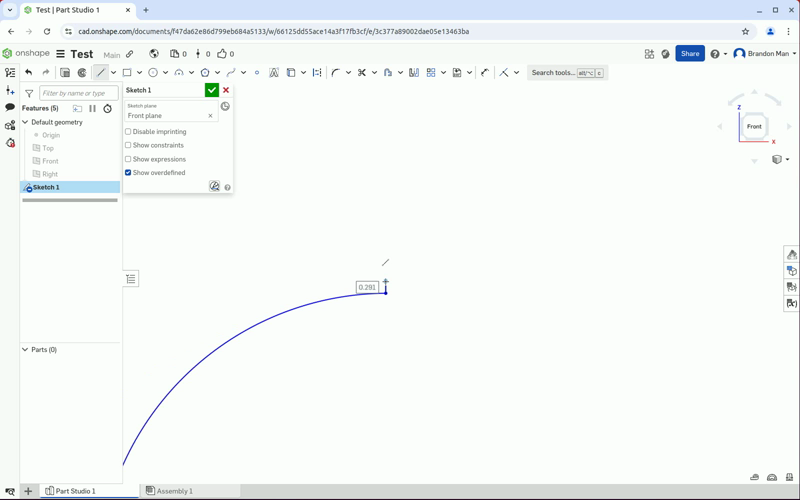
scroll(-6)
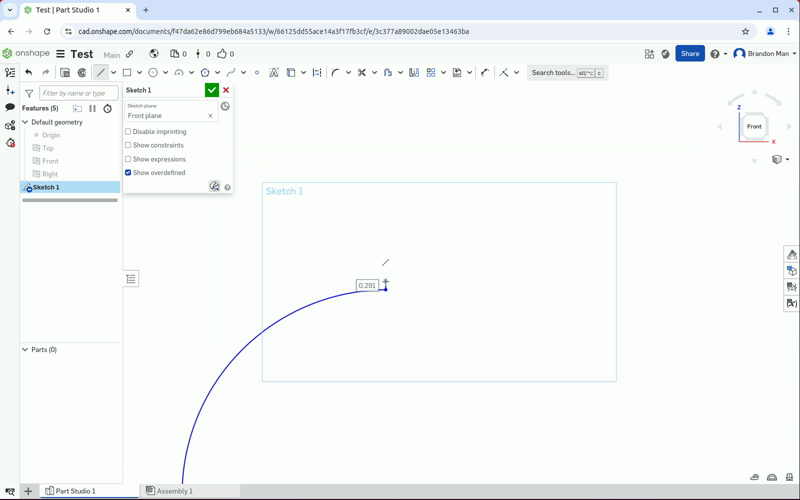
scroll(-6)
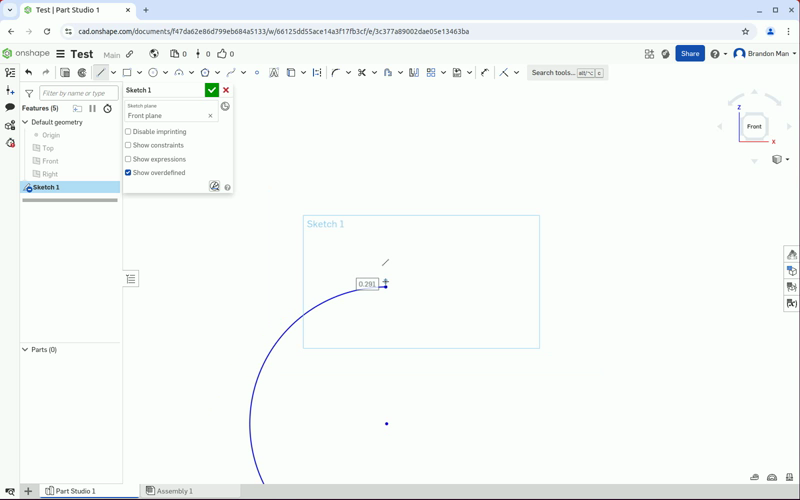
scroll(-6)
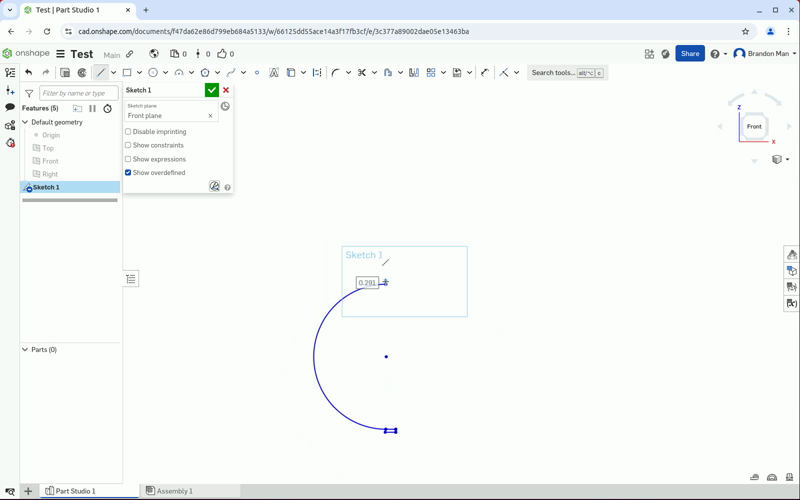
scroll(-6)
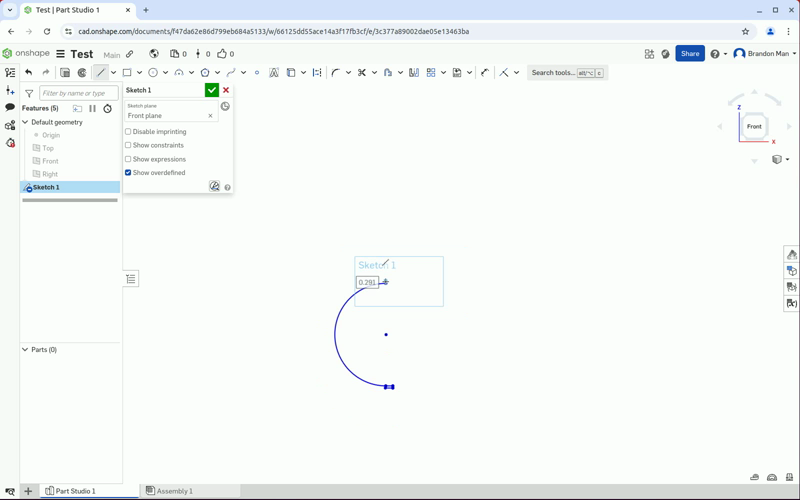
scroll(-6)
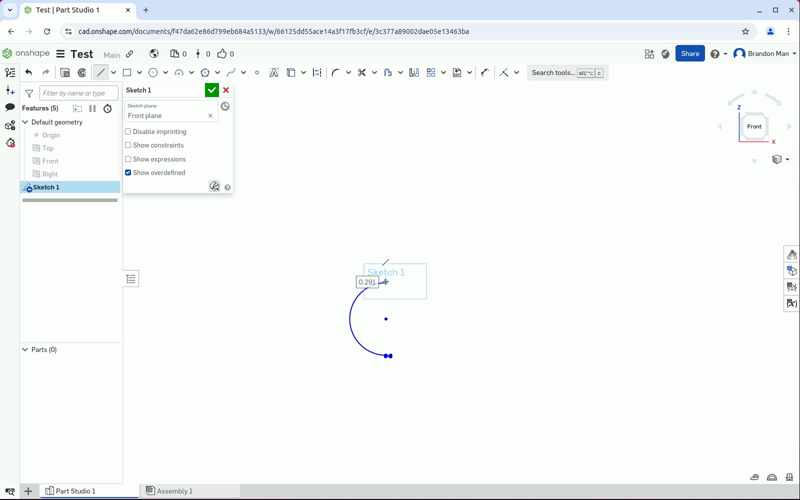
key_up(shift)
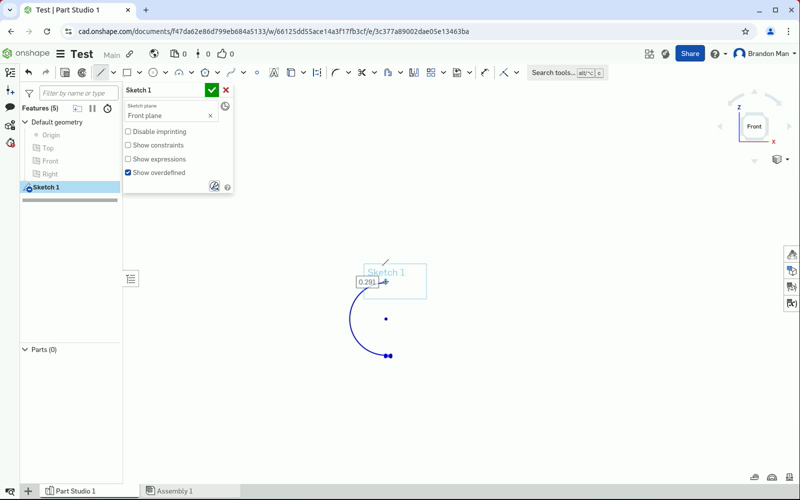
key(esc)
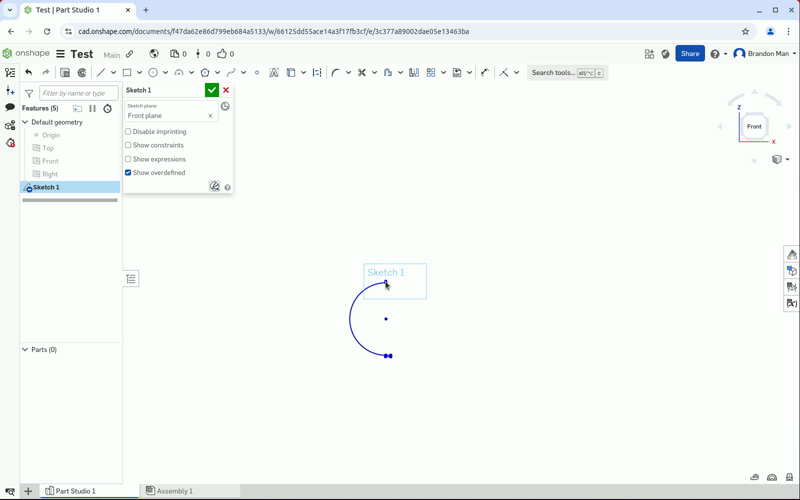
key(a)
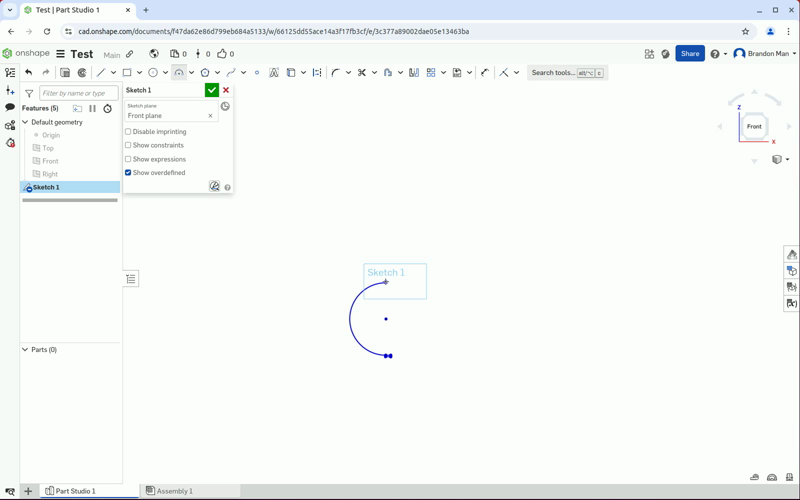
mouse_move(385, 281)
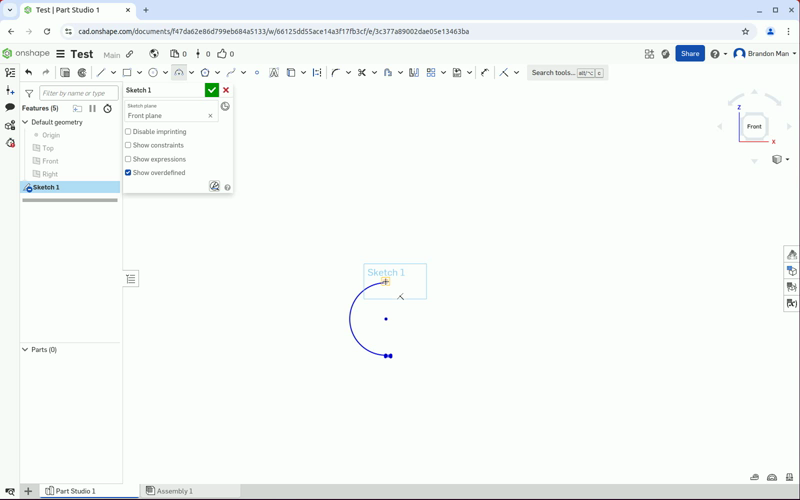
scroll(6)
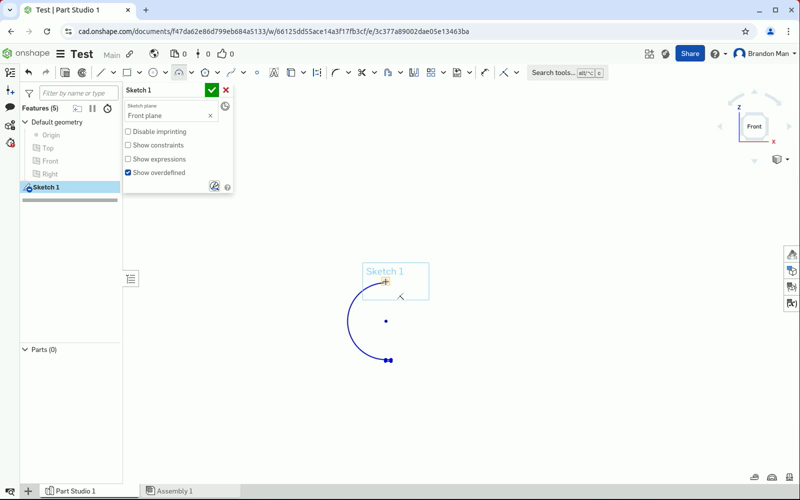
scroll(6)
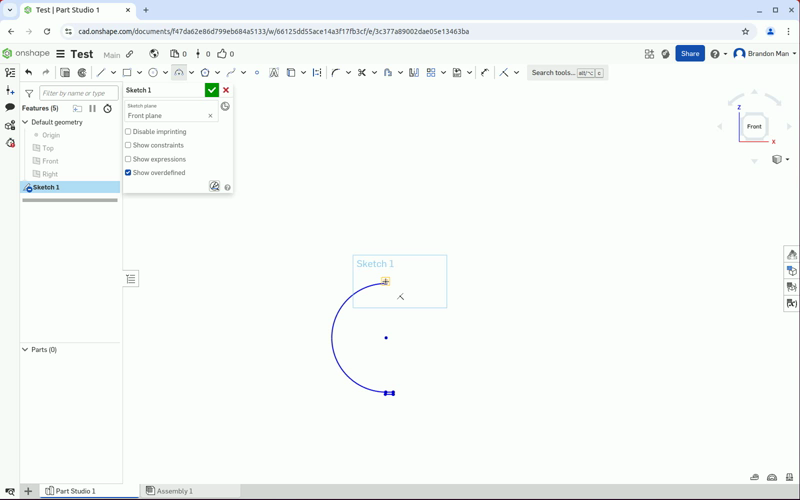
scroll(6)
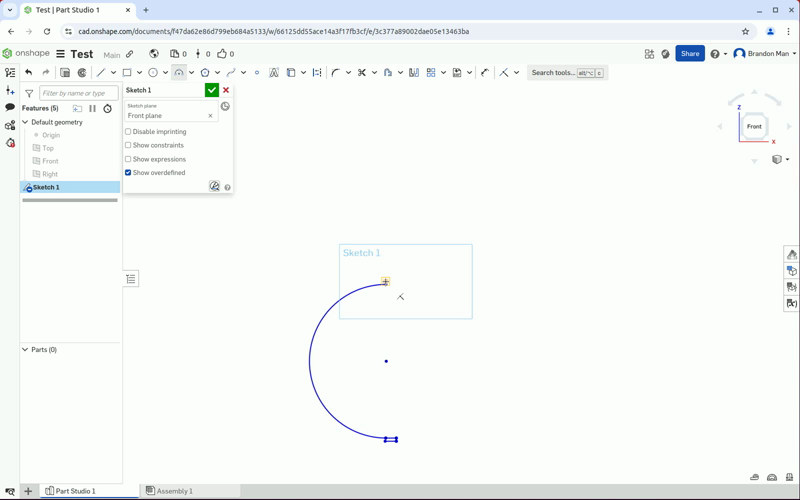
scroll(6)
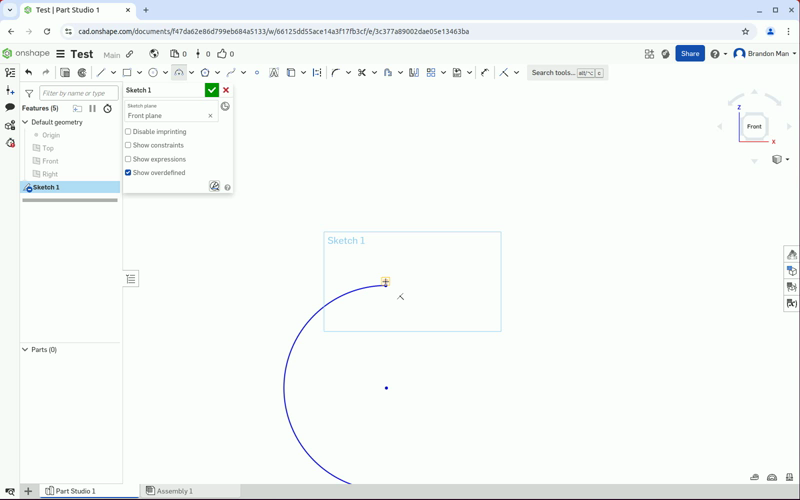
scroll(6)
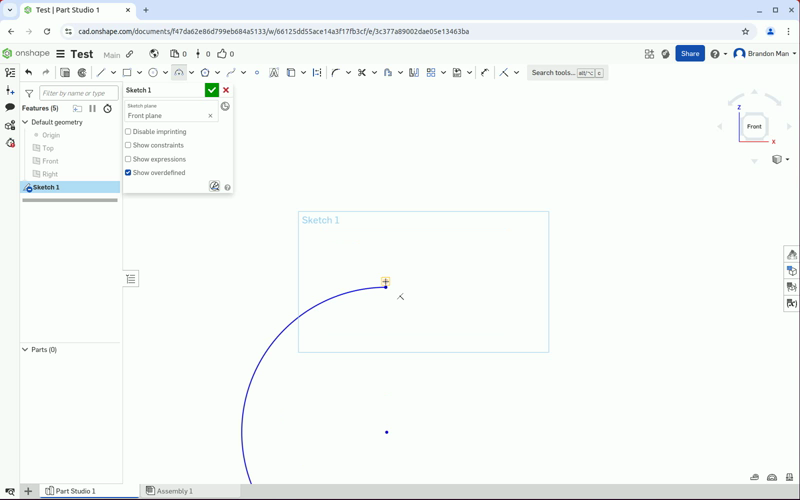
scroll(6)
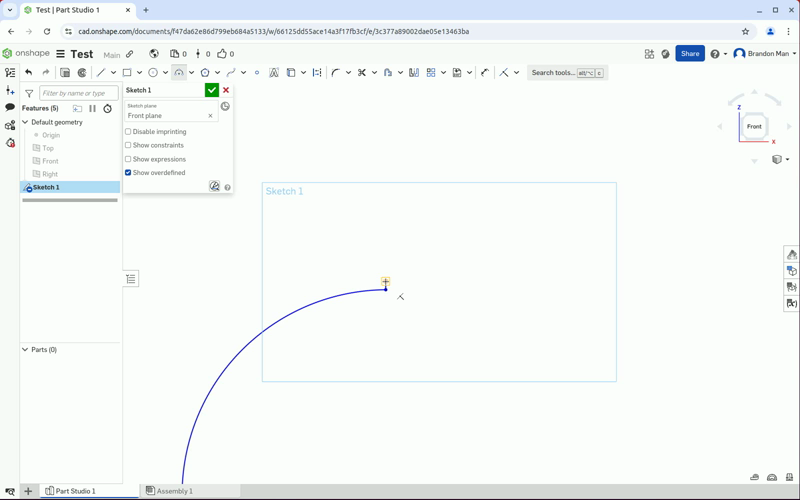
scroll(6)
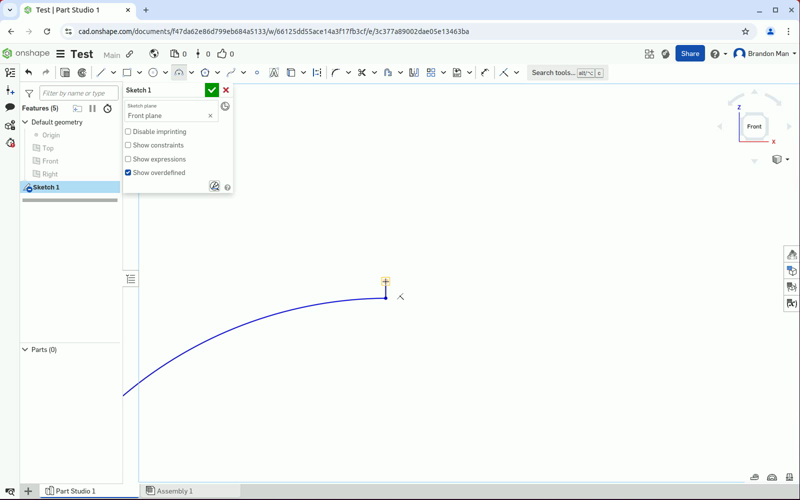
click(385, 281)
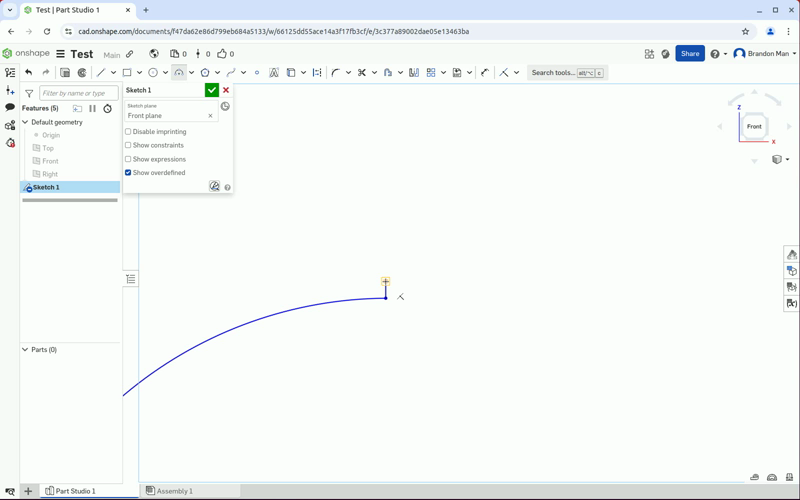
scroll(-6)
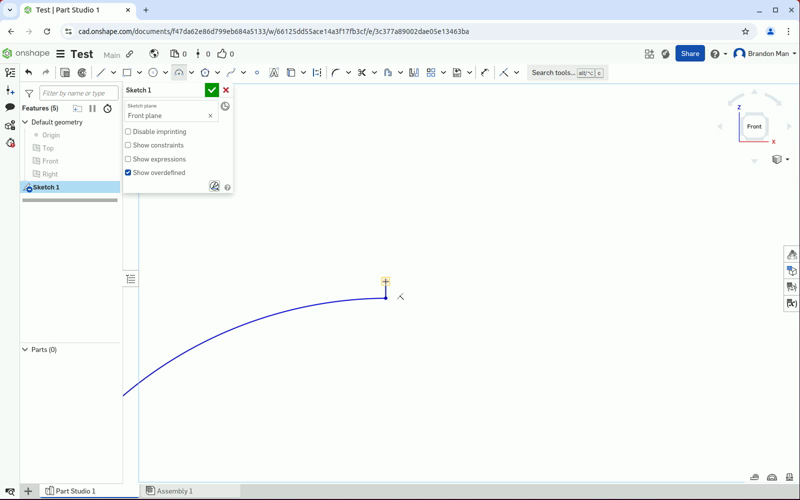
scroll(-6)
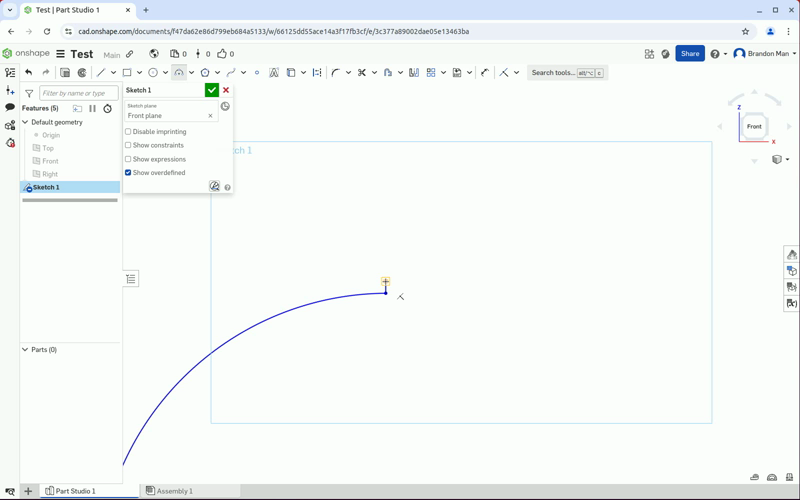
scroll(-6)
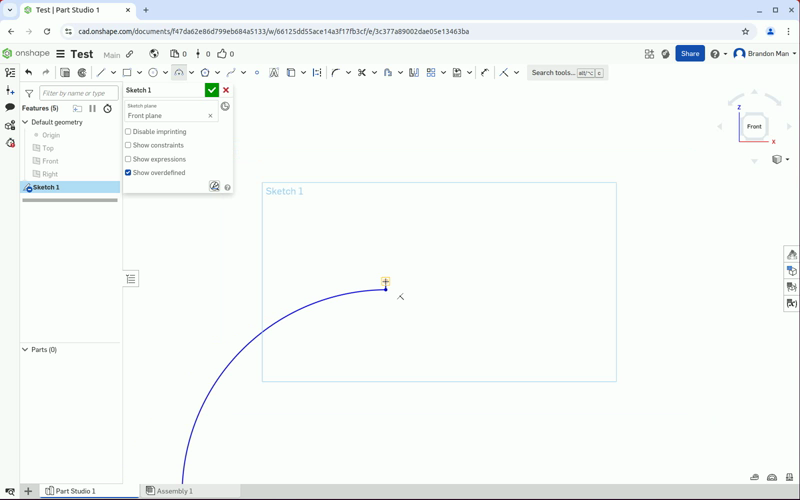
scroll(-6)
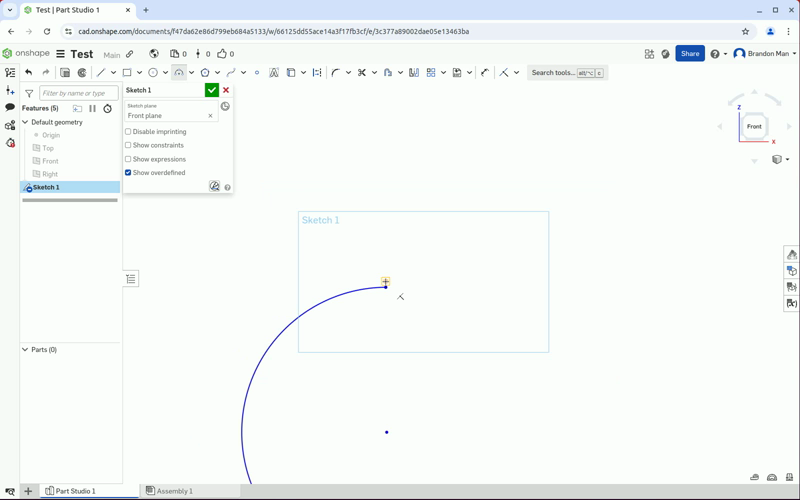
scroll(-6)
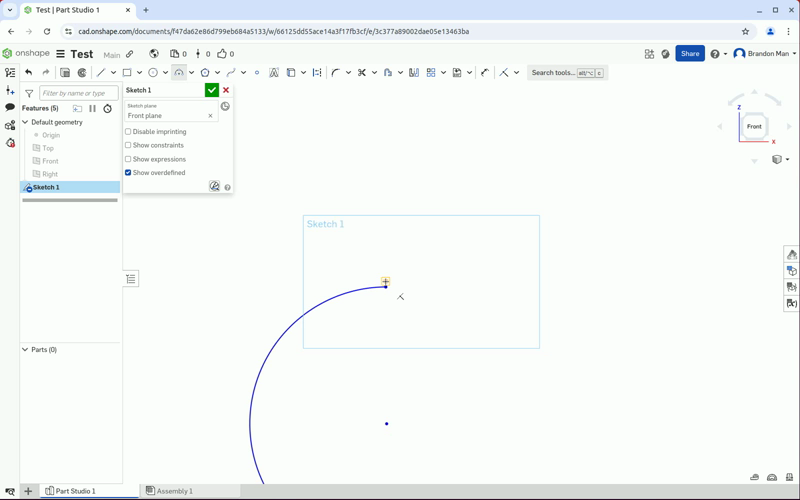
scroll(-6)
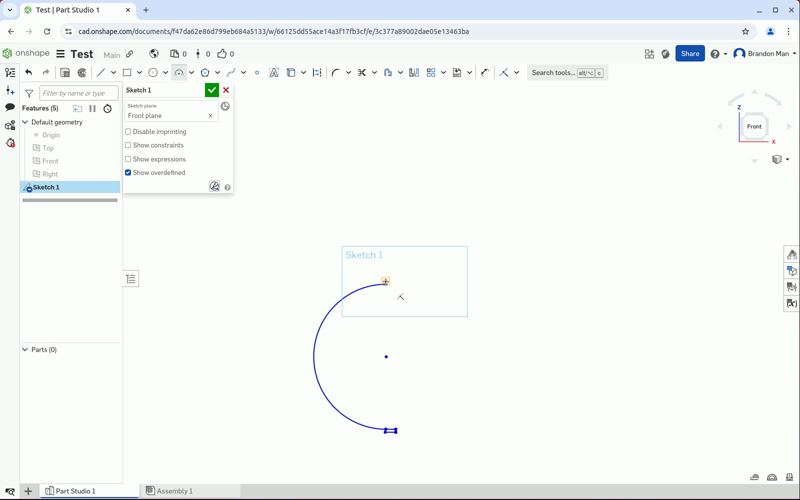
scroll(-6)
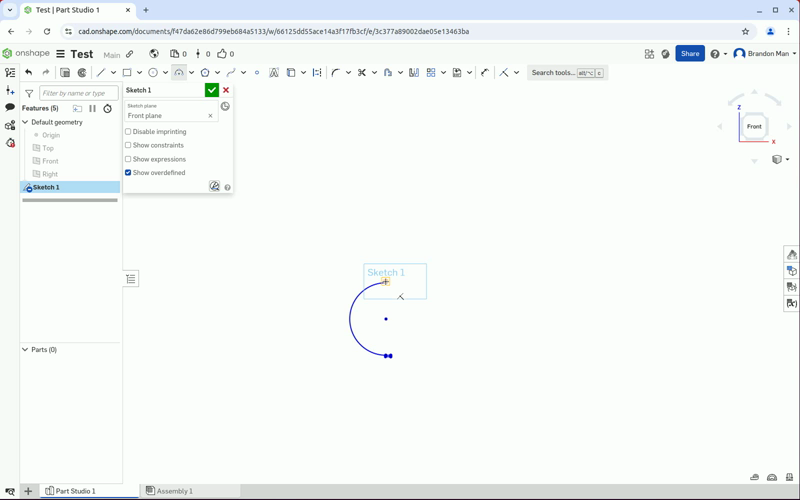
mouse_move(385, 356)
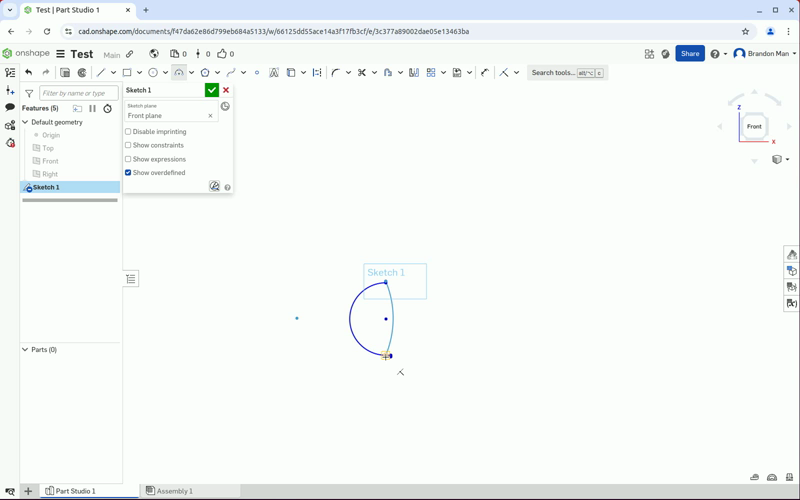
scroll(6)
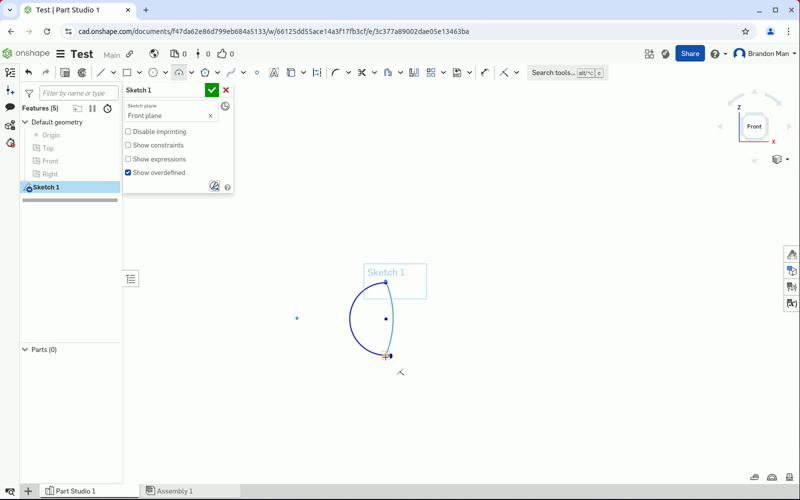
scroll(6)
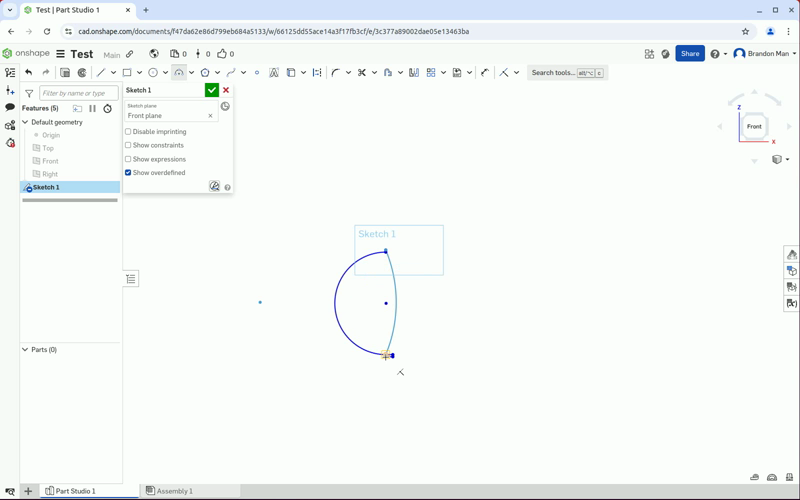
scroll(6)
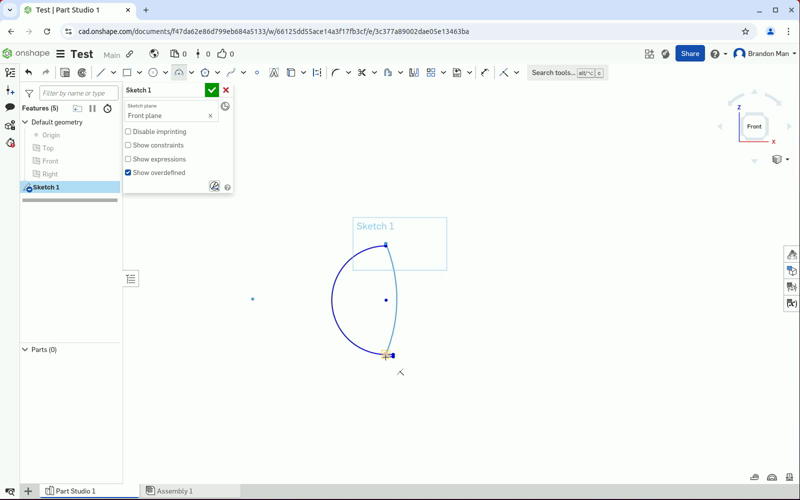
scroll(6)
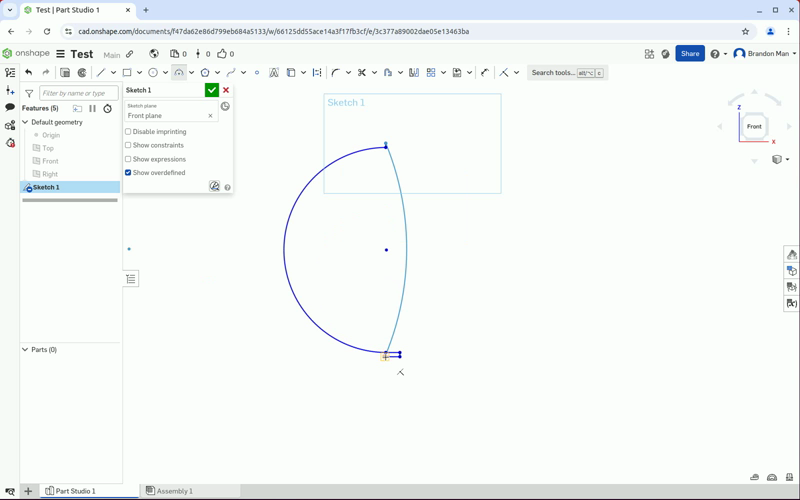
scroll(6)
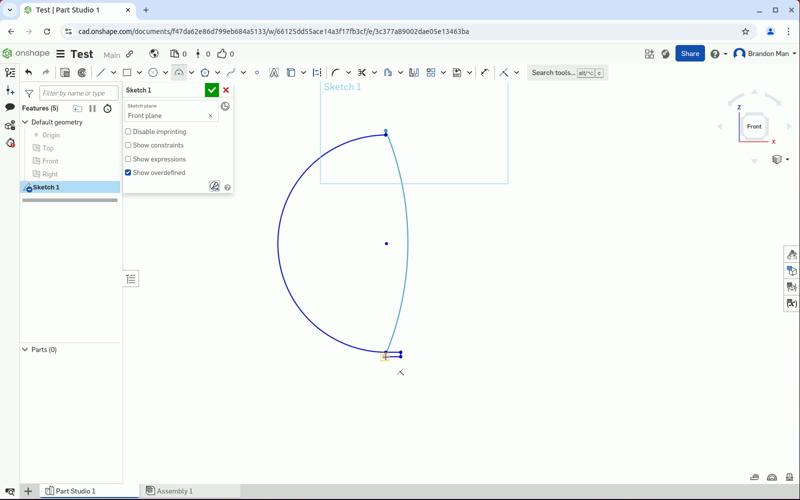
scroll(6)
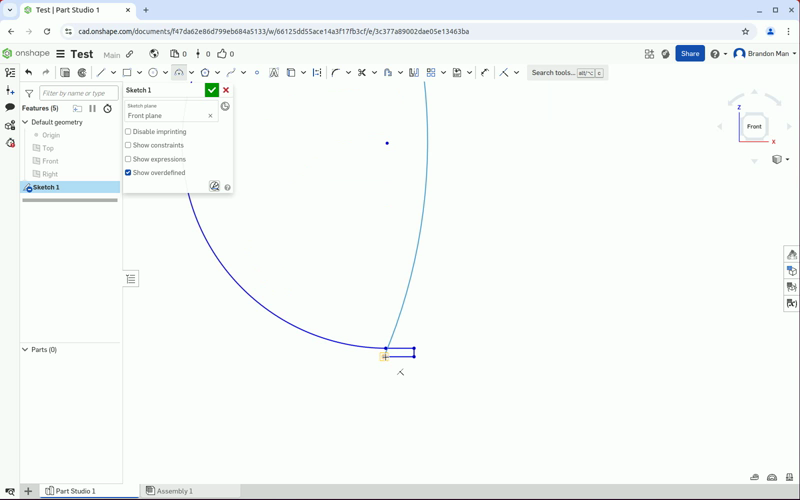
scroll(6)
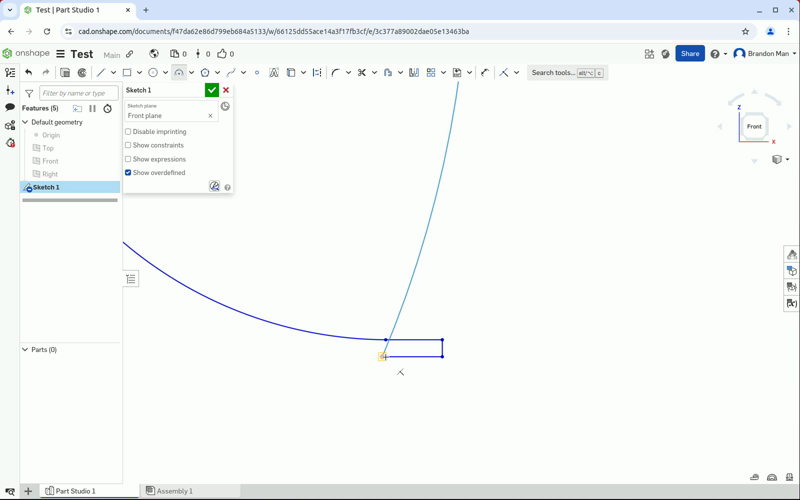
click(385, 356)
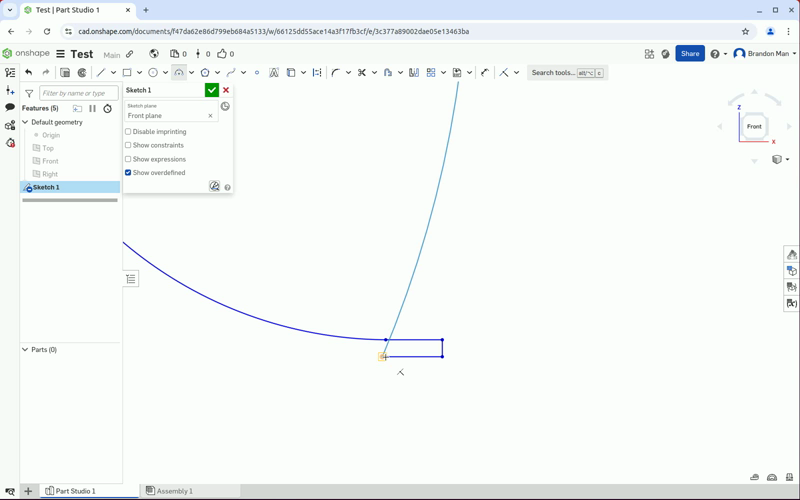
scroll(-6)
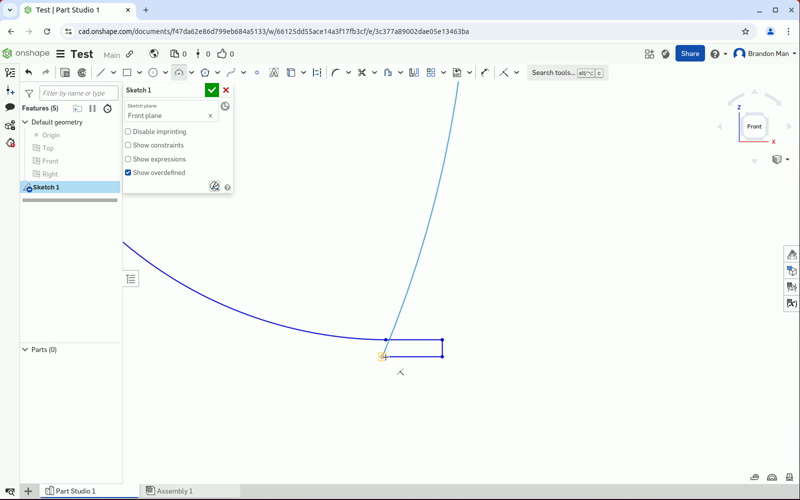
scroll(-6)
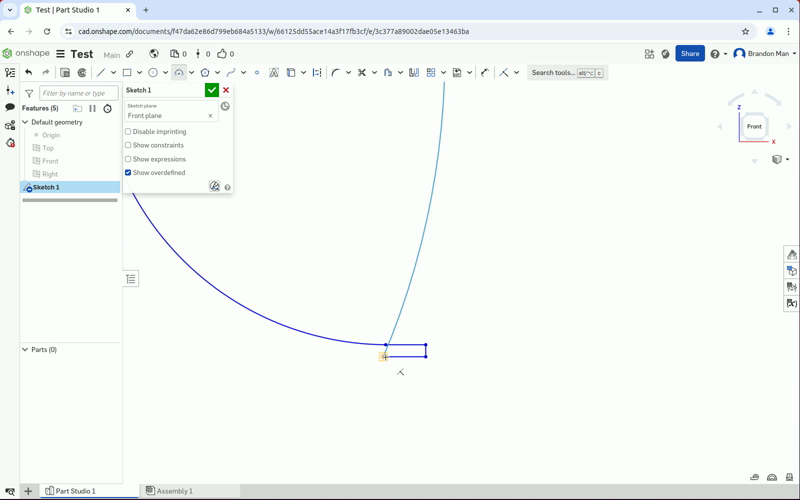
scroll(-6)
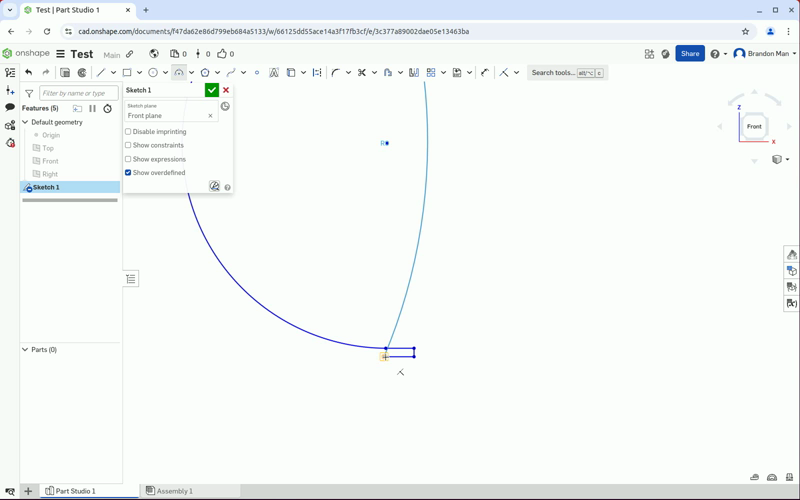
scroll(-6)
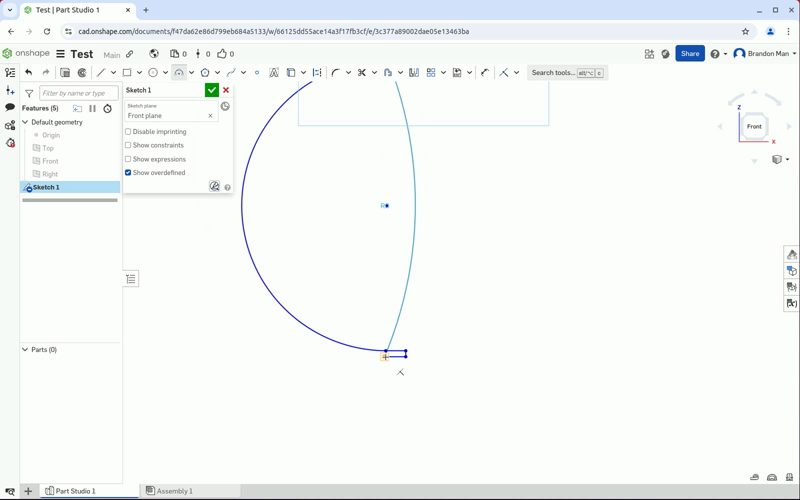
scroll(-6)
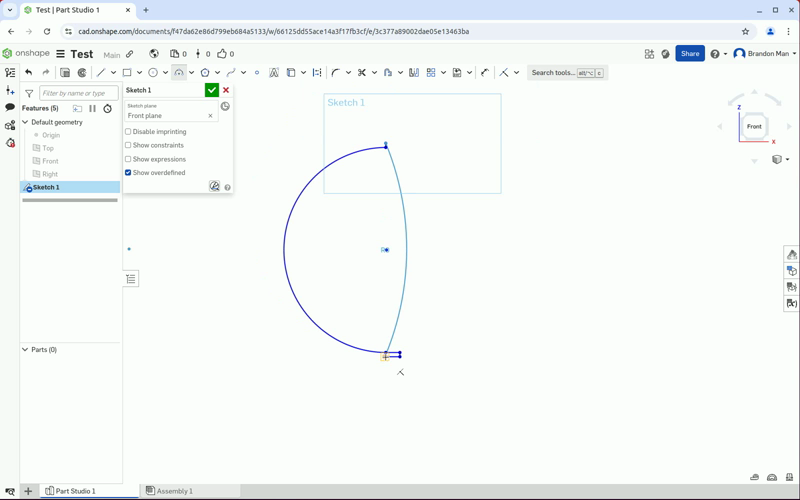
scroll(-6)
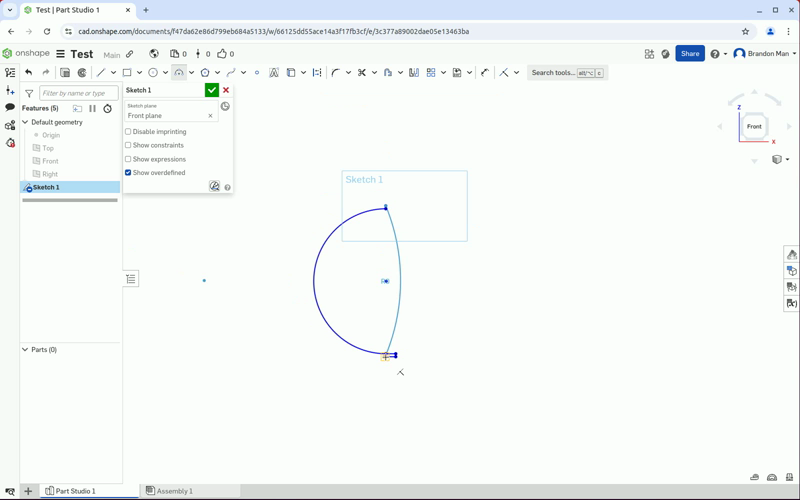
scroll(-6)
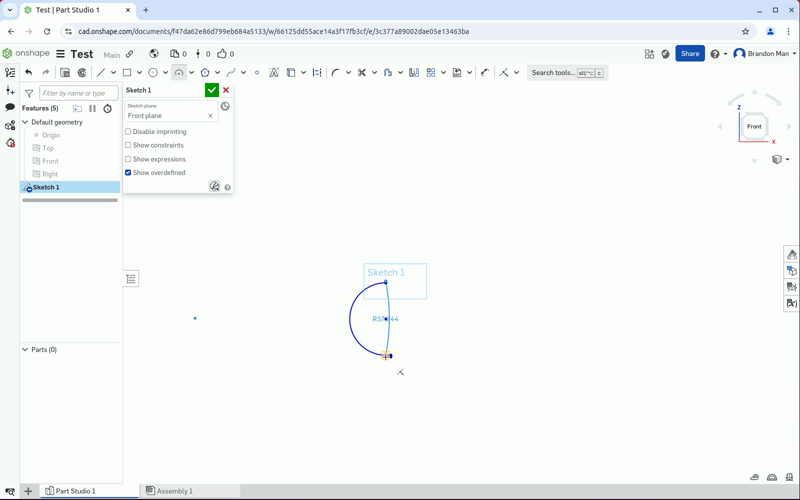
key_down(shift)
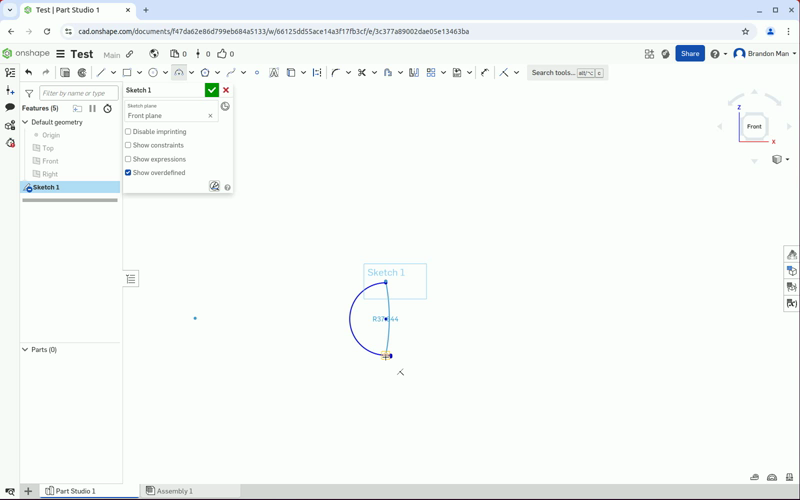
mouse_move(347, 318)
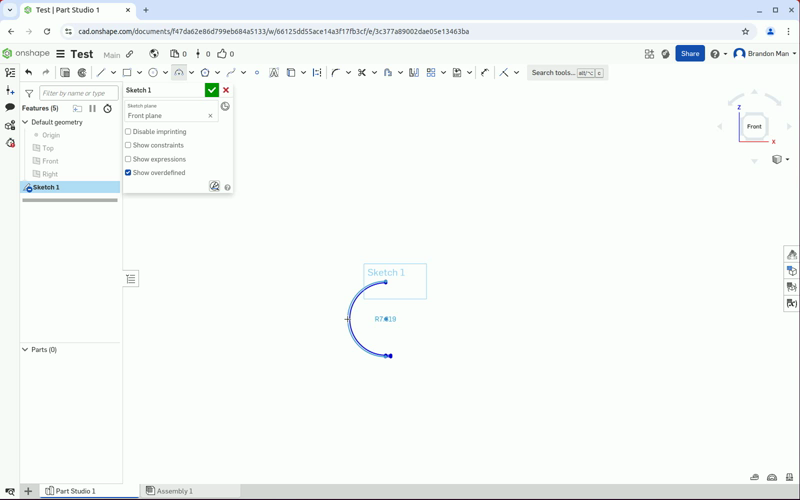
scroll(6)
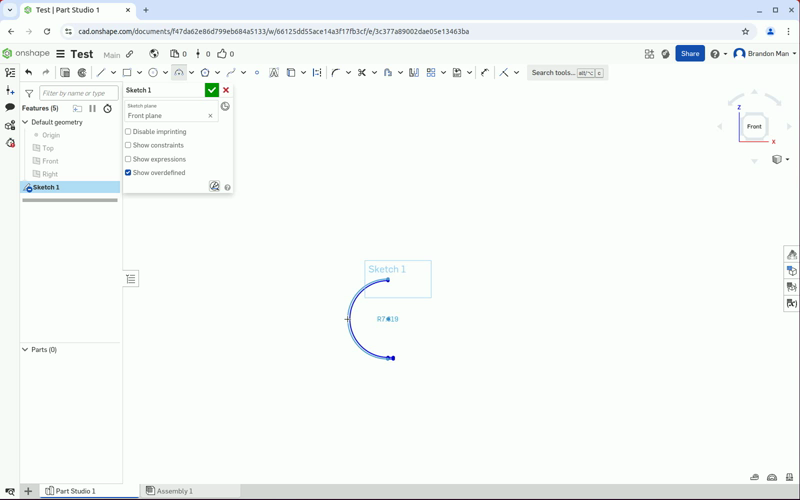
scroll(6)
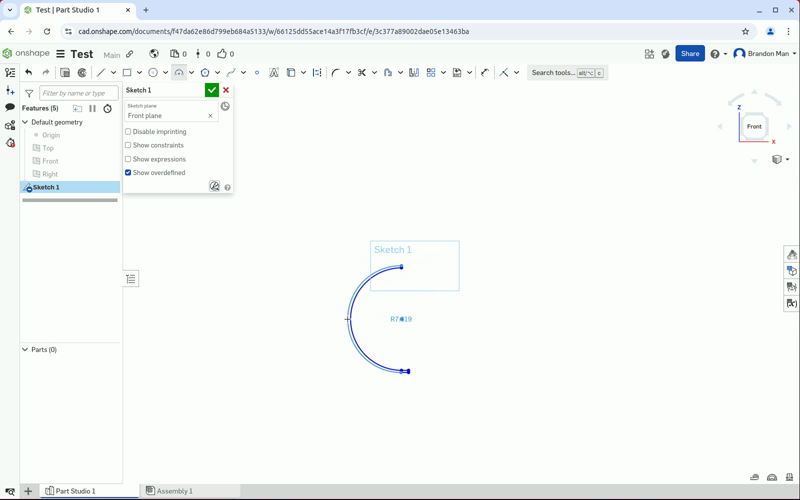
scroll(6)
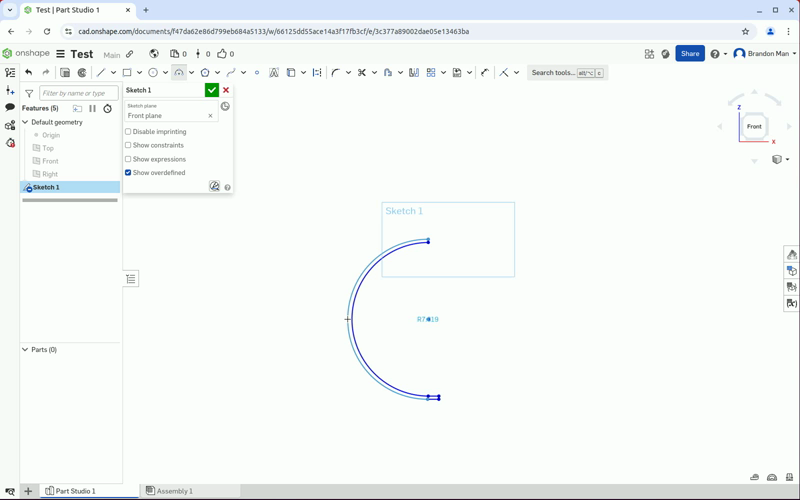
scroll(6)
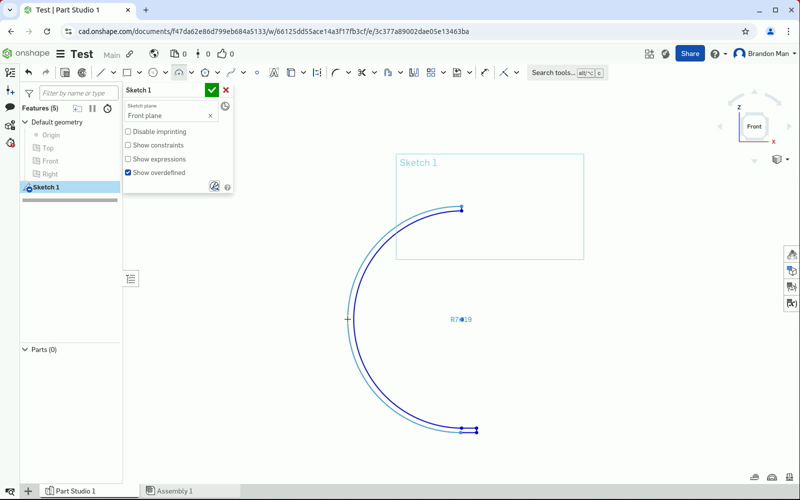
scroll(6)
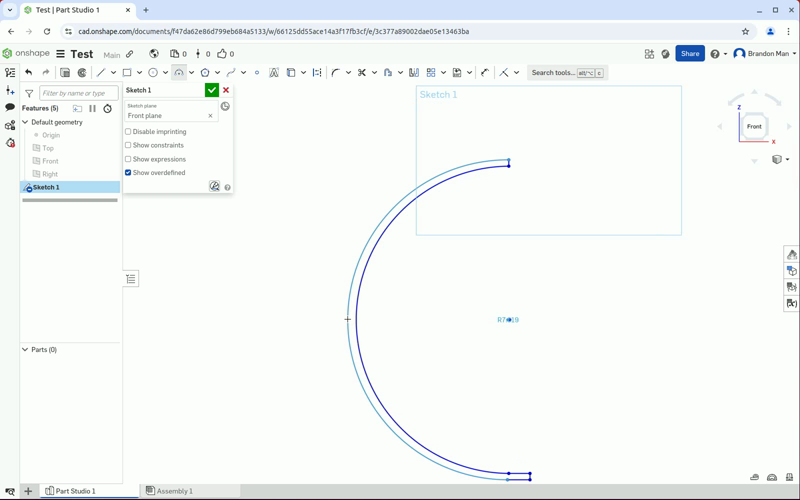
scroll(6)
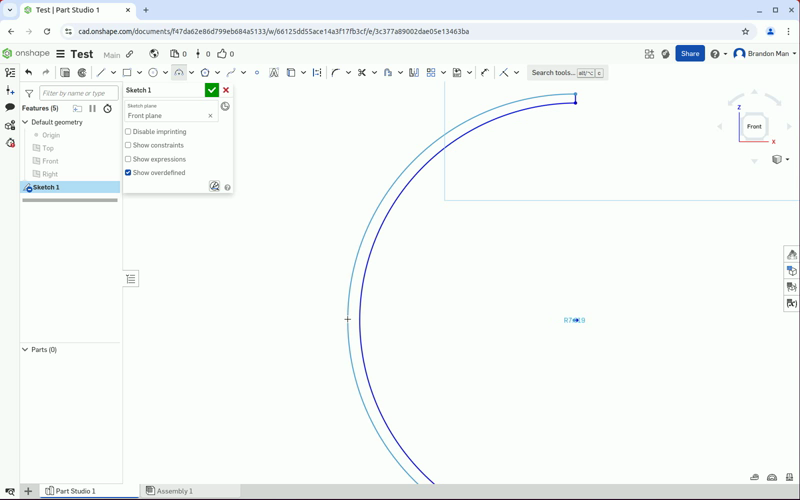
scroll(6)
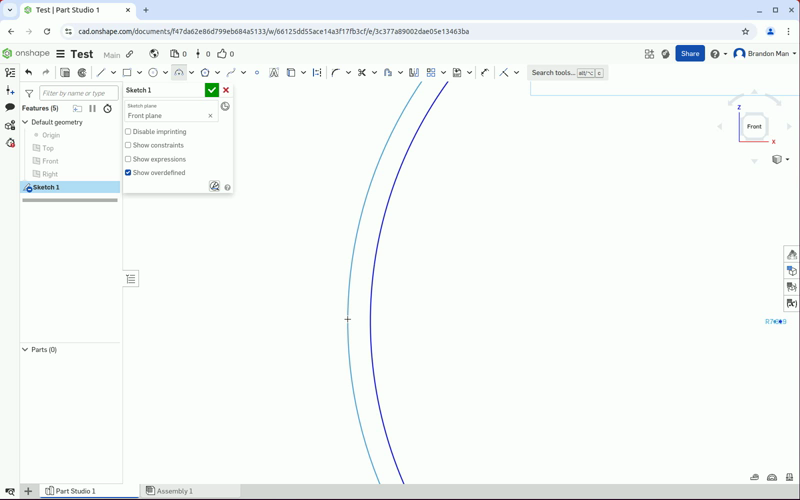
click(347, 318)
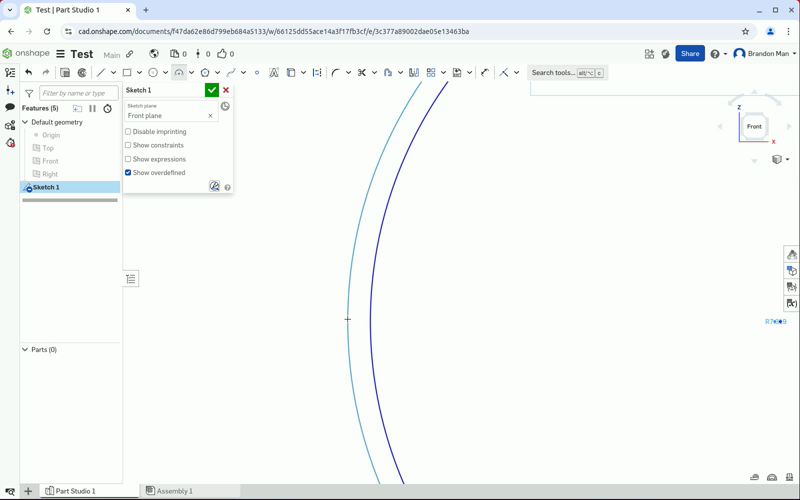
scroll(-6)
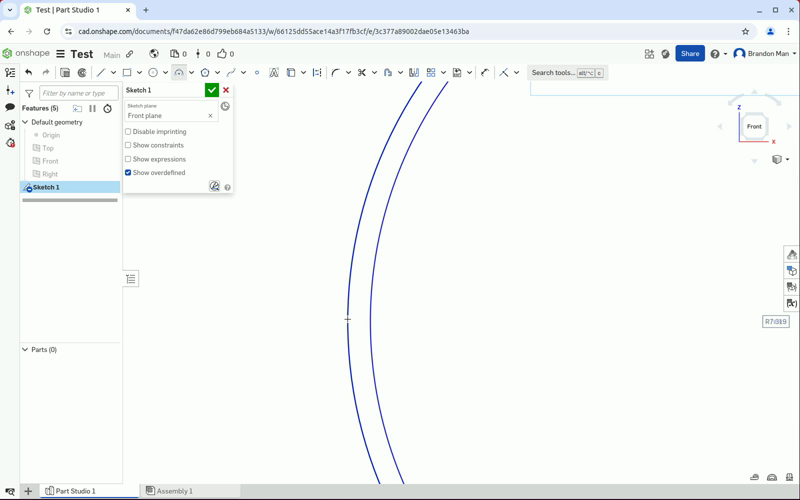
scroll(-6)
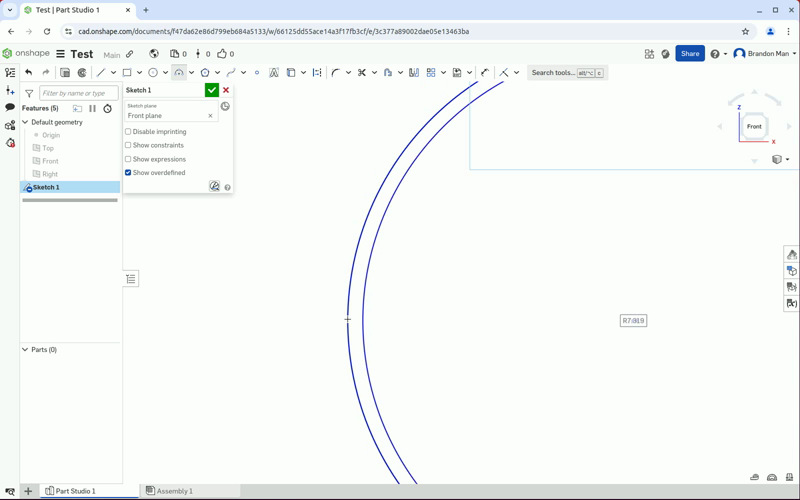
scroll(-6)
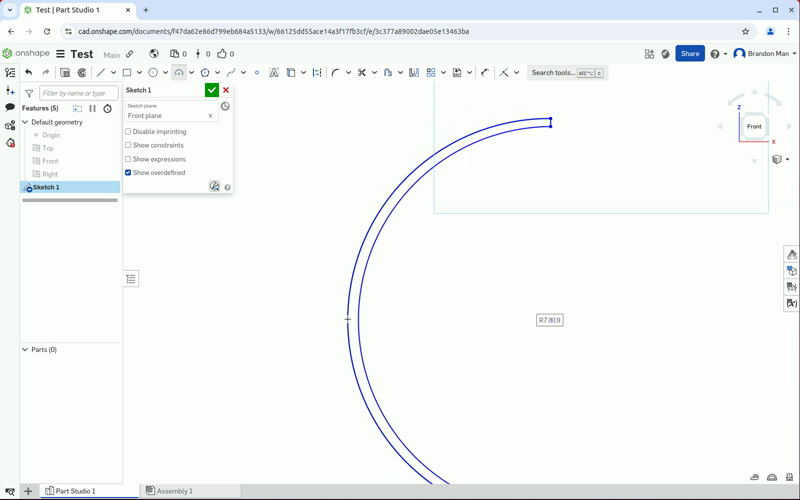
scroll(-6)
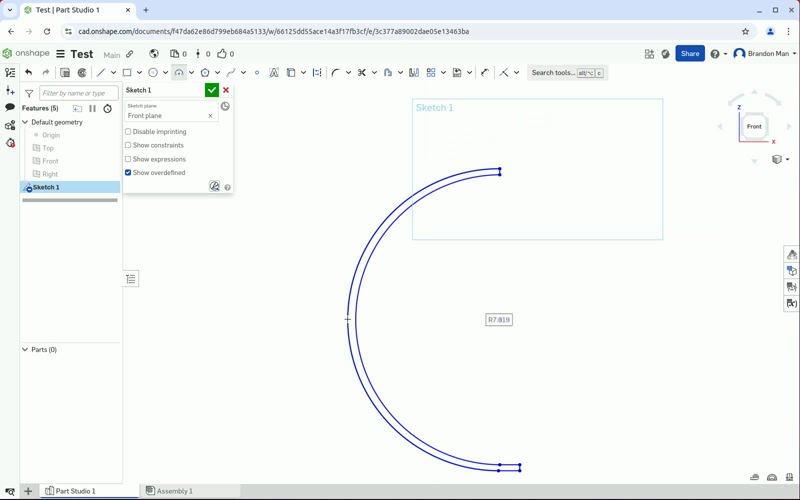
scroll(-6)
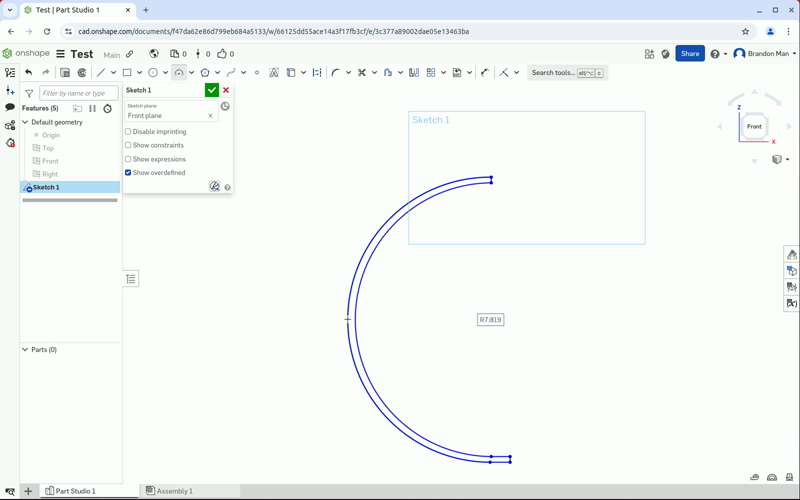
scroll(-6)
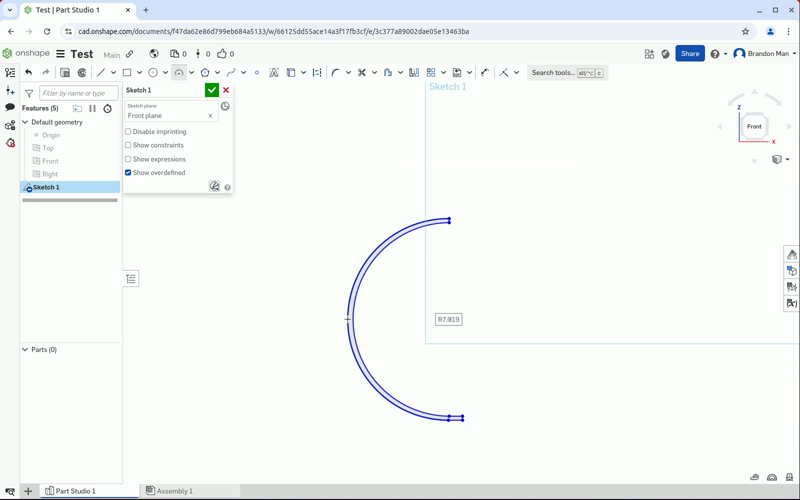
scroll(-6)
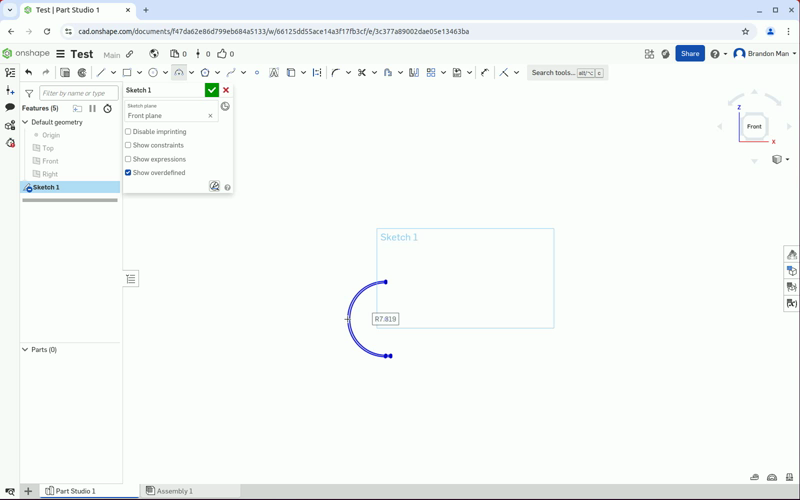
key_up(shift)
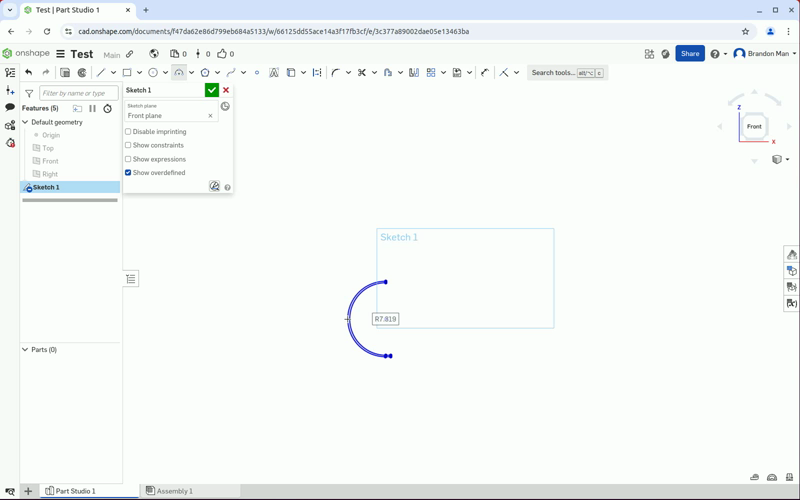
key(esc)
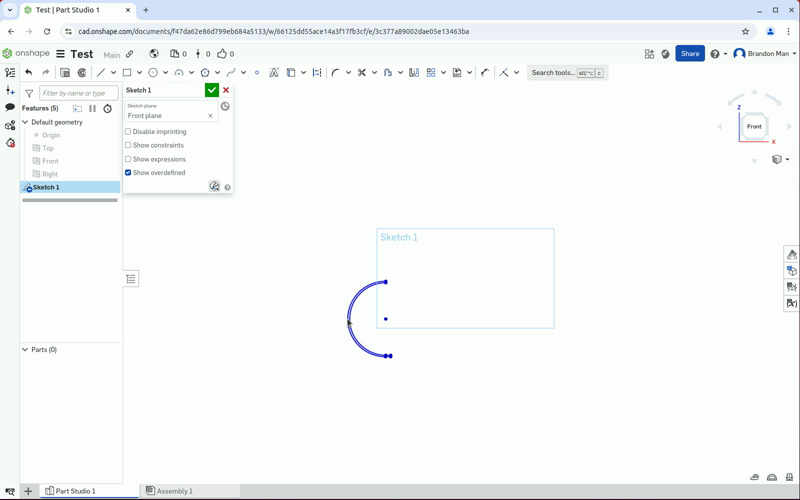
mouse_move(377, 340)
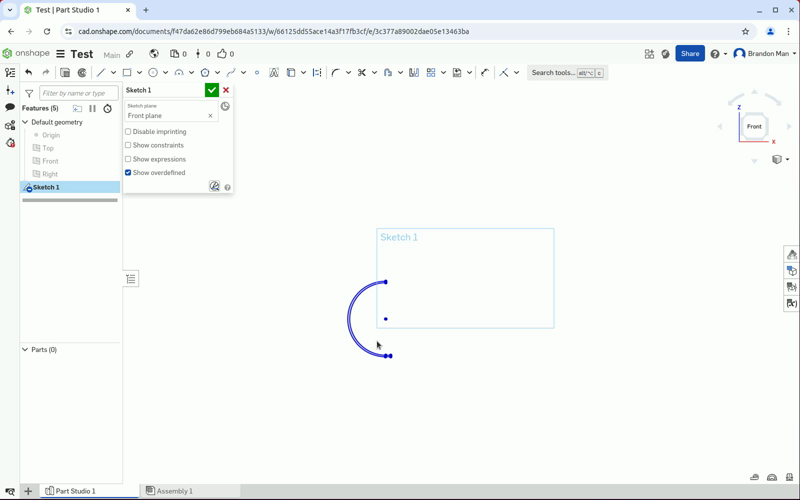
scroll(6)
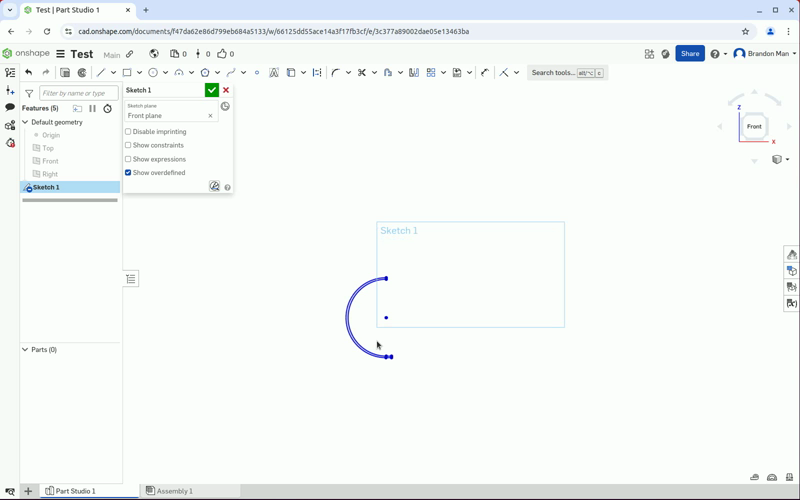
scroll(6)
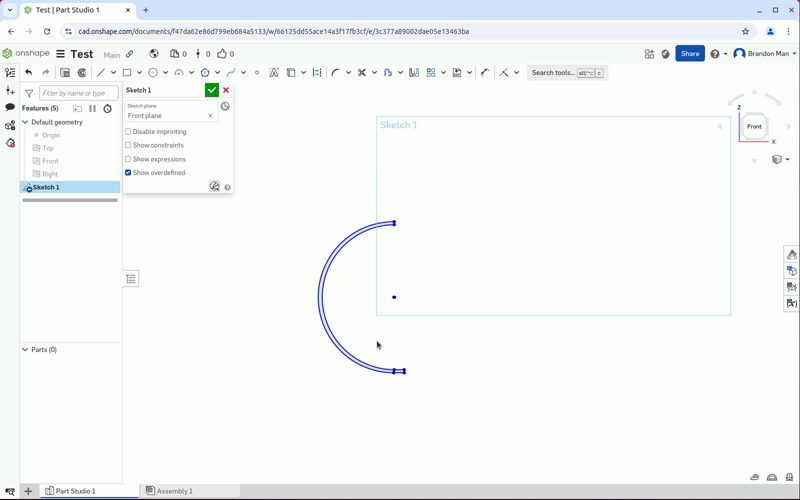
scroll(6)
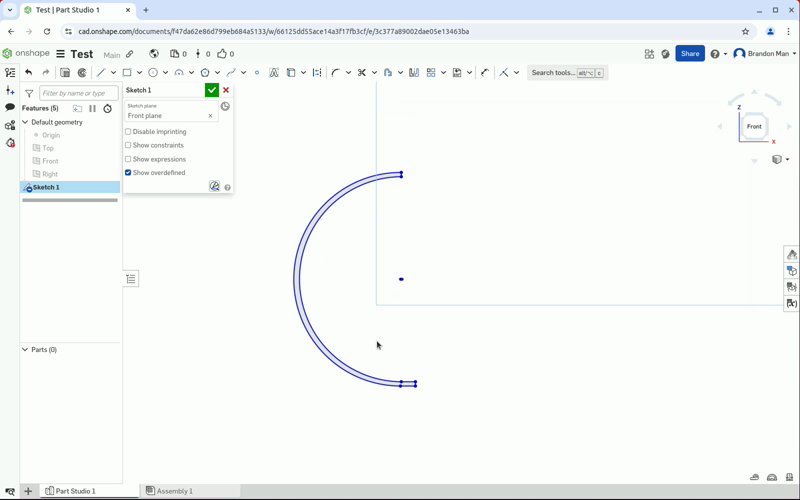
scroll(6)
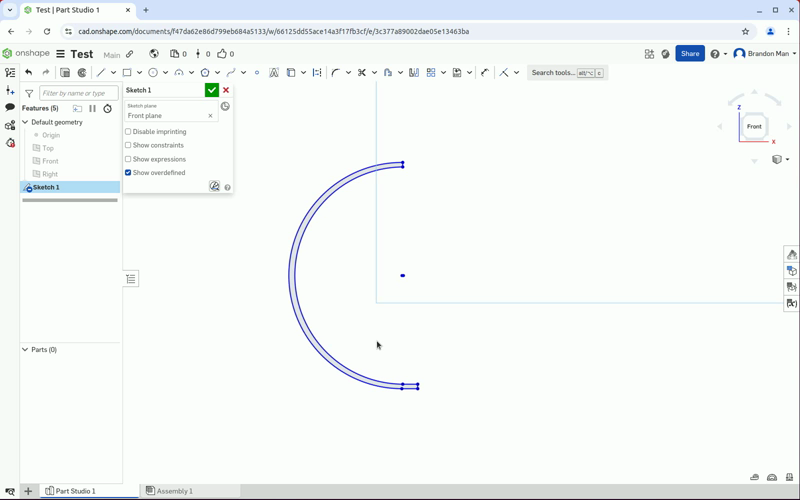
scroll(6)
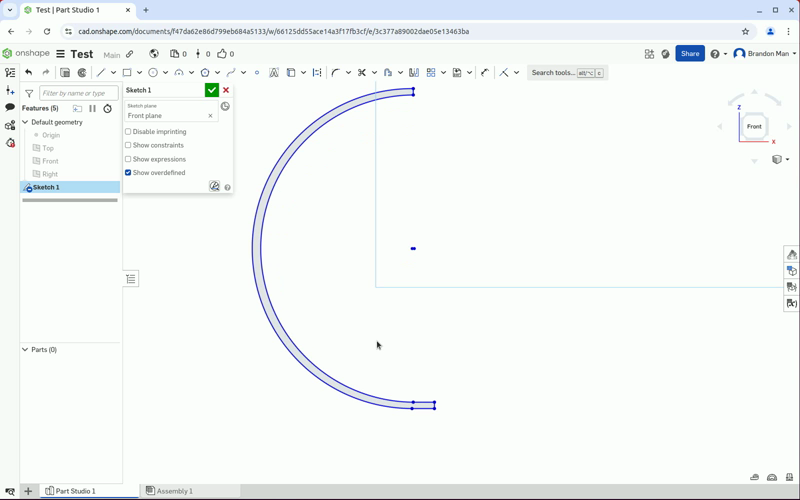
scroll(6)
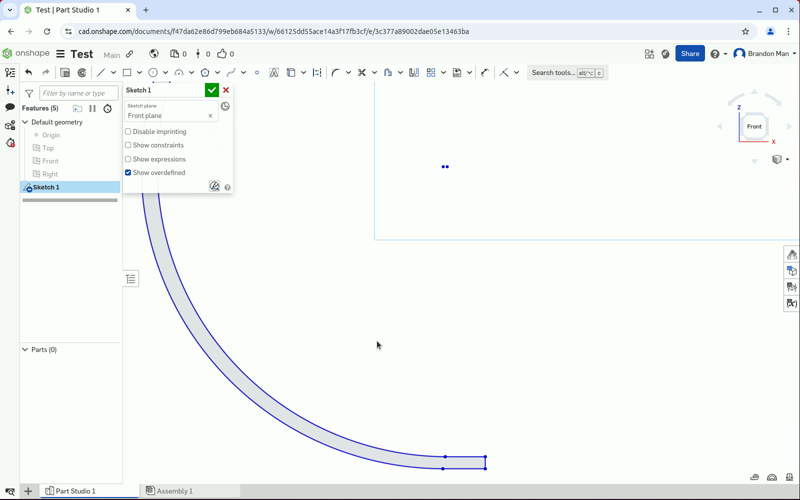
scroll(6)
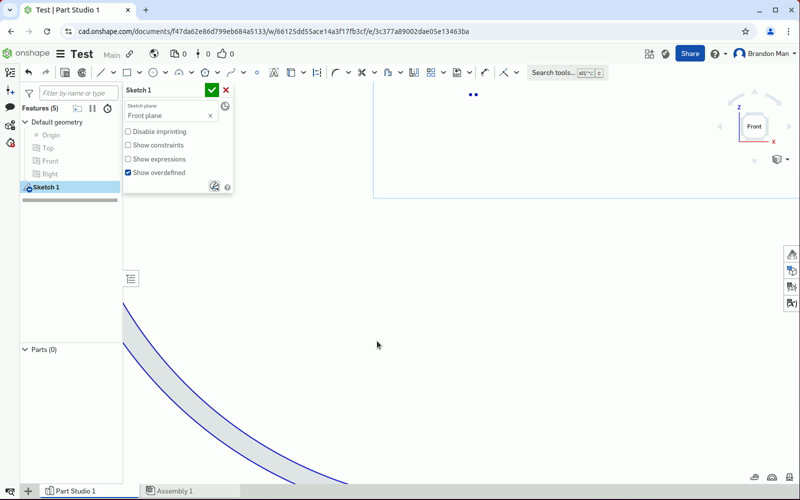
click(377, 340)
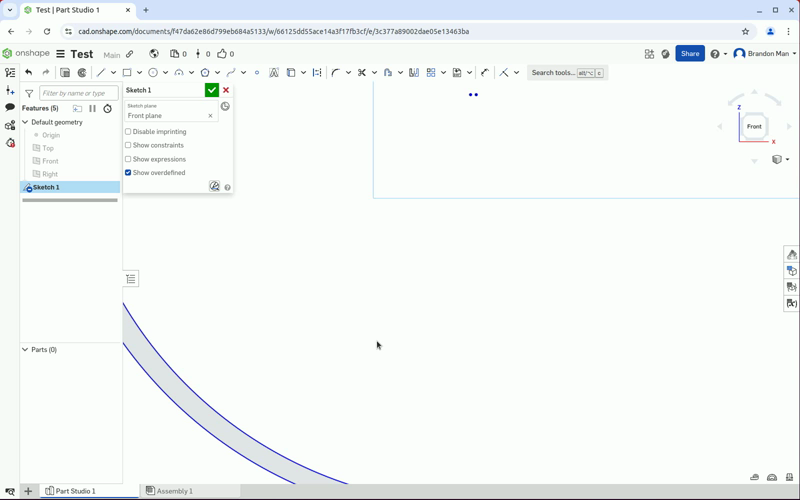
scroll(-6)
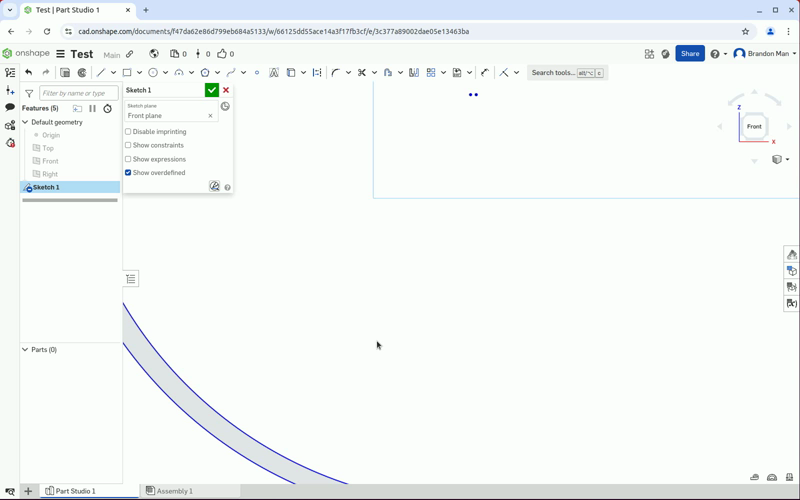
scroll(-6)
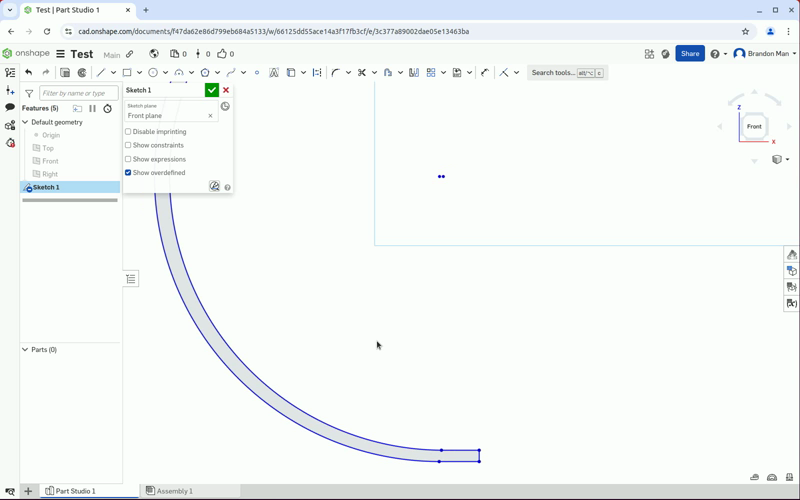
scroll(-6)
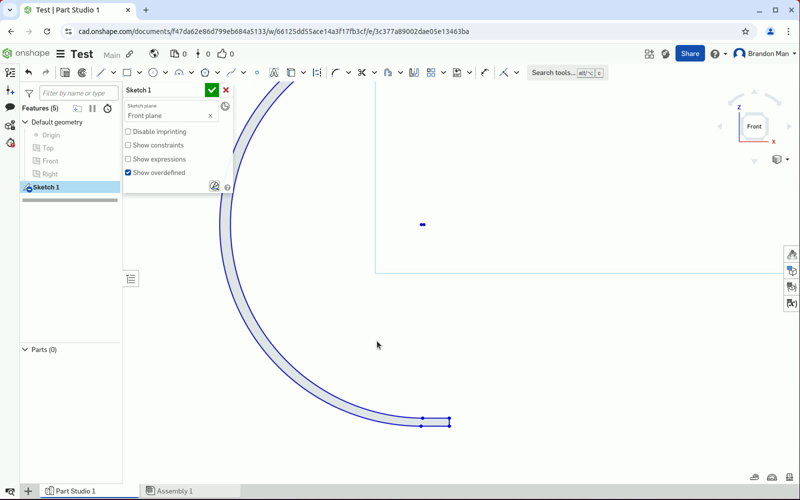
scroll(-6)
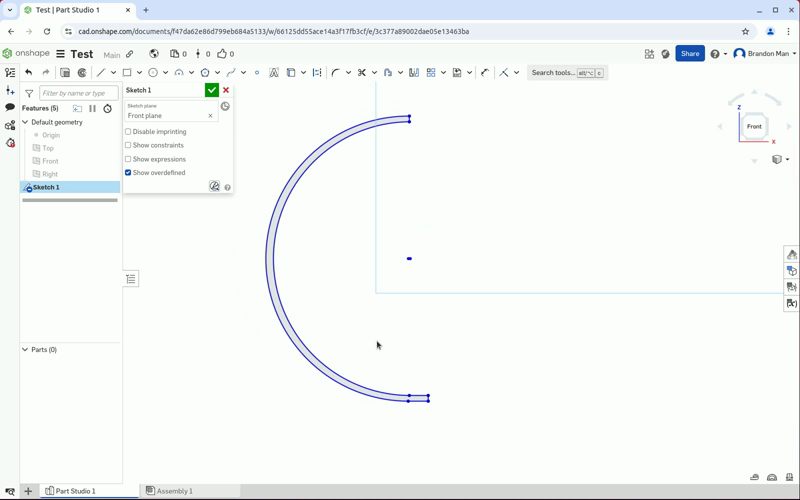
scroll(-6)
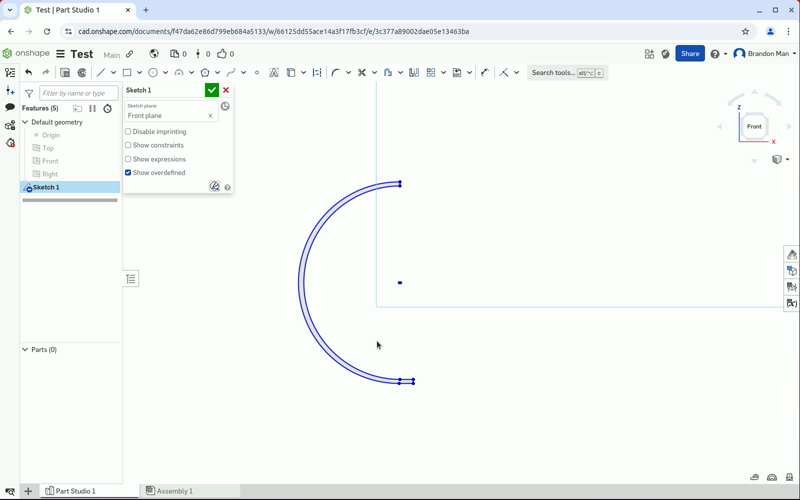
scroll(-6)
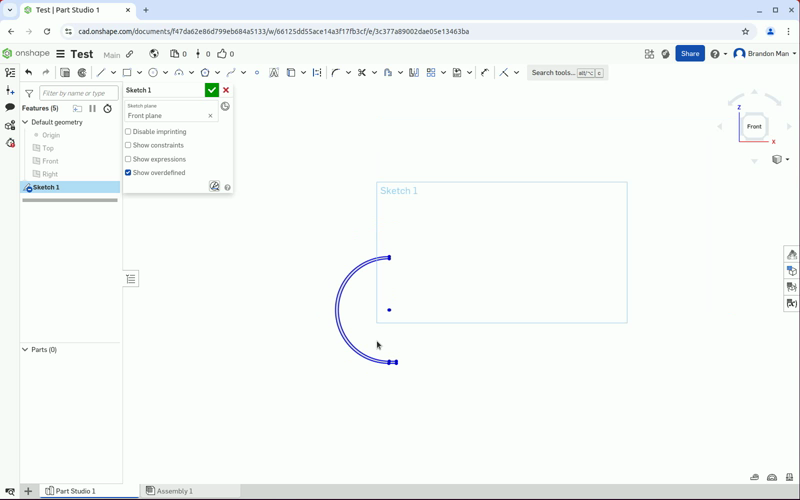
scroll(-6)
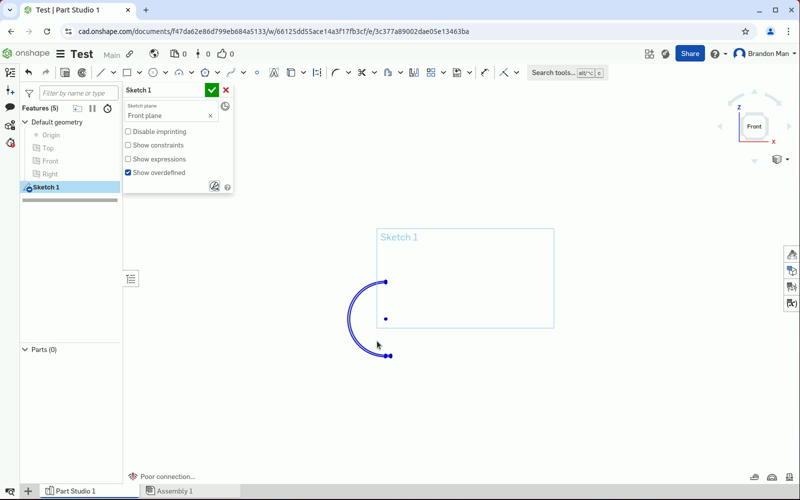
mouse_move(73, 352)
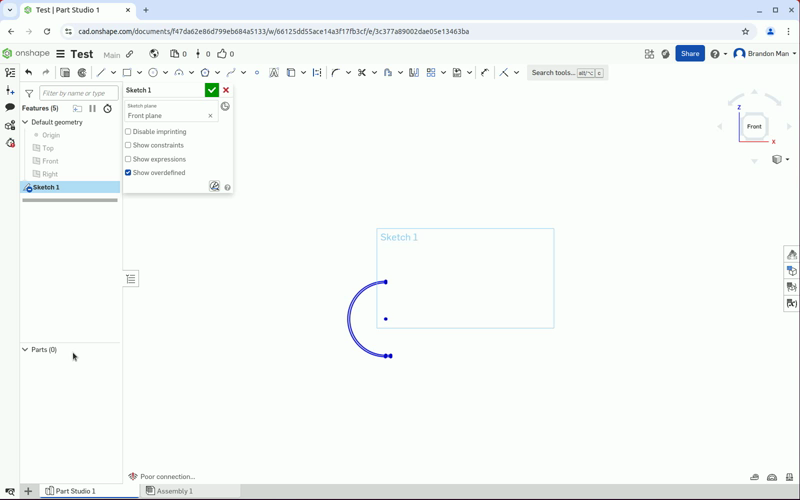
key(shift+y)
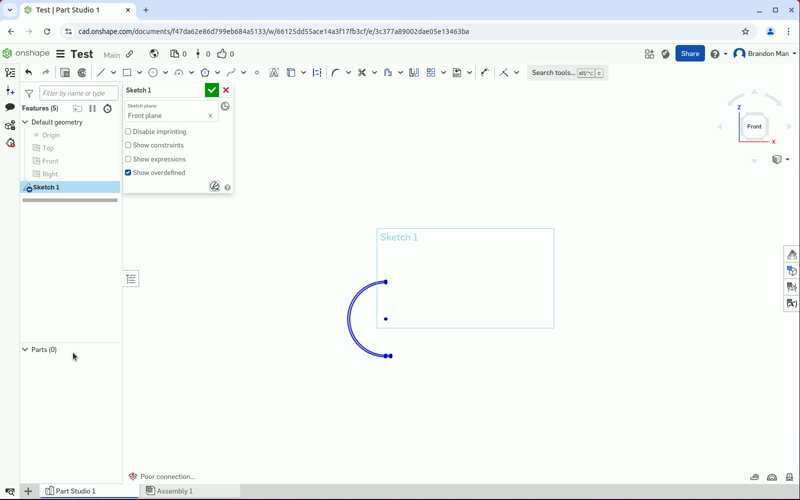
key(shift+e)
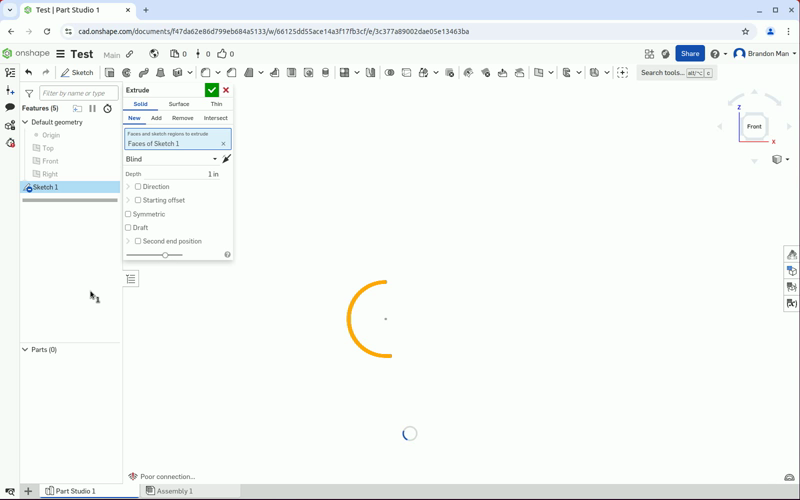
mouse_move(143, 106)
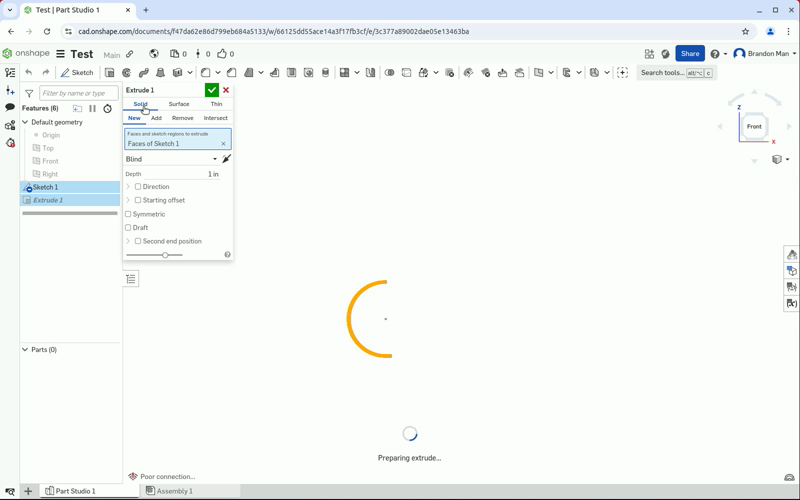
click(143, 106)
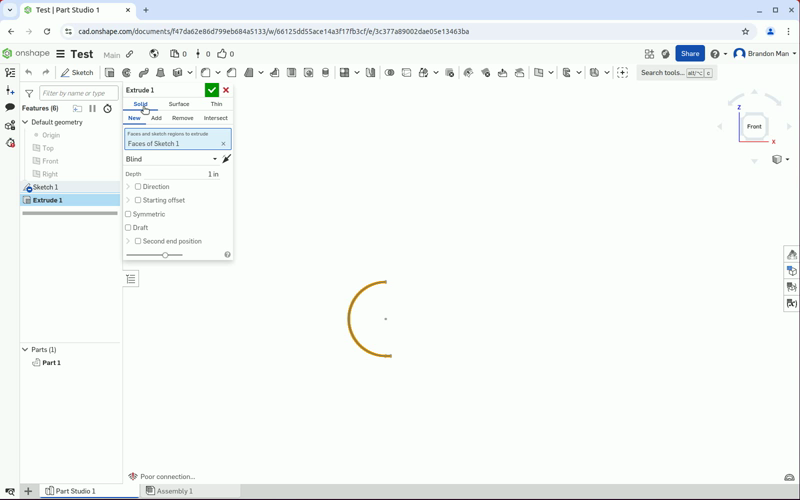
mouse_move(137, 120)
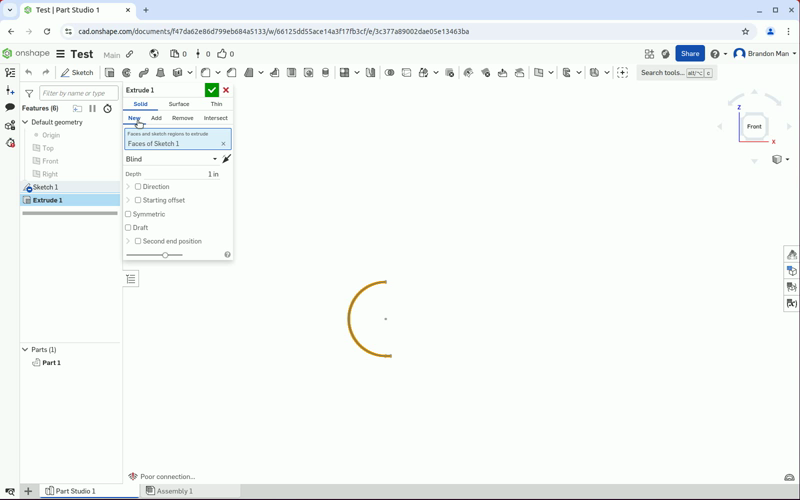
click(137, 120)
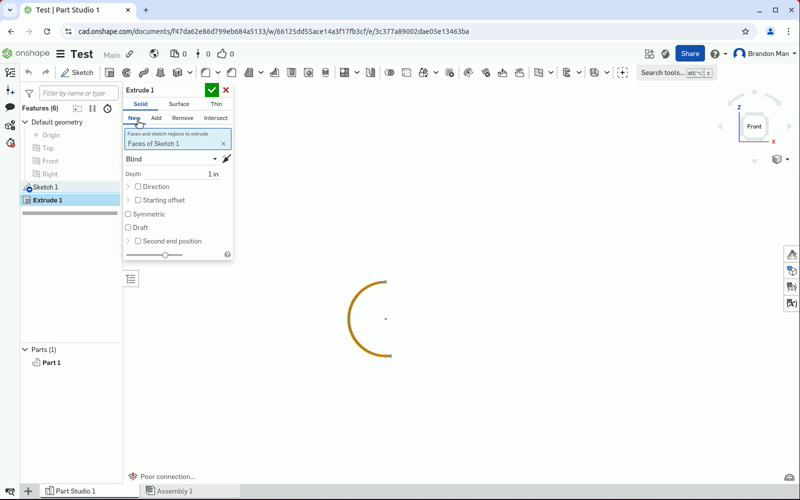
key(tab, 4)
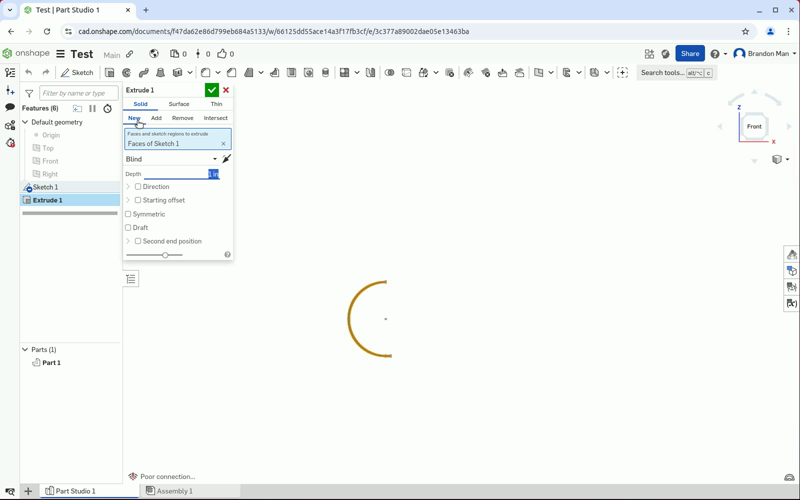
text(0.722)
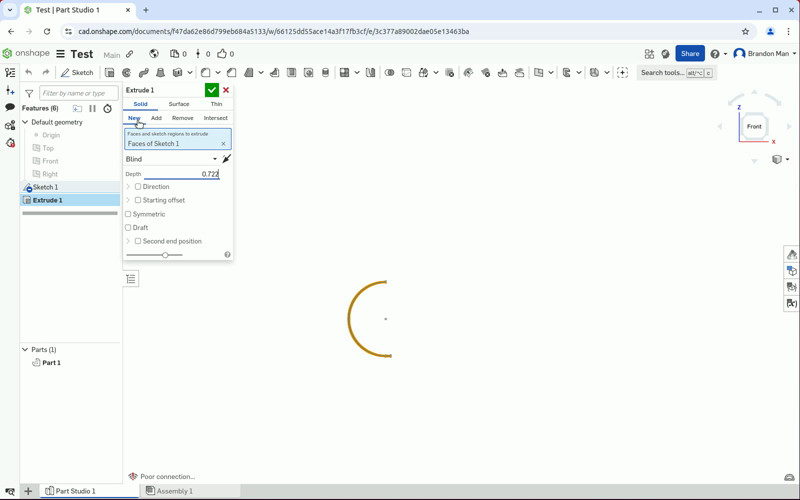
key(enter)
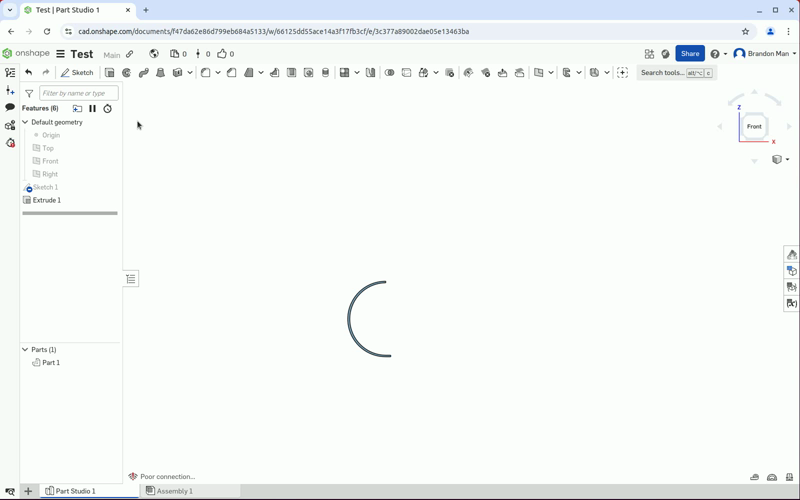
key(shift+h)
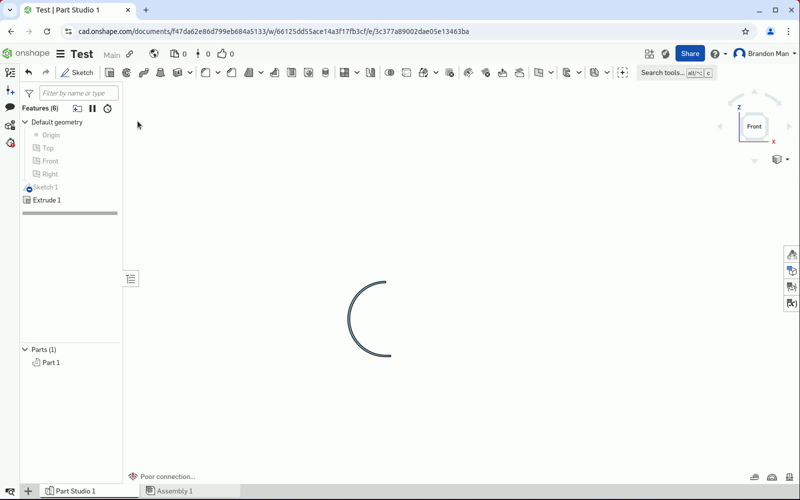
key(shift+h)
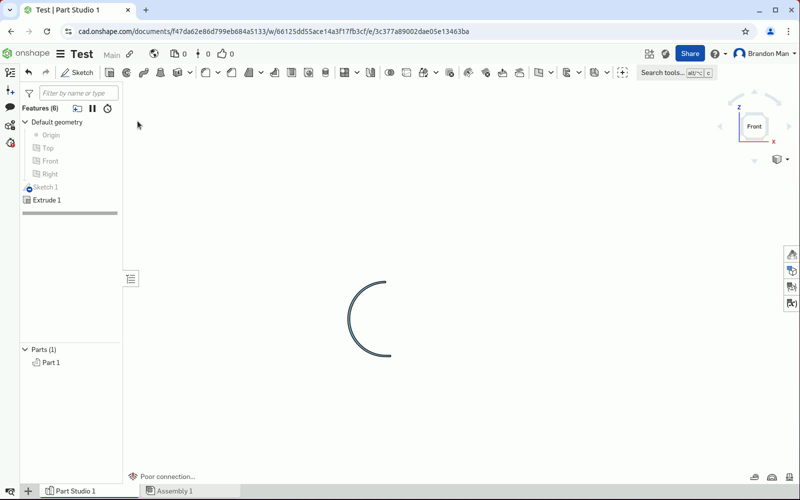
mouse_move(73, 189)
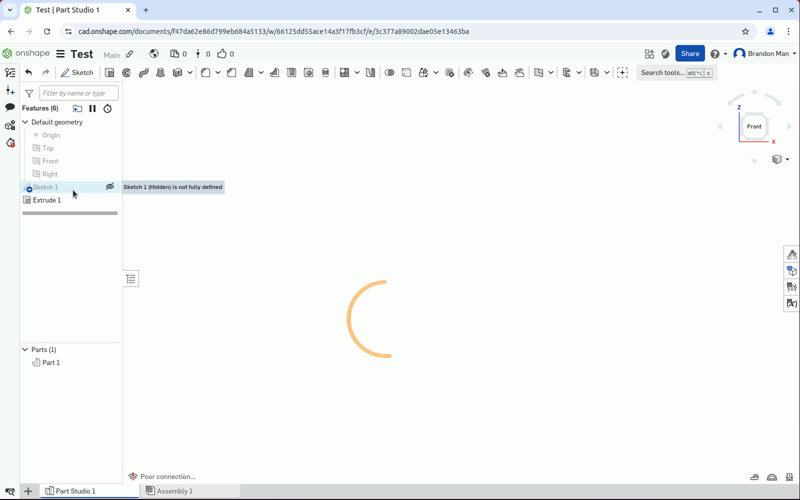
click(73, 189)
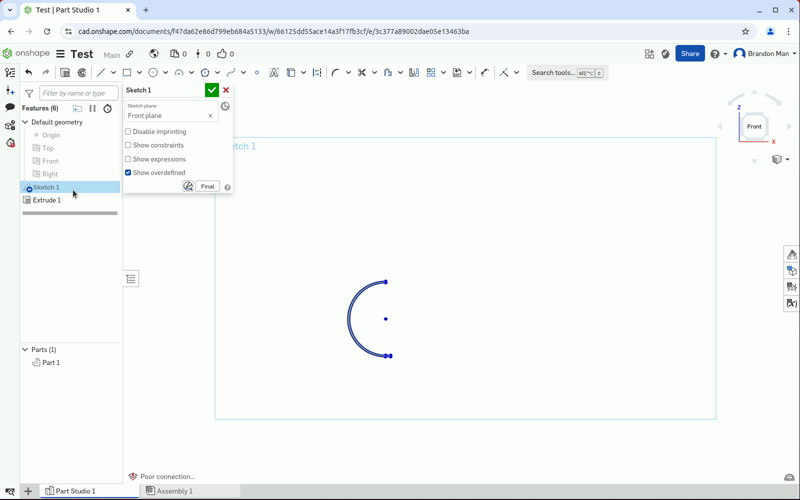
mouse_move(229, 92)
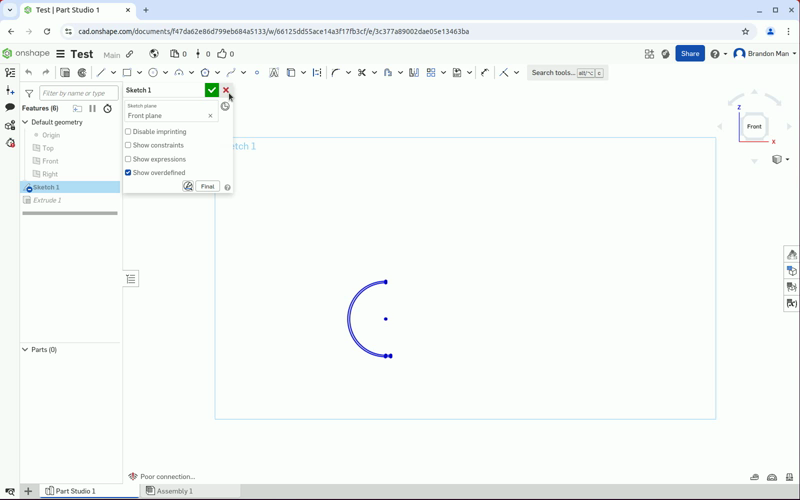
click(229, 92)
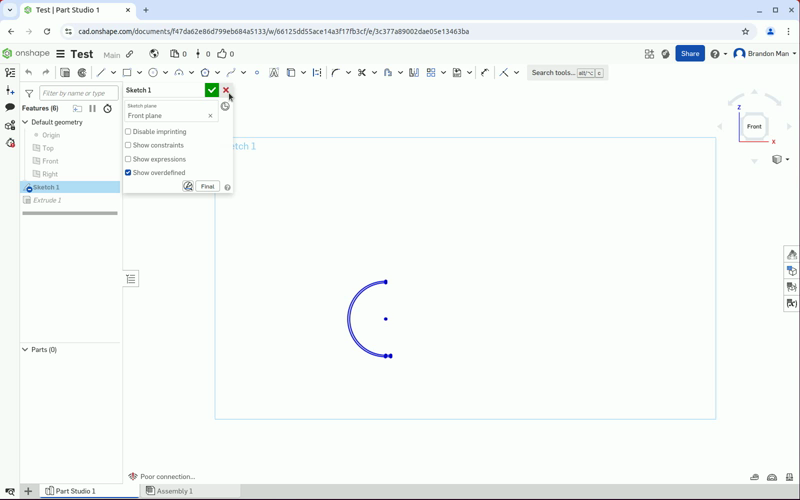
key(shift+s)
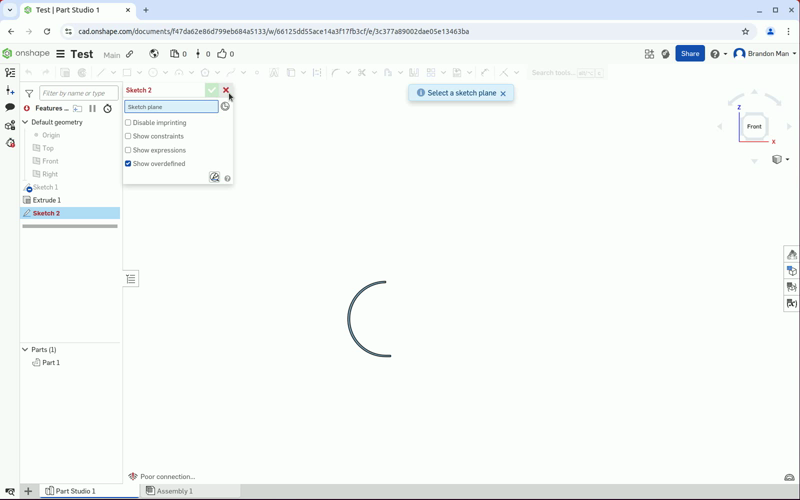
mouse_move(73, 163)
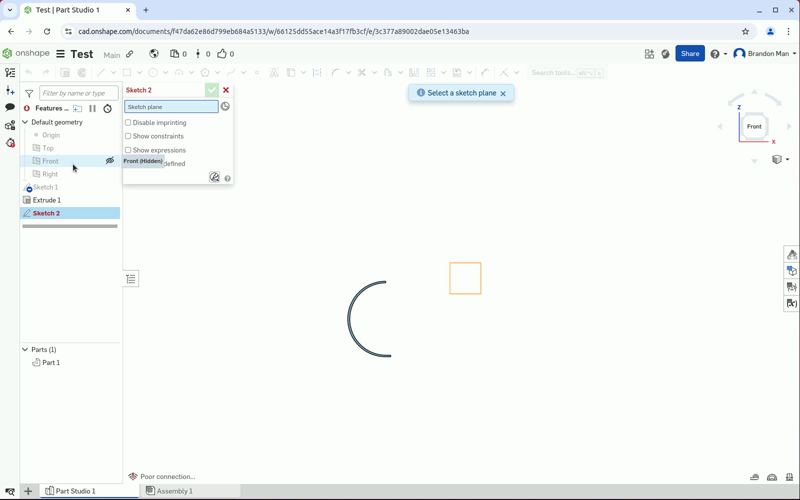
click(73, 163)
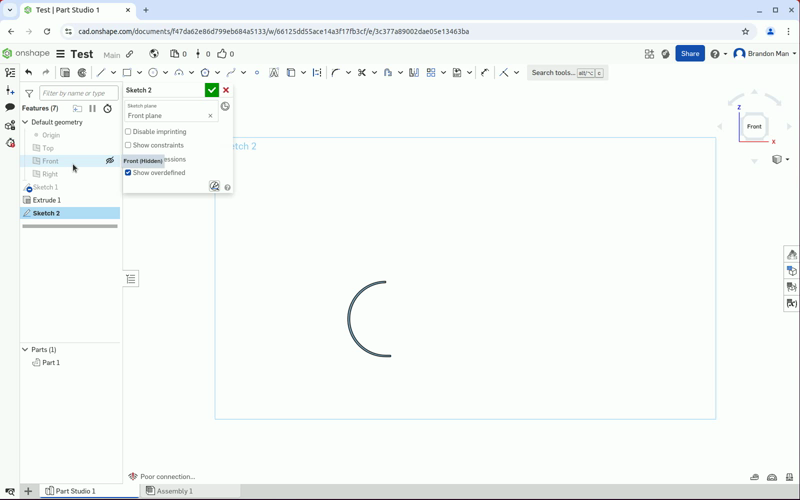
mouse_move(73, 352)
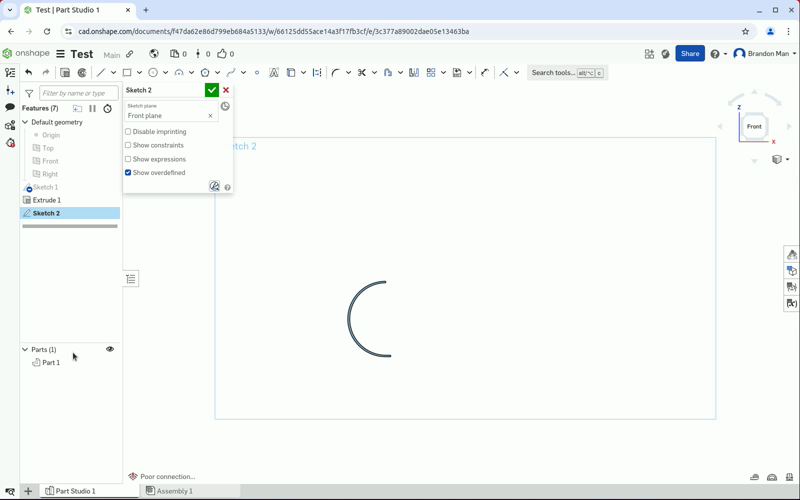
key(y)
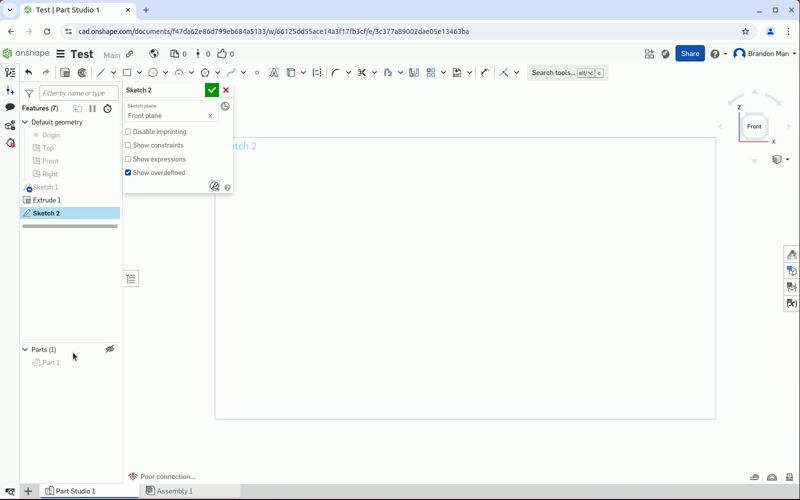
key(l)
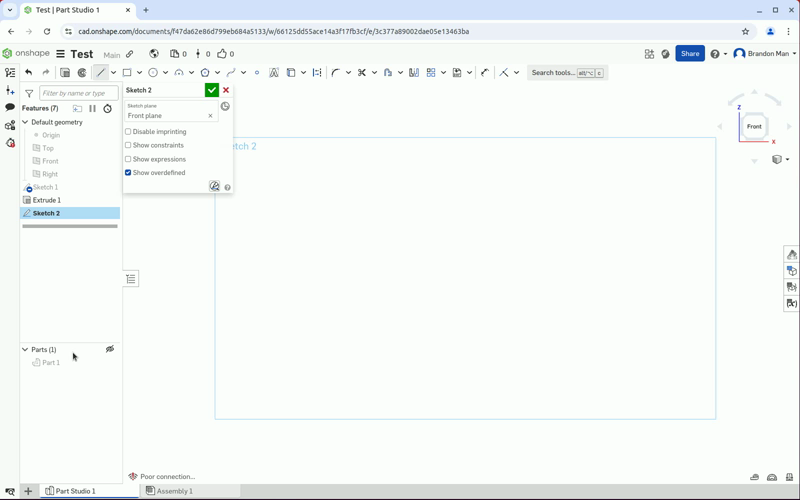
key_down(shift)
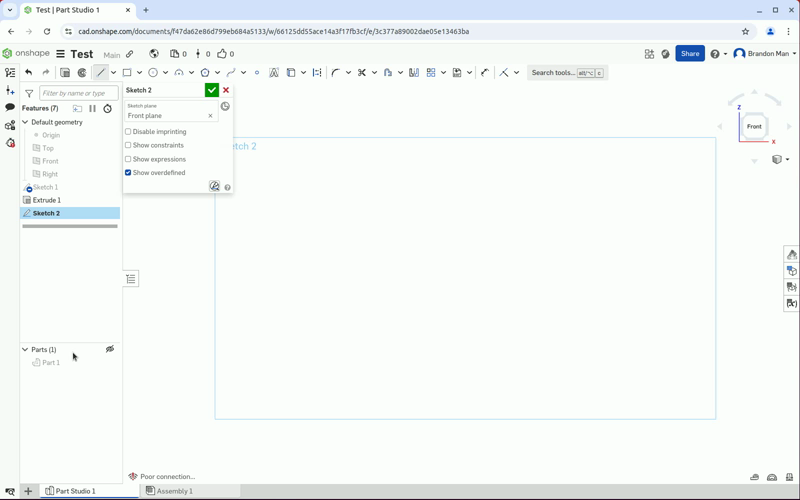
mouse_move(531, 356)
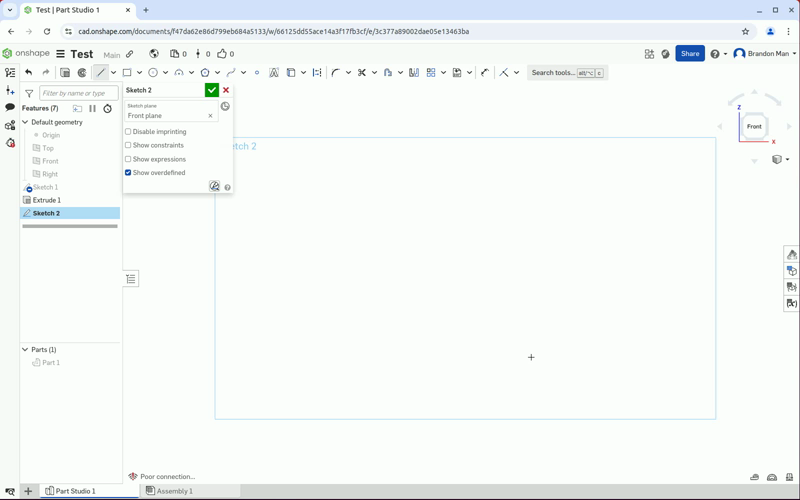
click(531, 356)
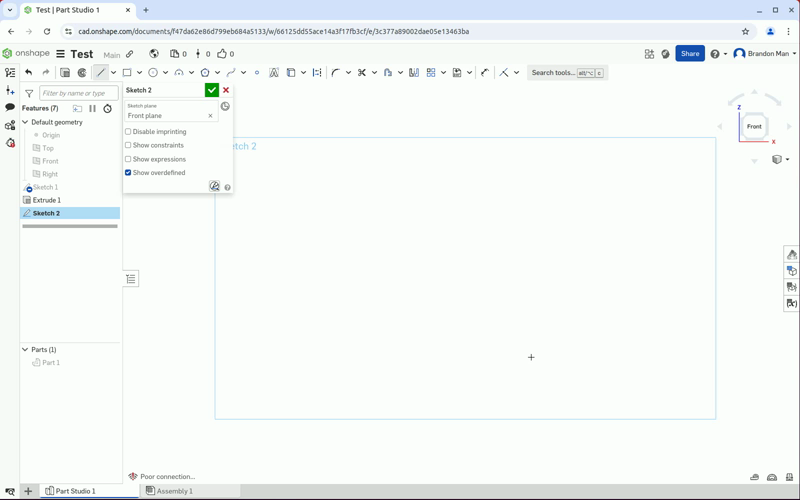
key_up(shift)
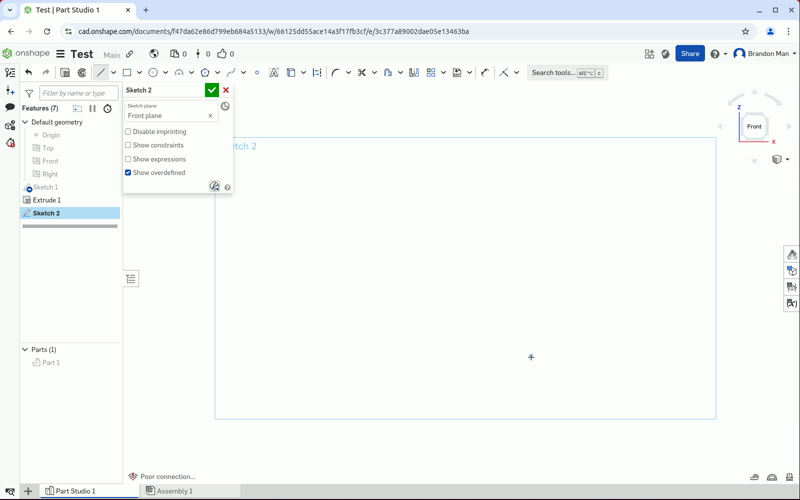
key_down(shift)
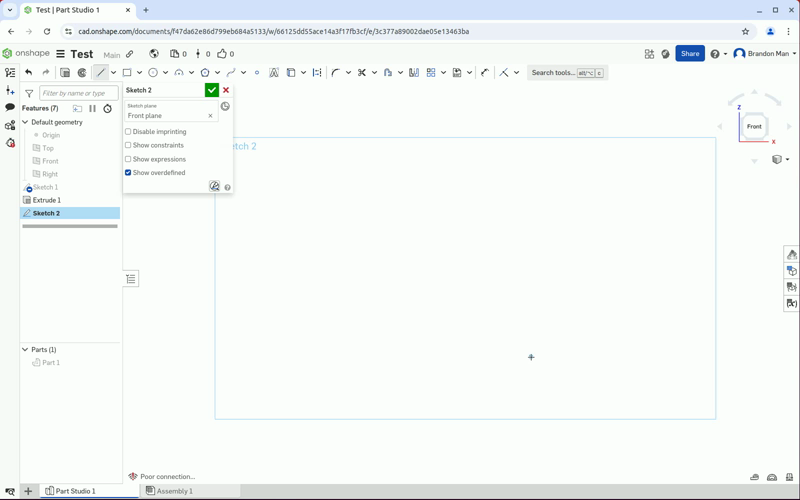
mouse_move(561, 356)
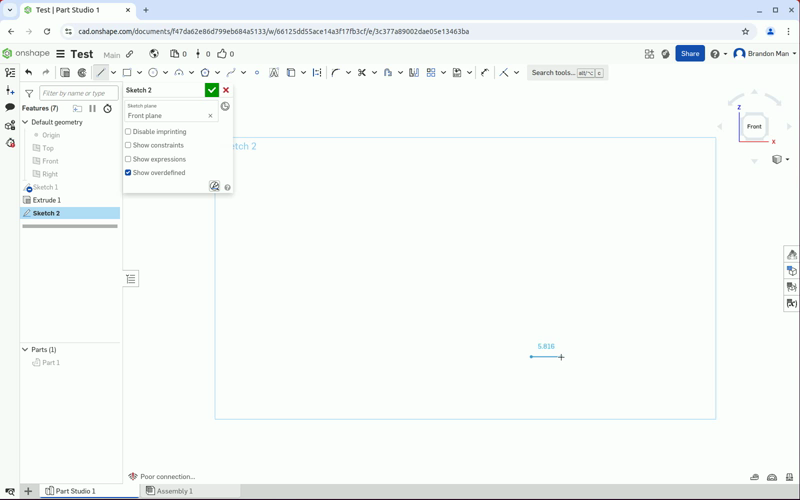
mouse_move(537, 356)
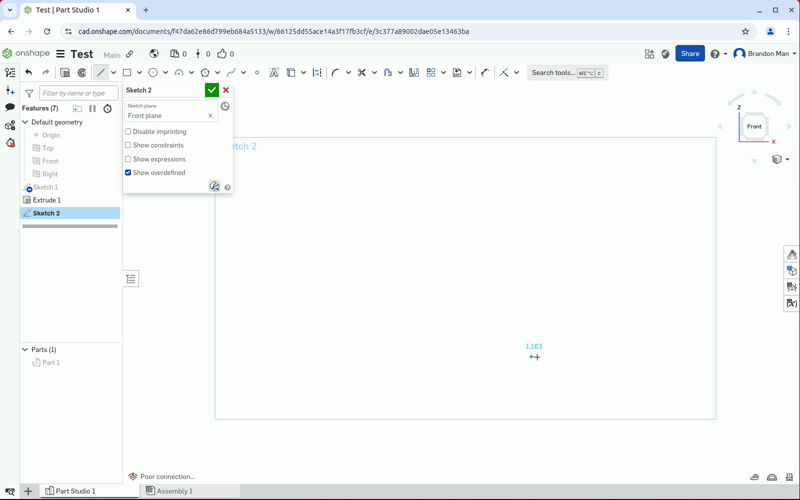
scroll(6)
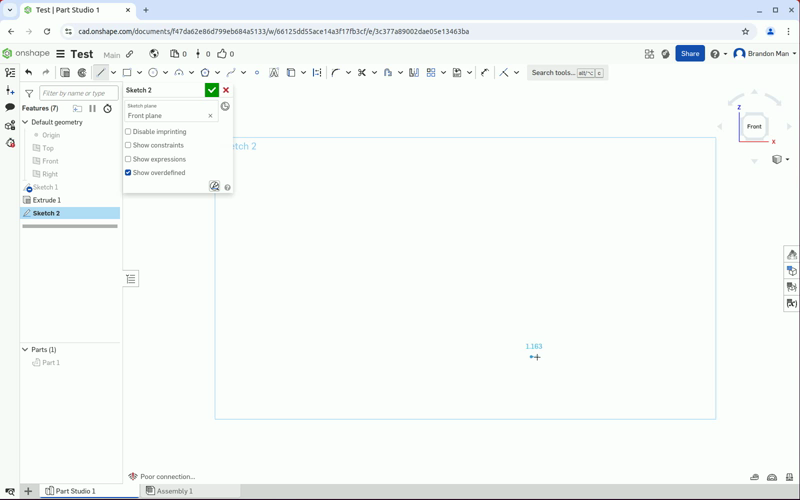
scroll(6)
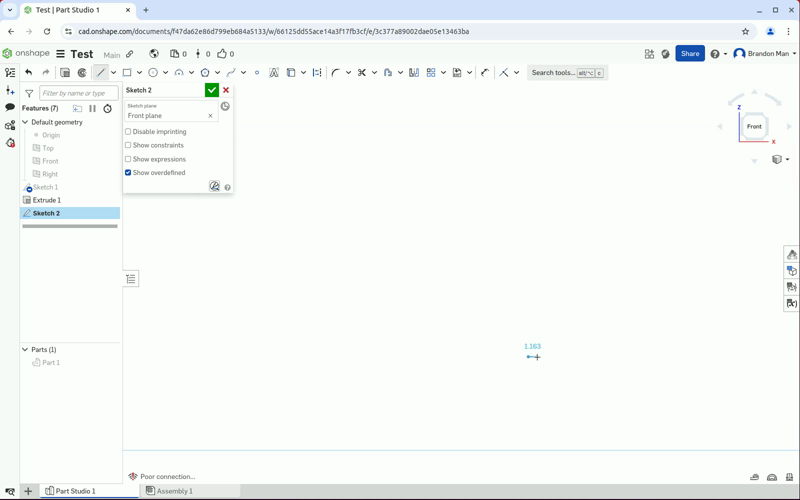
scroll(6)
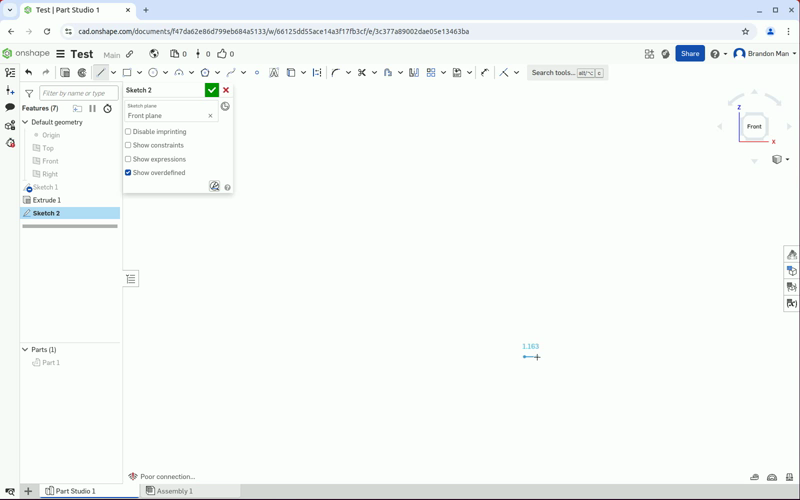
scroll(6)
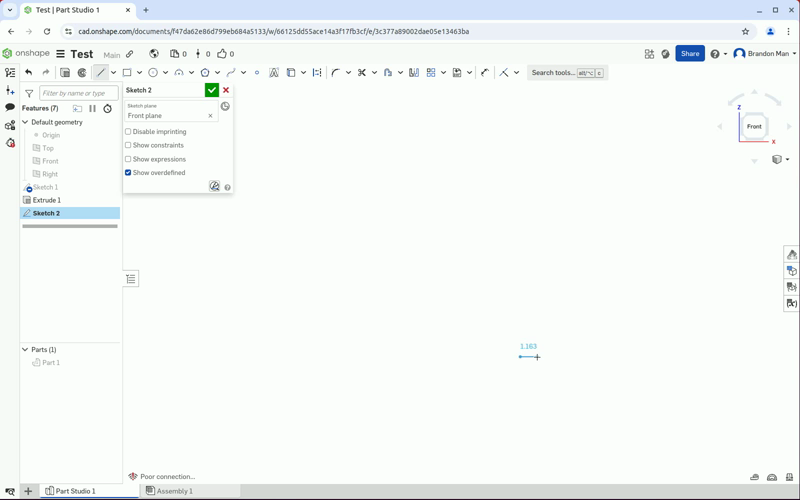
scroll(6)
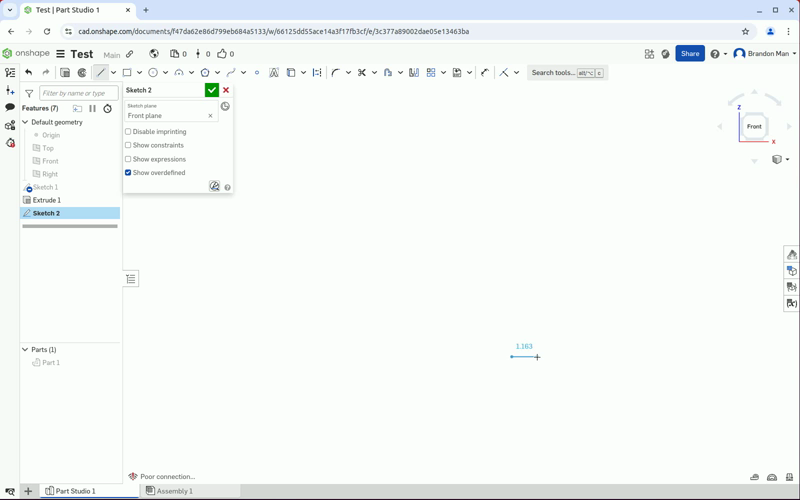
scroll(6)
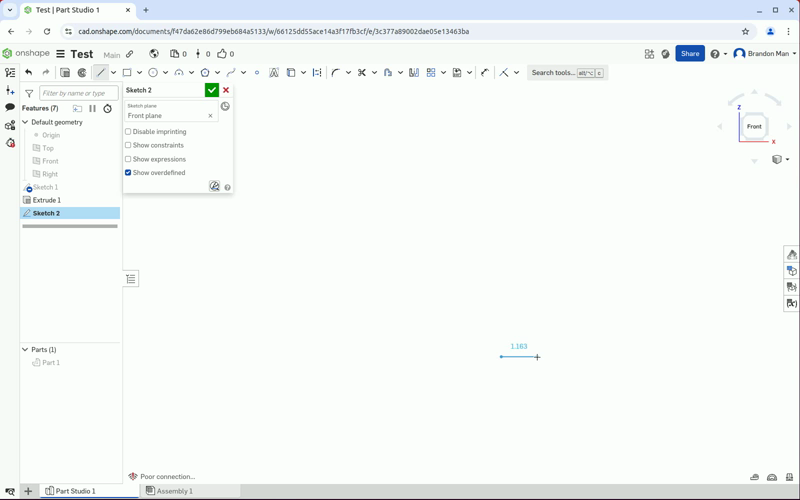
scroll(6)
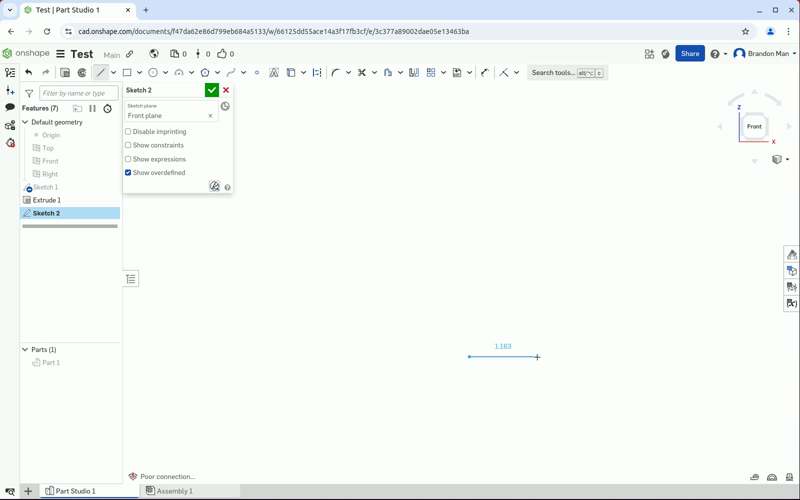
click(537, 356)
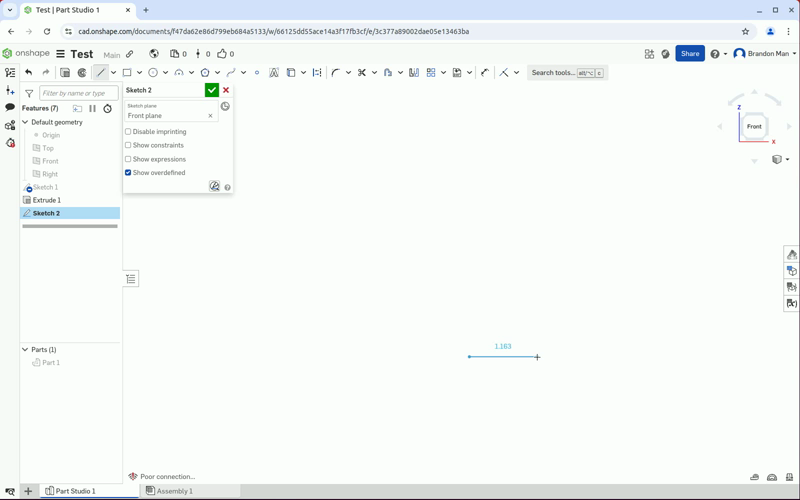
scroll(-6)
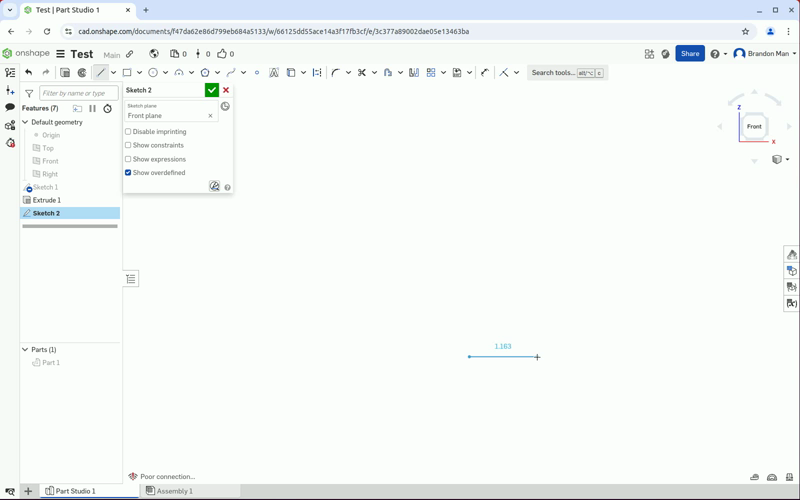
scroll(-6)
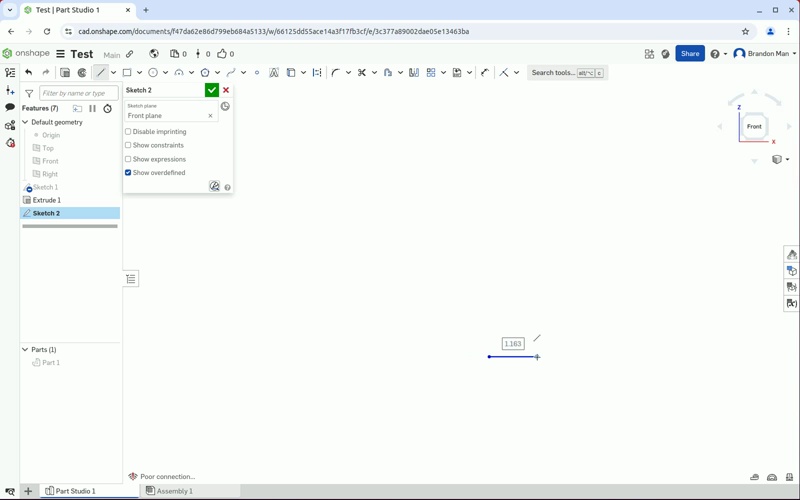
scroll(-6)
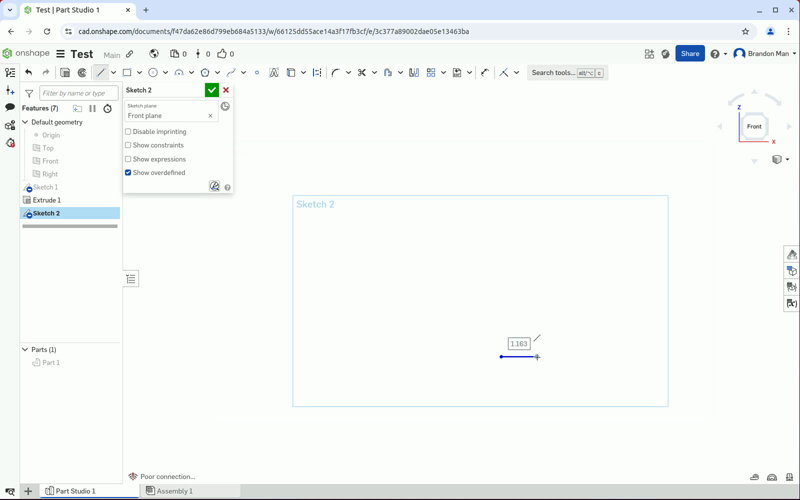
scroll(-6)
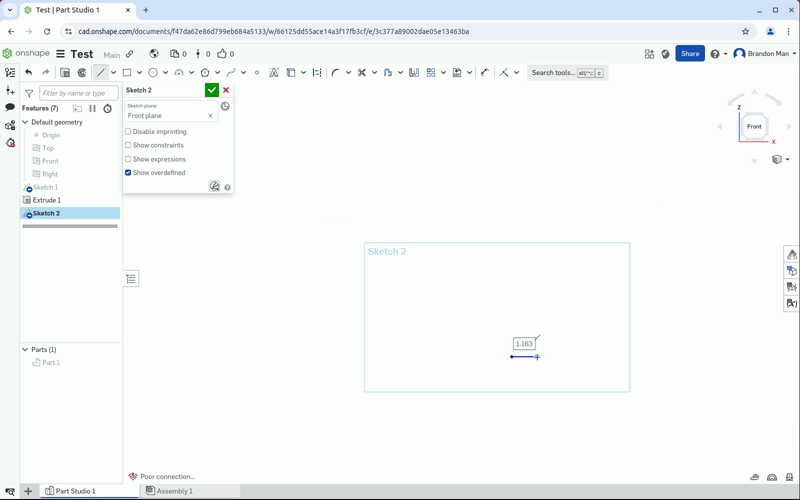
scroll(-6)
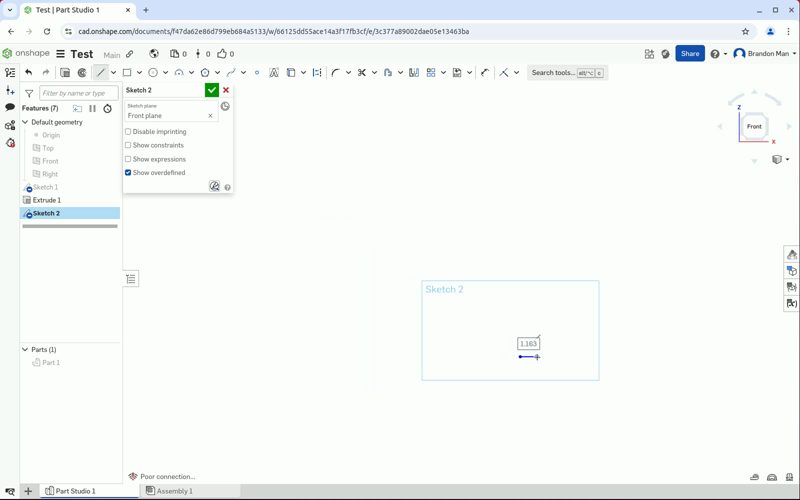
scroll(-6)
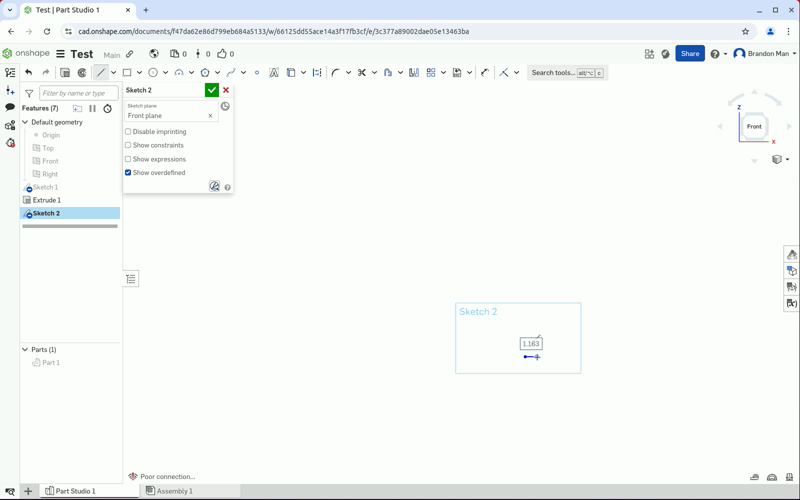
scroll(-6)
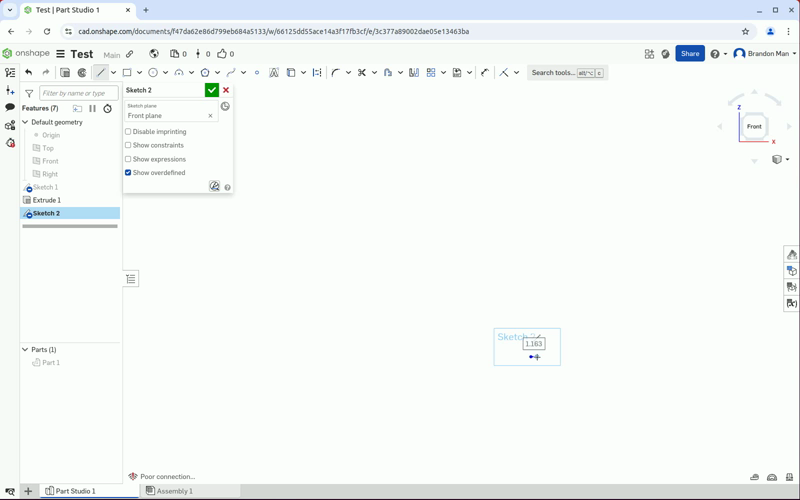
key_up(shift)
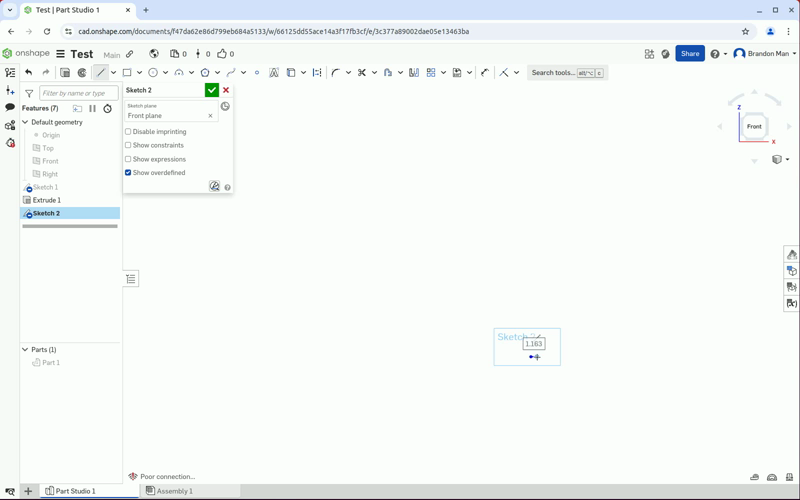
key_down(shift)
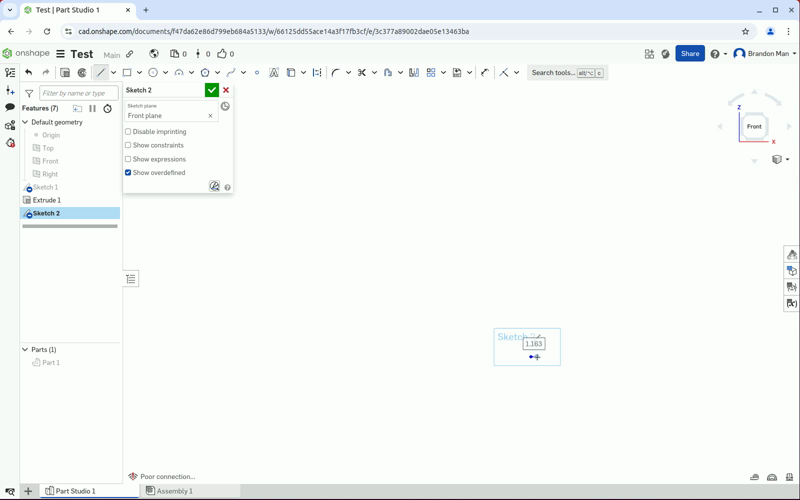
mouse_move(567, 356)
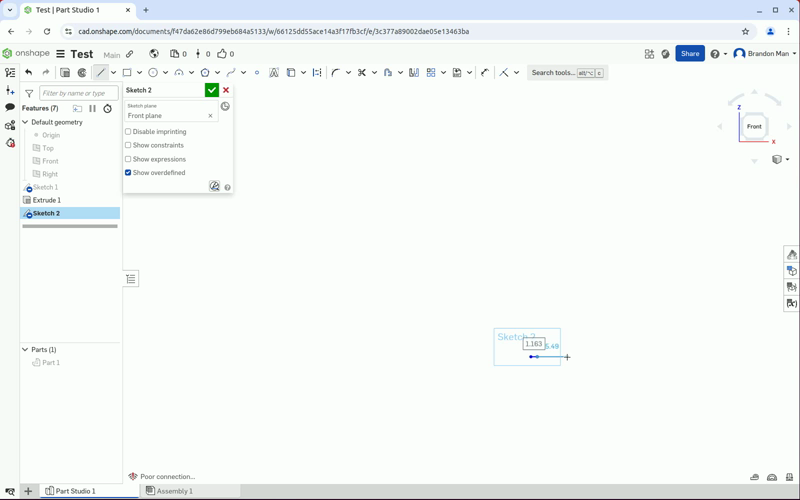
mouse_move(537, 354)
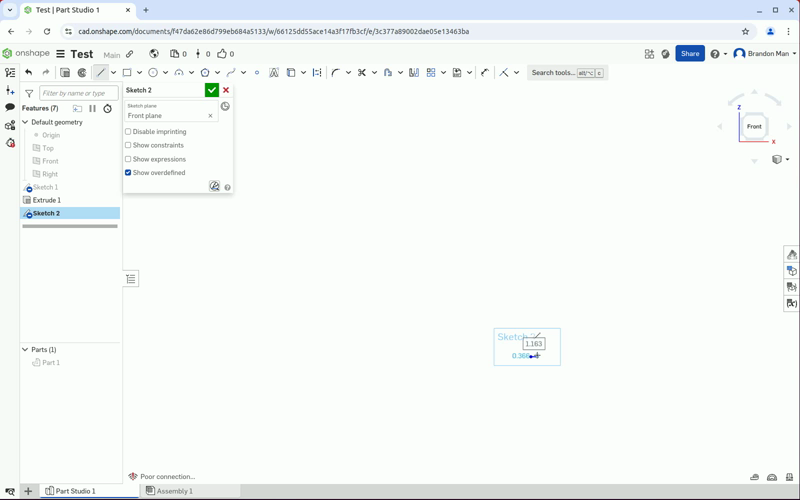
scroll(6)
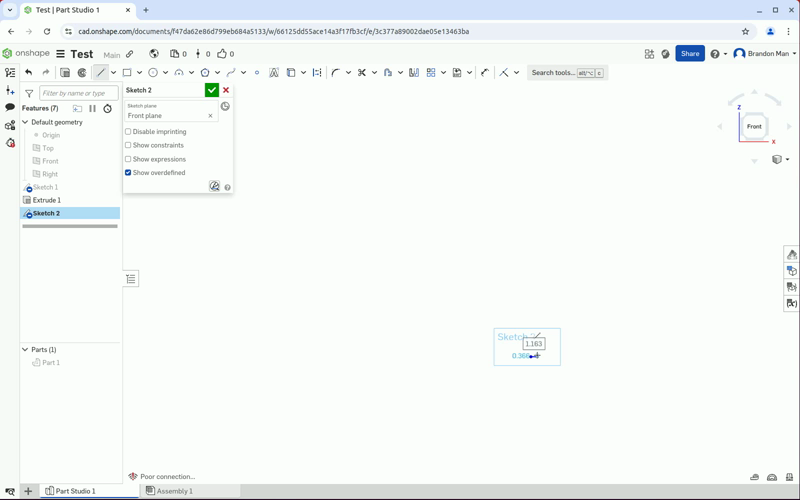
scroll(6)
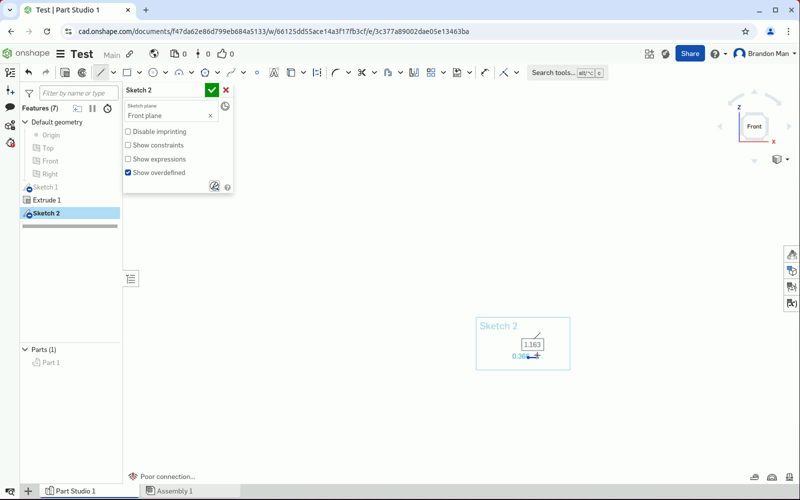
scroll(6)
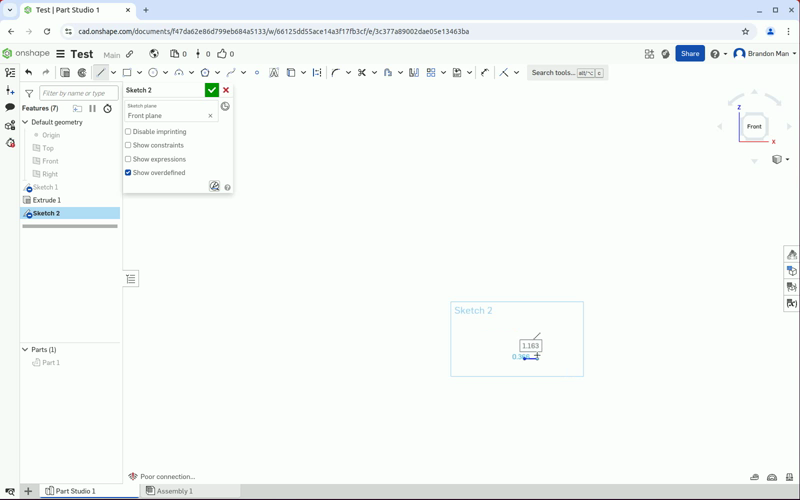
scroll(6)
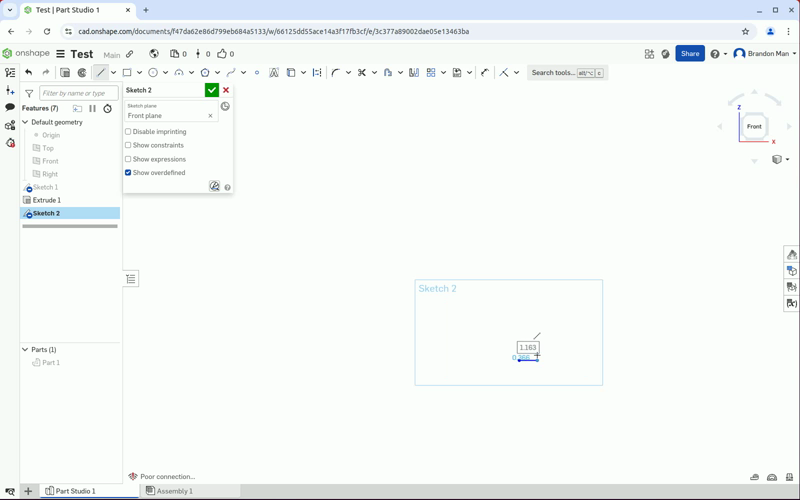
scroll(6)
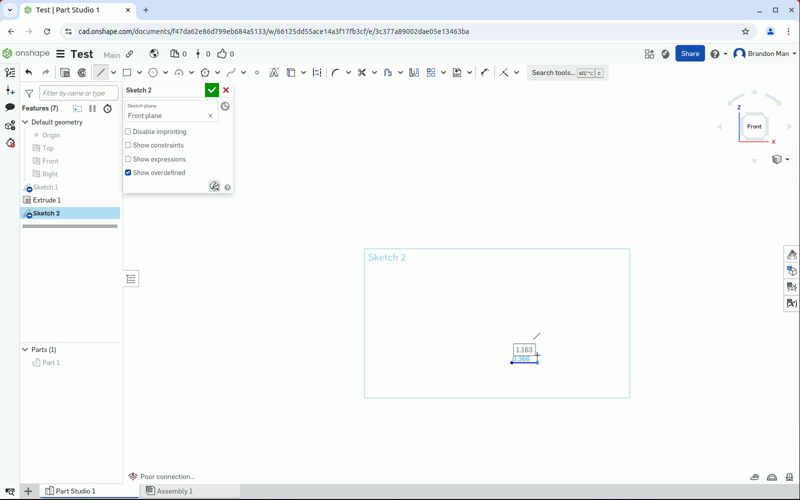
scroll(6)
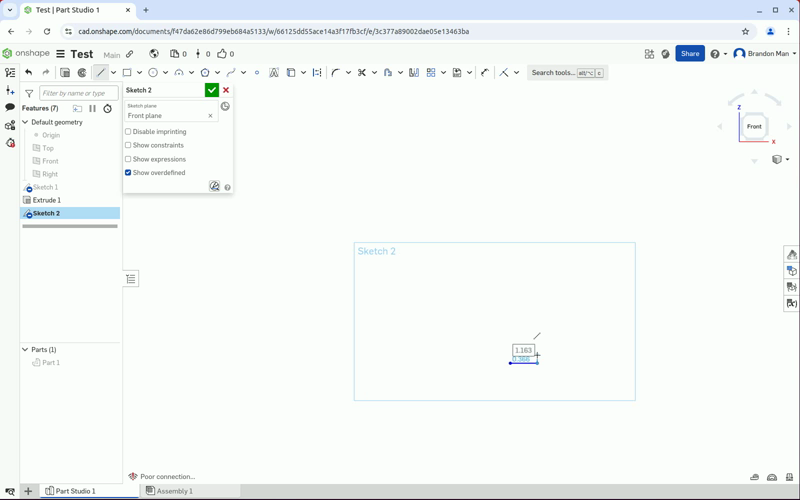
scroll(6)
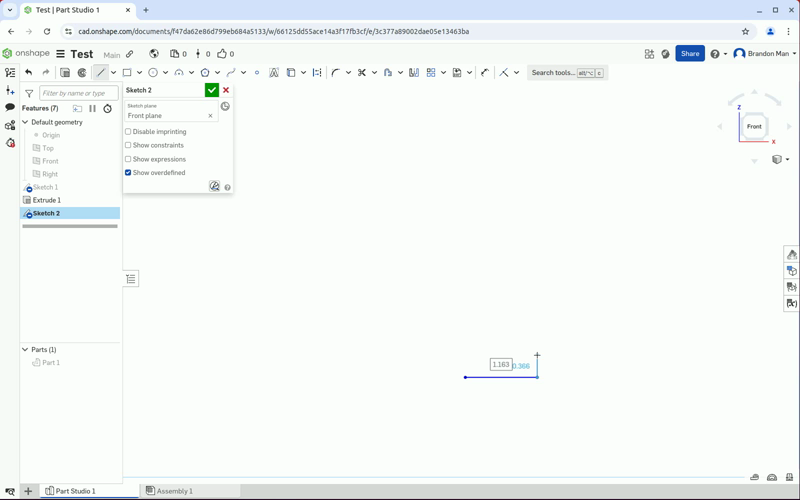
click(537, 354)
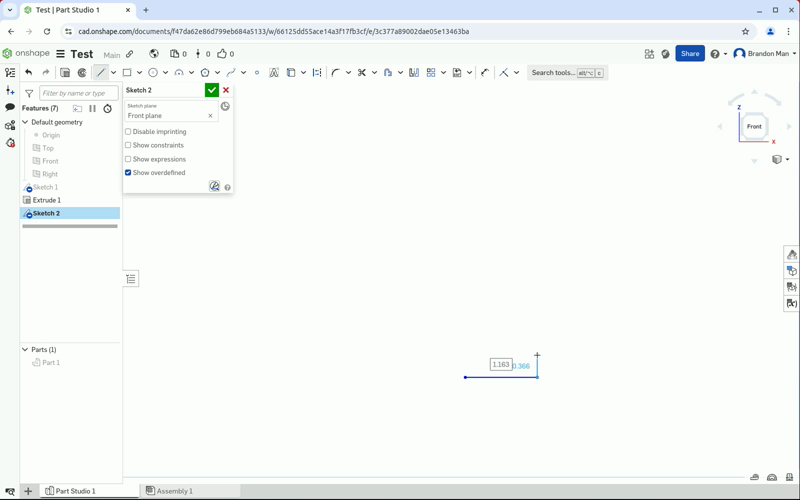
scroll(-6)
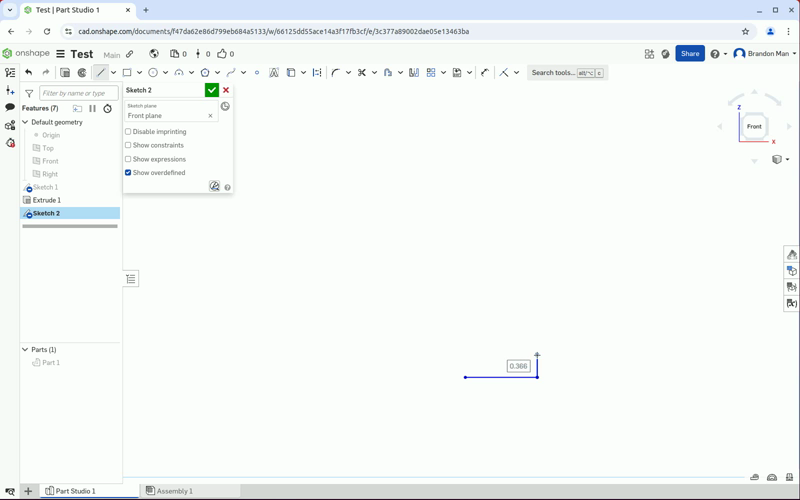
scroll(-6)
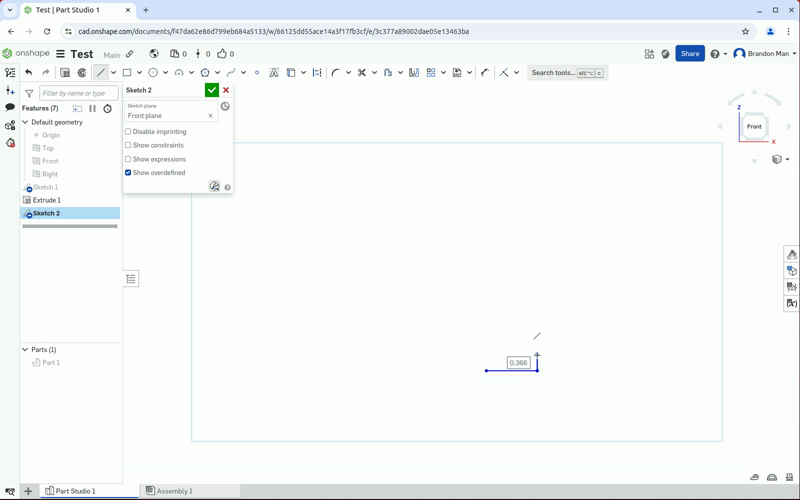
scroll(-6)
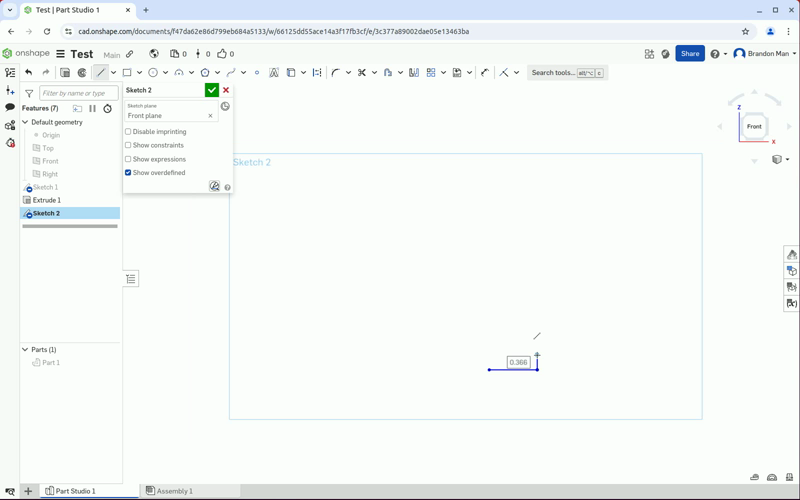
scroll(-6)
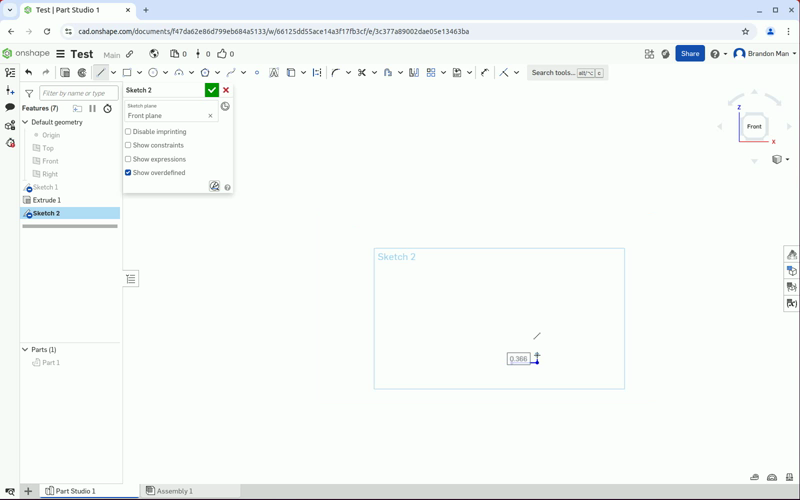
scroll(-6)
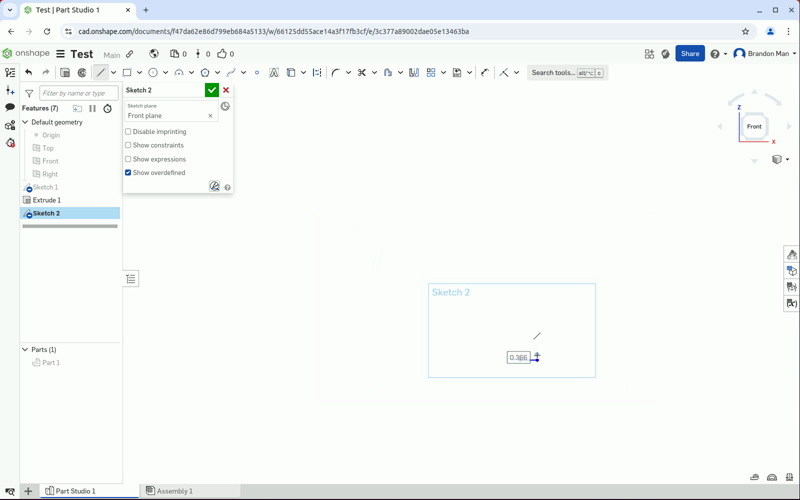
scroll(-6)
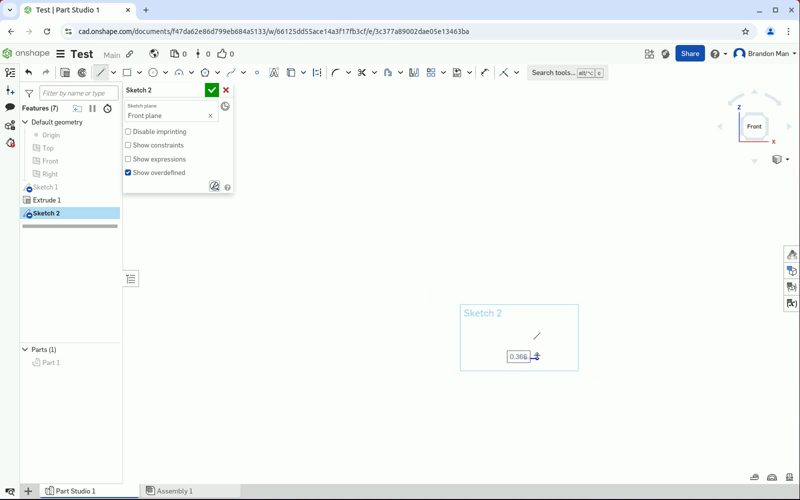
scroll(-6)
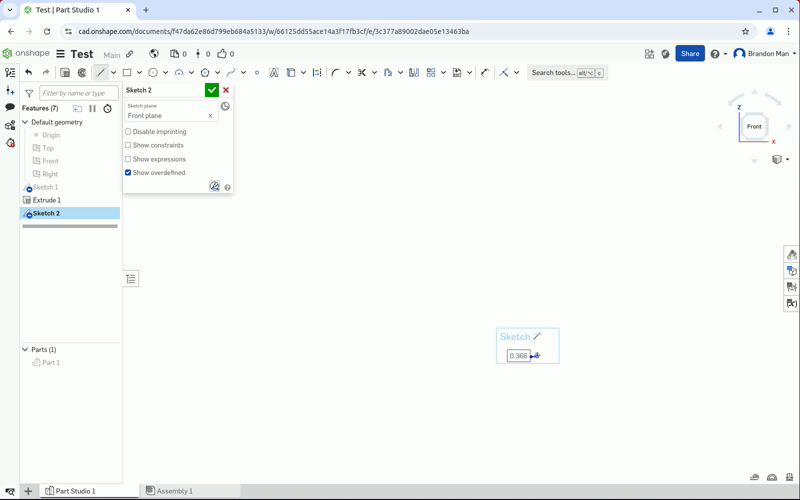
key_up(shift)
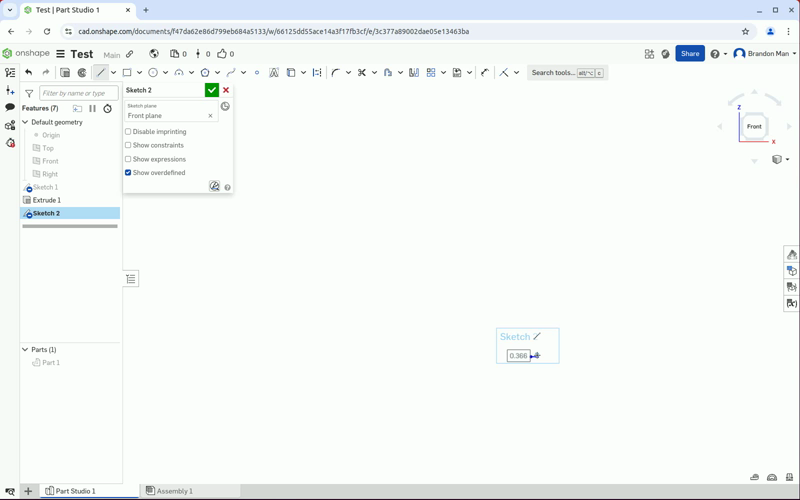
key_down(shift)
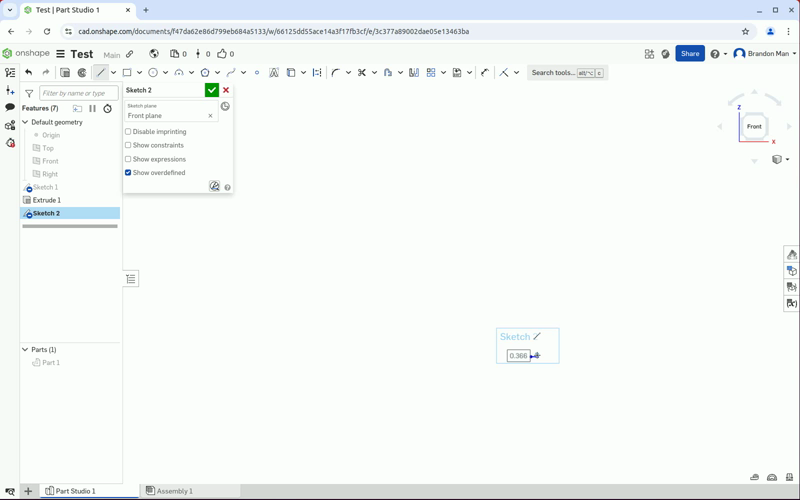
mouse_move(567, 354)
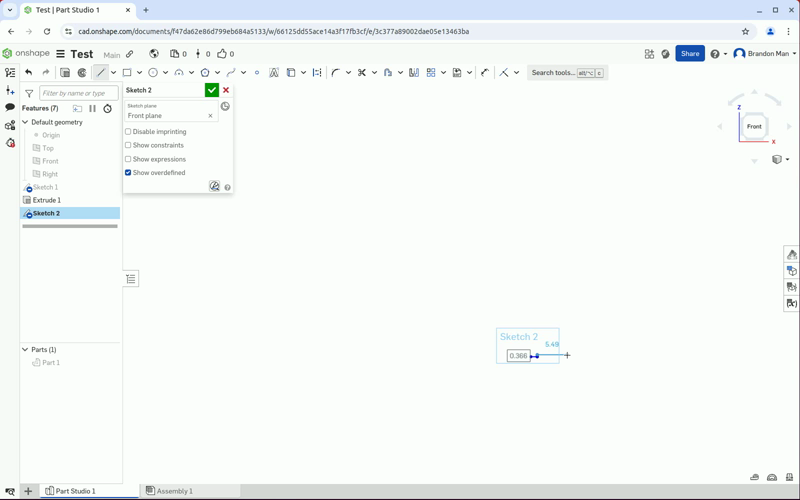
mouse_move(531, 354)
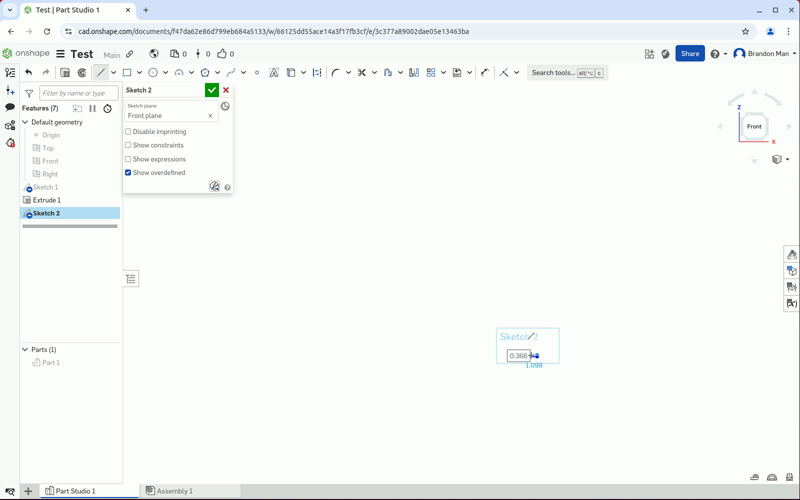
scroll(6)
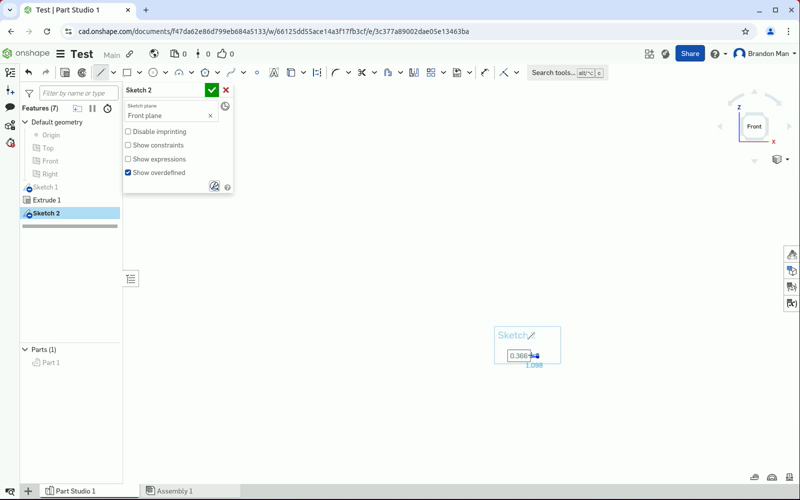
scroll(6)
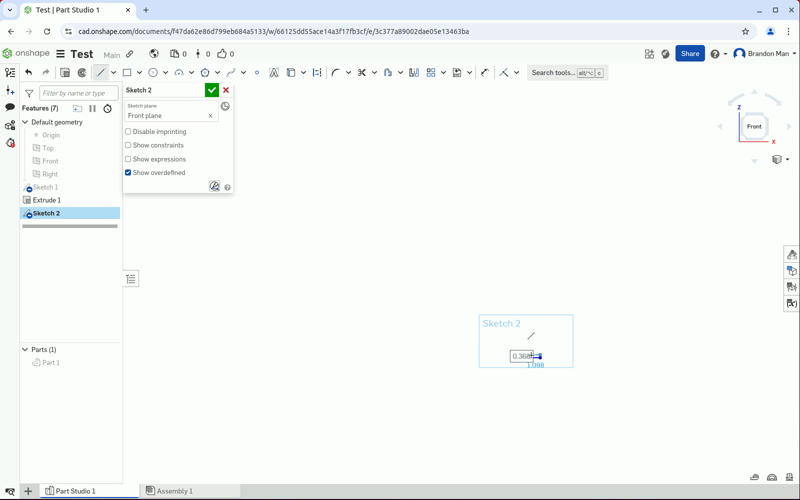
scroll(6)
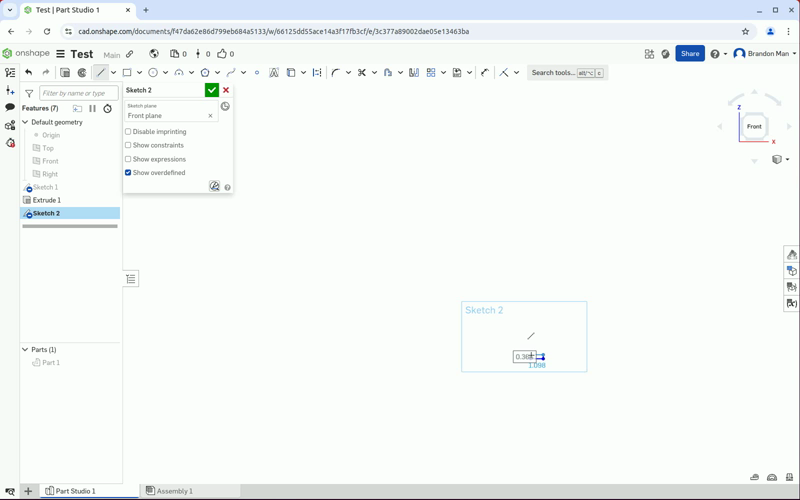
scroll(6)
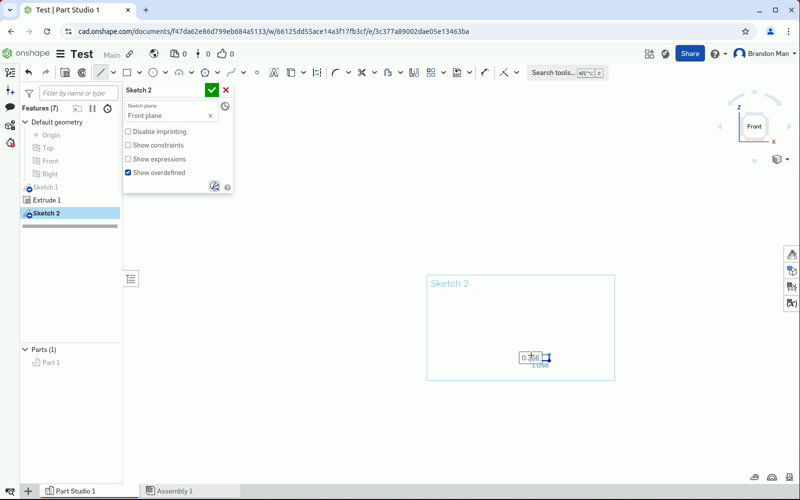
scroll(6)
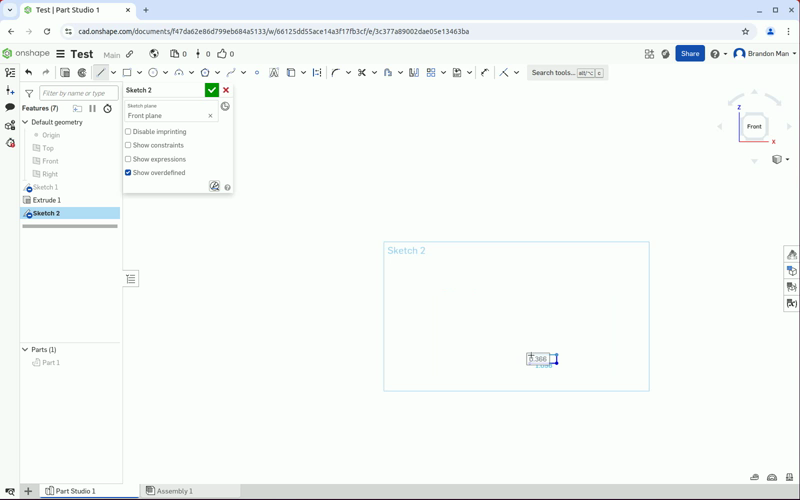
scroll(6)
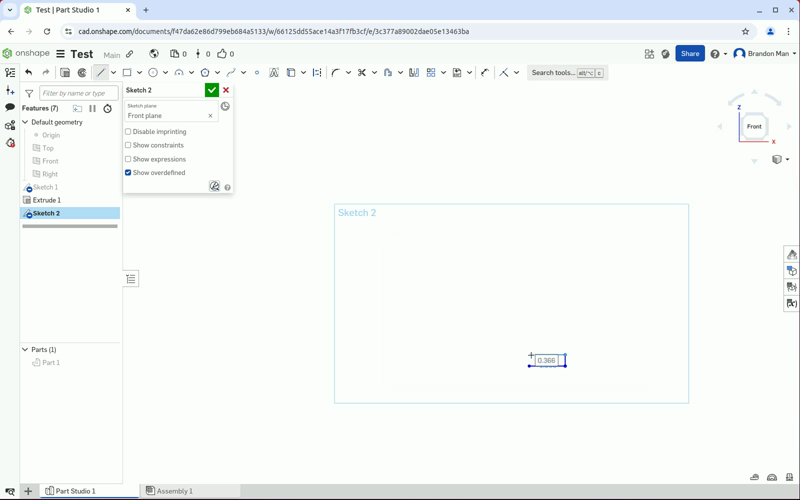
scroll(6)
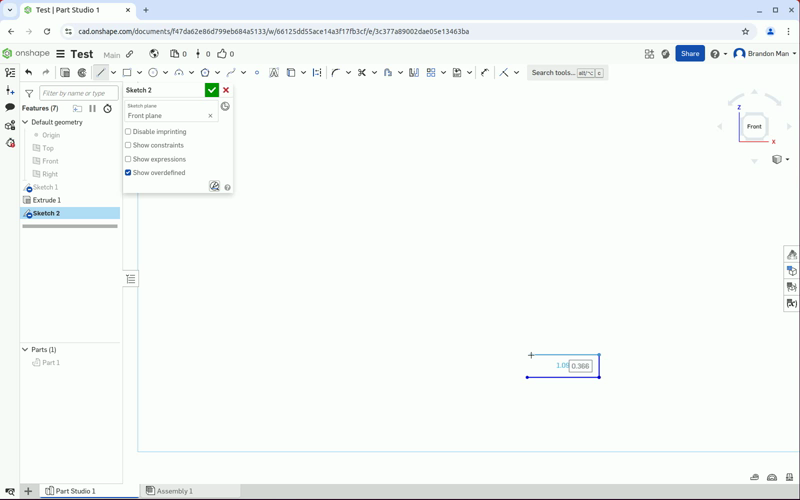
click(531, 354)
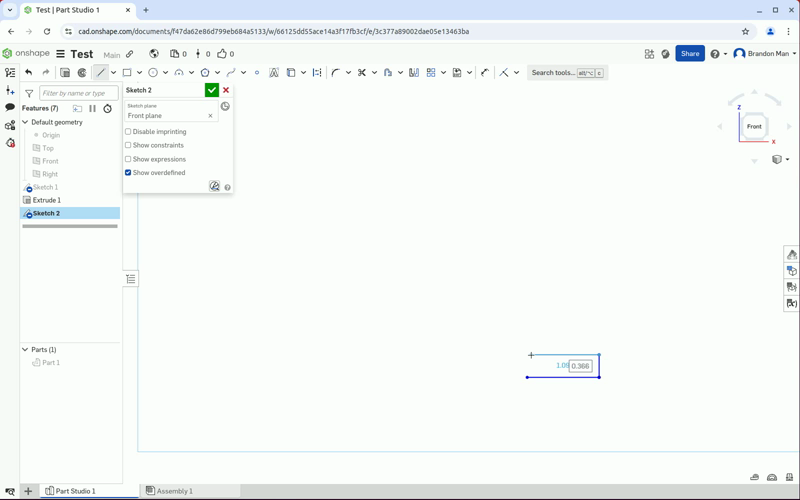
scroll(-6)
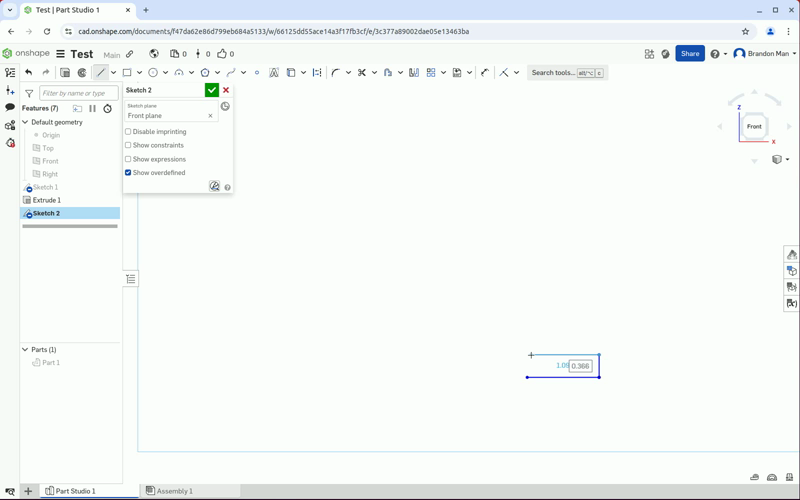
scroll(-6)
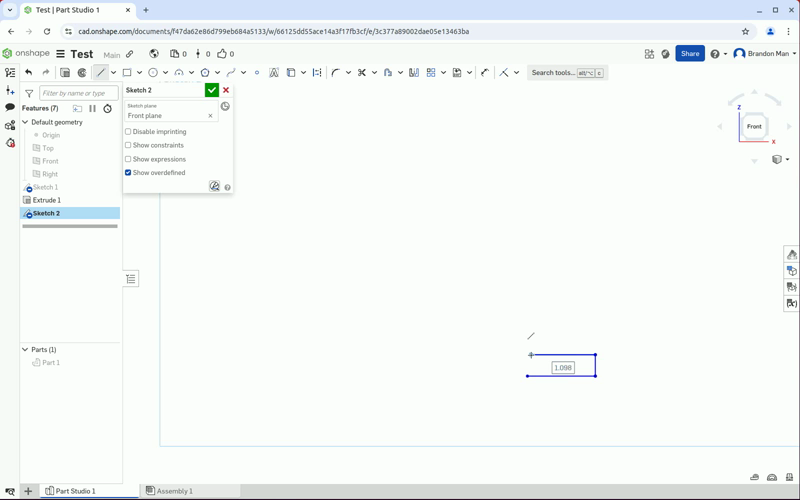
scroll(-6)
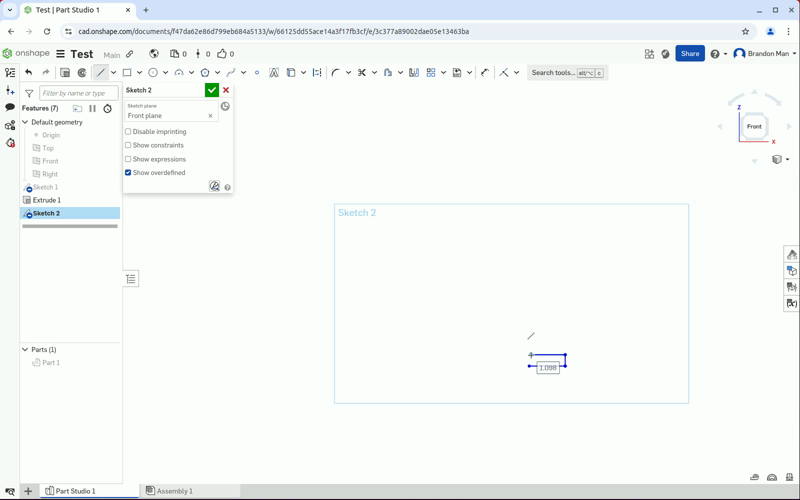
scroll(-6)
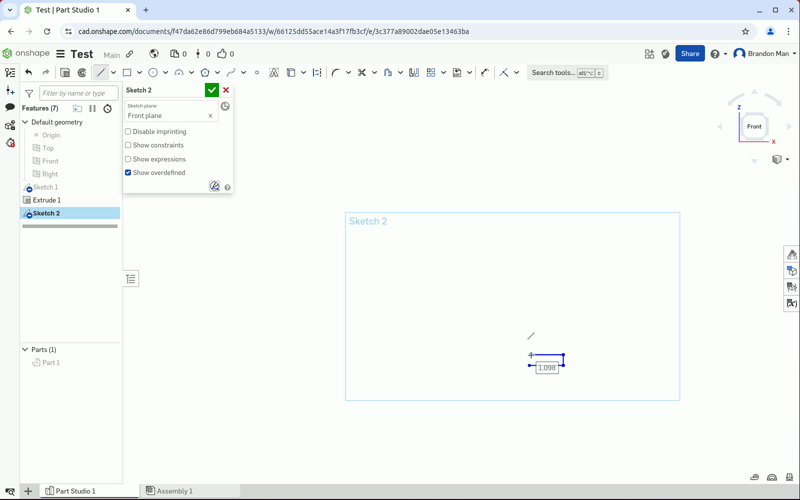
scroll(-6)
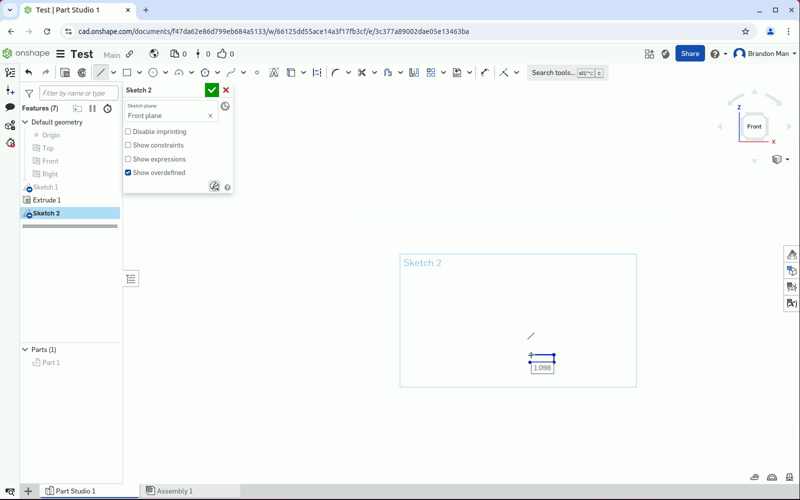
scroll(-6)
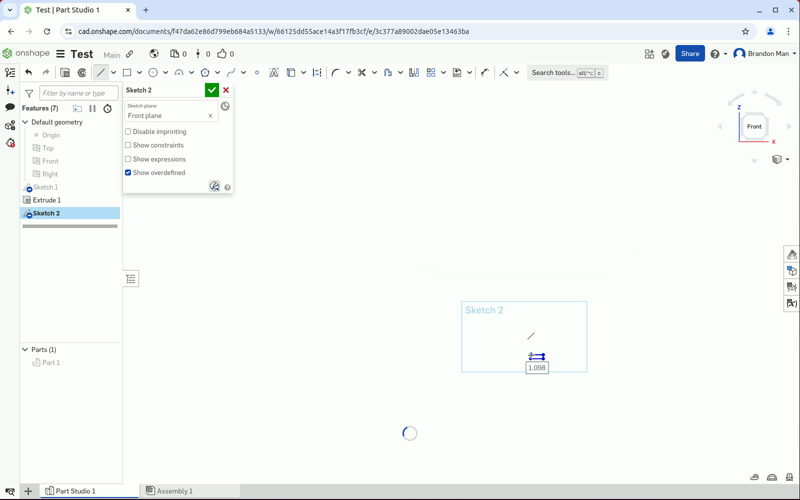
scroll(-6)
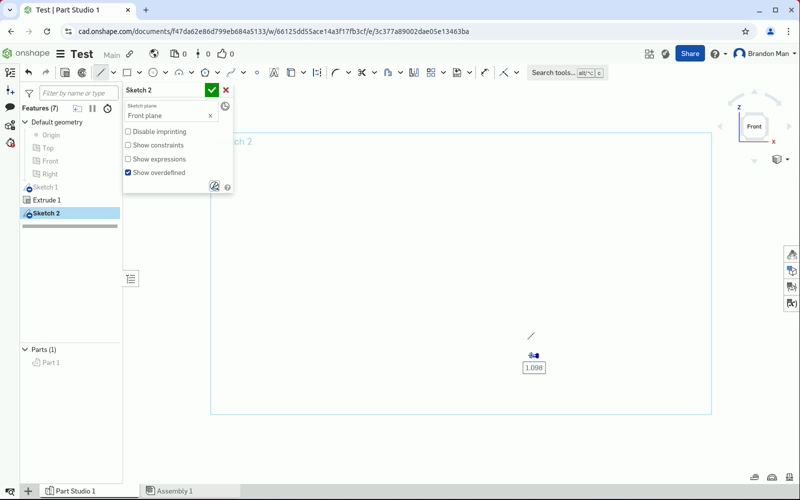
key_up(shift)
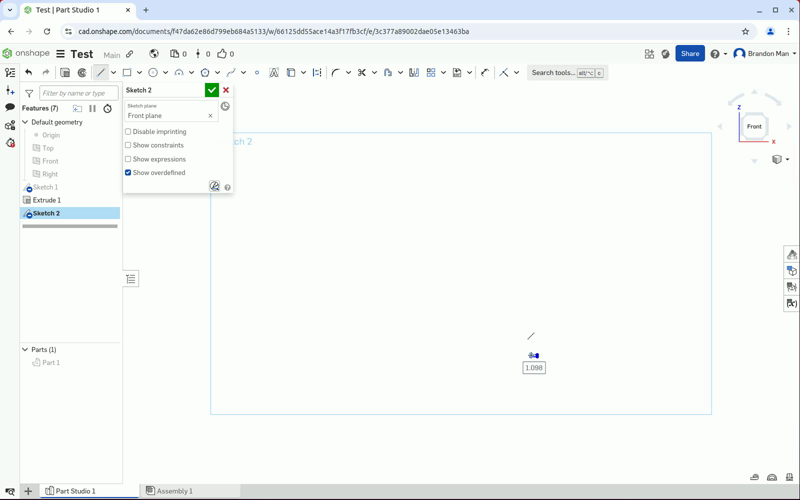
mouse_move(561, 354)
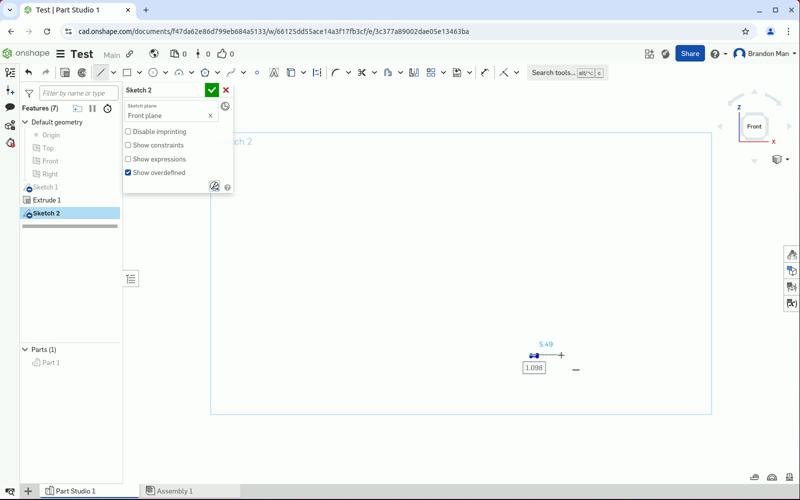
key_down(shift)
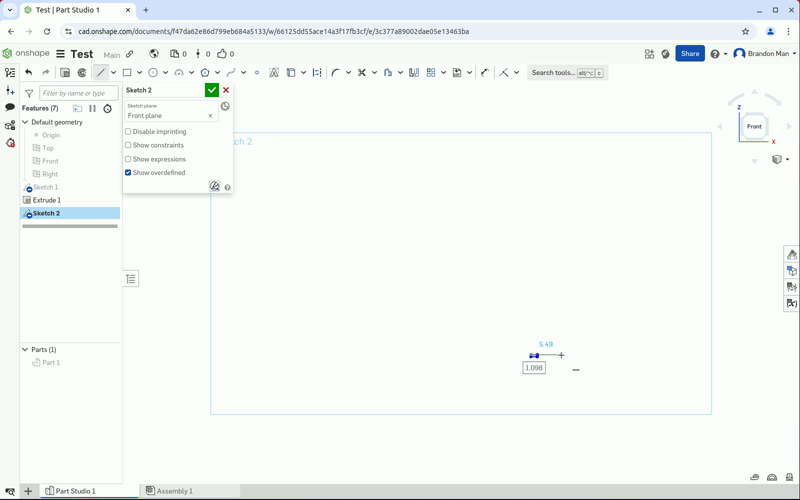
mouse_move(531, 356)
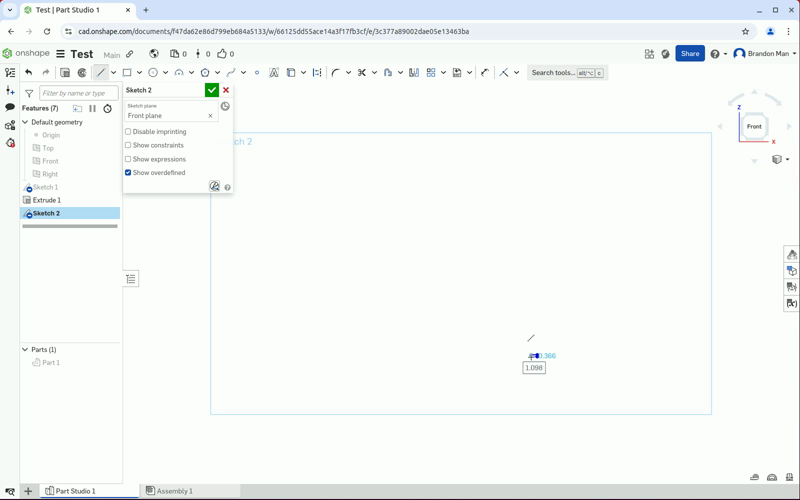
scroll(6)
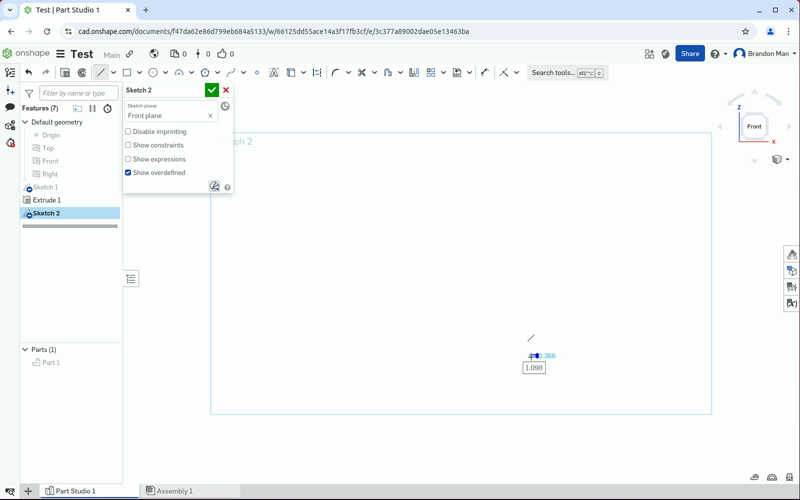
scroll(6)
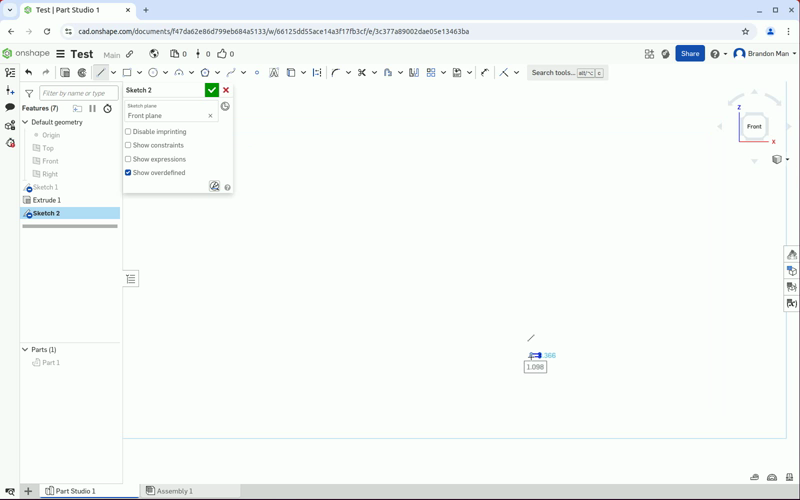
scroll(6)
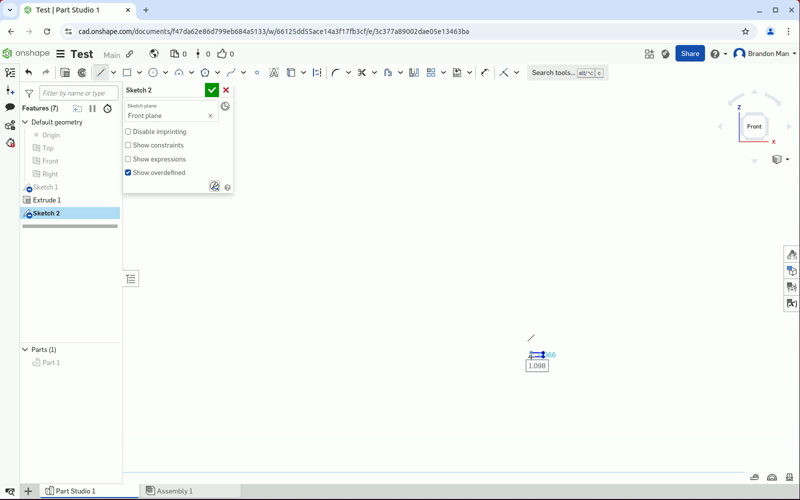
scroll(6)
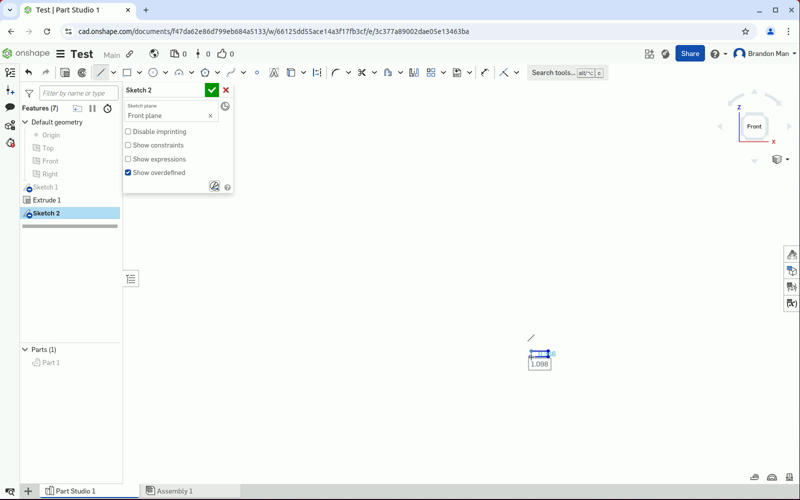
scroll(6)
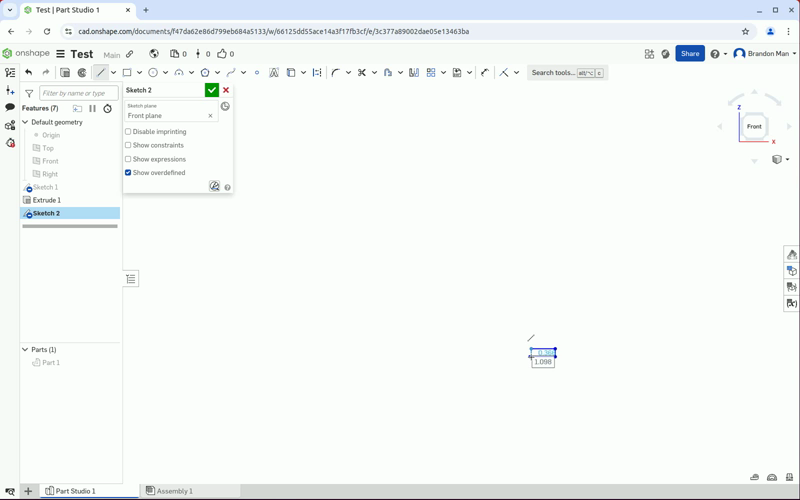
scroll(6)
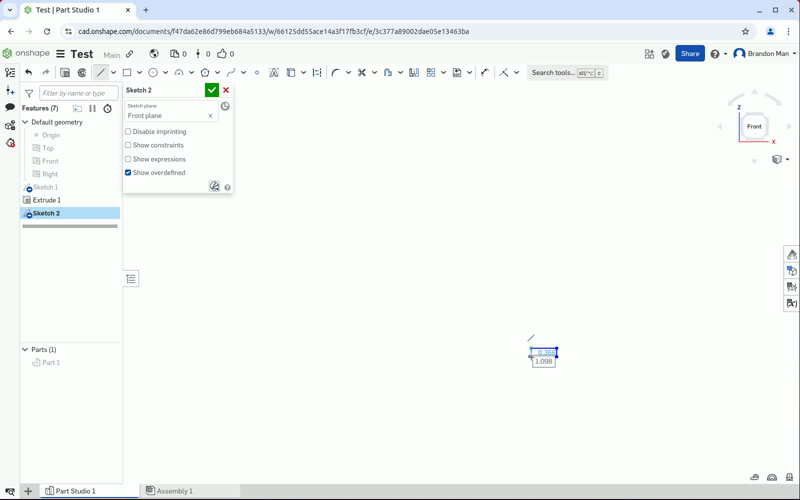
scroll(6)
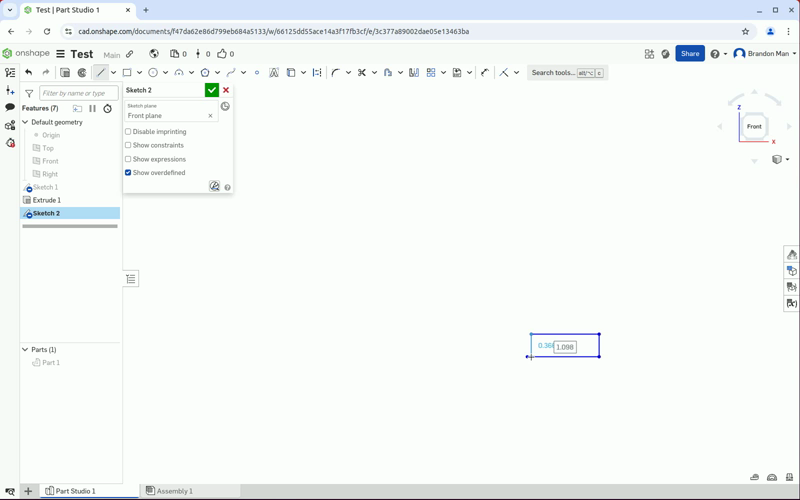
key_up(shift)
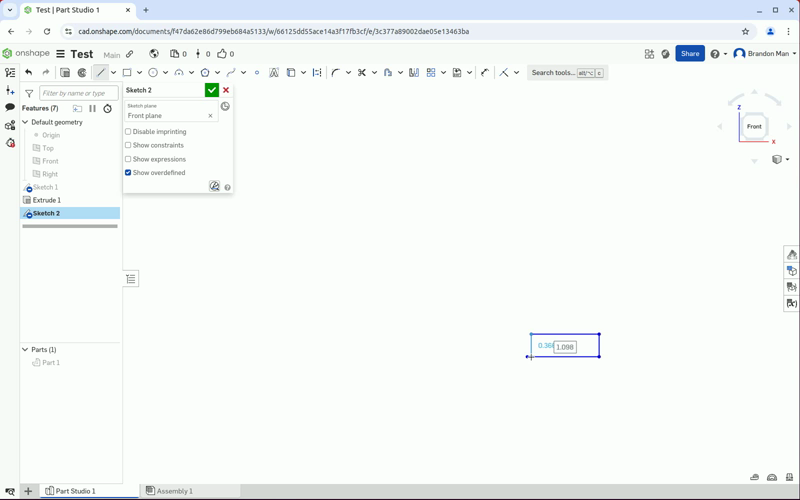
click(531, 356)
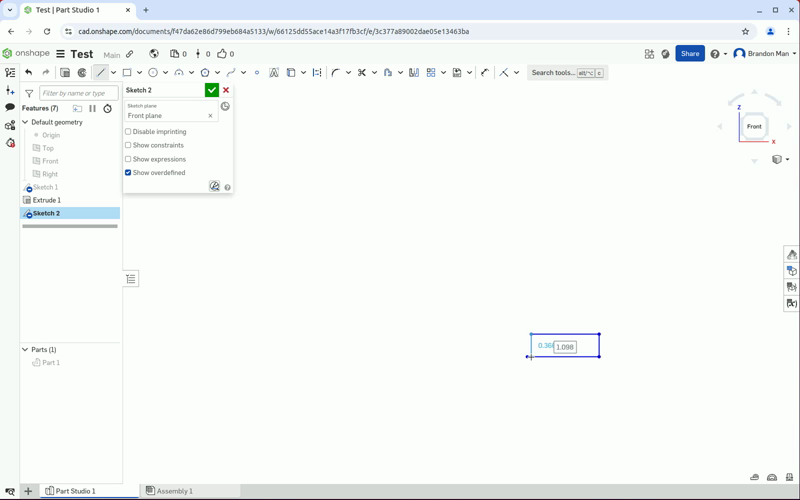
scroll(-6)
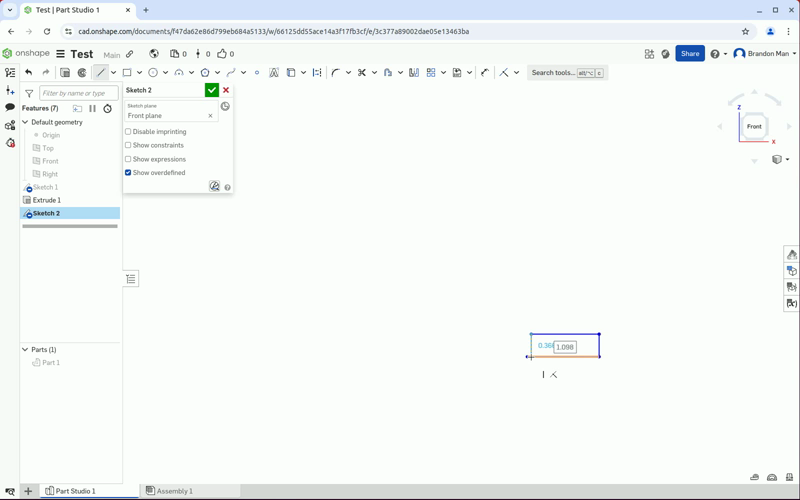
scroll(-6)
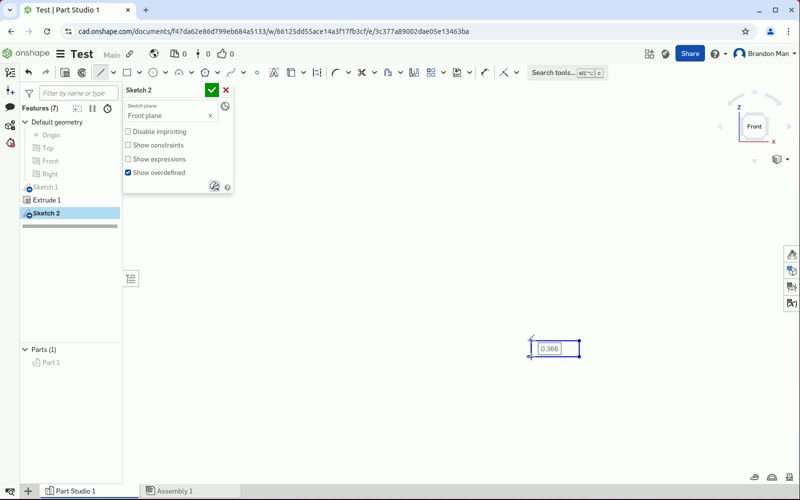
scroll(-6)
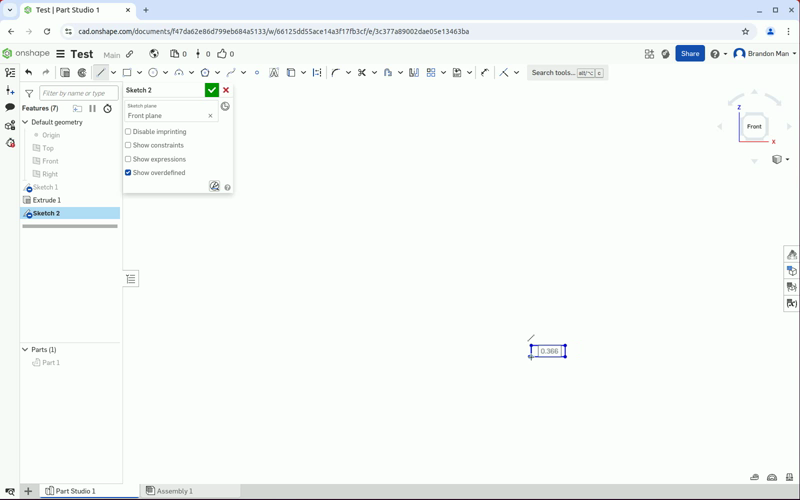
scroll(-6)
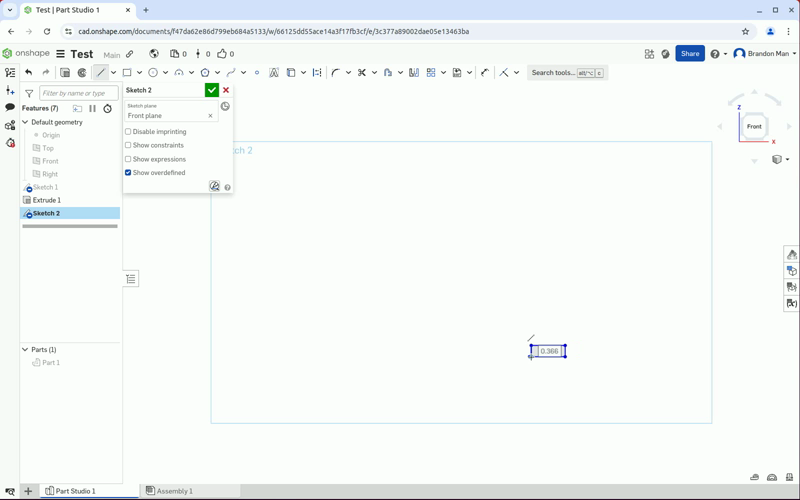
scroll(-6)
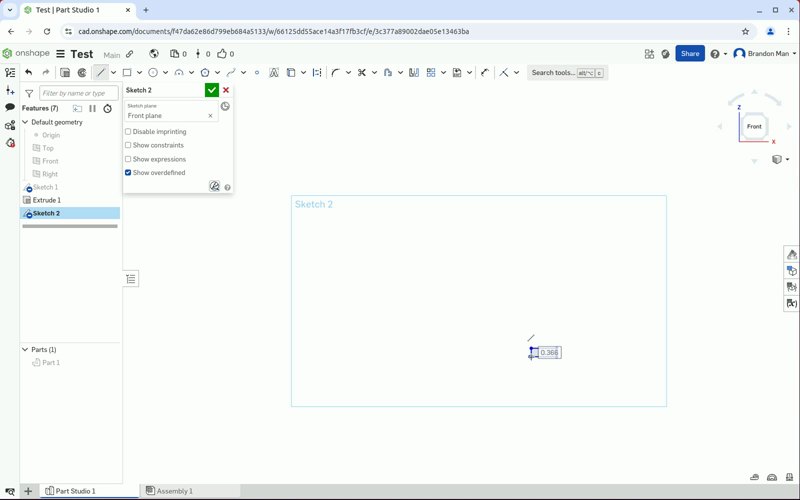
scroll(-6)
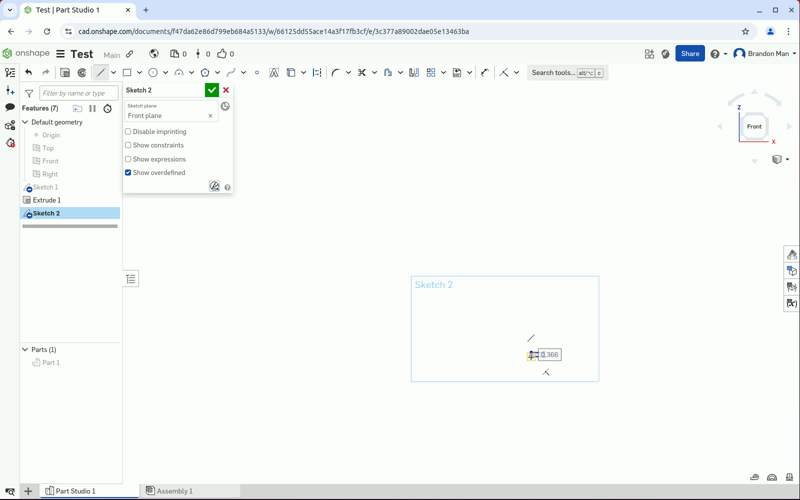
scroll(-6)
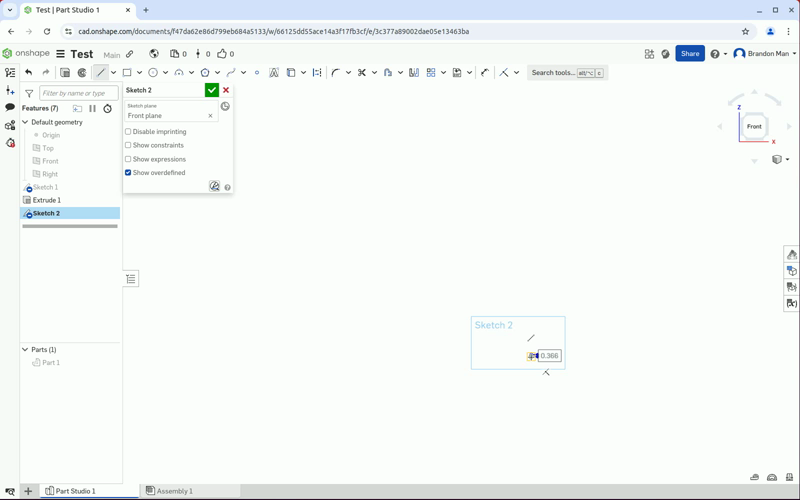
key(esc)
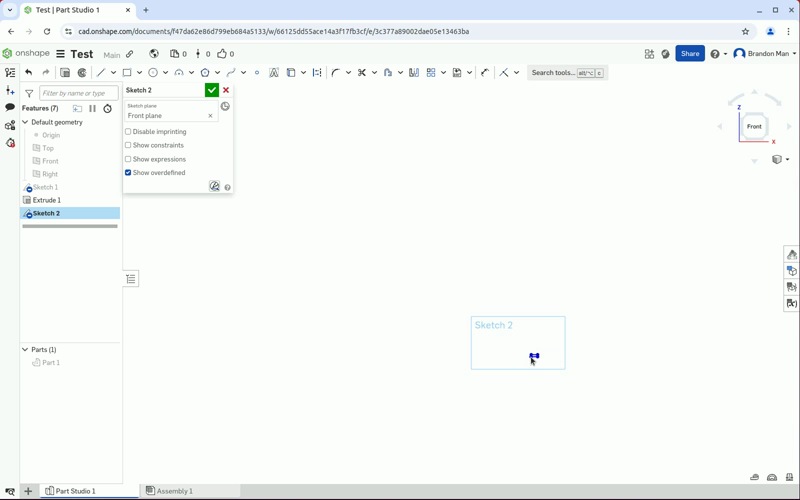
mouse_move(533, 356)
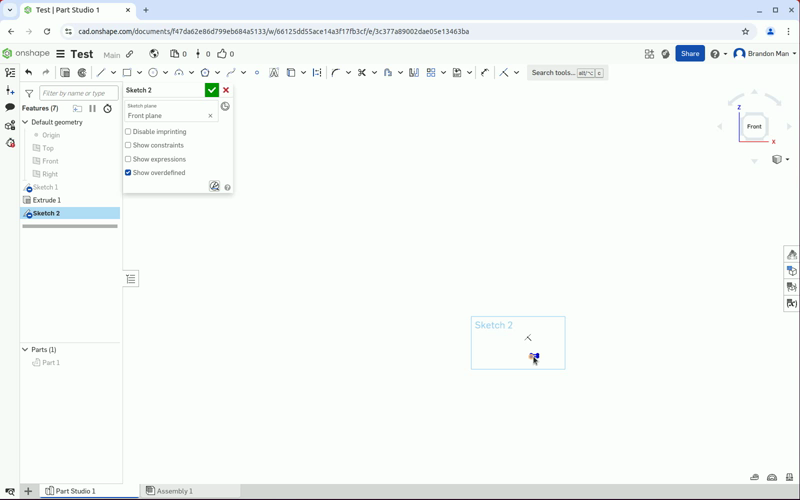
scroll(6)
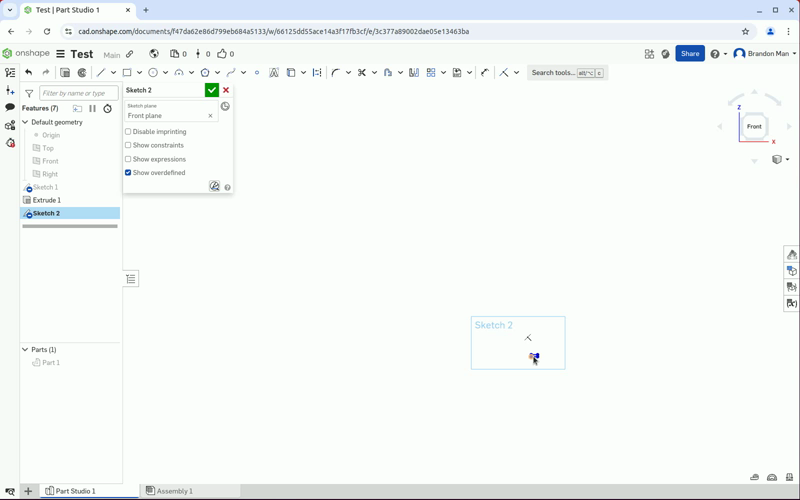
scroll(6)
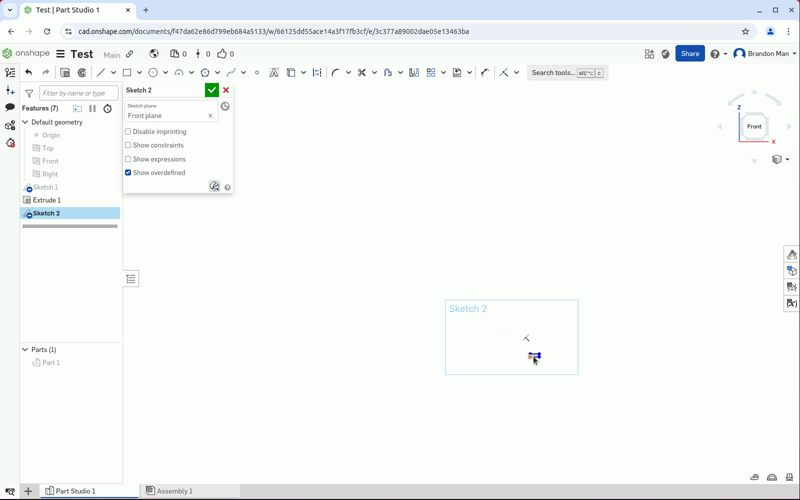
scroll(6)
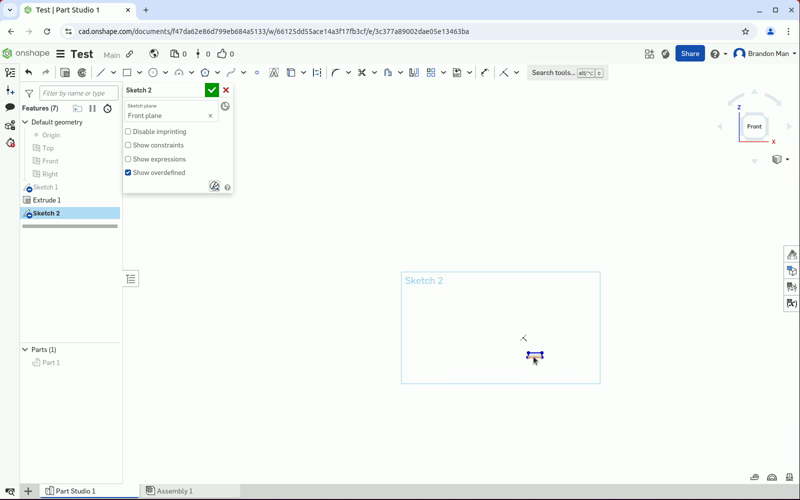
scroll(6)
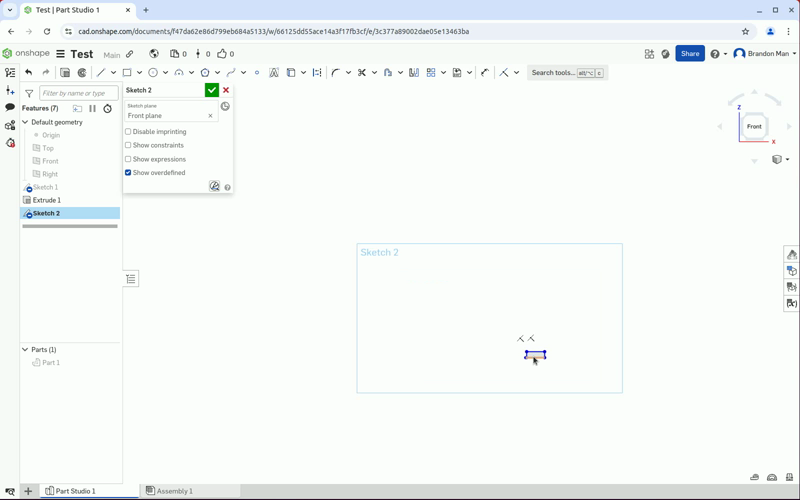
scroll(6)
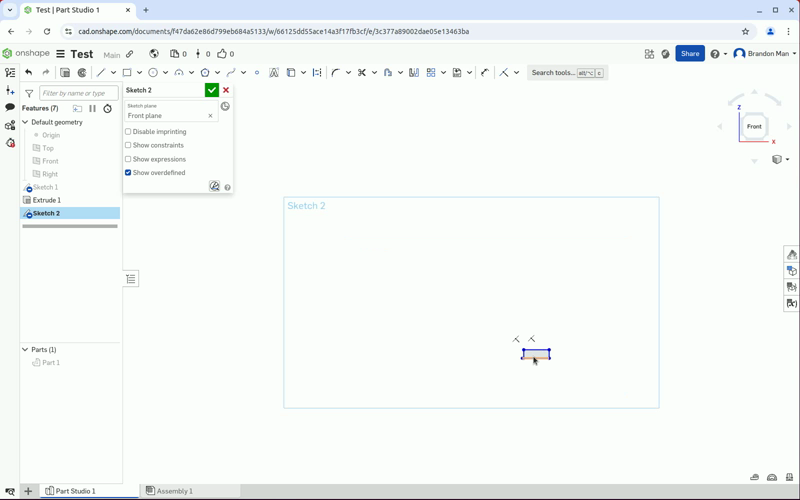
scroll(6)
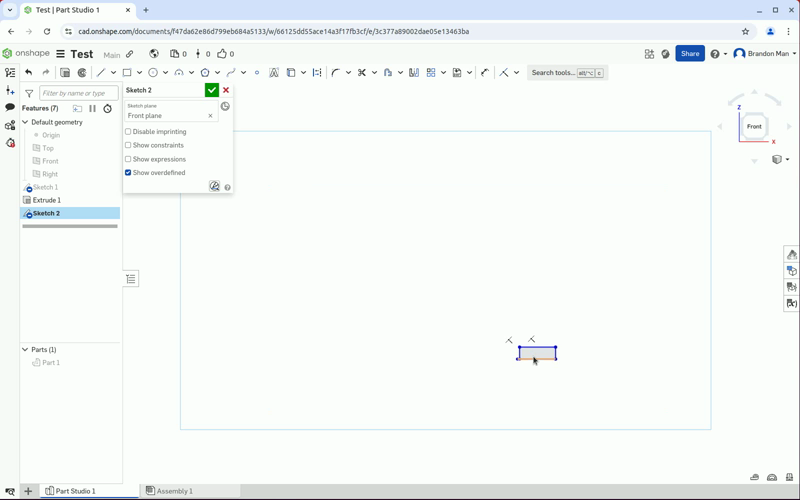
scroll(6)
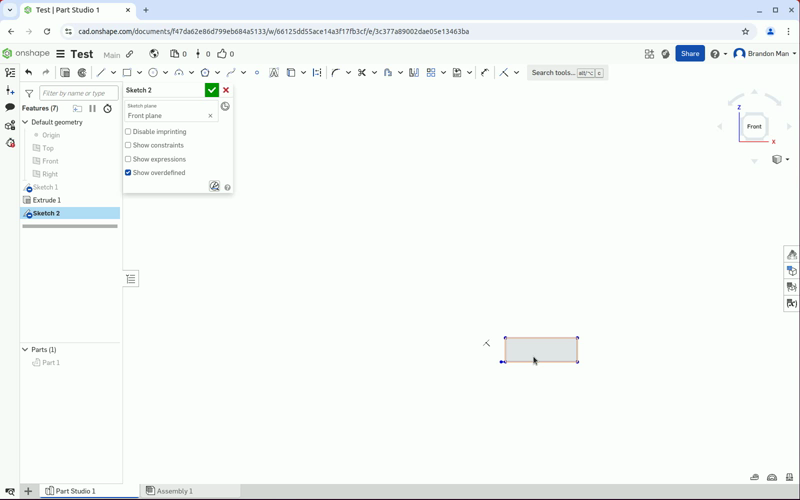
click(533, 356)
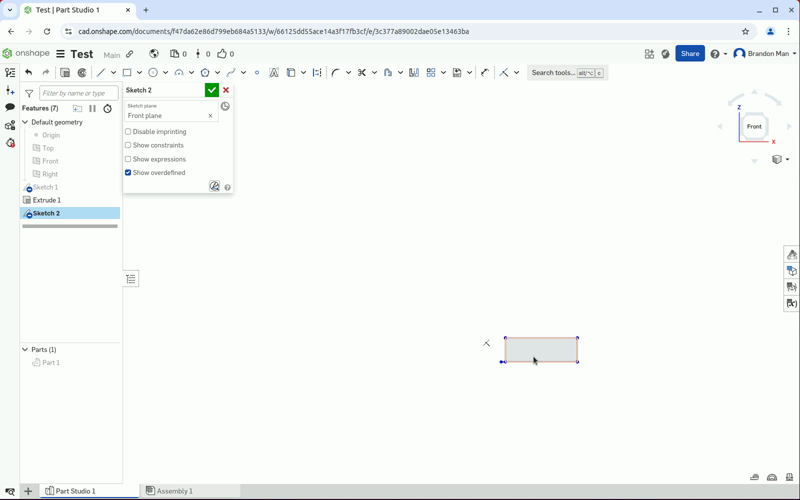
scroll(-6)
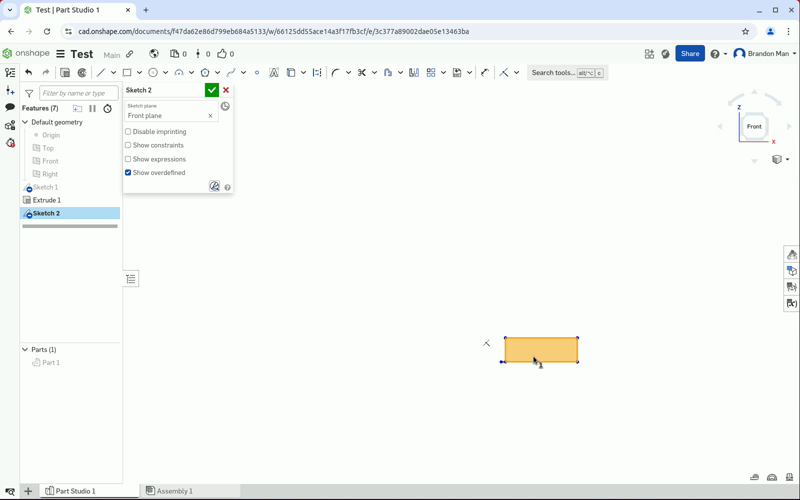
scroll(-6)
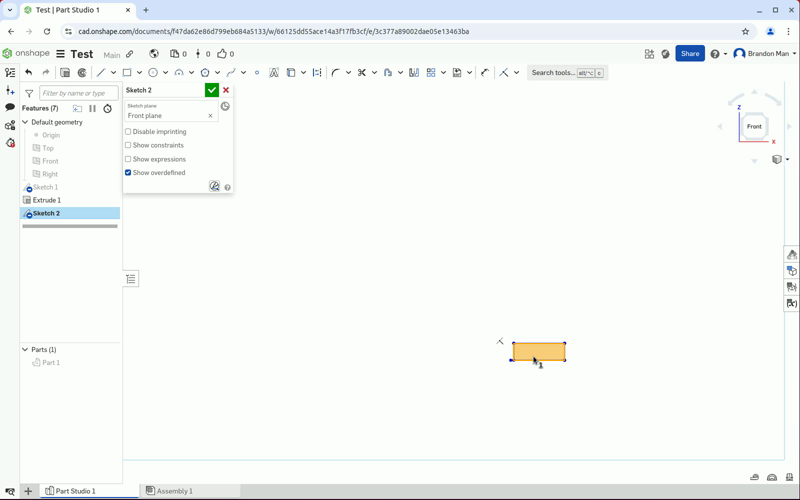
scroll(-6)
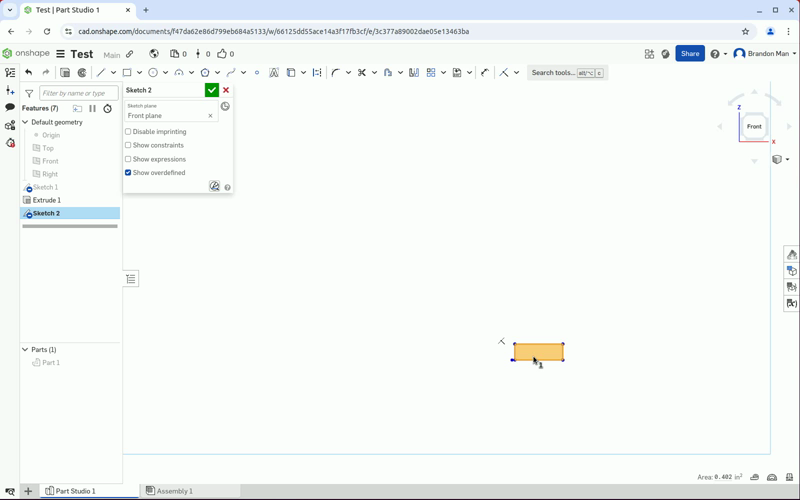
scroll(-6)
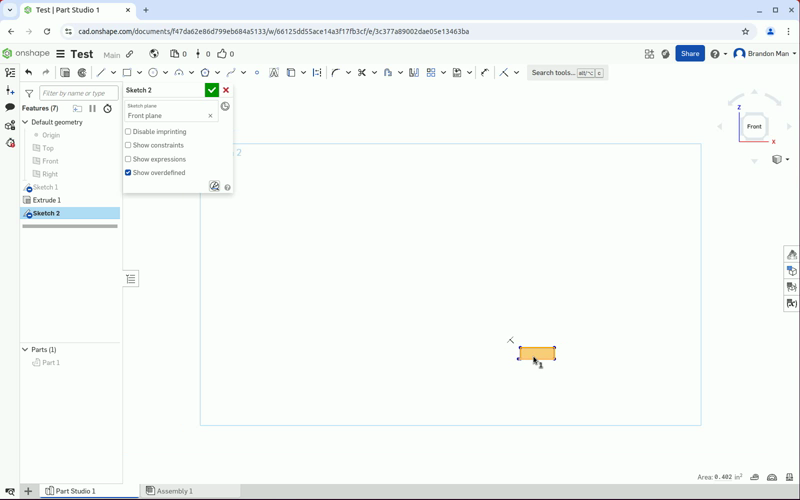
scroll(-6)
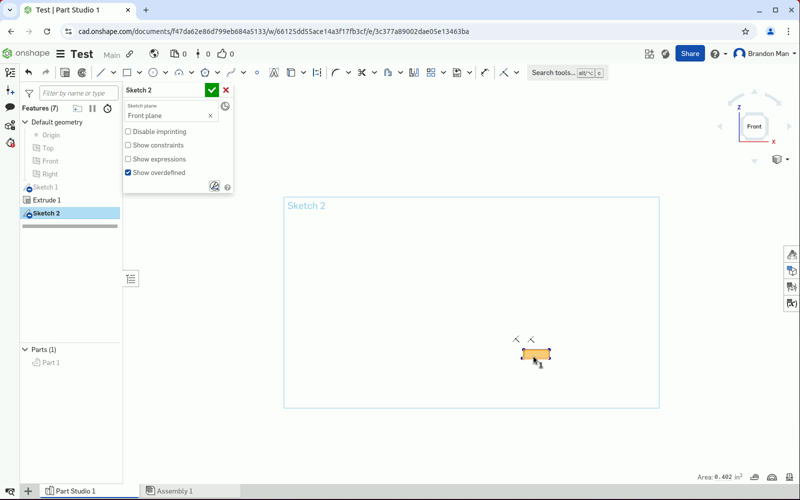
scroll(-6)
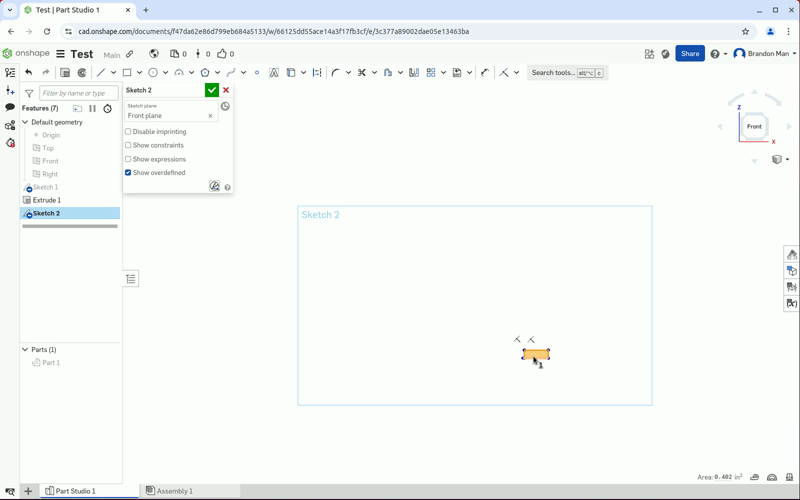
scroll(-6)
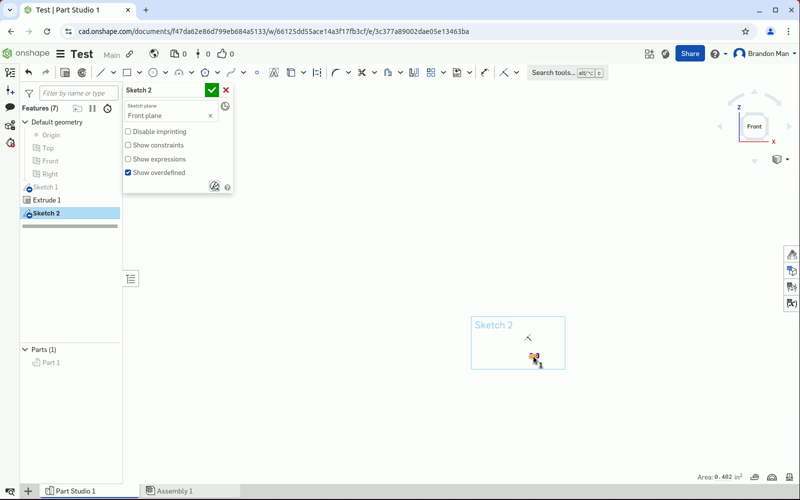
mouse_move(73, 352)
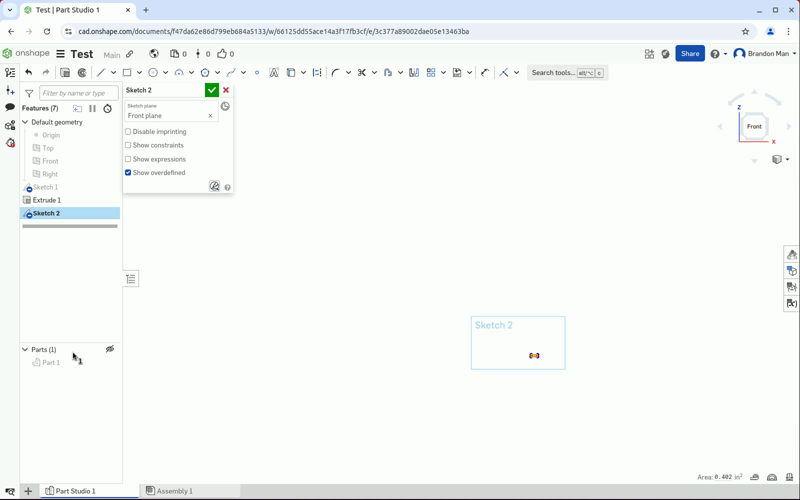
key(shift+y)
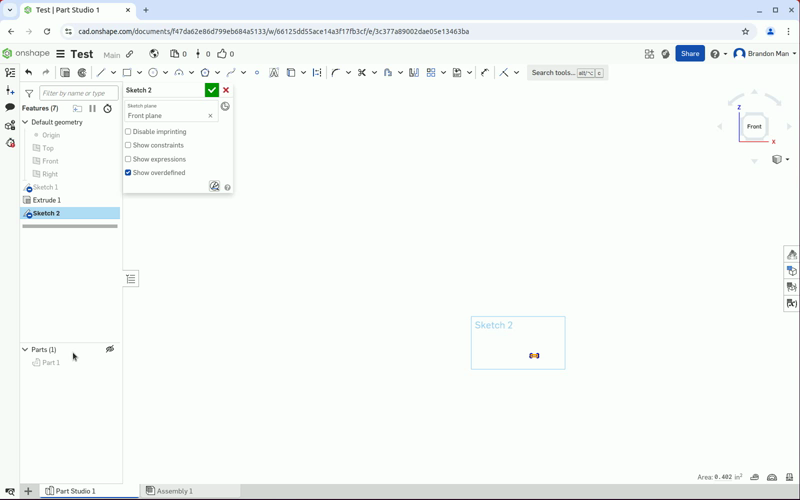
key(shift+e)
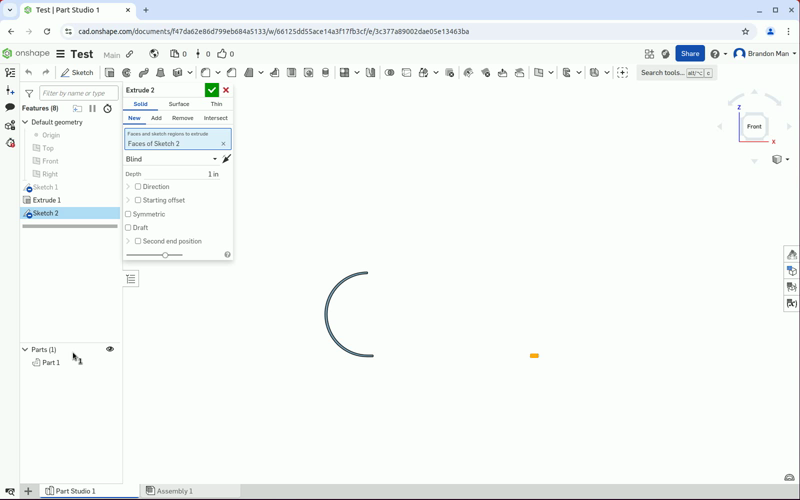
mouse_move(143, 106)
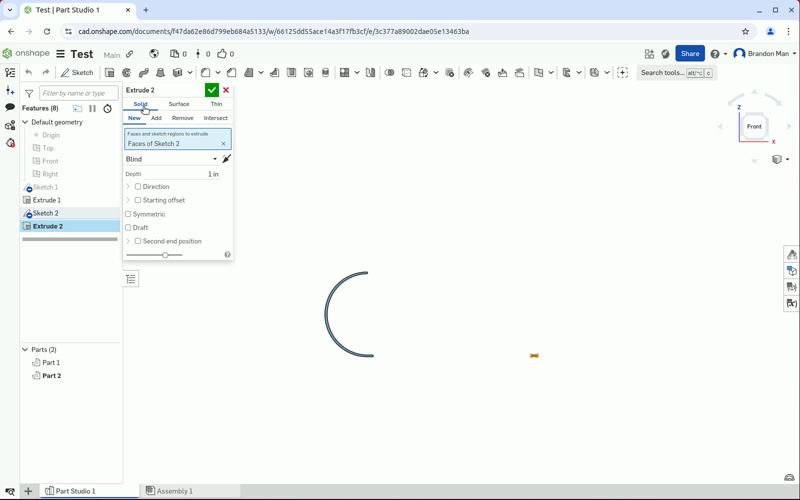
click(143, 106)
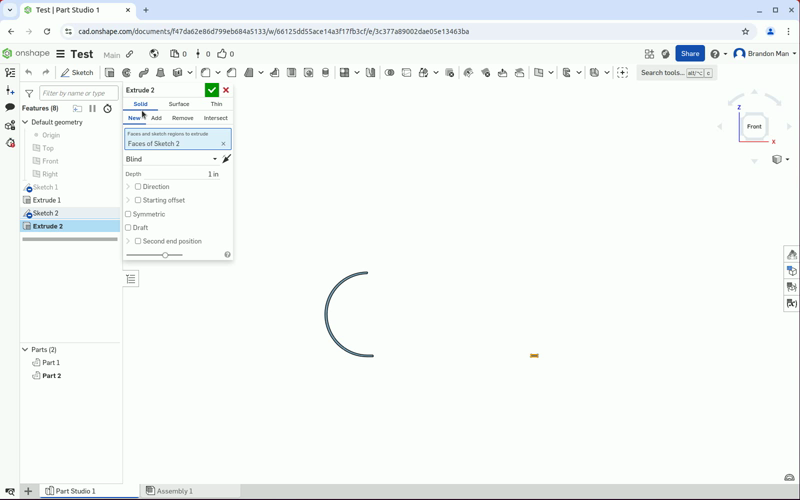
mouse_move(137, 120)
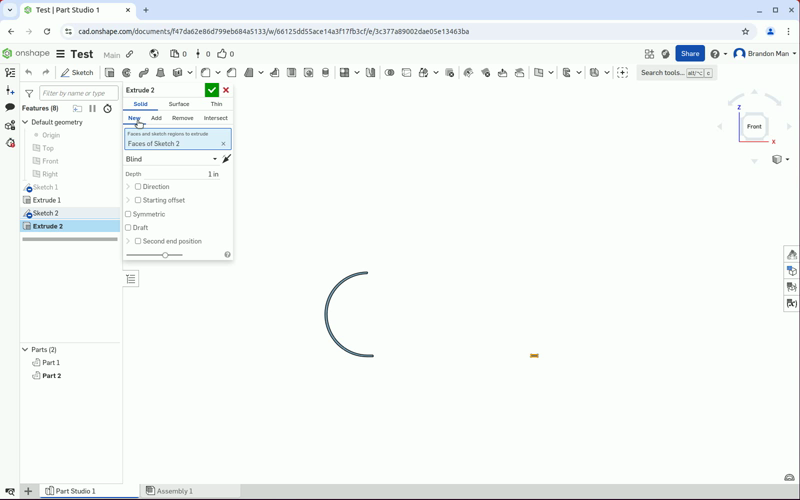
click(137, 120)
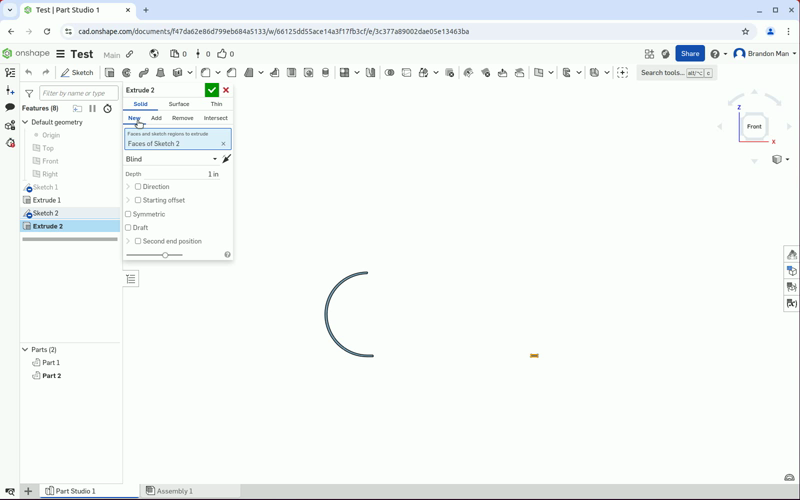
key(tab, 4)
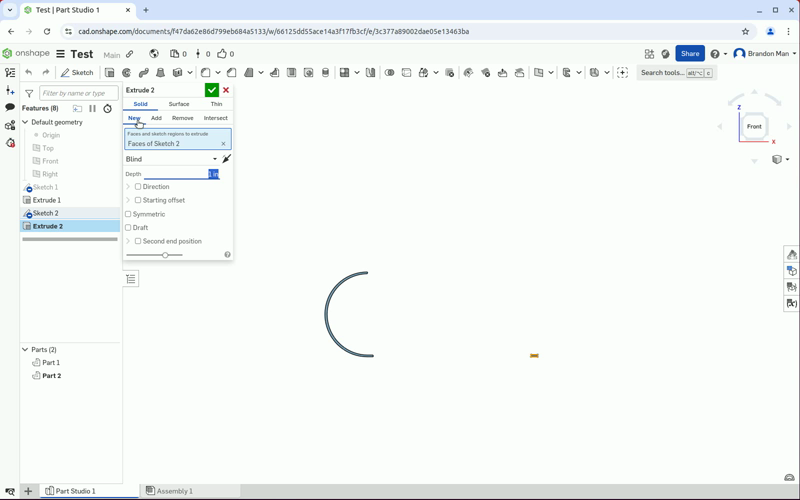
text(0.722)
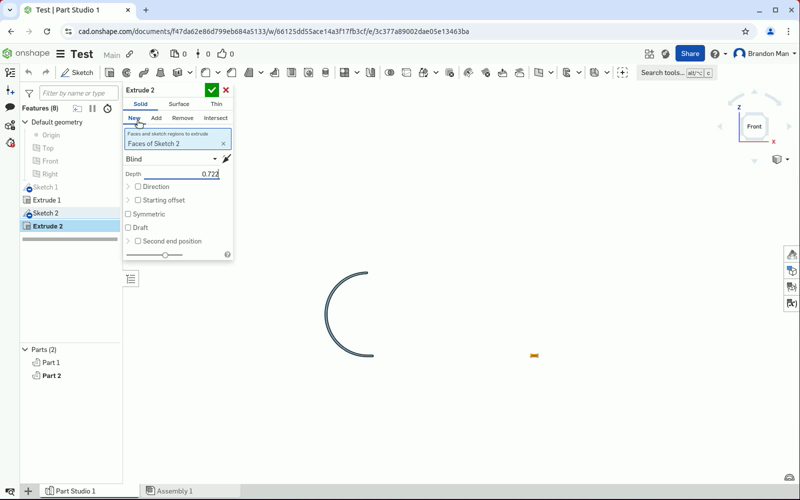
key(enter)
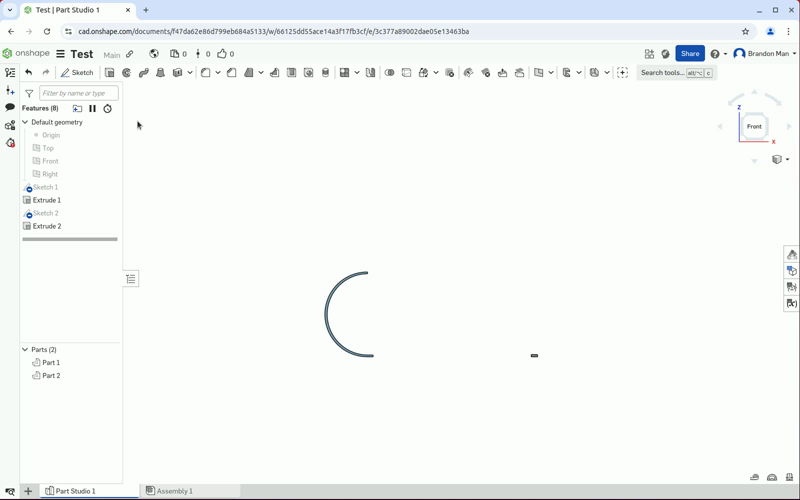
key(shift+h)
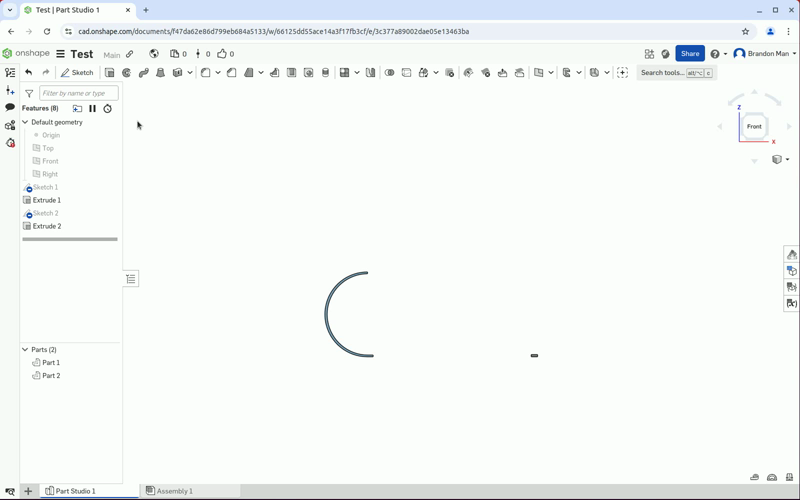
key(shift+h)
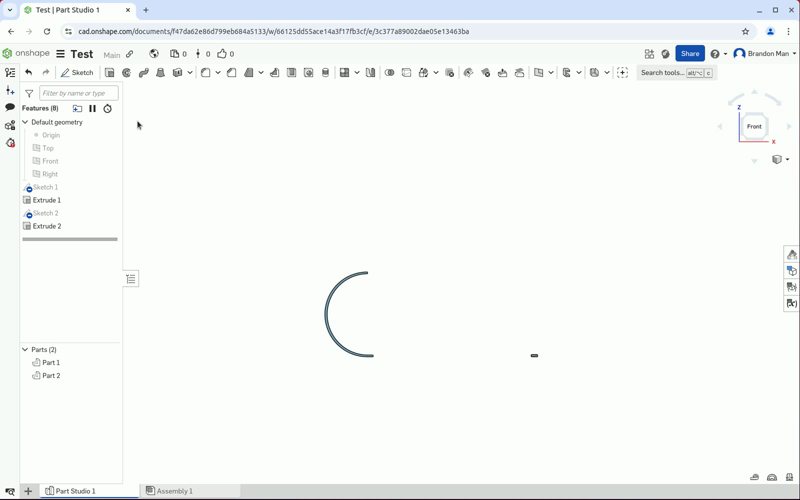
mouse_move(73, 189)
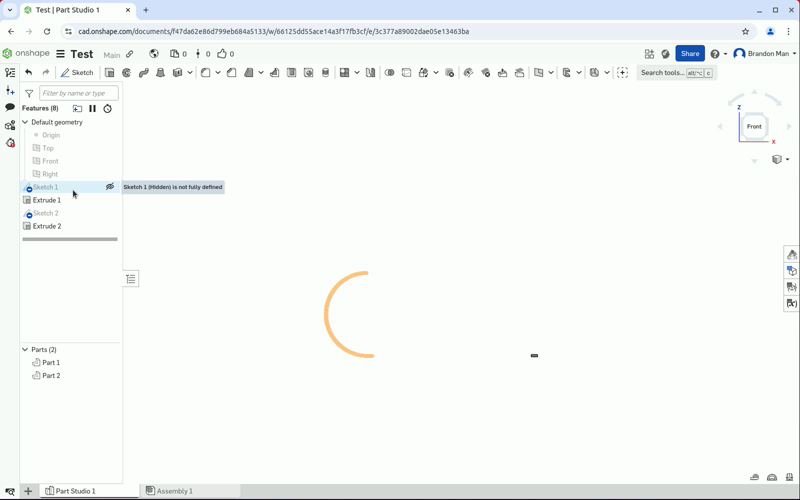
click(73, 189)
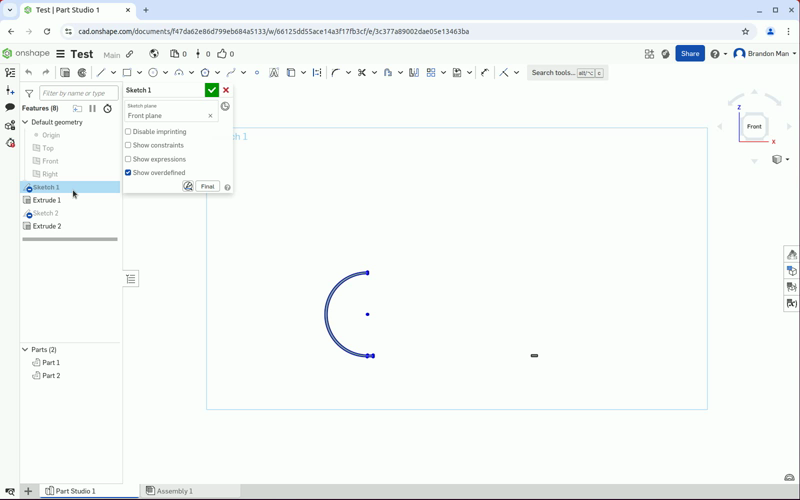
mouse_move(229, 92)
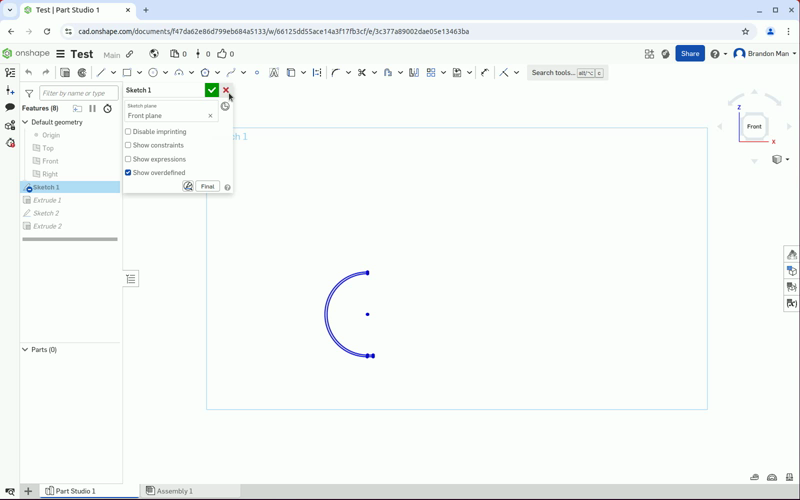
click(229, 92)
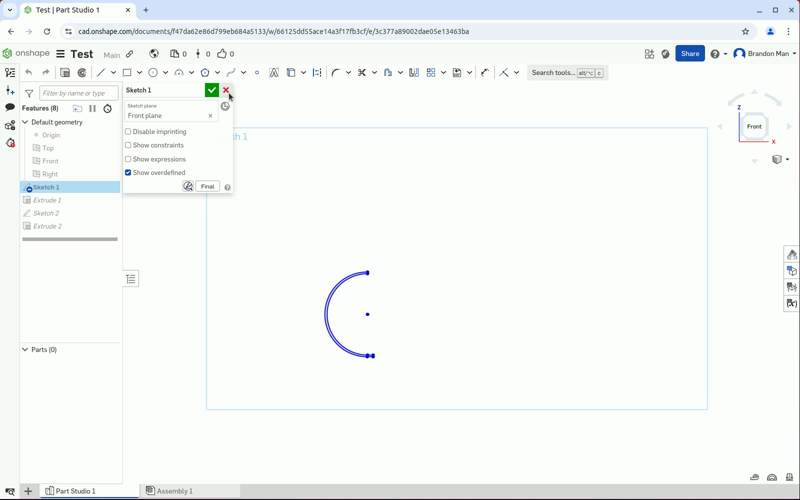
key(shift+s)
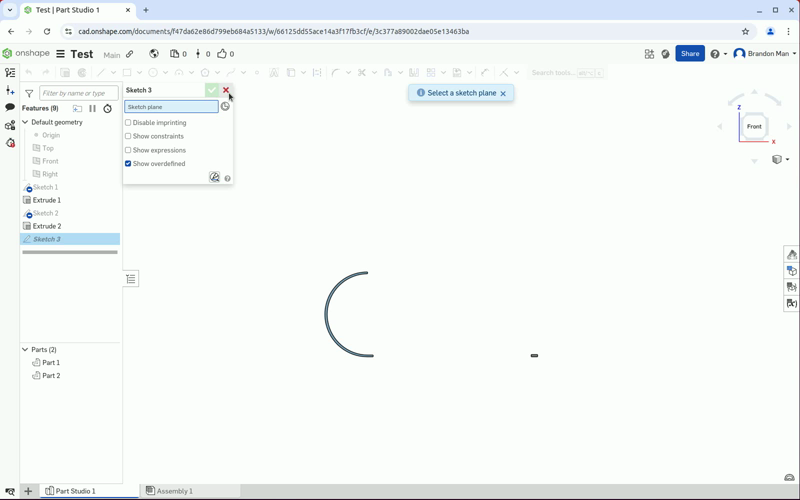
mouse_move(73, 163)
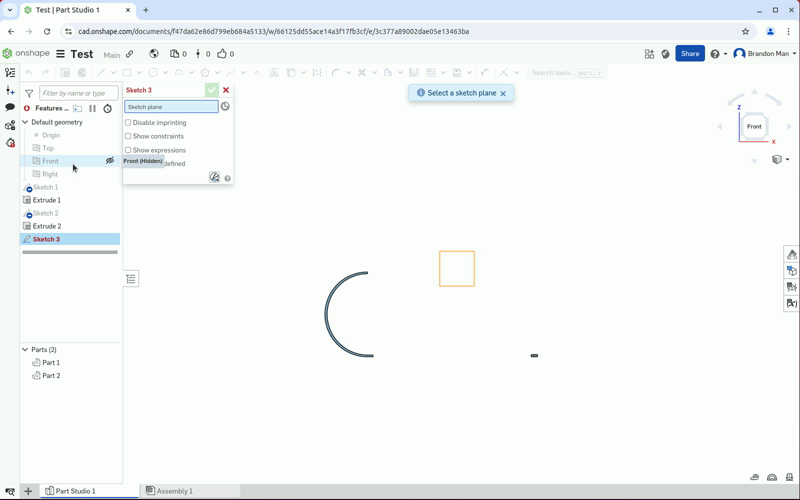
click(73, 163)
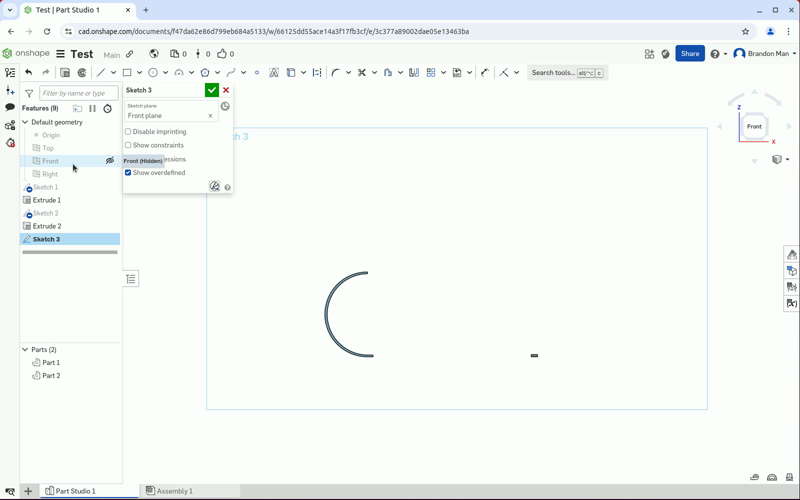
mouse_move(73, 352)
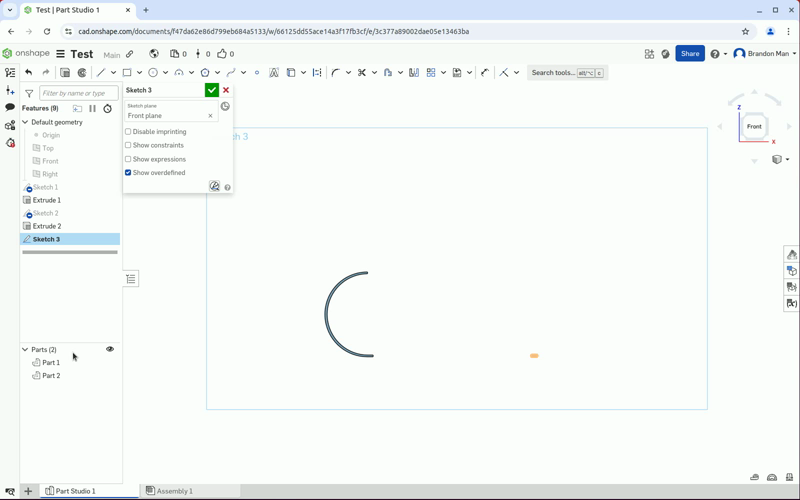
key(y)
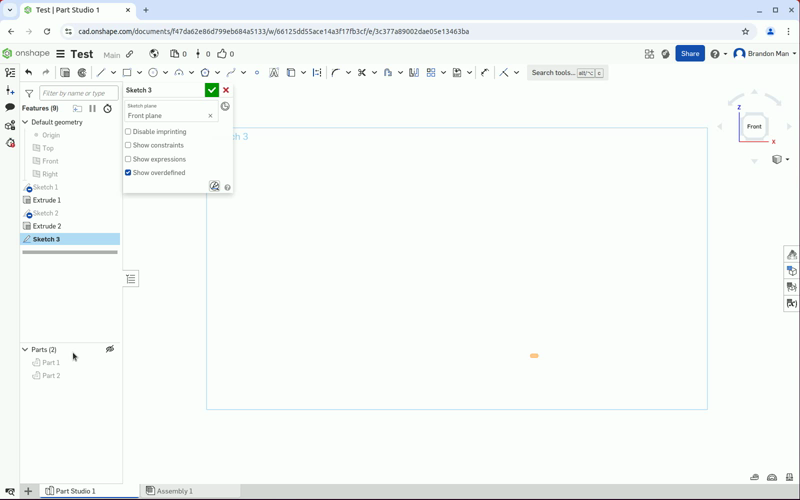
key(l)
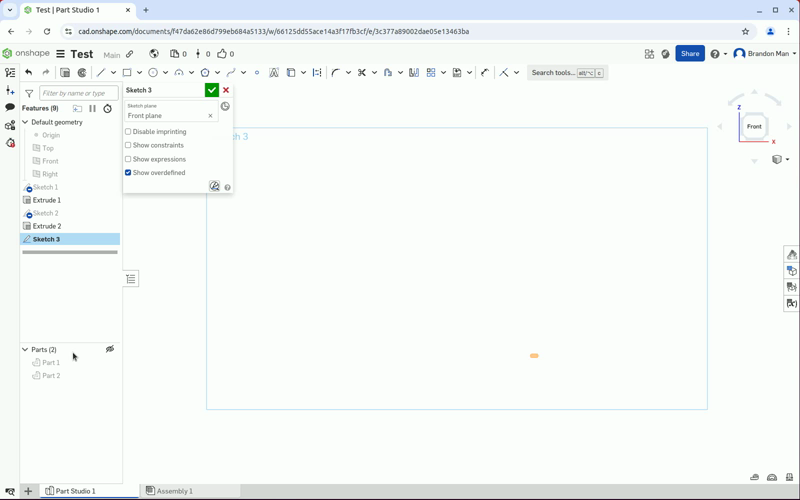
key_down(shift)
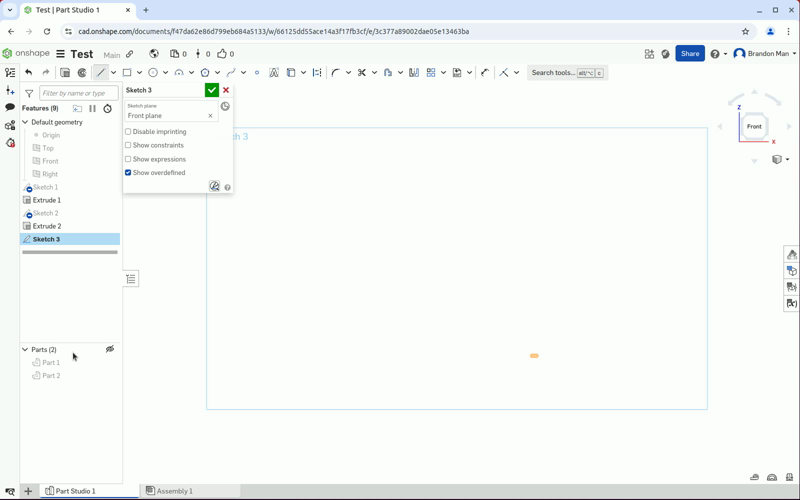
mouse_move(385, 284)
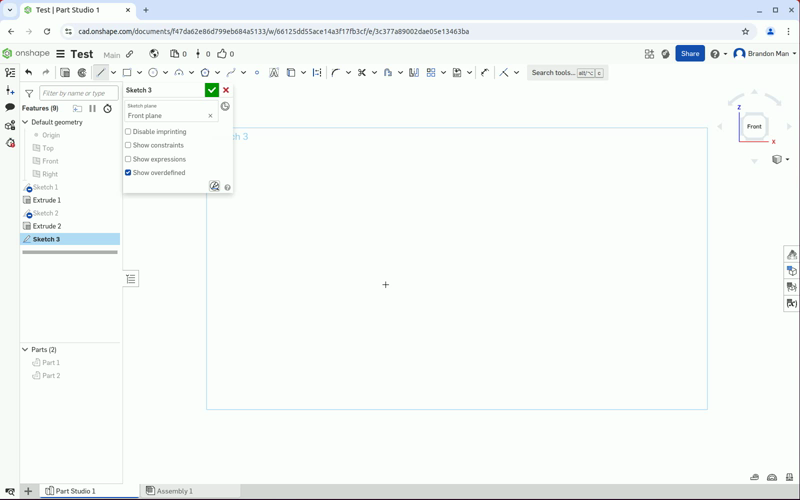
click(385, 284)
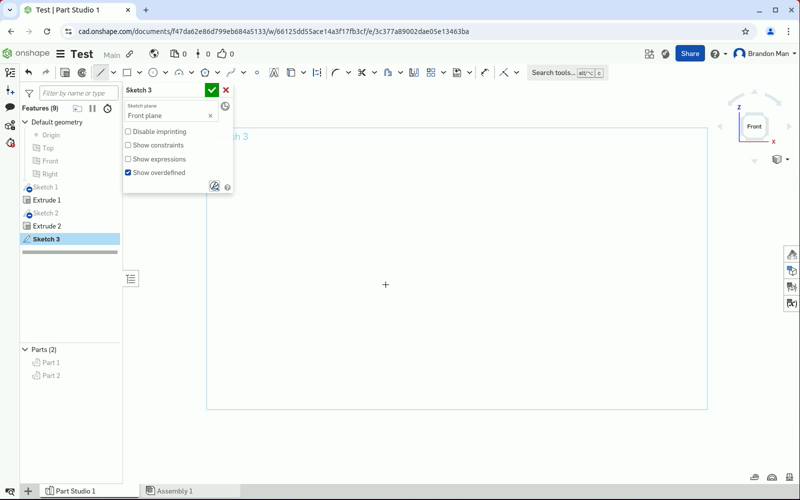
key_up(shift)
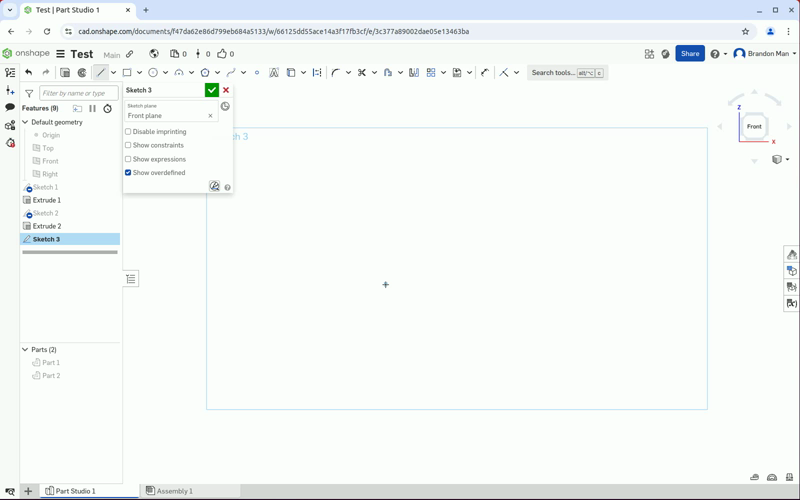
key_down(shift)
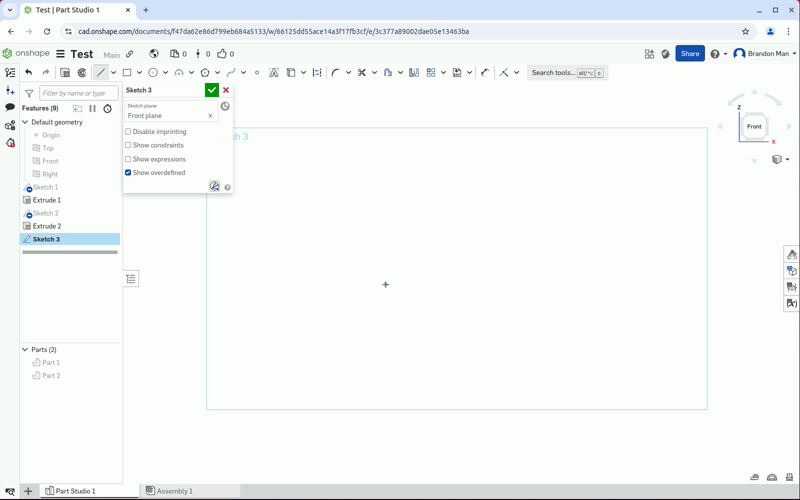
mouse_move(535, 284)
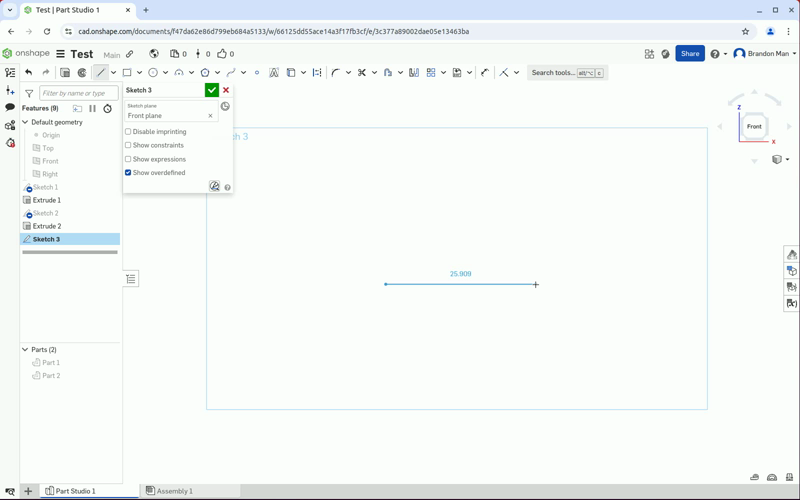
click(535, 284)
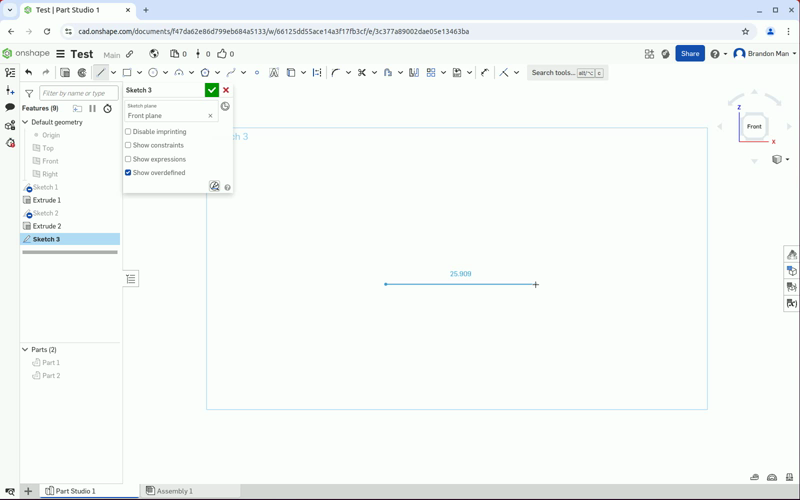
key_up(shift)
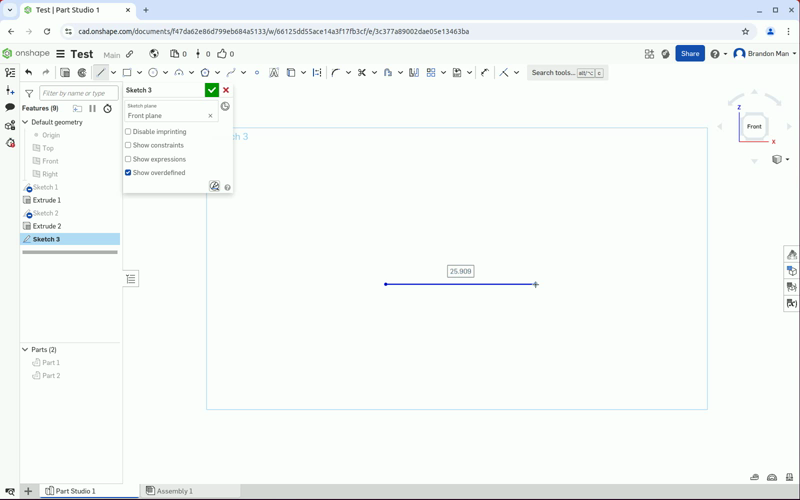
key_down(shift)
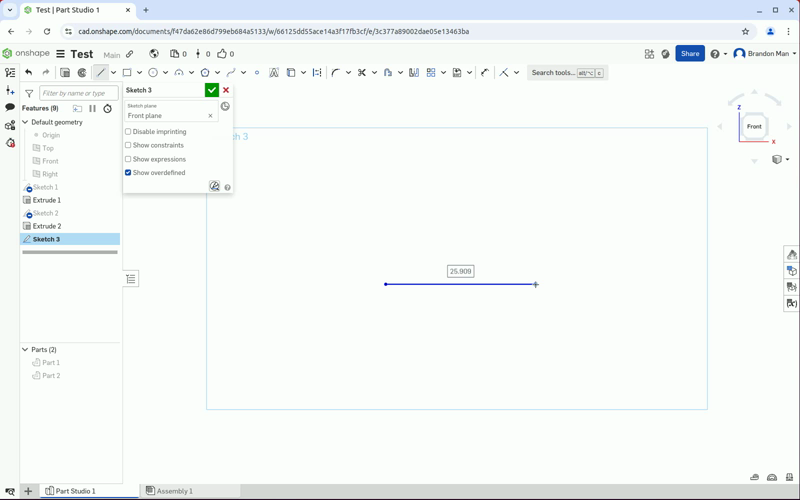
mouse_move(565, 284)
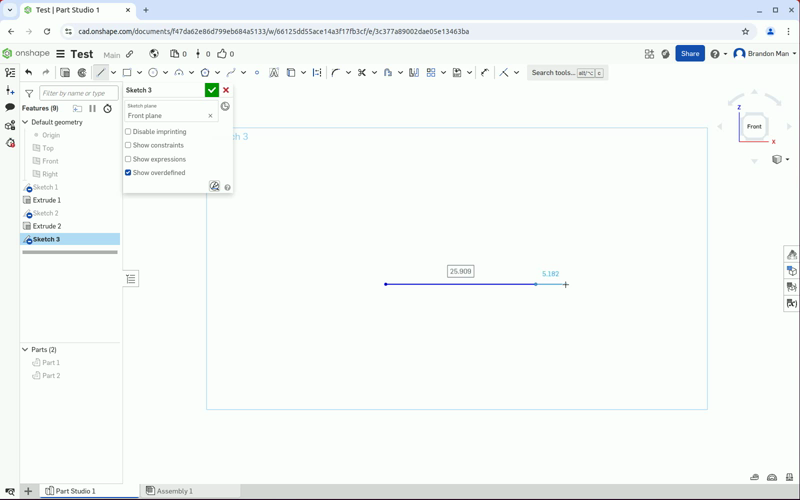
mouse_move(535, 282)
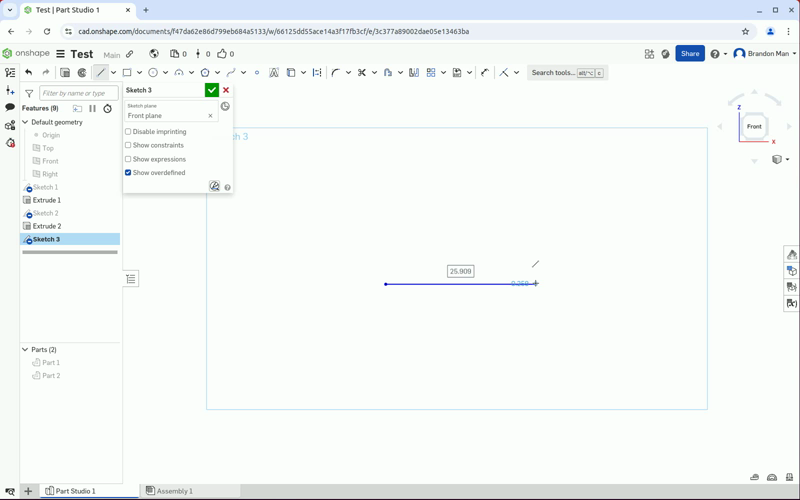
scroll(6)
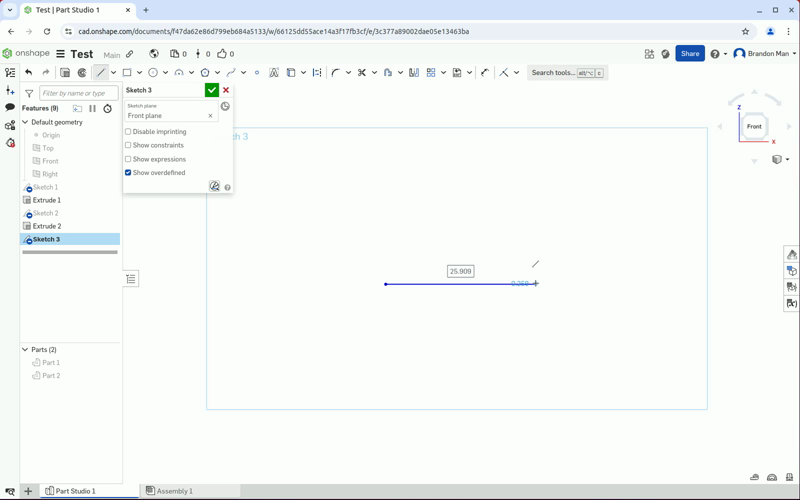
scroll(6)
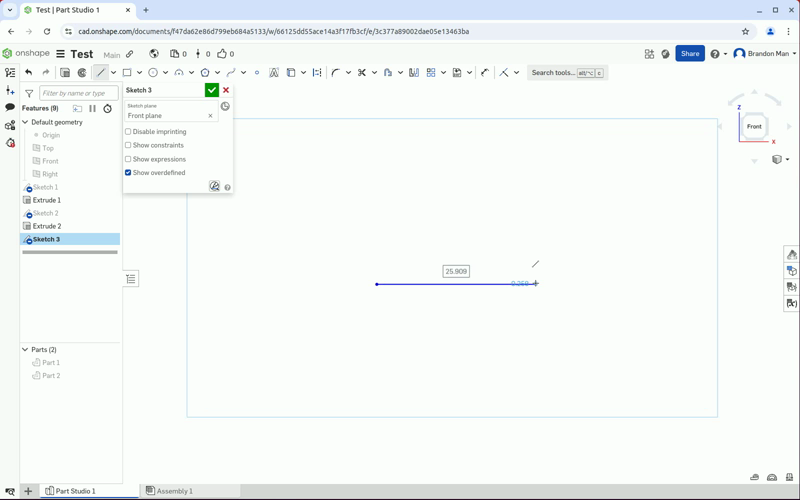
scroll(6)
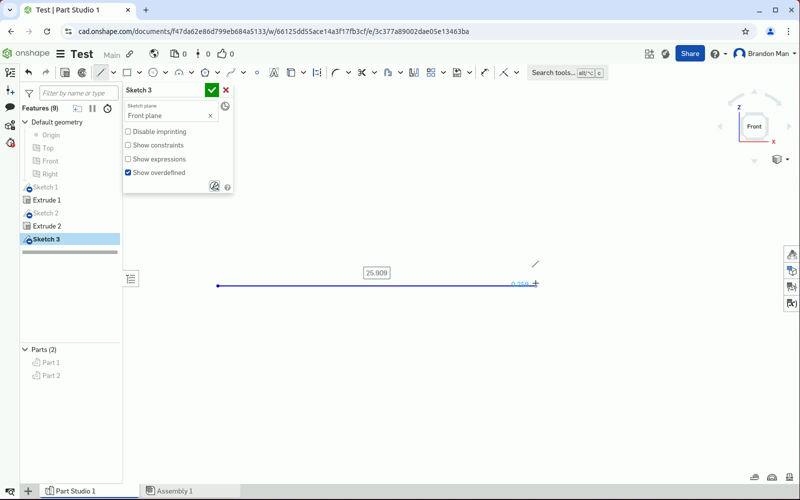
scroll(6)
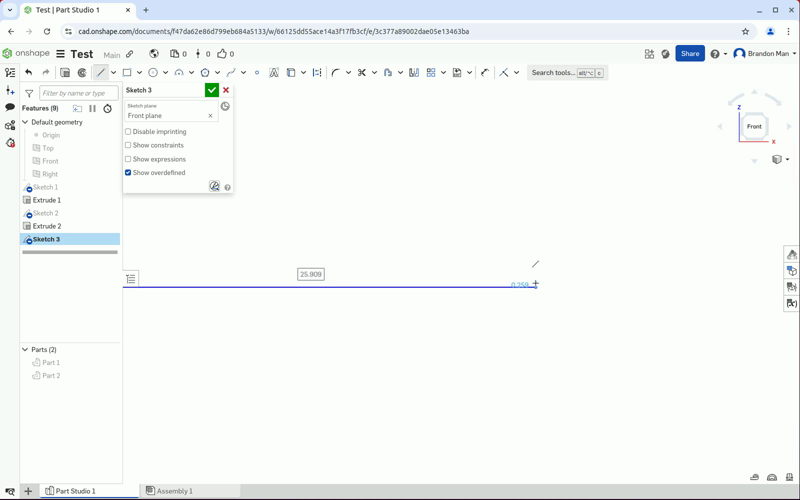
scroll(6)
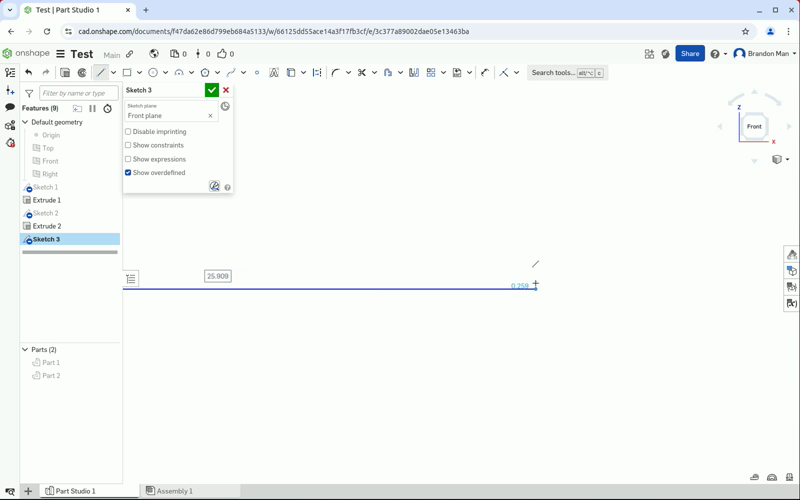
scroll(6)
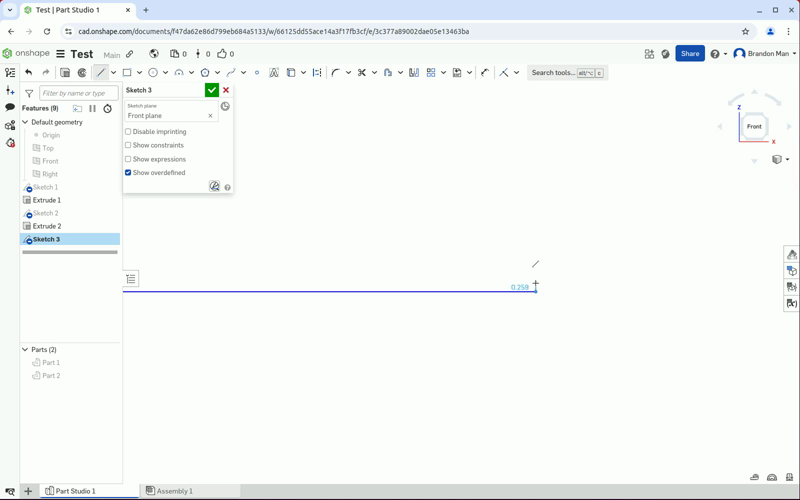
scroll(6)
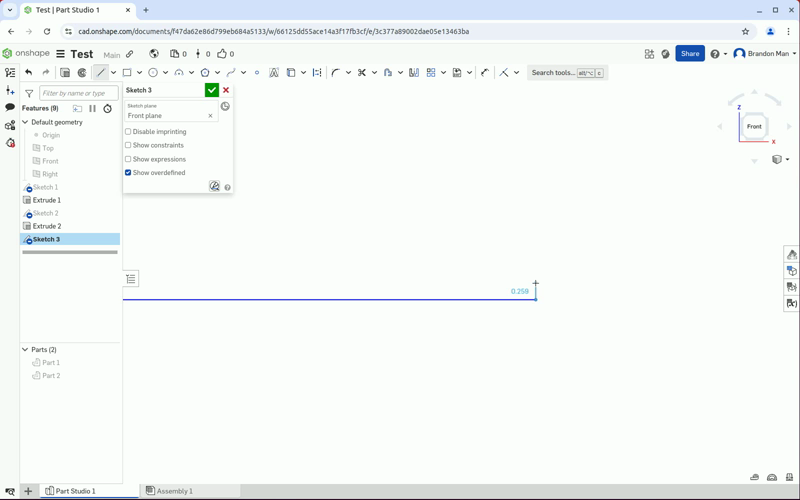
click(535, 282)
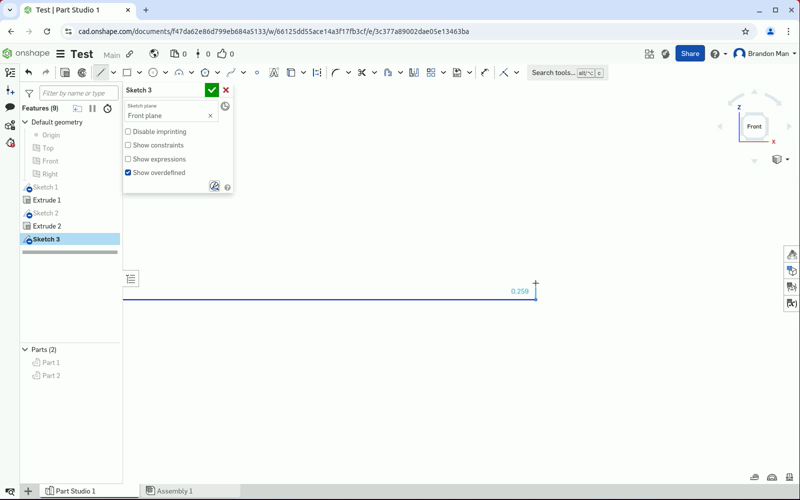
scroll(-6)
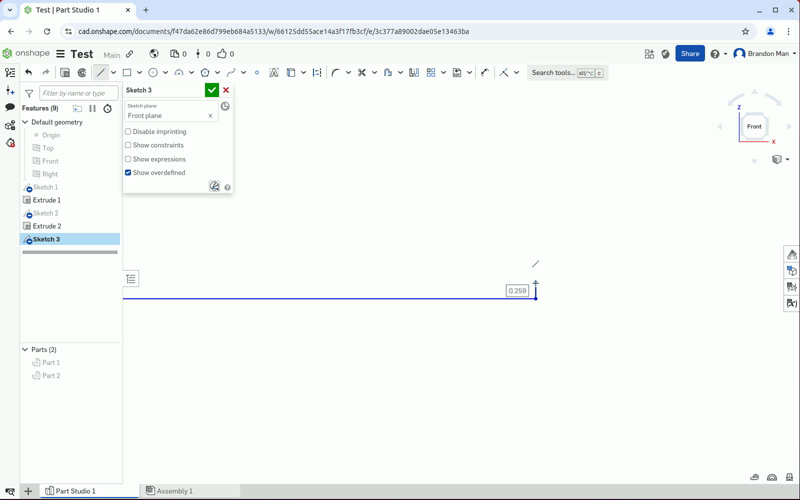
scroll(-6)
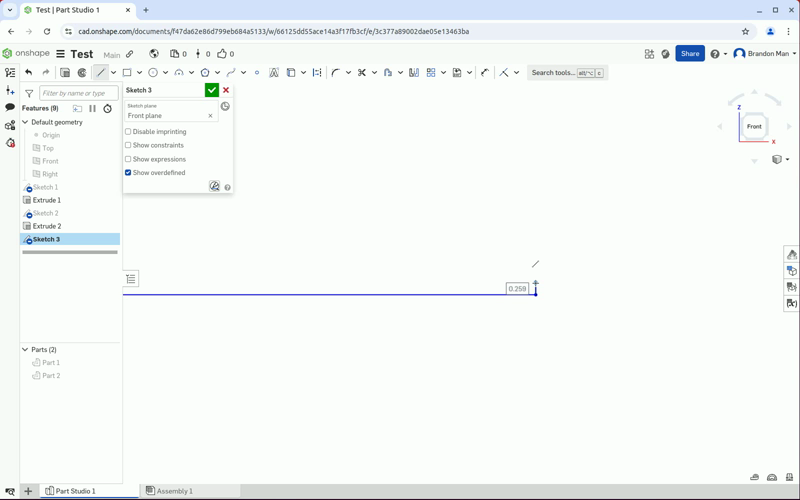
scroll(-6)
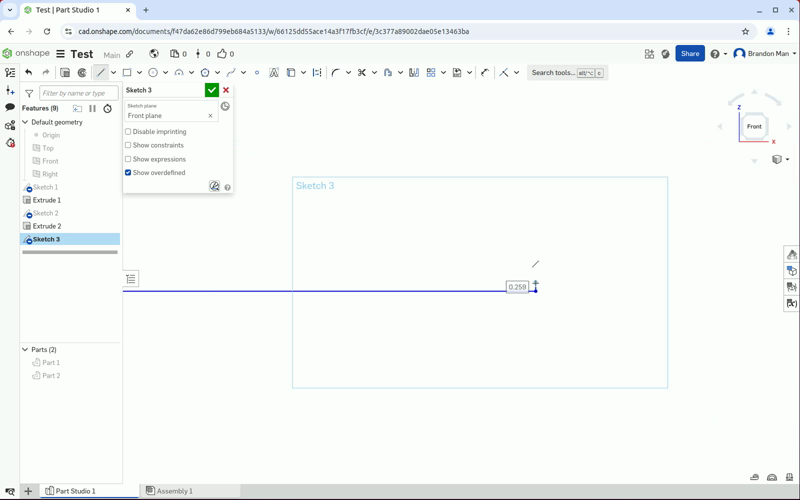
scroll(-6)
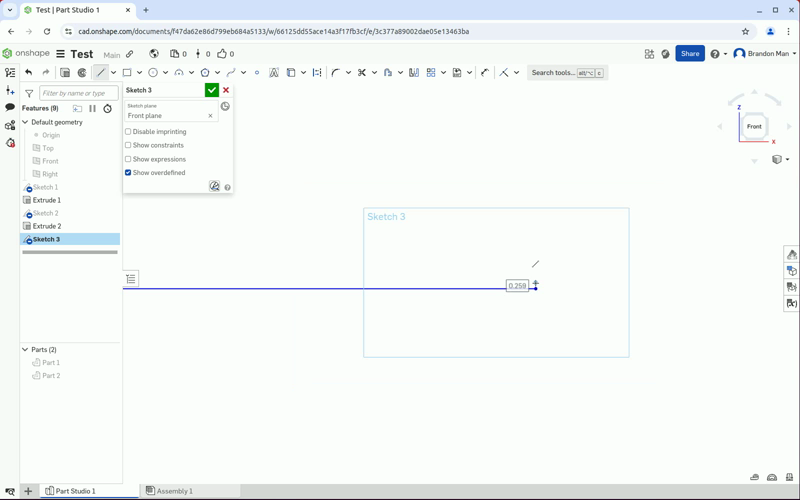
scroll(-6)
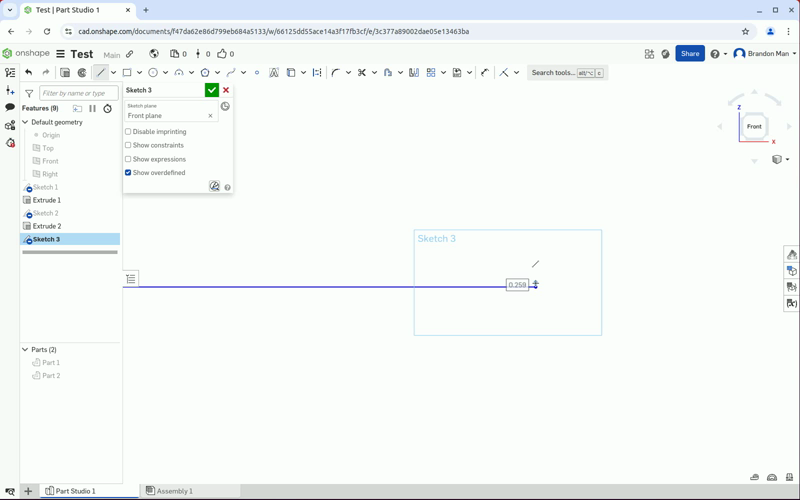
scroll(-6)
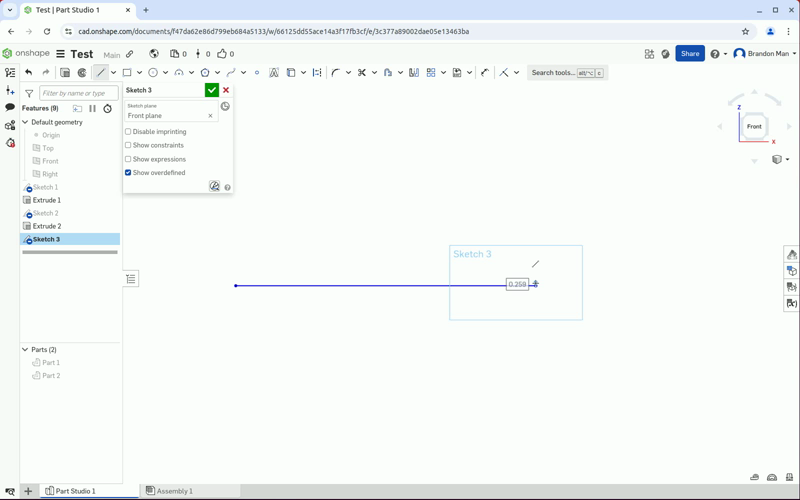
scroll(-6)
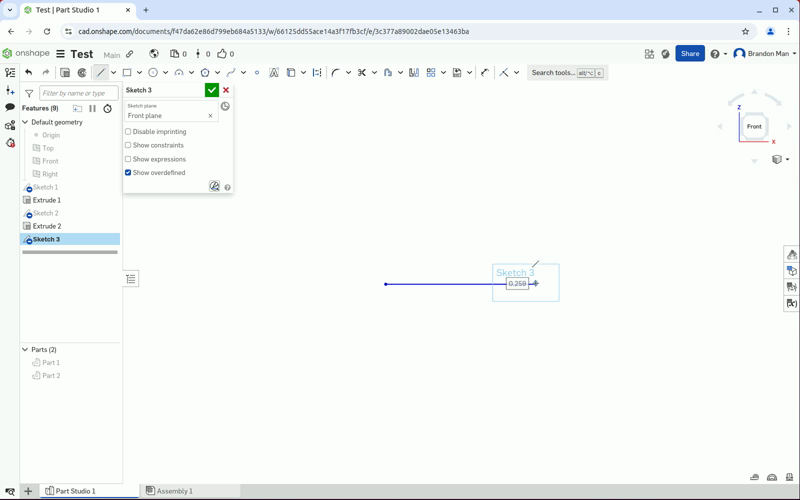
key_up(shift)
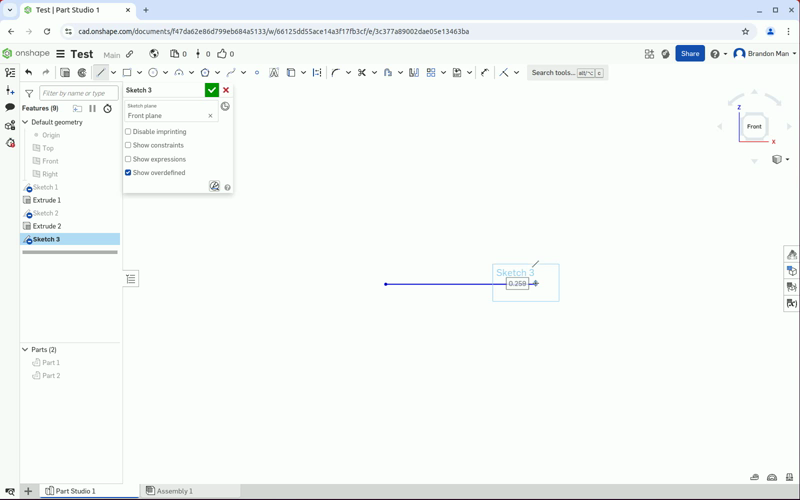
key_down(shift)
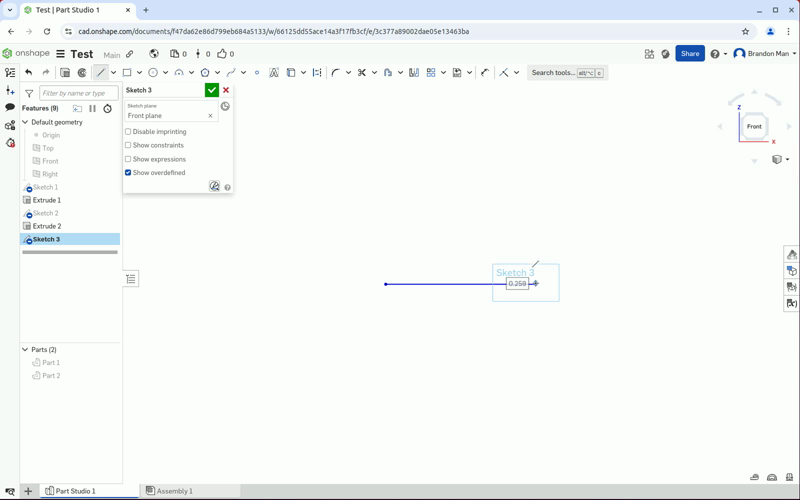
mouse_move(385, 282)
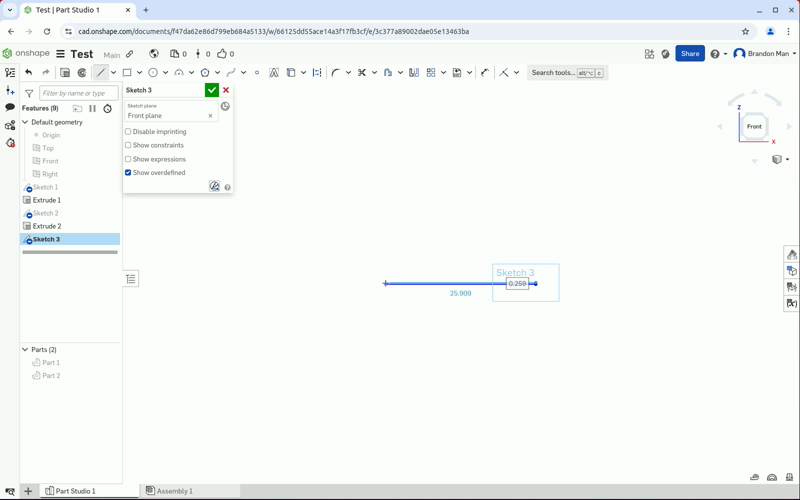
scroll(6)
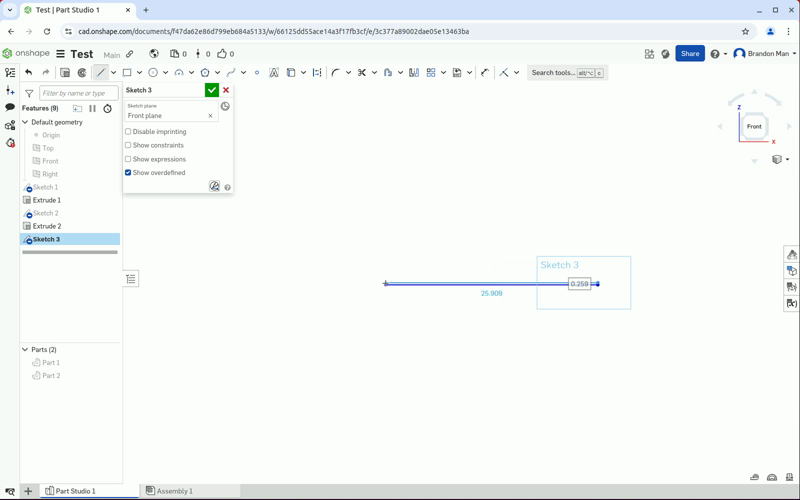
scroll(6)
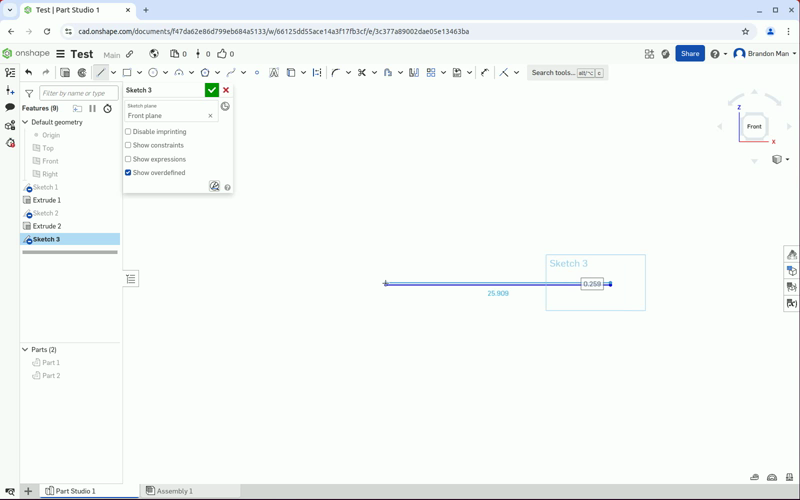
scroll(6)
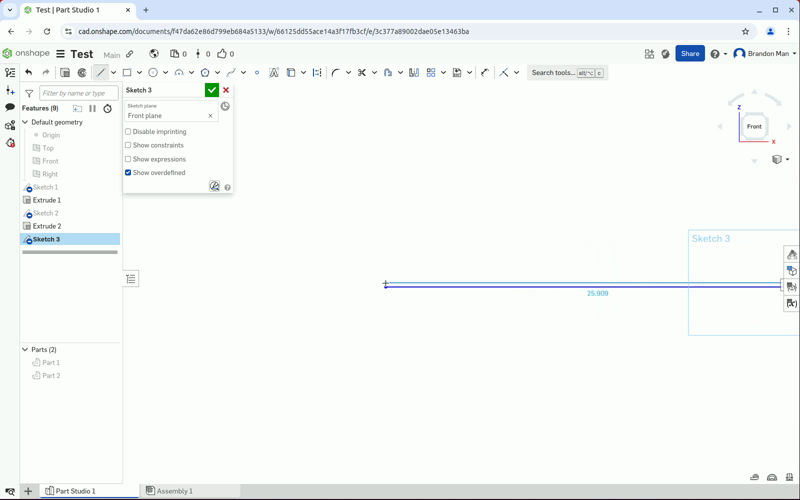
scroll(6)
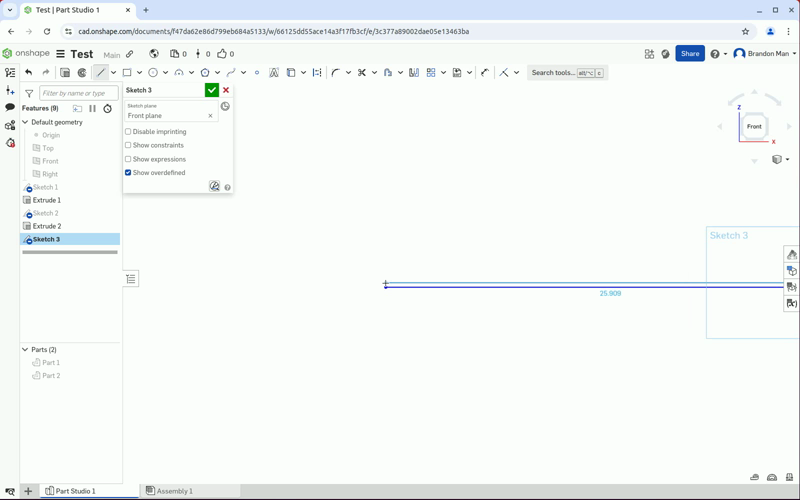
scroll(6)
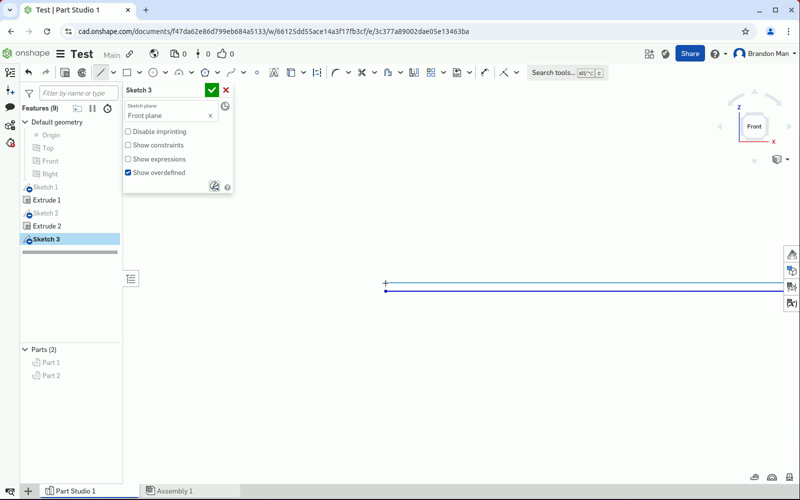
scroll(6)
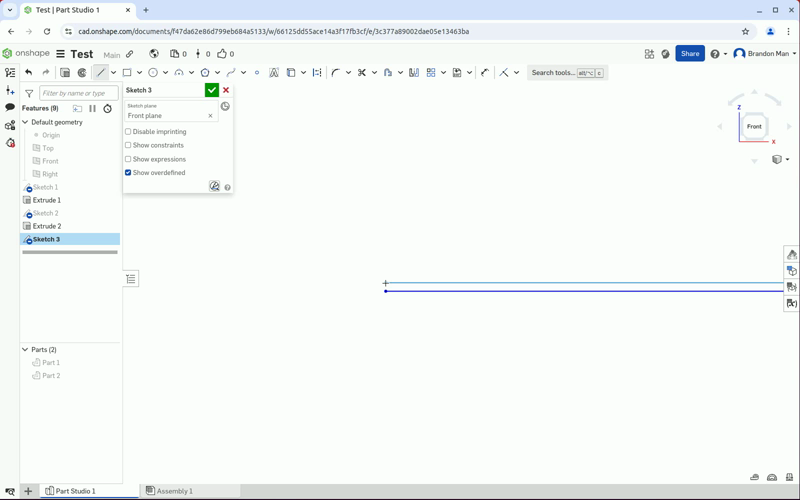
scroll(6)
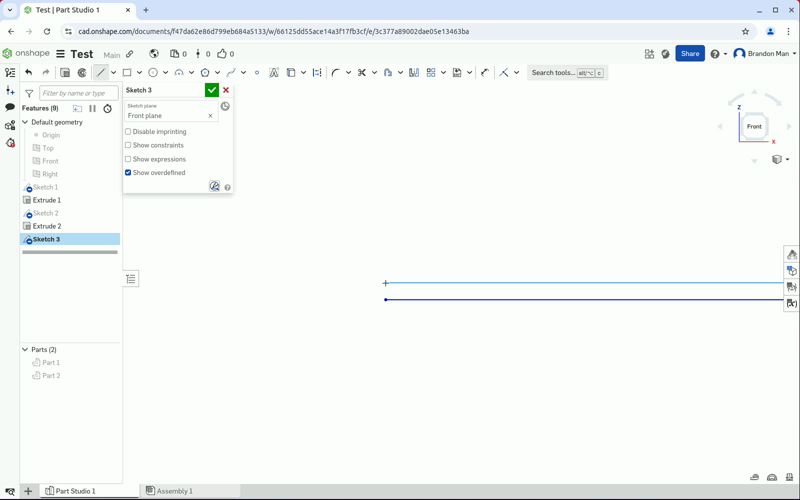
click(385, 282)
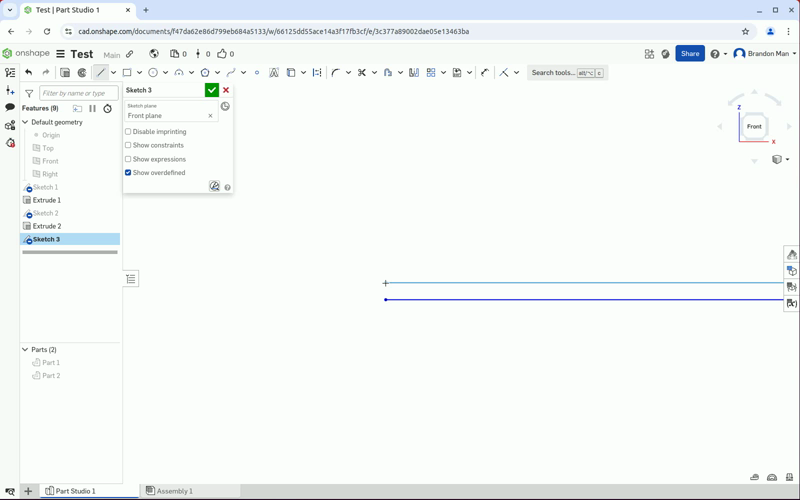
scroll(-6)
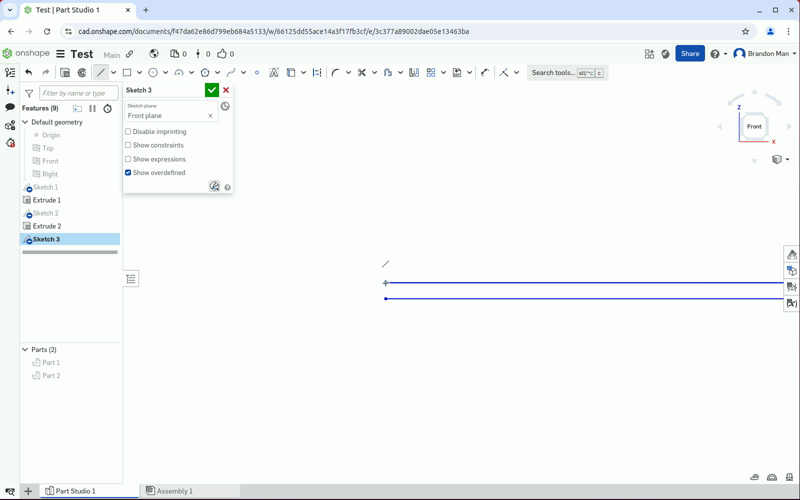
scroll(-6)
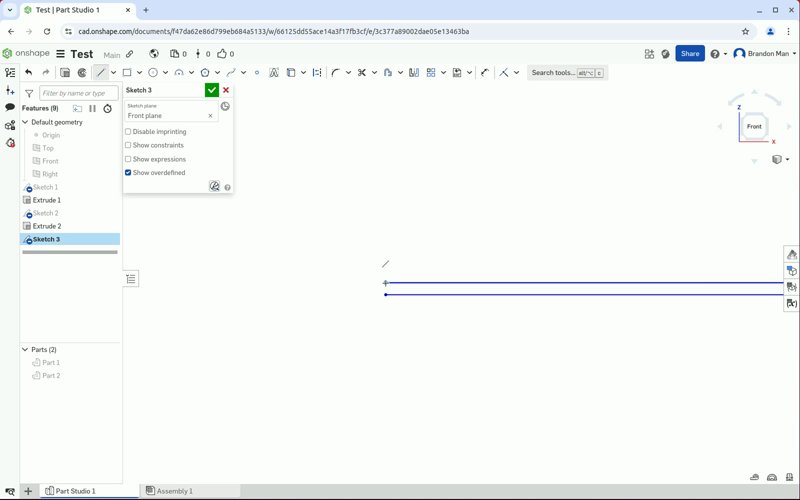
scroll(-6)
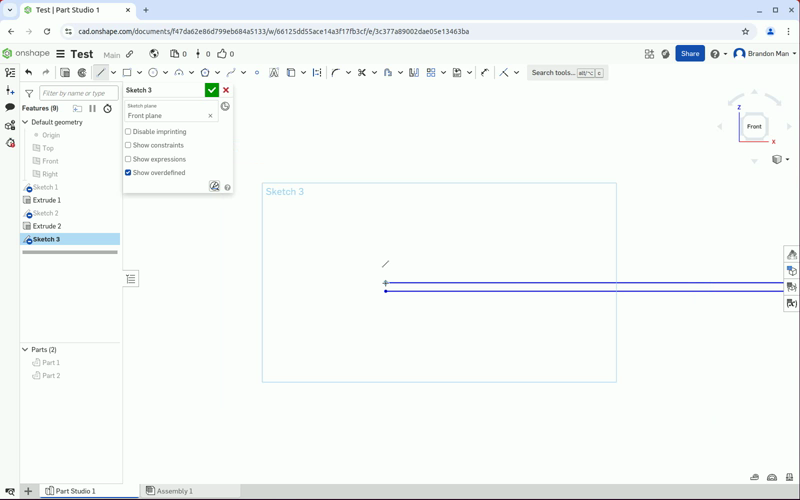
scroll(-6)
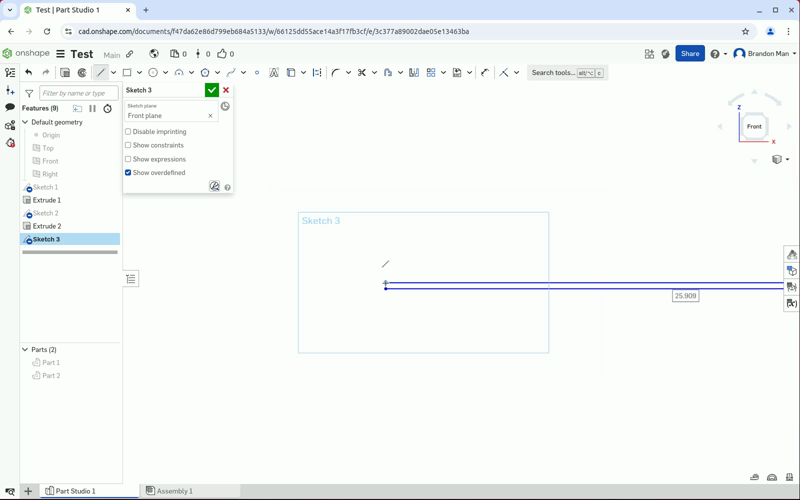
scroll(-6)
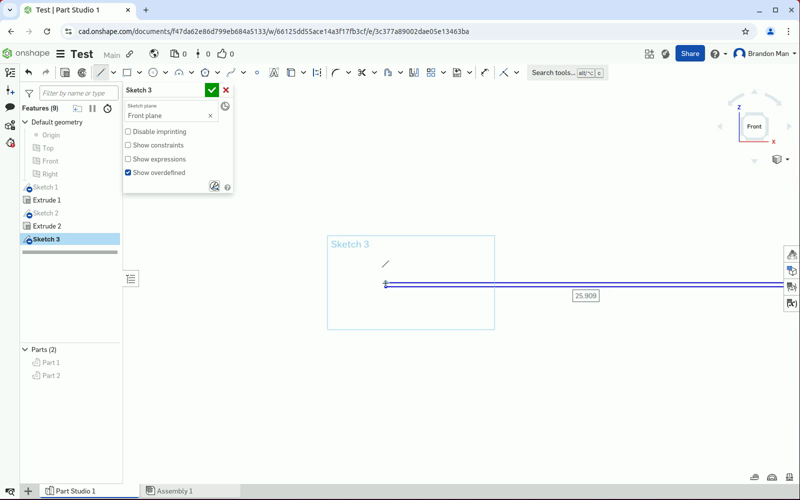
scroll(-6)
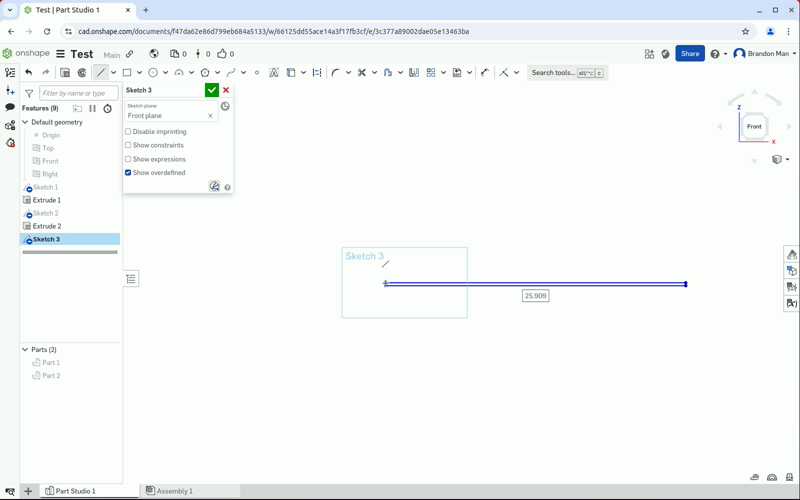
scroll(-6)
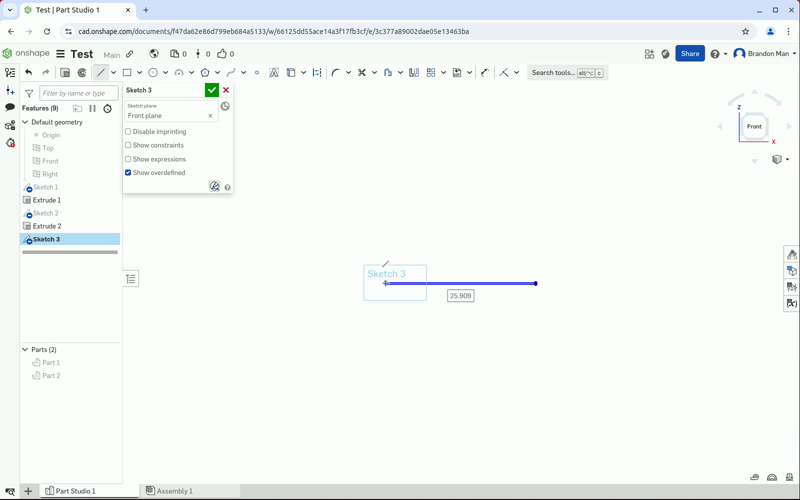
key_up(shift)
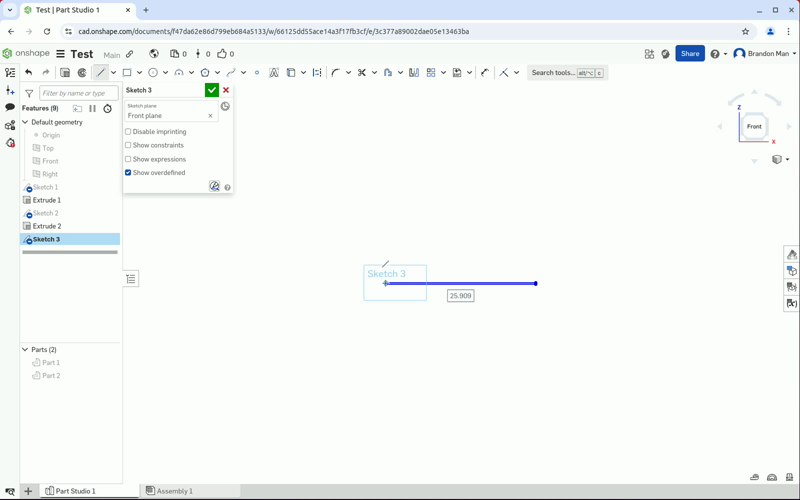
mouse_move(415, 282)
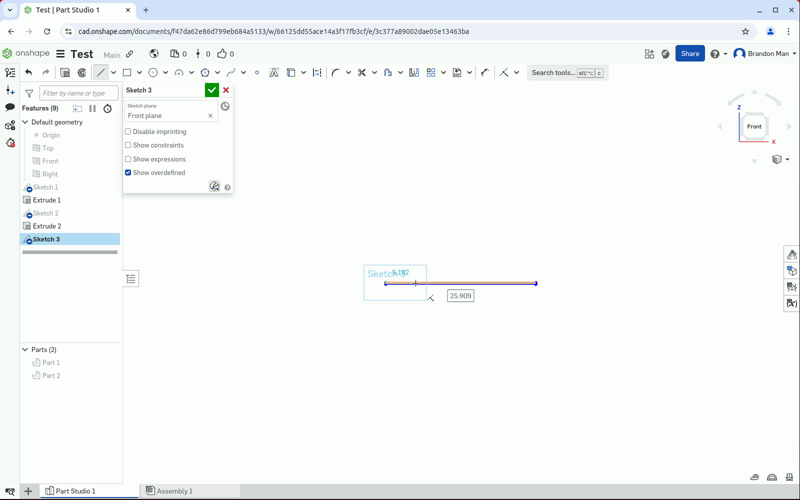
key_down(shift)
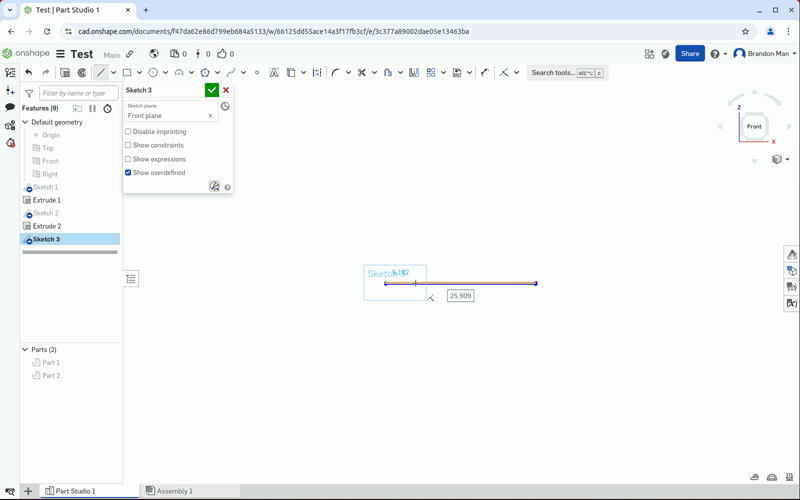
mouse_move(385, 284)
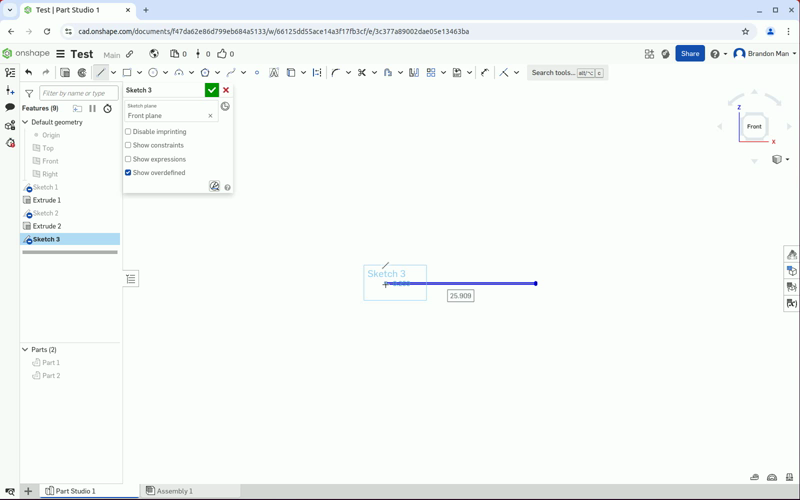
scroll(6)
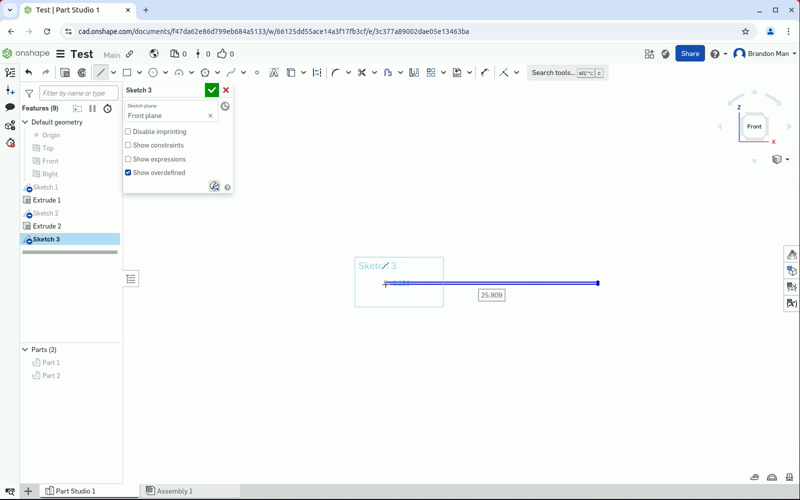
scroll(6)
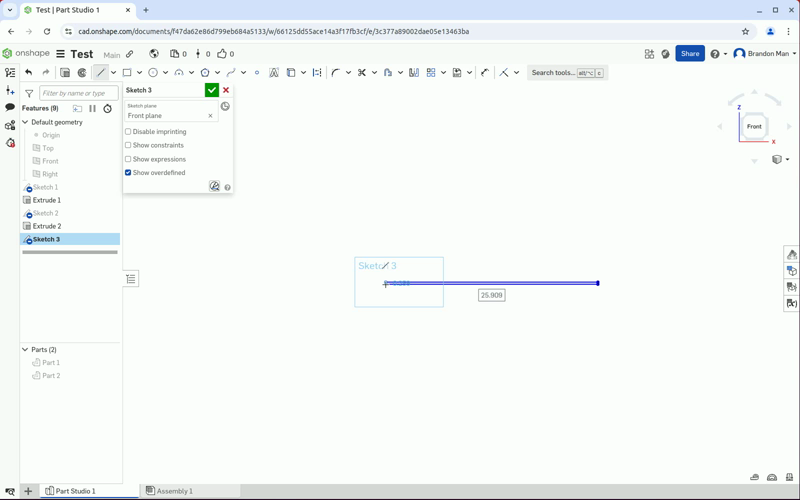
scroll(6)
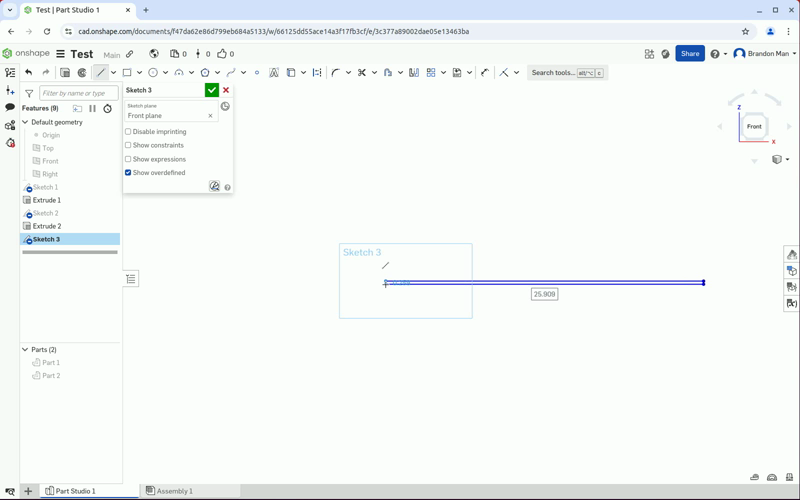
scroll(6)
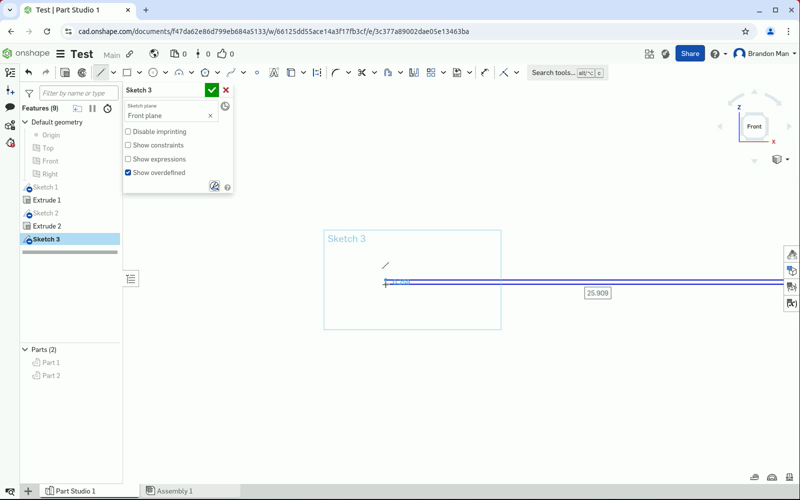
scroll(6)
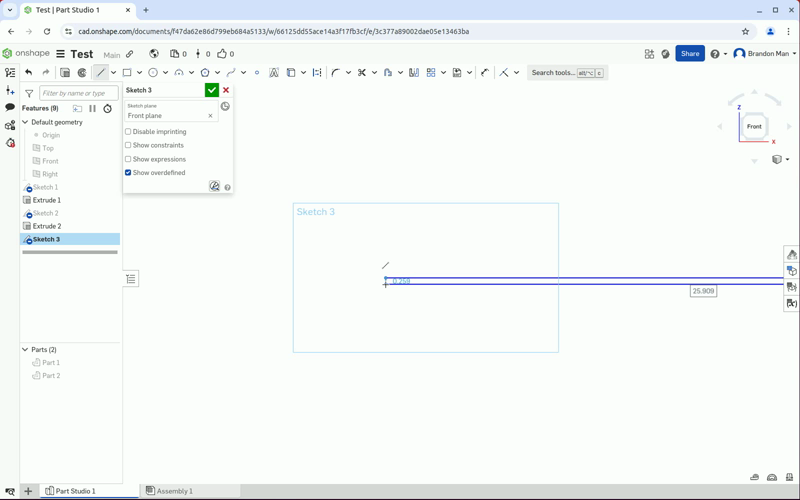
scroll(6)
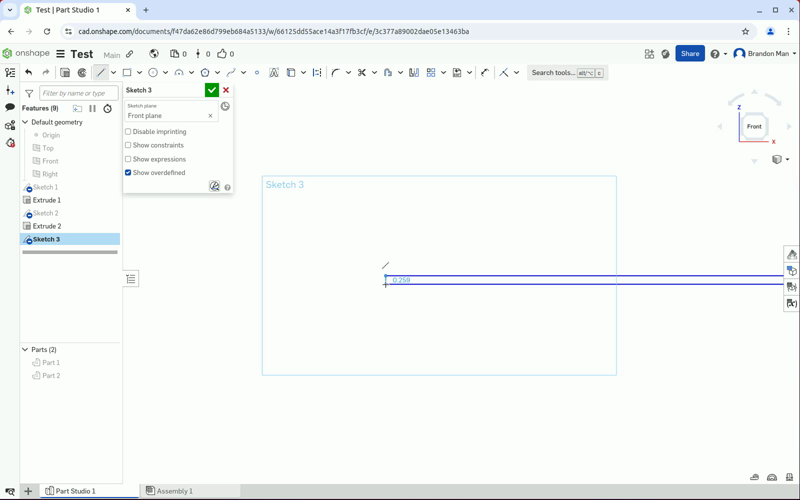
scroll(6)
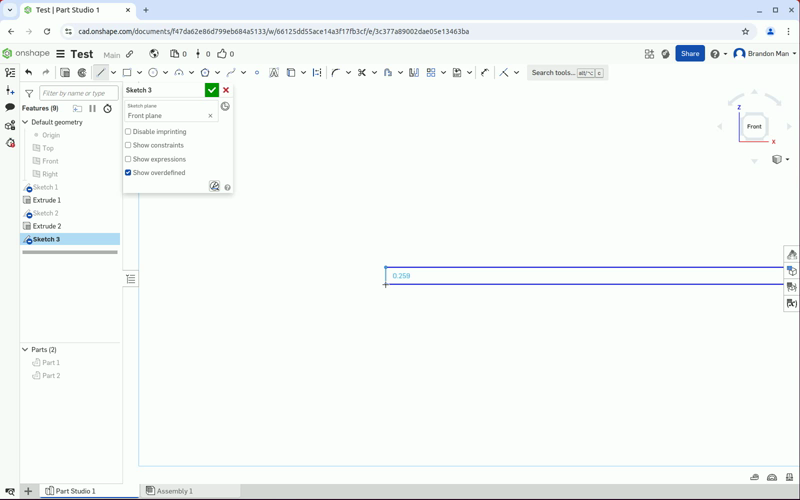
key_up(shift)
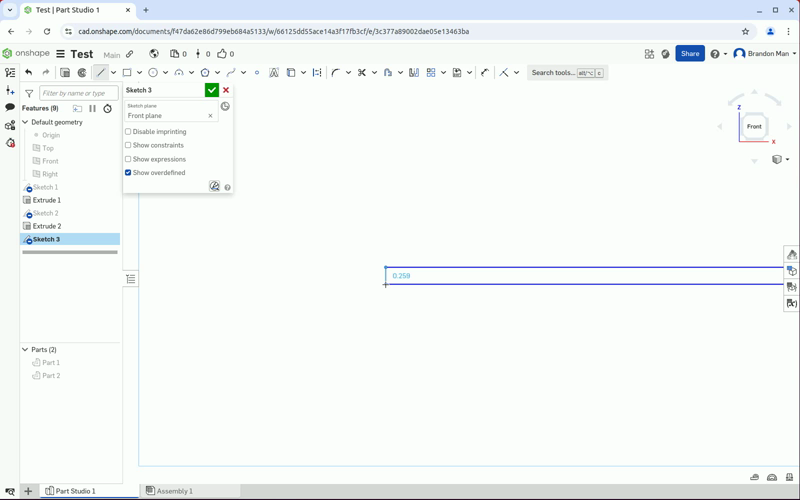
click(385, 284)
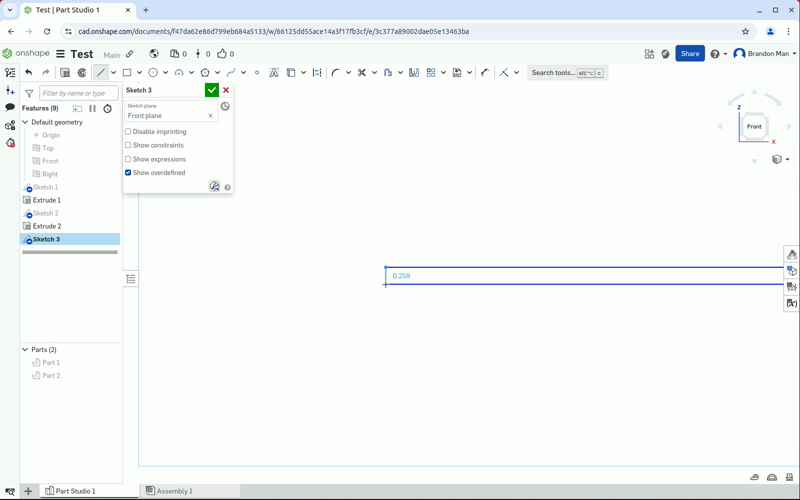
scroll(-6)
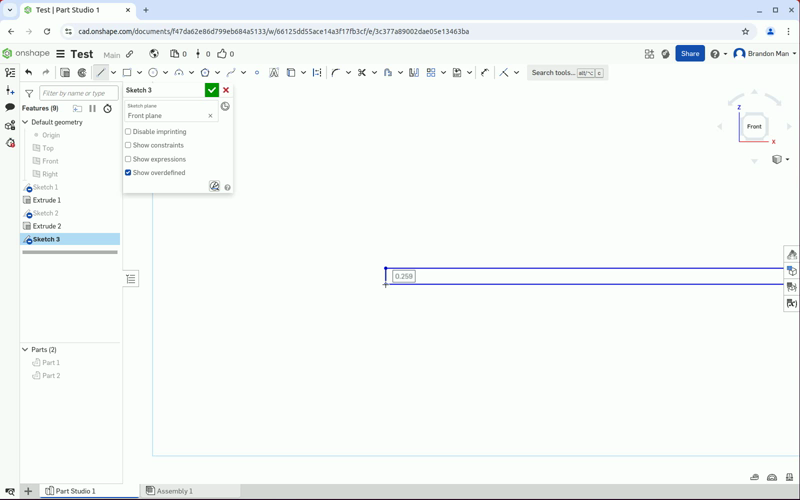
scroll(-6)
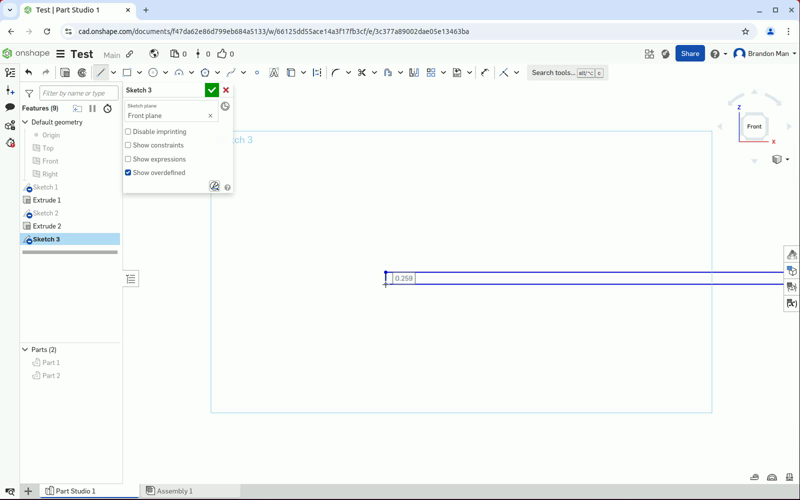
scroll(-6)
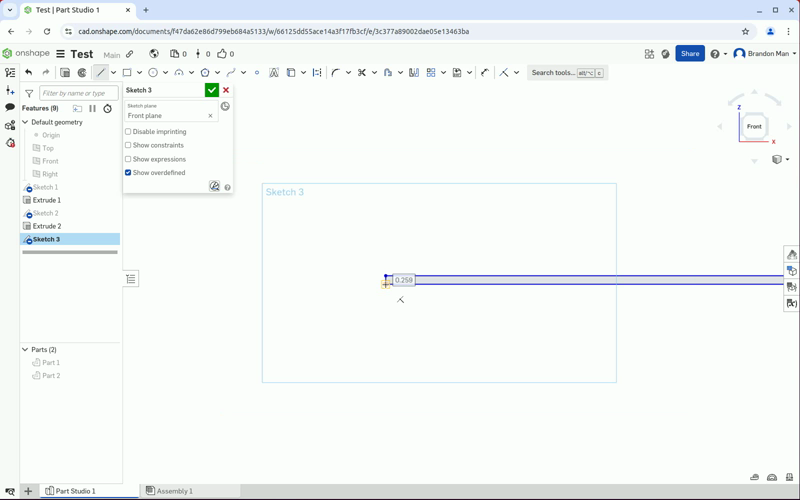
scroll(-6)
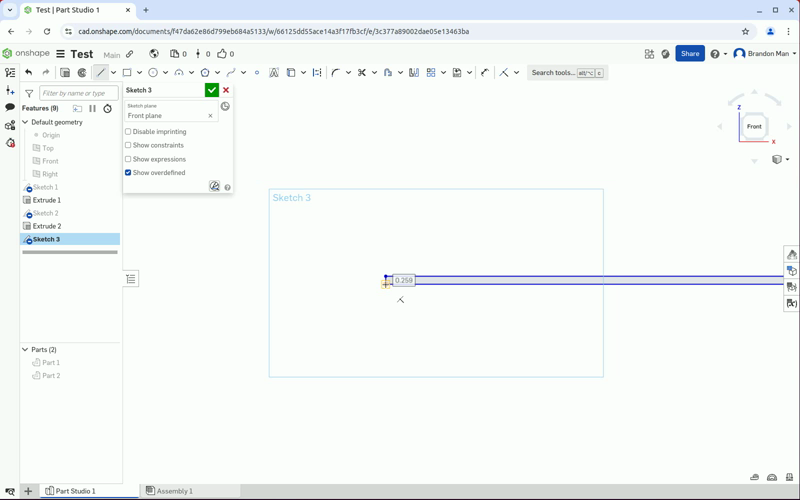
scroll(-6)
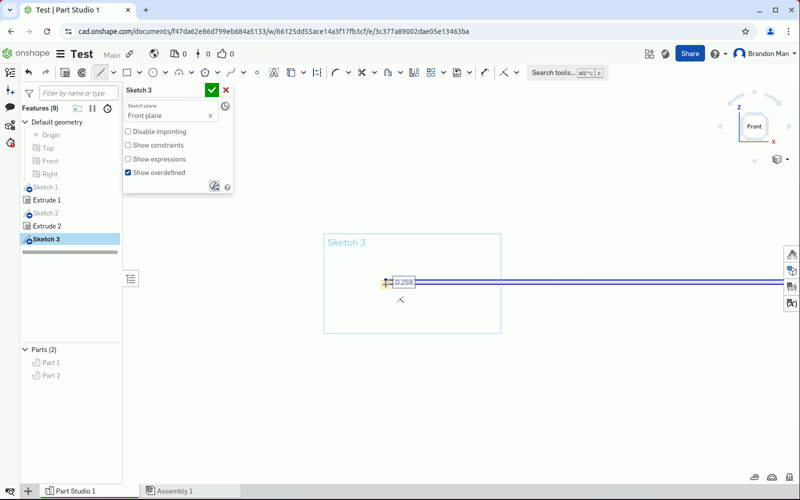
scroll(-6)
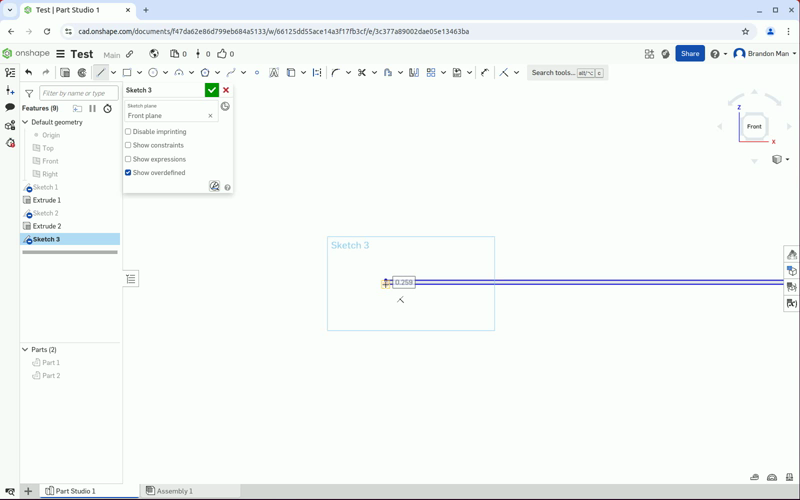
scroll(-6)
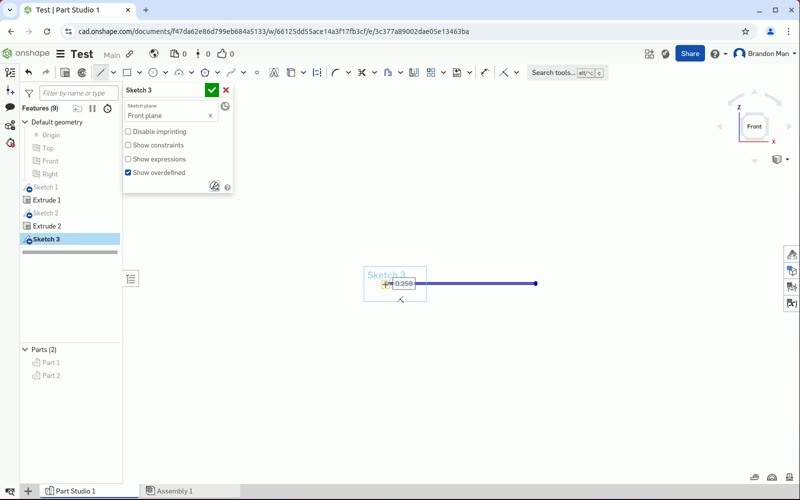
key(esc)
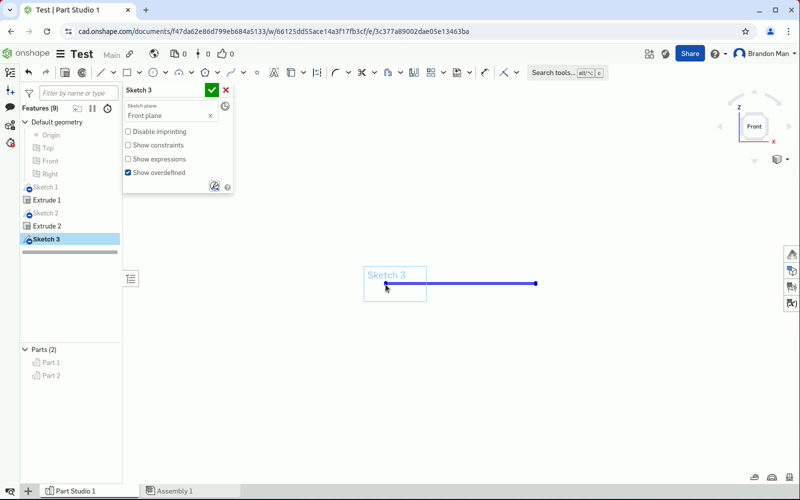
mouse_move(525, 283)
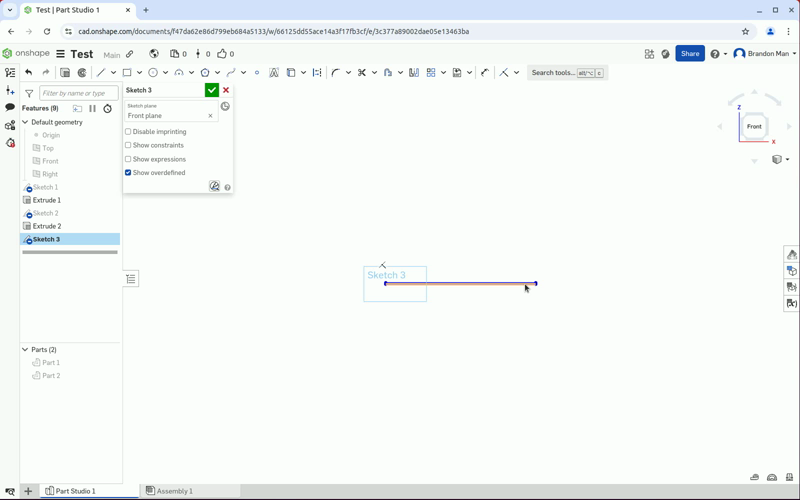
scroll(6)
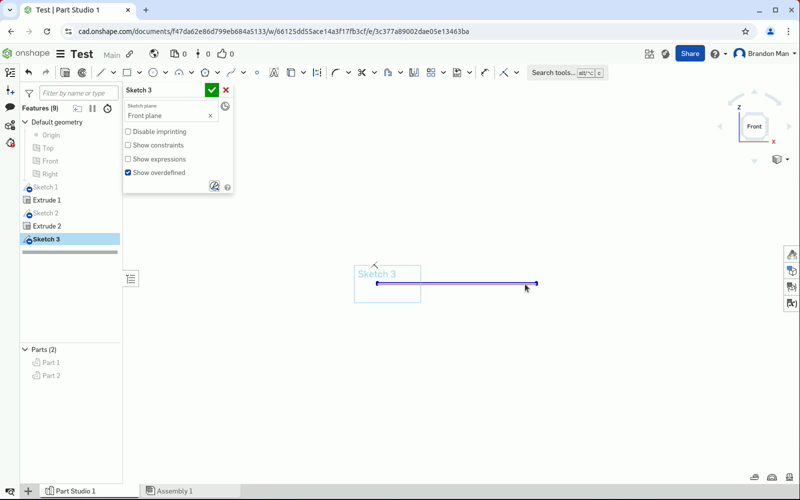
scroll(6)
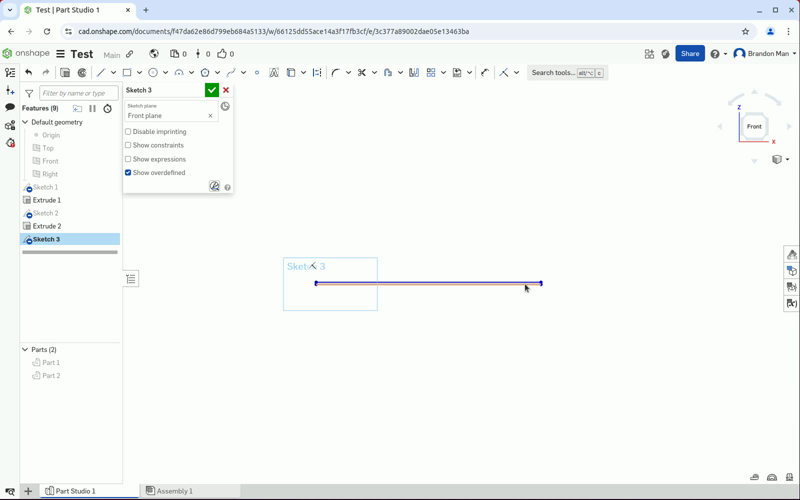
scroll(6)
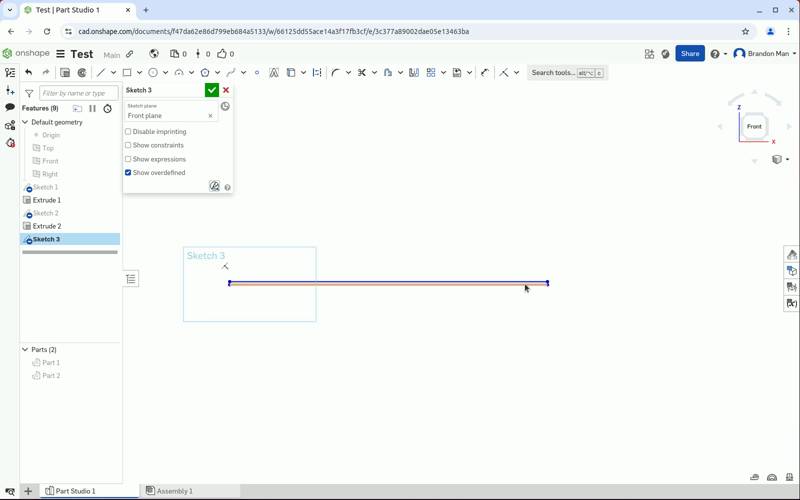
scroll(6)
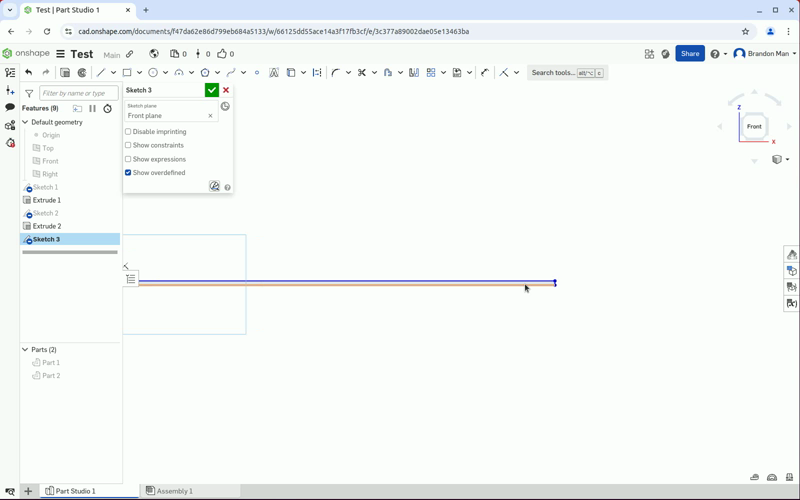
scroll(6)
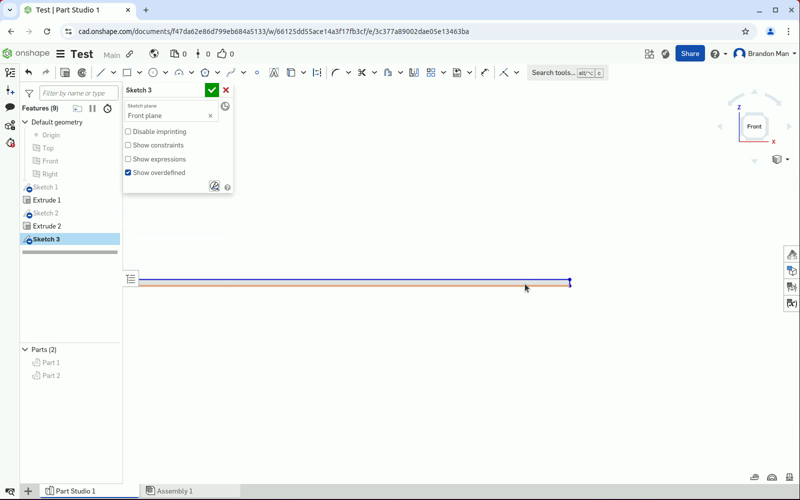
scroll(6)
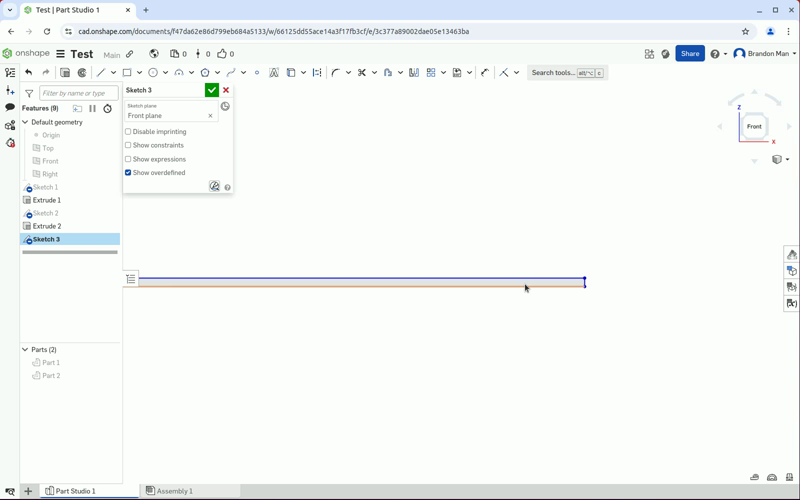
scroll(6)
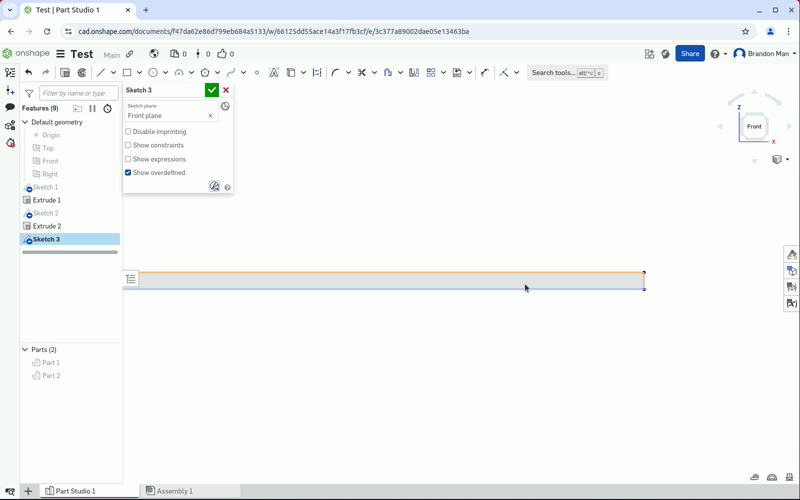
click(525, 283)
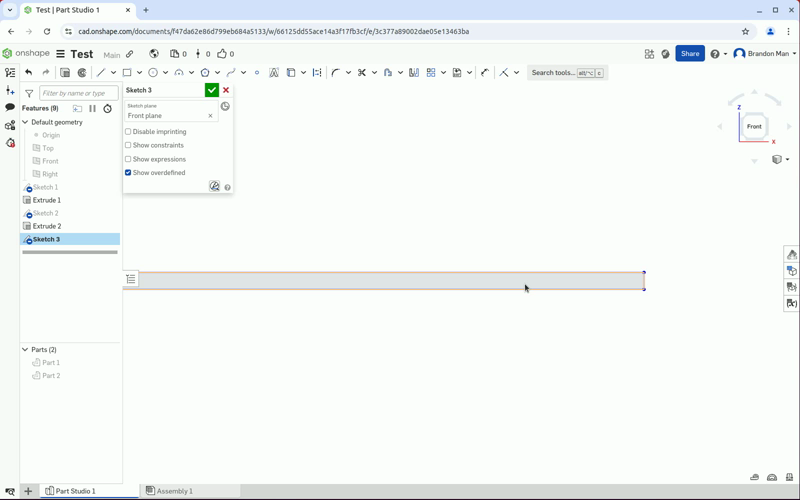
scroll(-6)
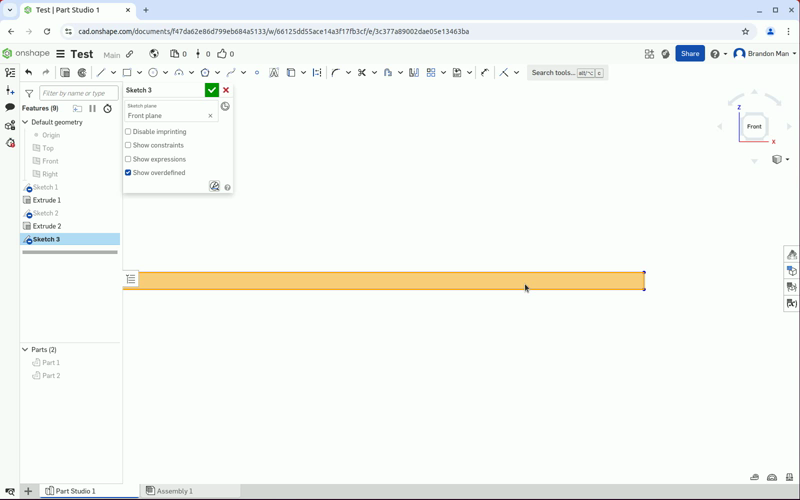
scroll(-6)
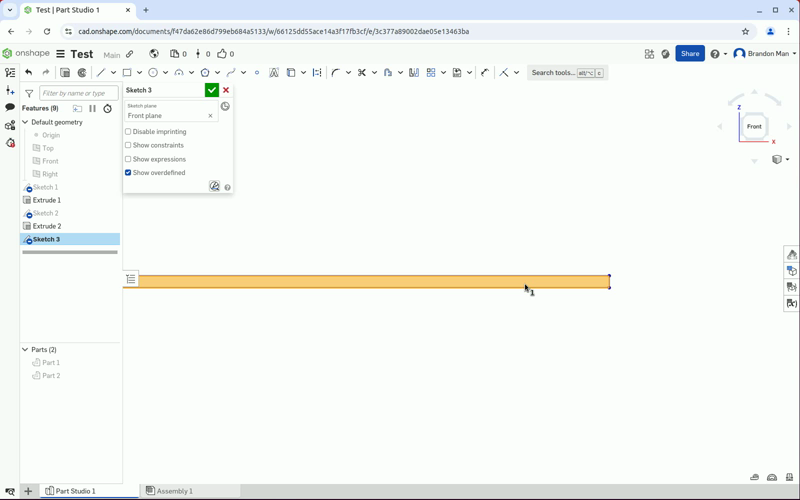
scroll(-6)
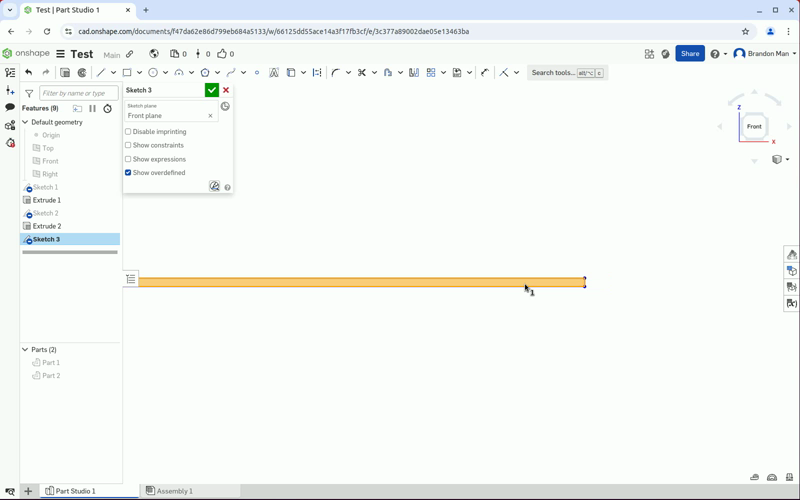
scroll(-6)
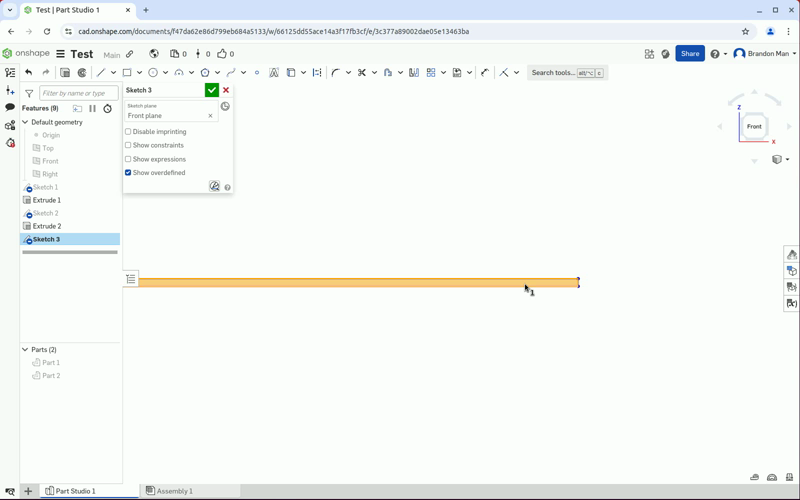
scroll(-6)
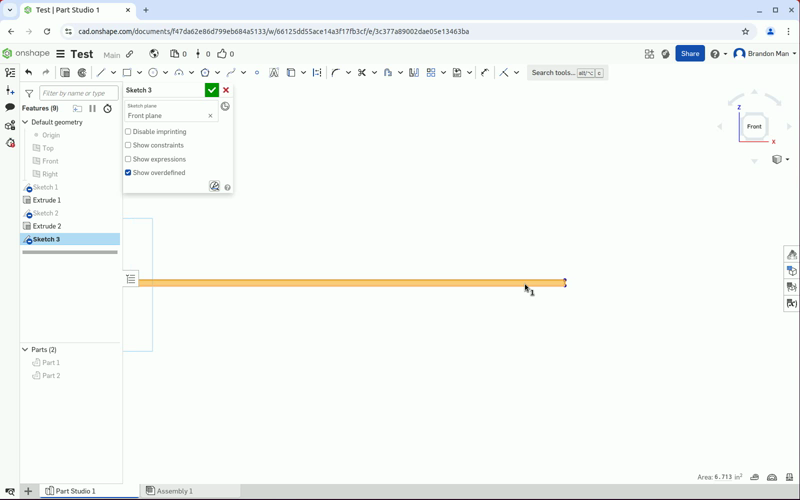
scroll(-6)
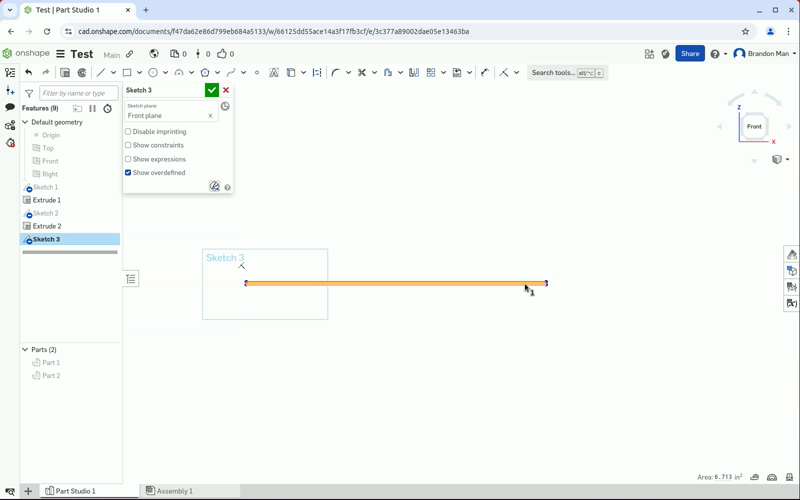
scroll(-6)
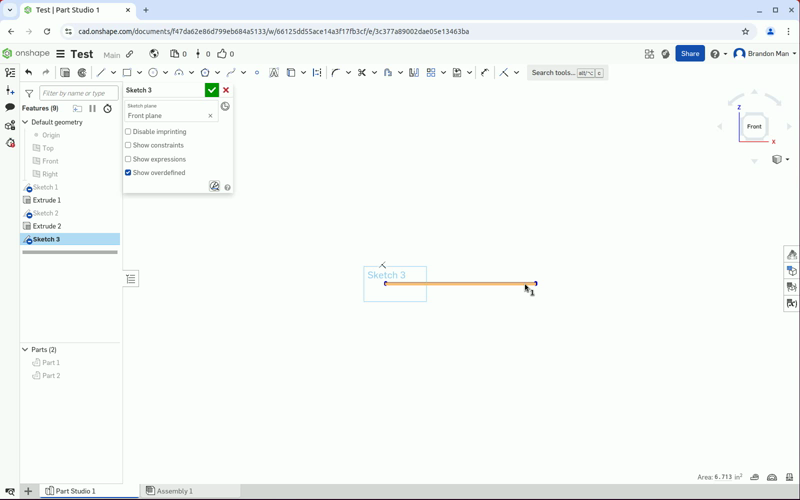
mouse_move(73, 352)
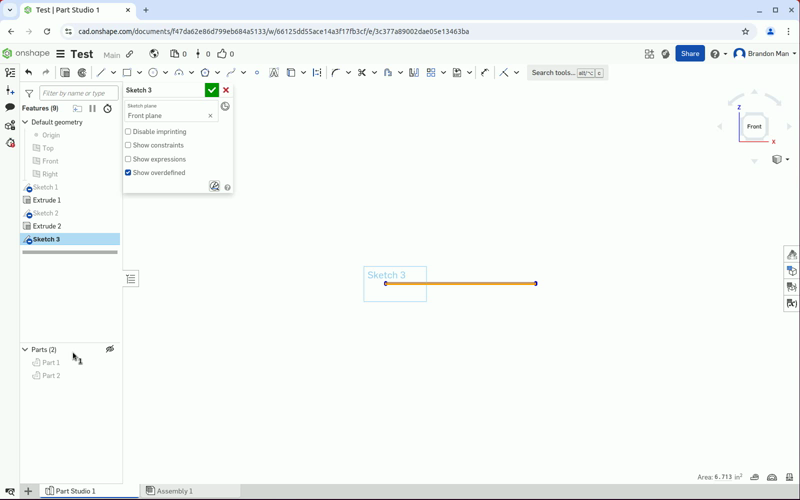
key(shift+y)
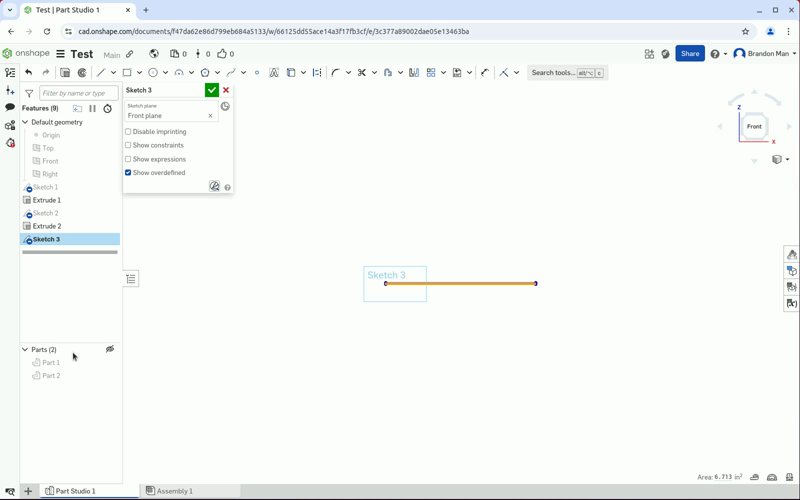
key(shift+e)
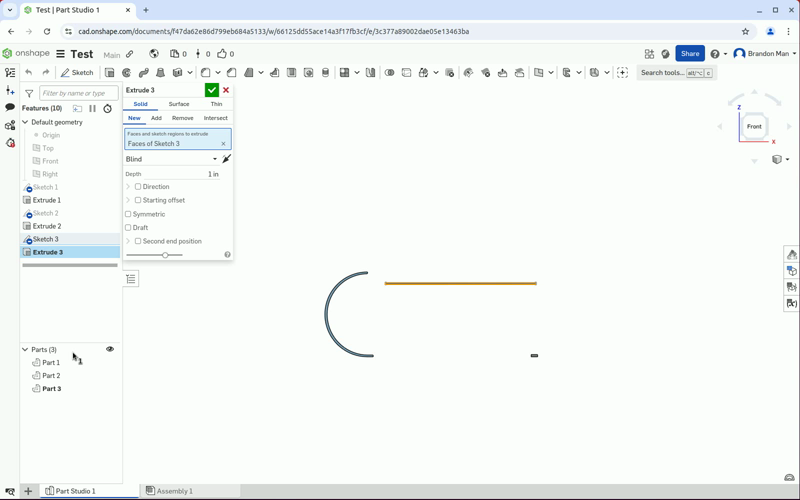
mouse_move(143, 106)
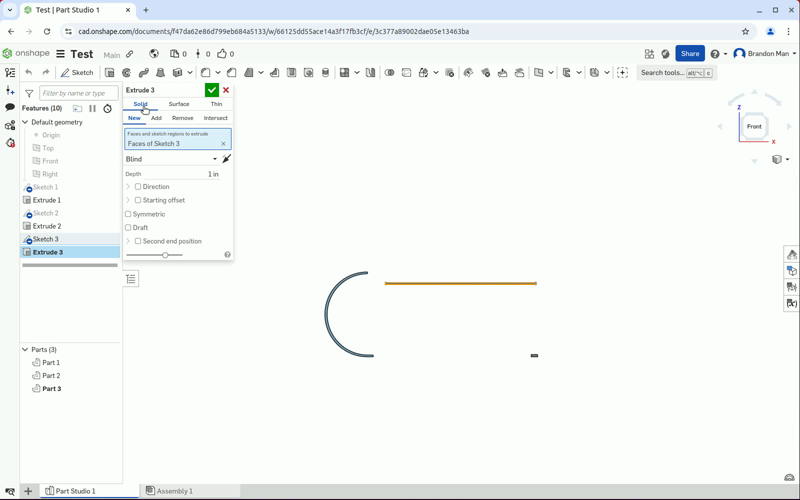
click(143, 106)
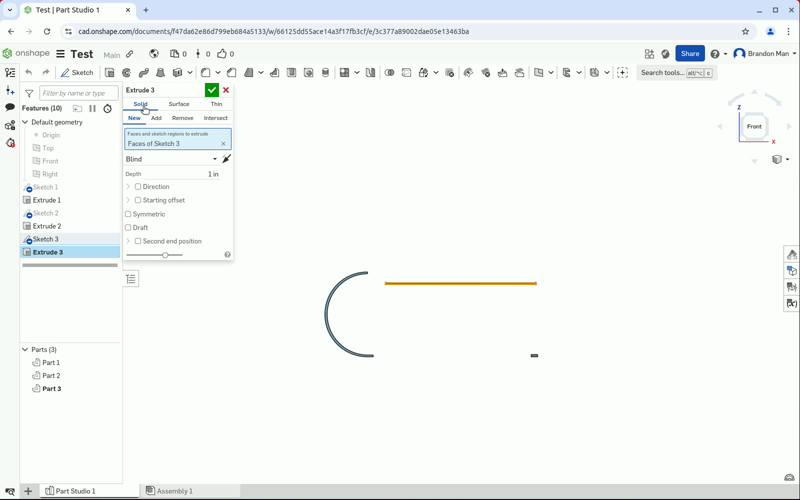
mouse_move(137, 120)
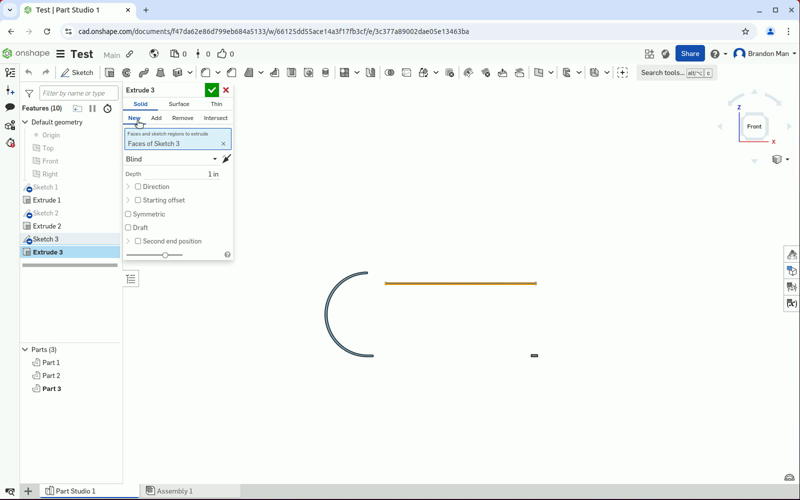
click(137, 120)
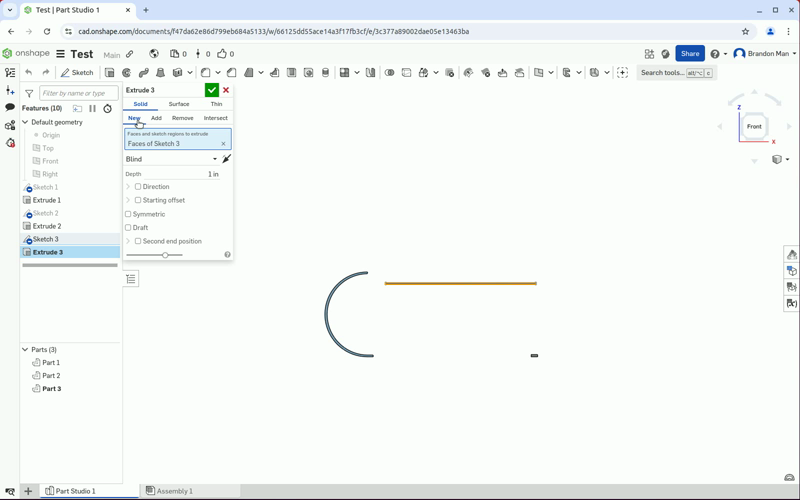
key(tab, 4)
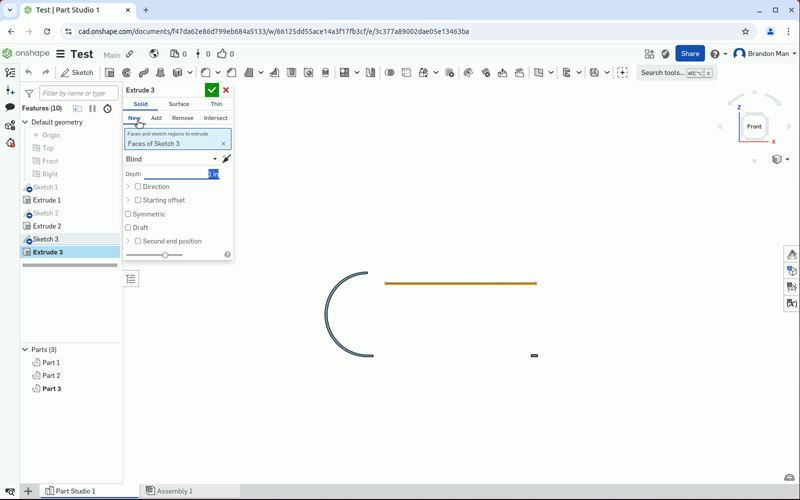
text(0.722)
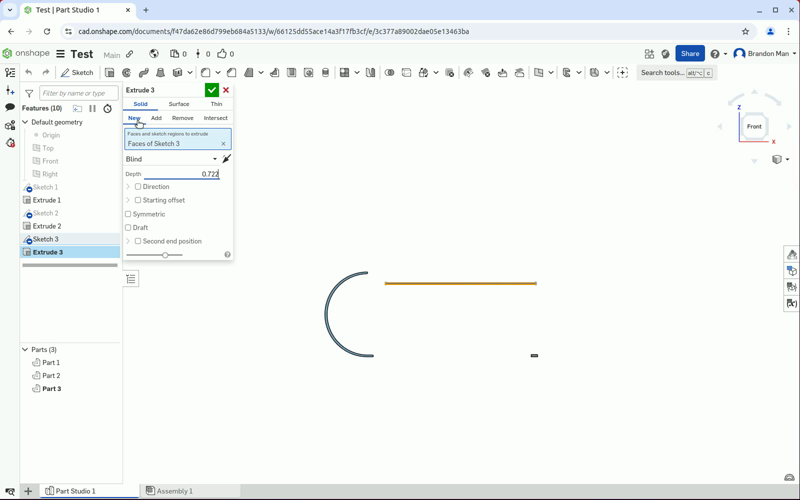
key(enter)
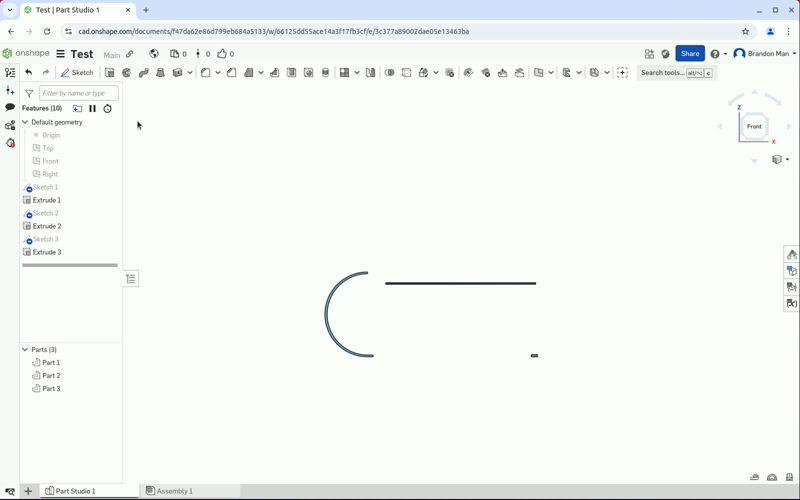
key(shift+h)
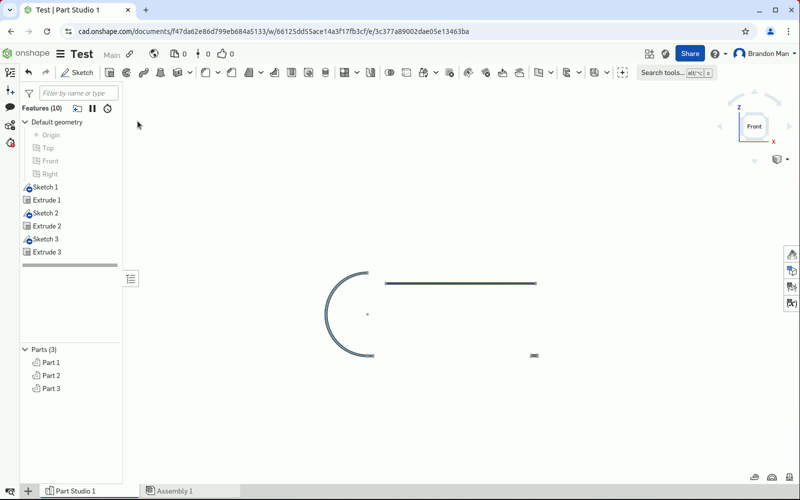
key(shift+h)
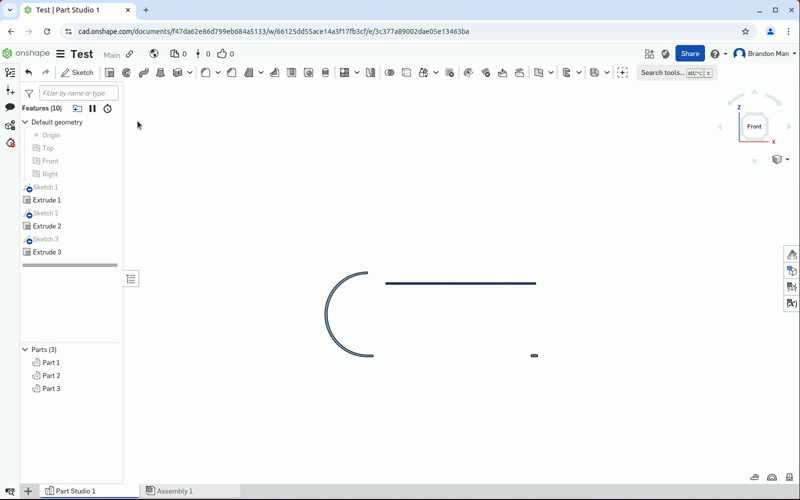
mouse_move(73, 189)
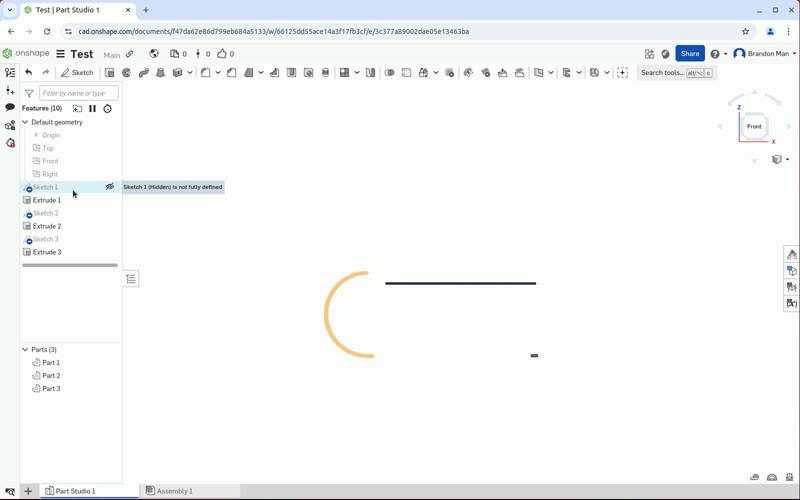
click(73, 189)
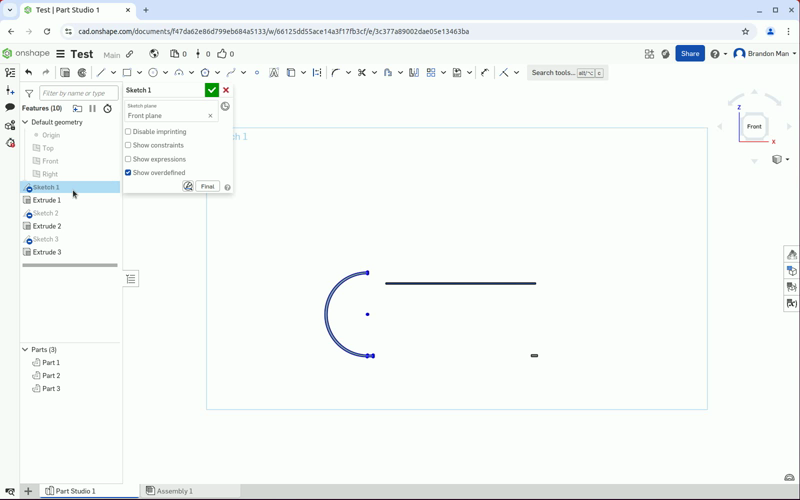
mouse_move(229, 92)
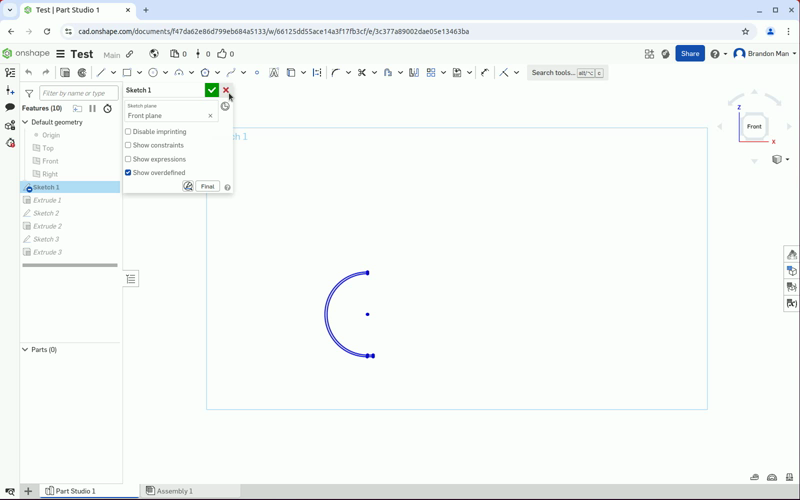
click(229, 92)
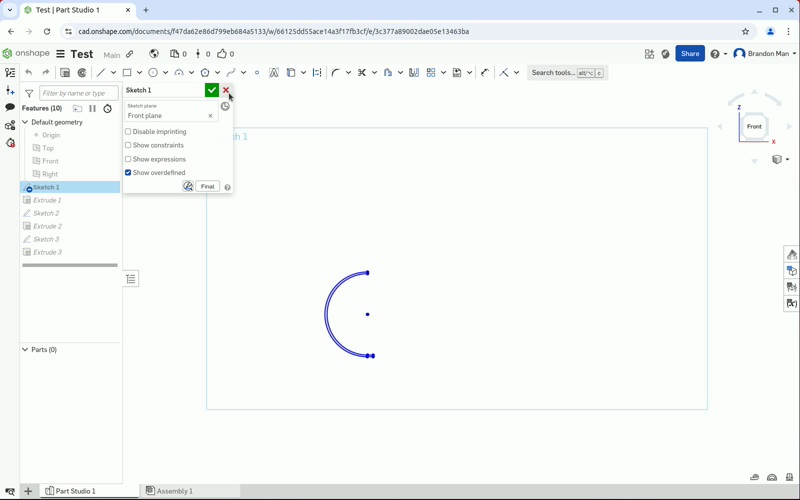
key(shift+s)
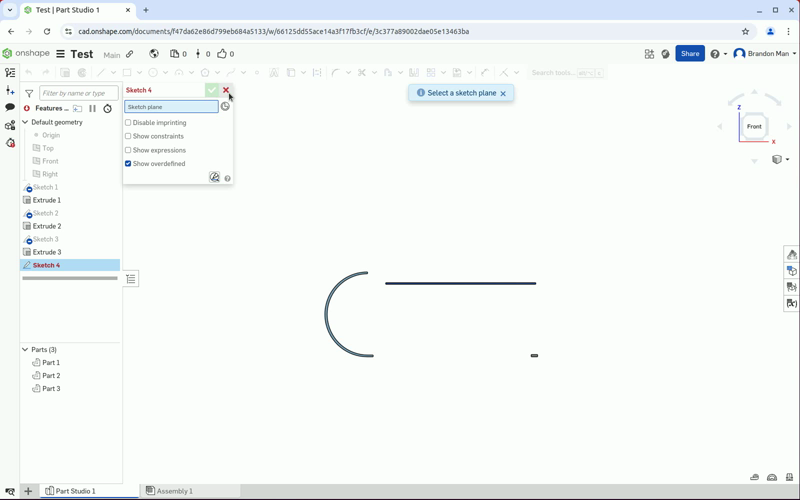
mouse_move(73, 163)
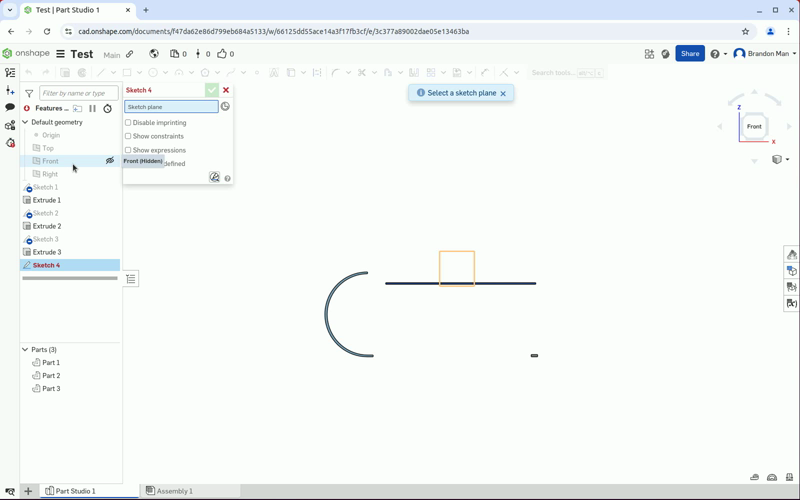
click(73, 163)
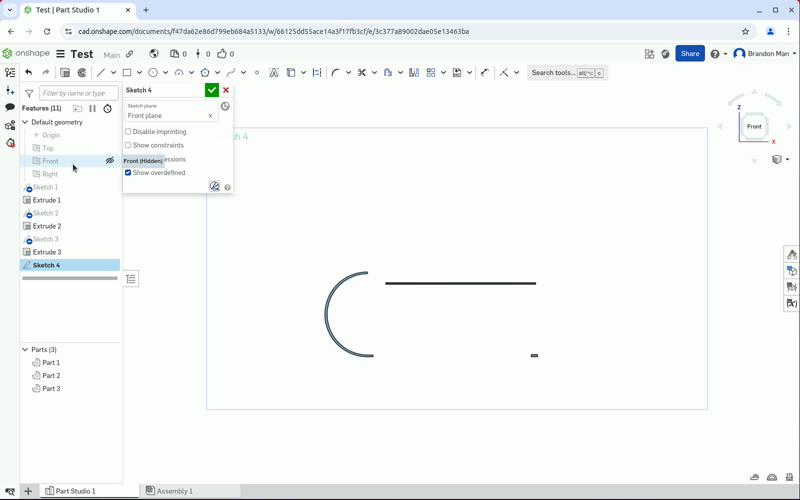
mouse_move(73, 352)
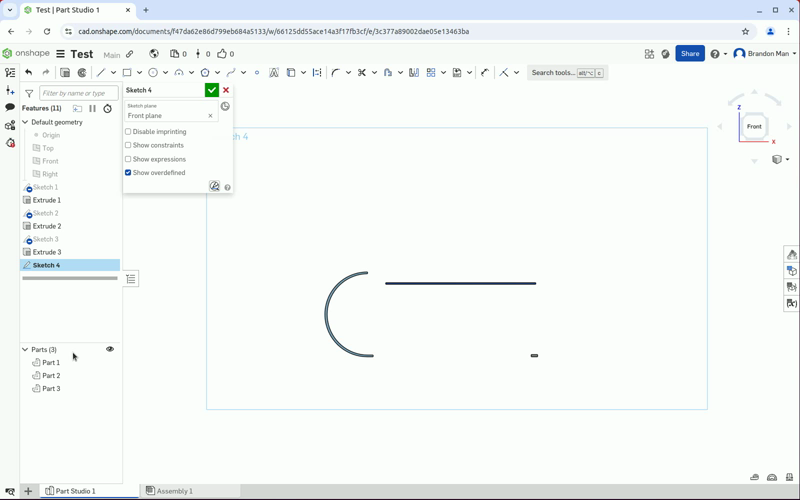
key(y)
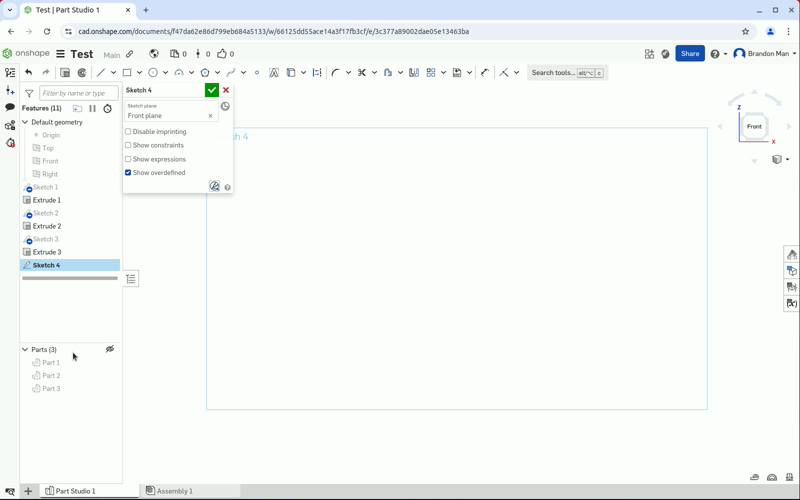
key(a)
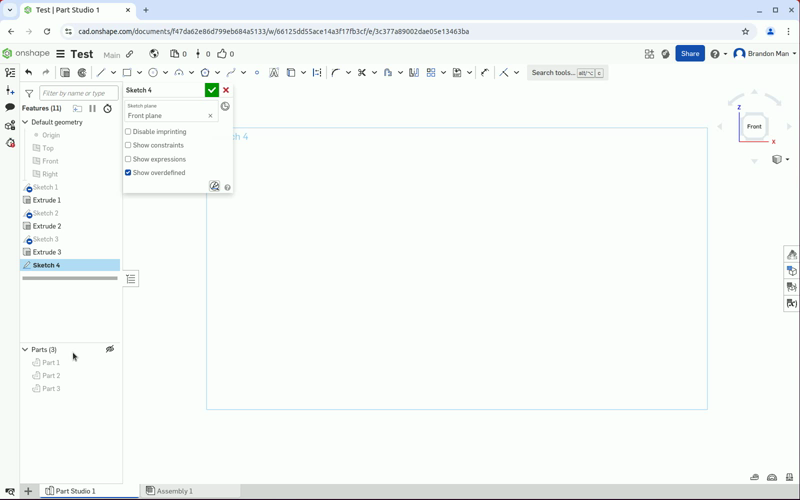
key_down(shift)
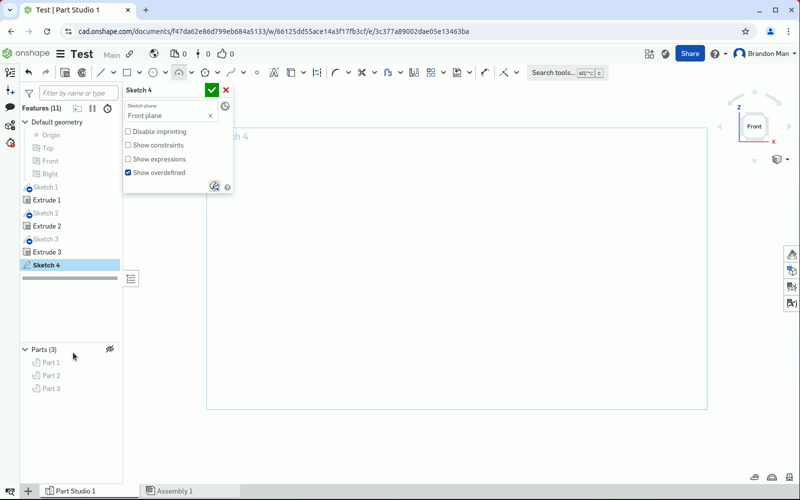
mouse_move(535, 356)
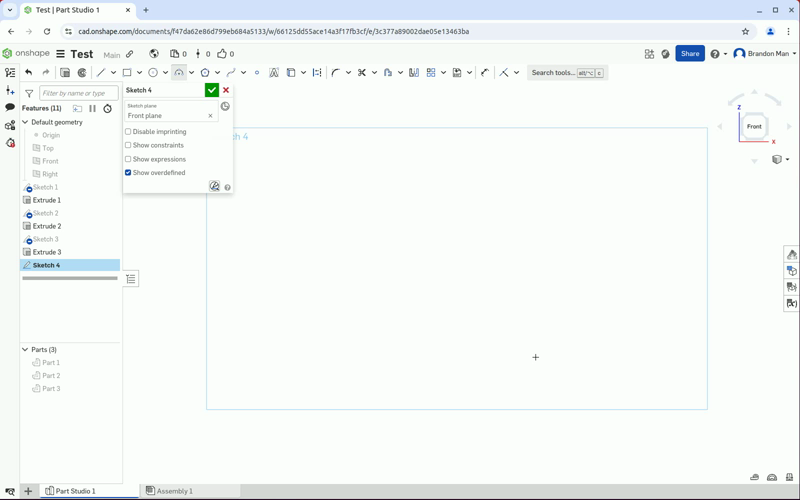
click(535, 356)
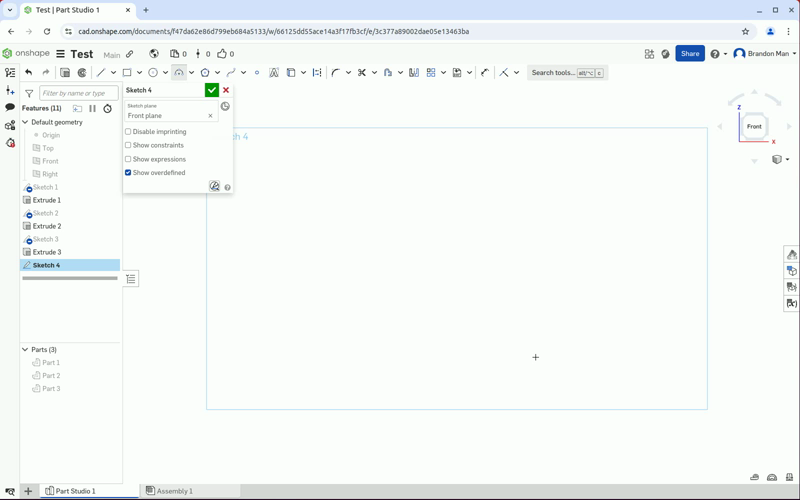
key_up(shift)
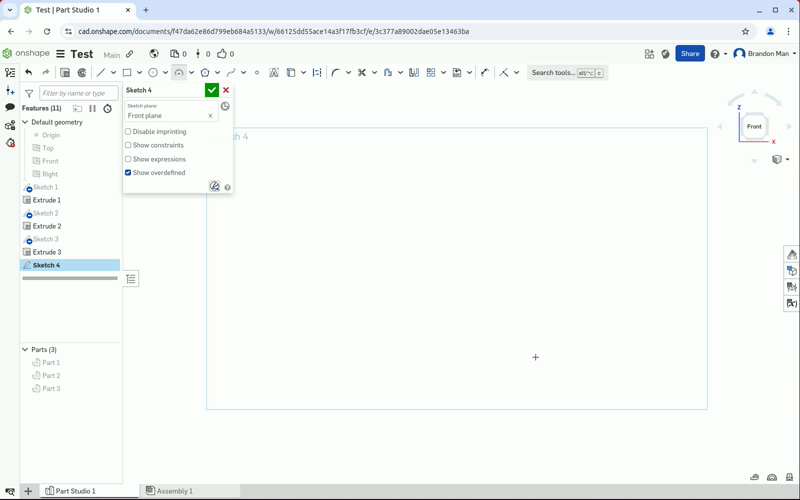
key_down(shift)
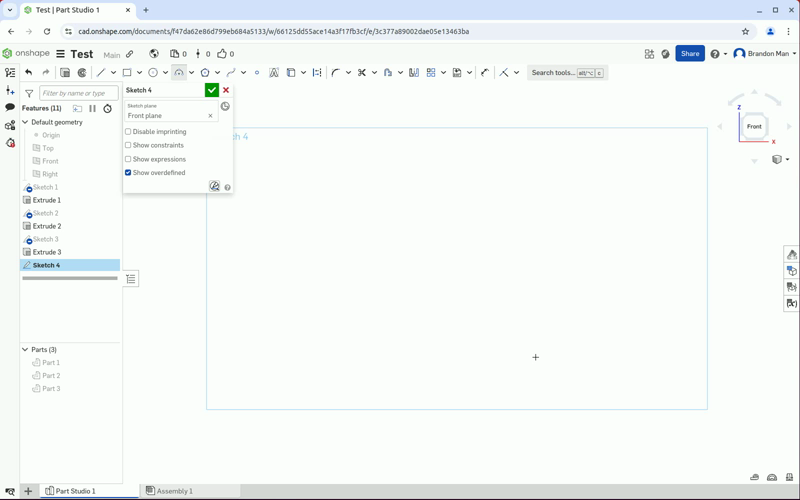
mouse_move(535, 281)
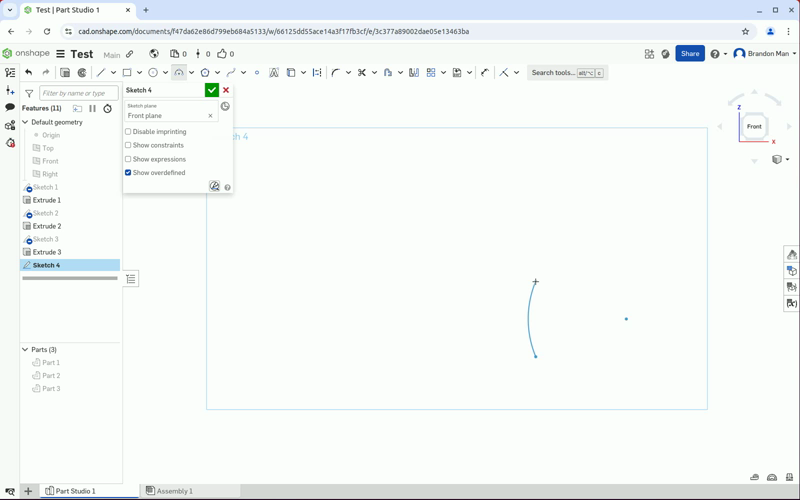
click(535, 281)
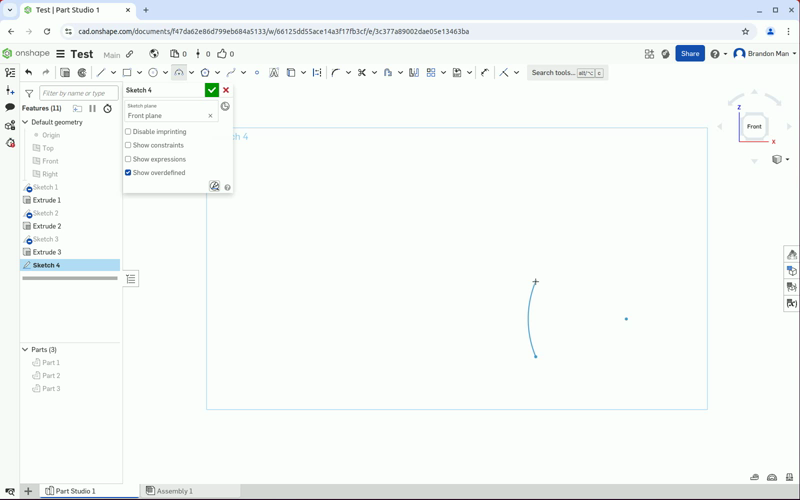
mouse_move(573, 318)
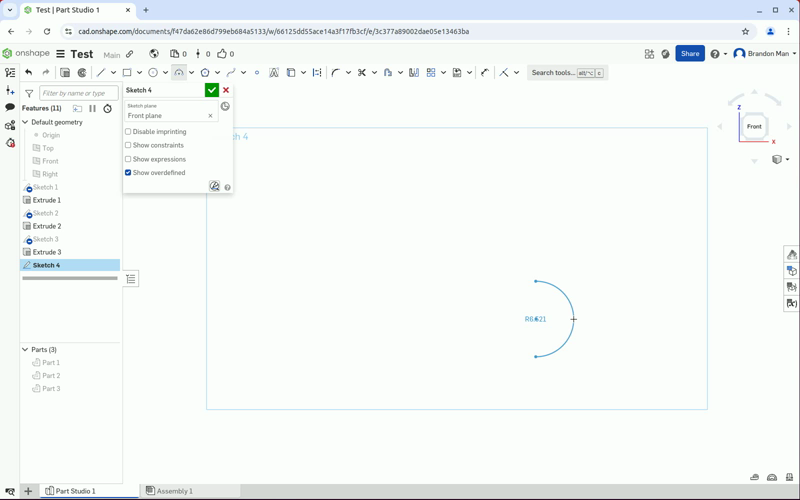
click(573, 318)
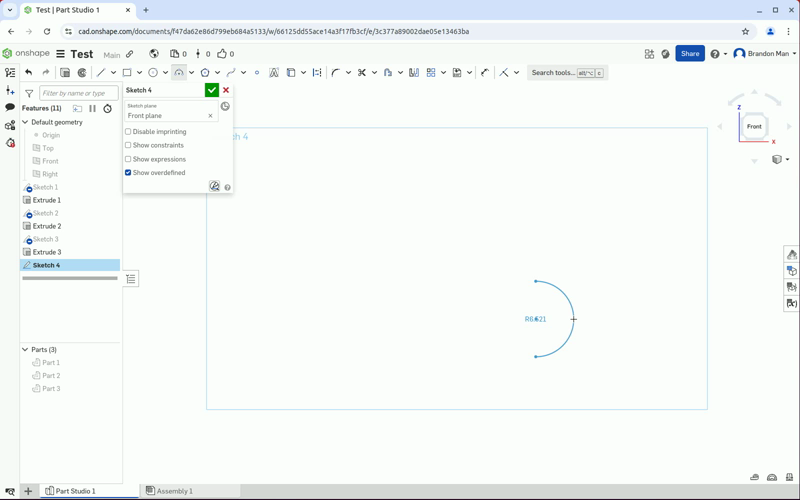
key_up(shift)
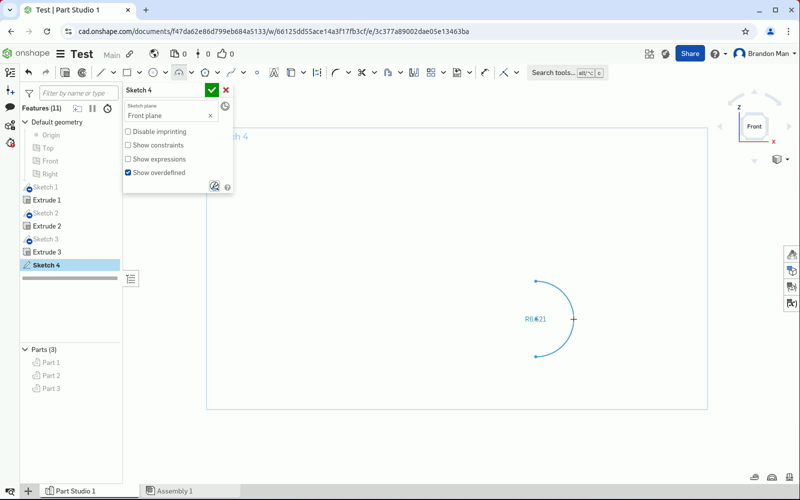
key(esc)
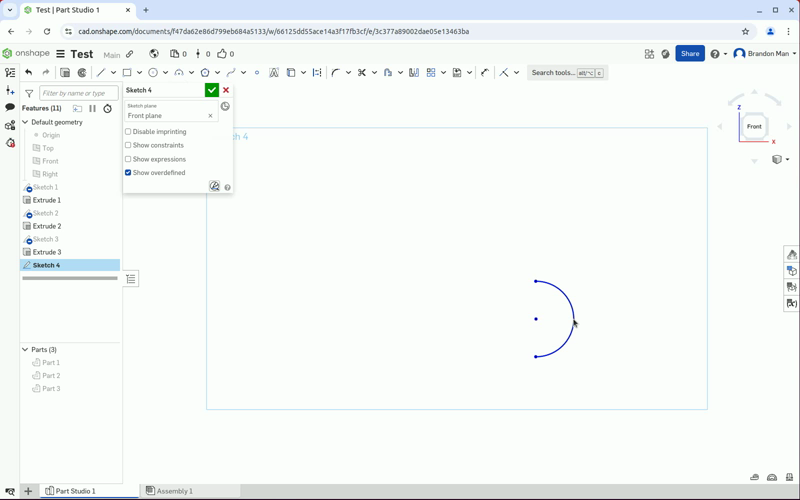
key(l)
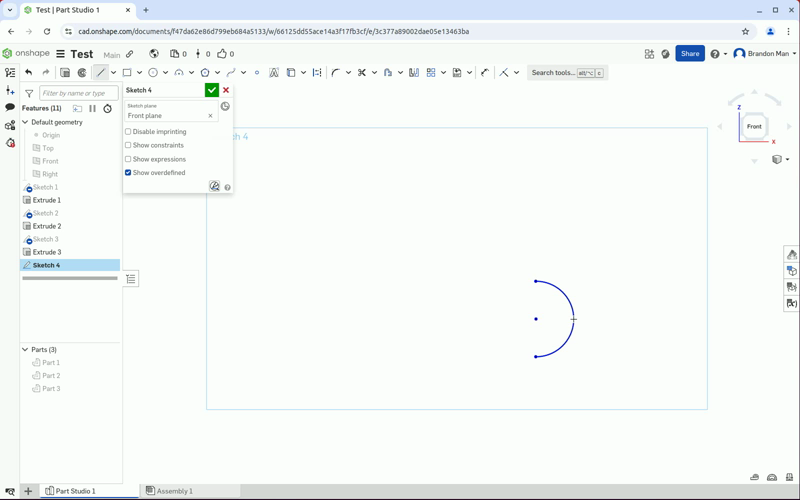
mouse_move(535, 281)
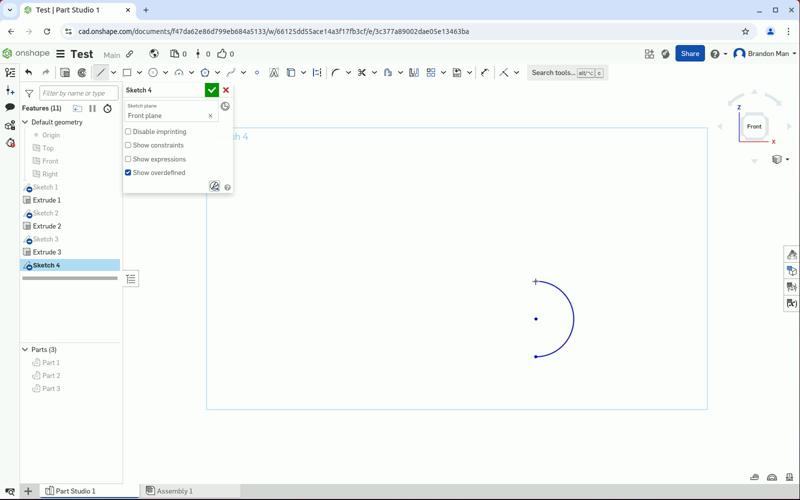
click(535, 281)
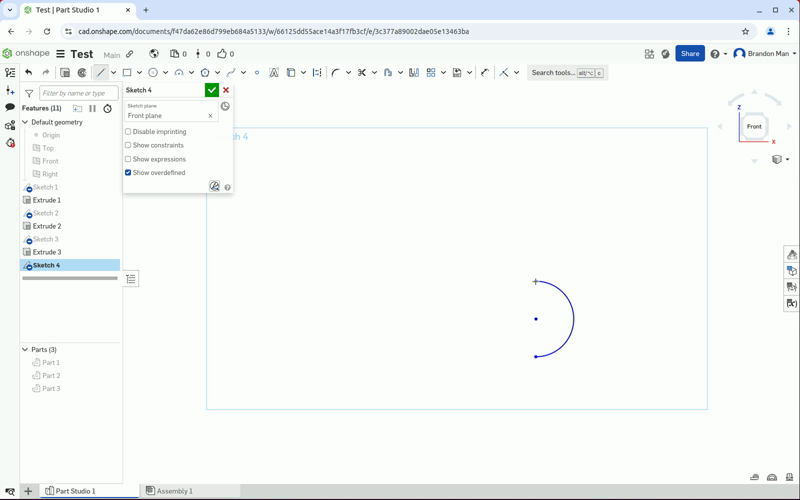
key_down(shift)
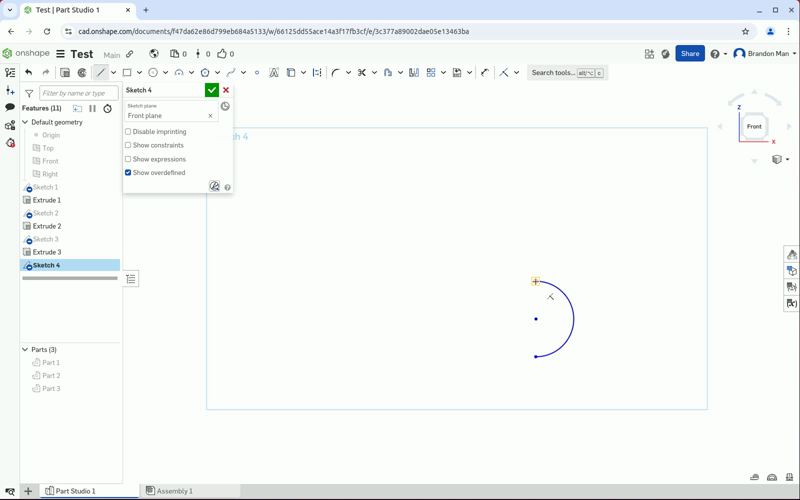
mouse_move(565, 281)
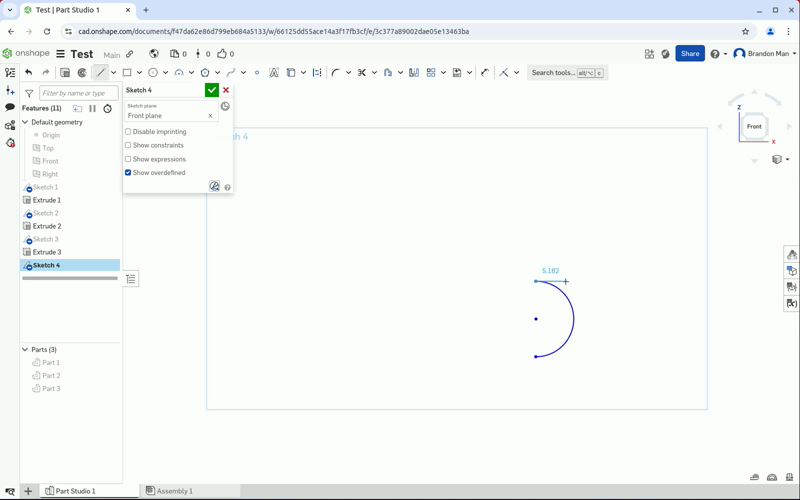
mouse_move(535, 282)
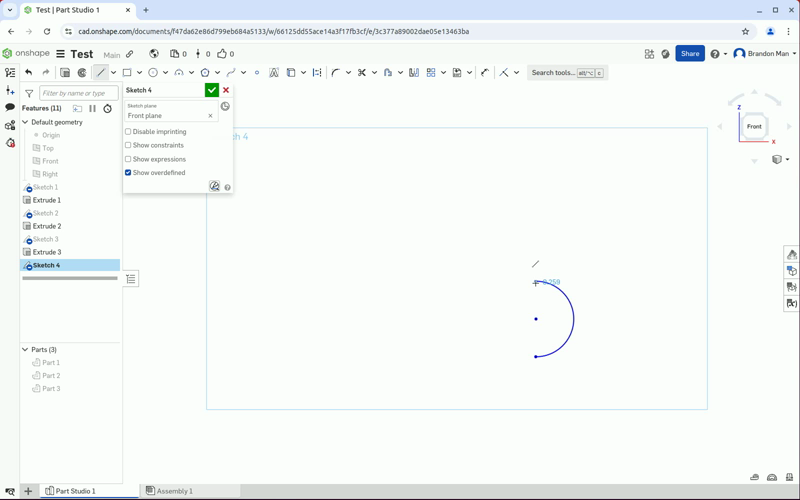
scroll(6)
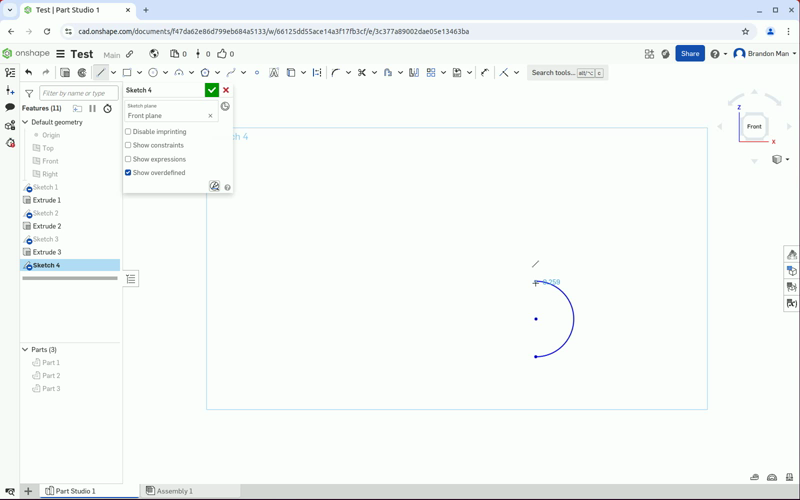
scroll(6)
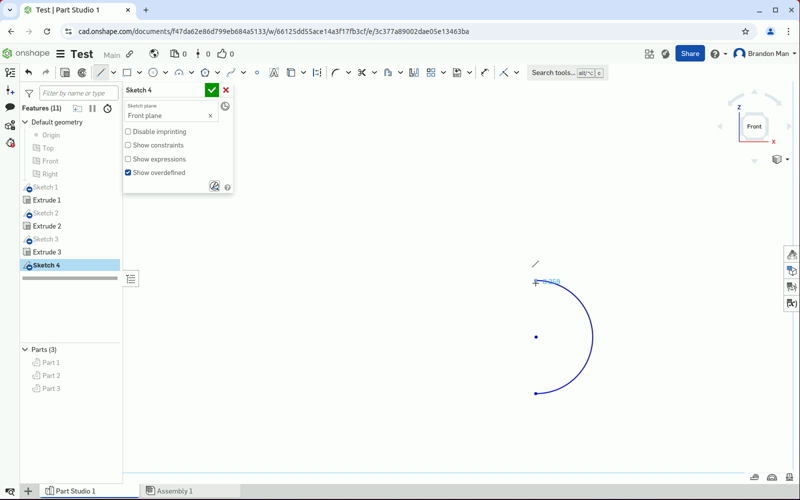
scroll(6)
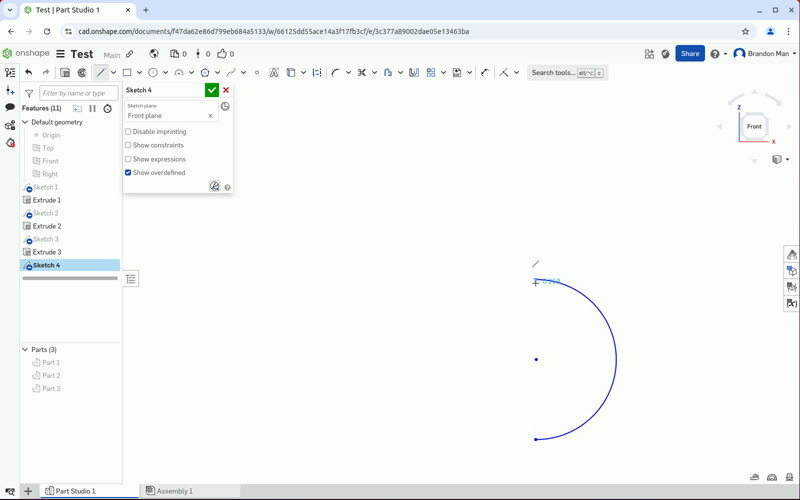
scroll(6)
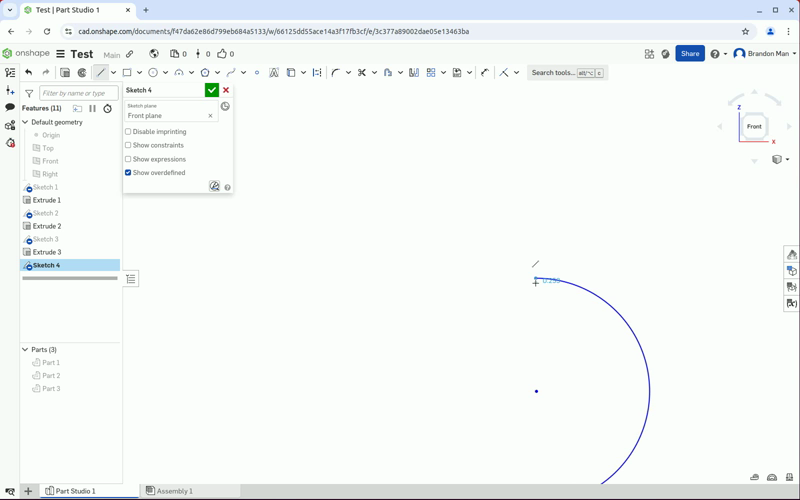
scroll(6)
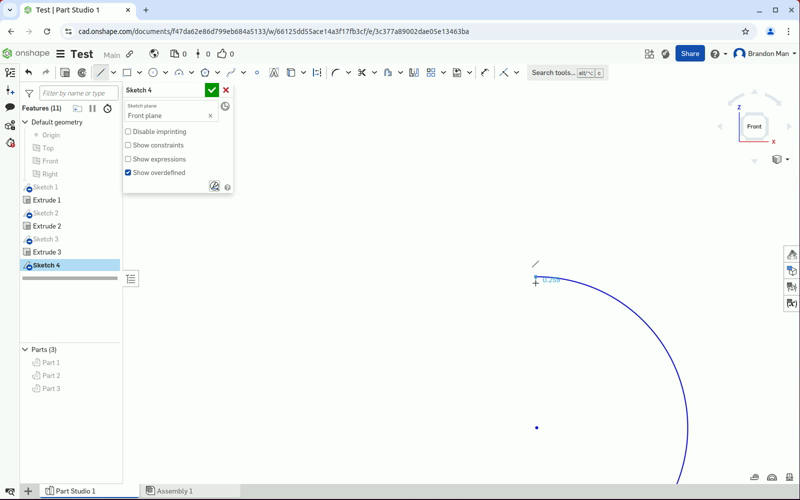
scroll(6)
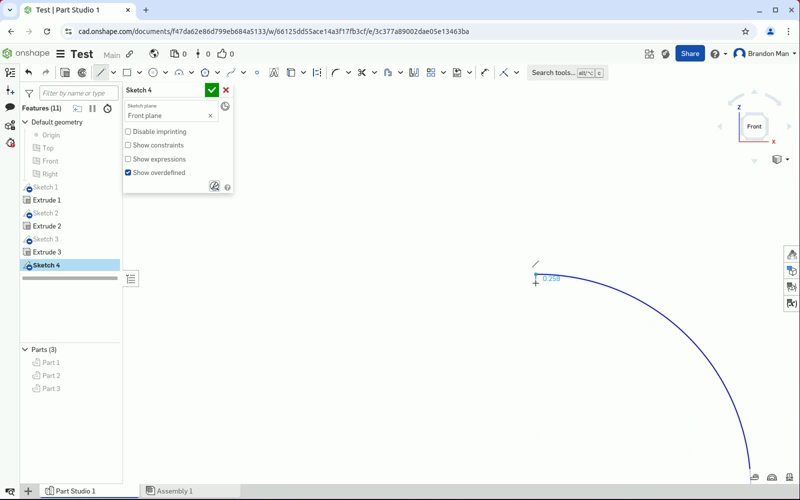
scroll(6)
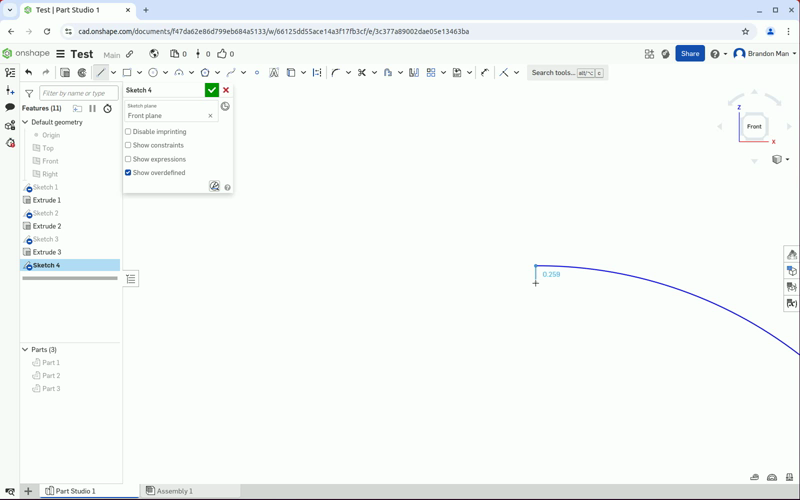
click(535, 282)
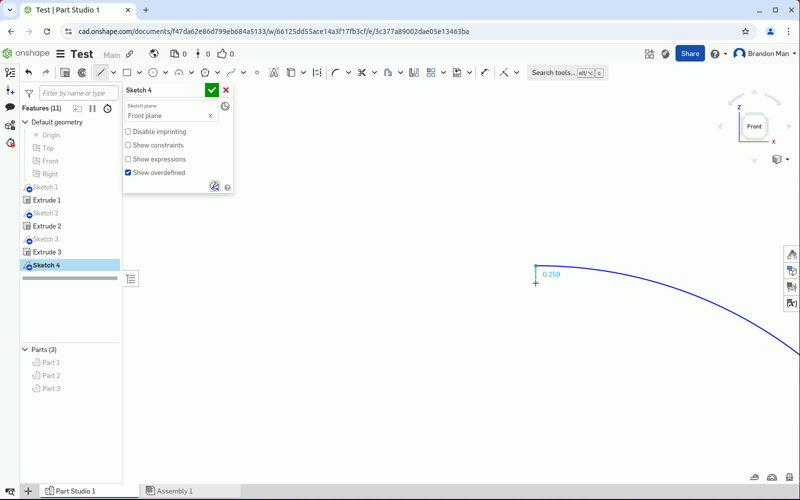
scroll(-6)
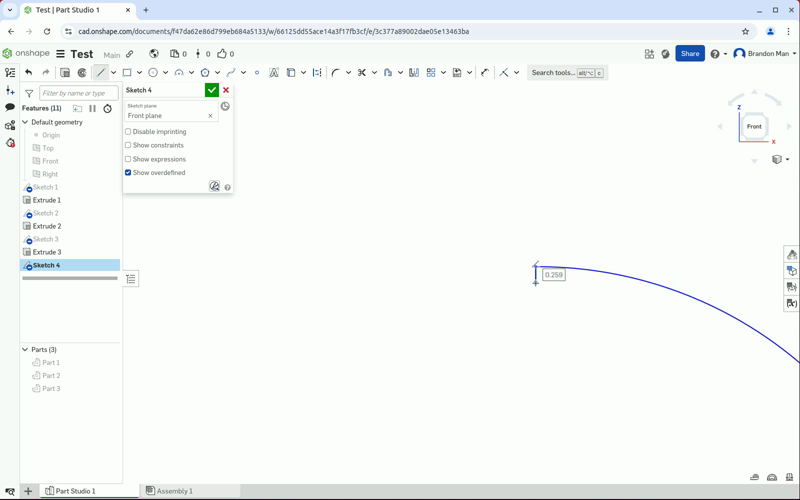
scroll(-6)
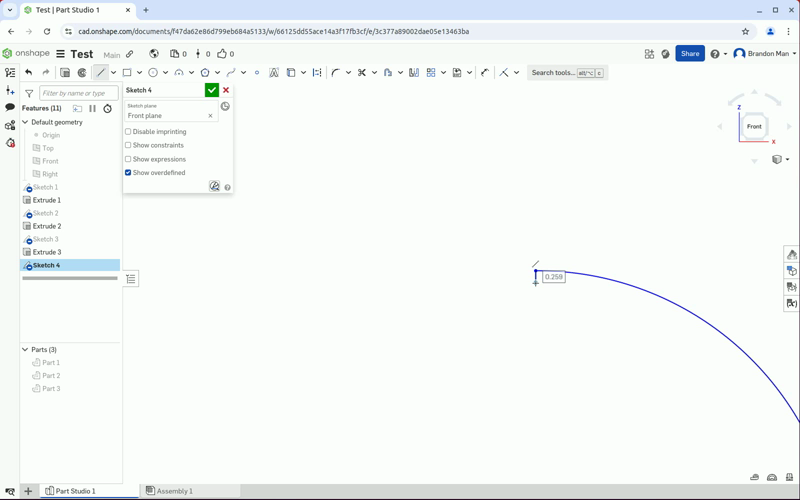
scroll(-6)
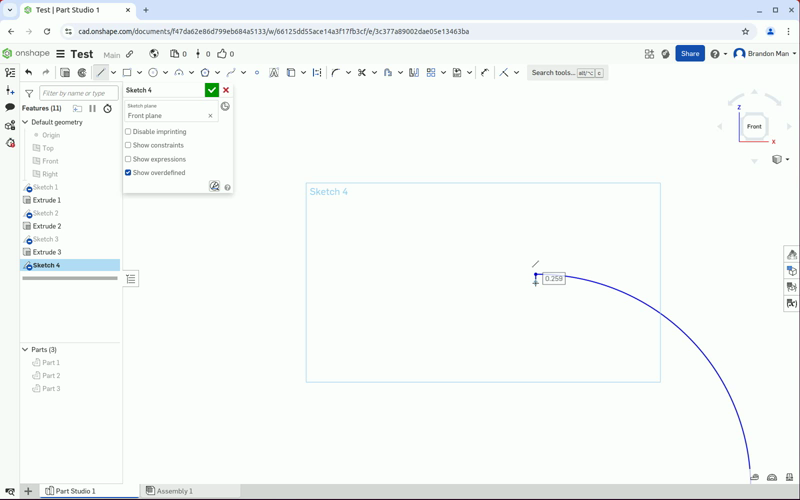
scroll(-6)
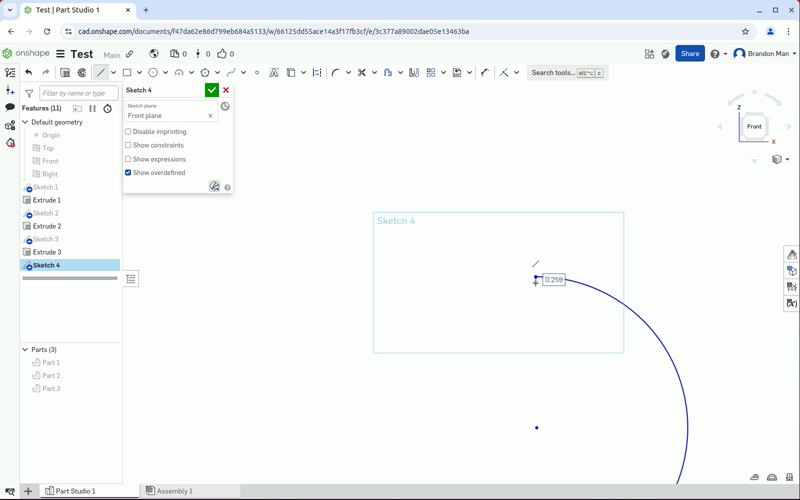
scroll(-6)
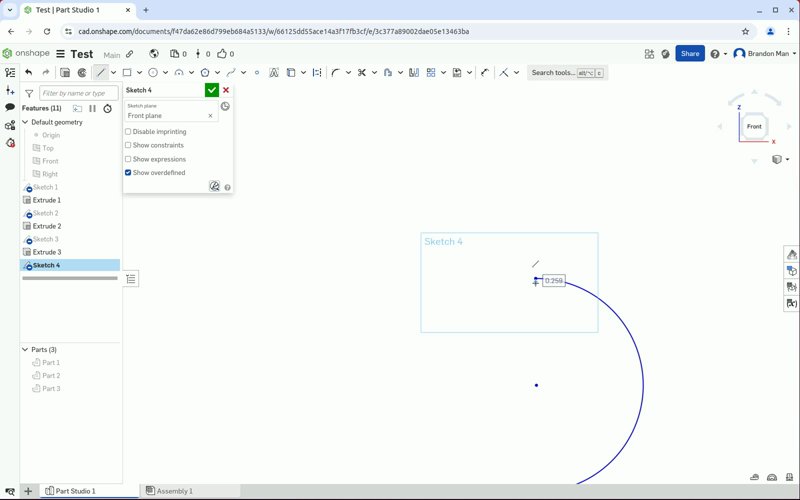
scroll(-6)
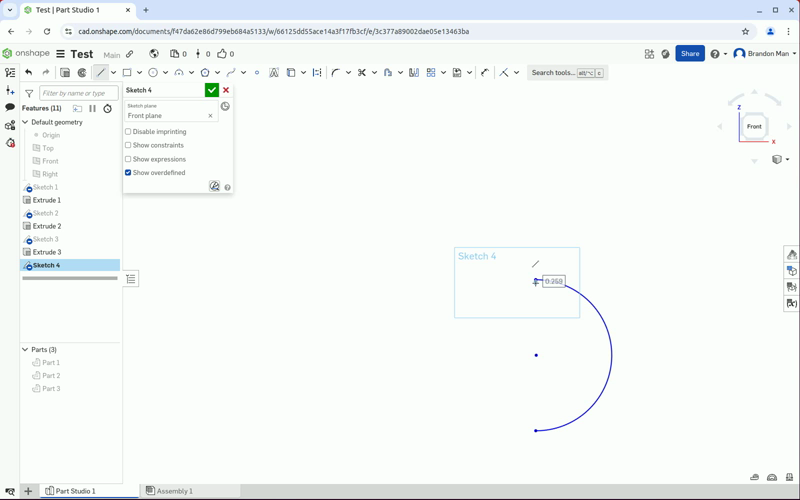
scroll(-6)
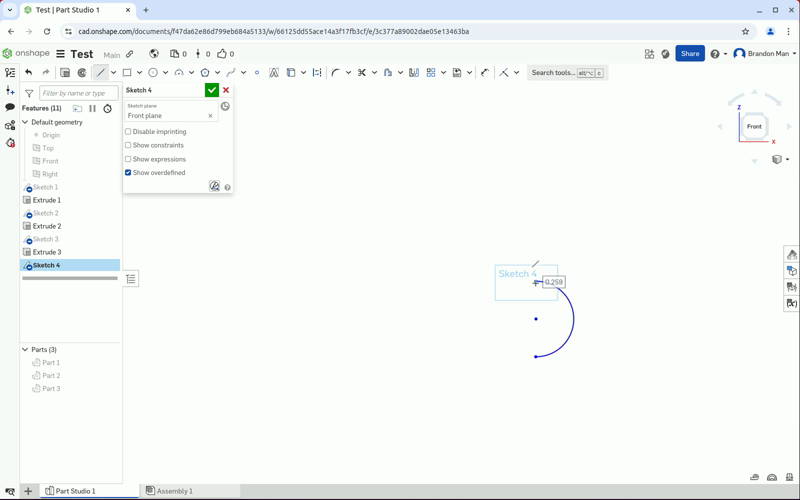
key_up(shift)
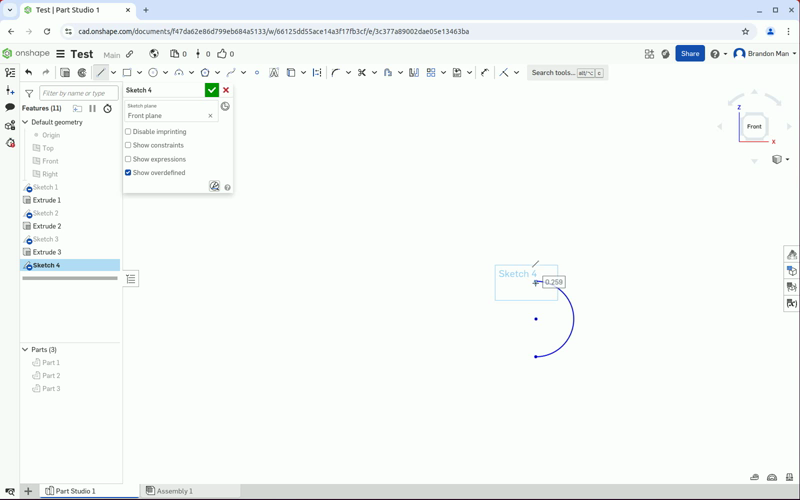
key(esc)
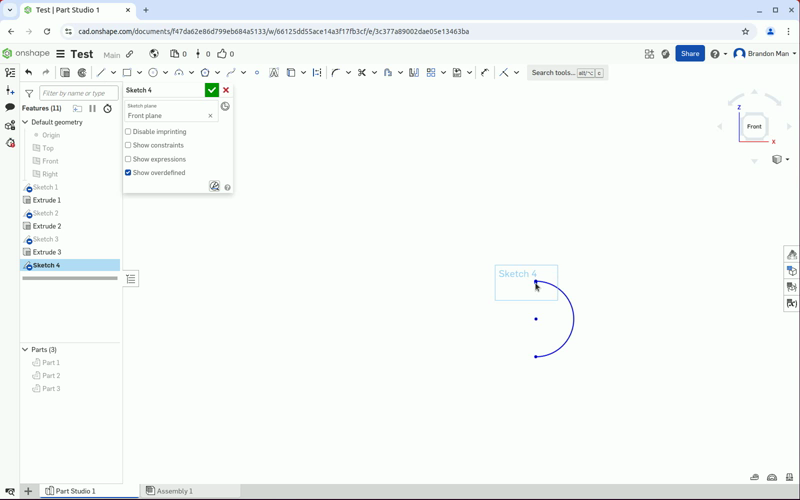
key(a)
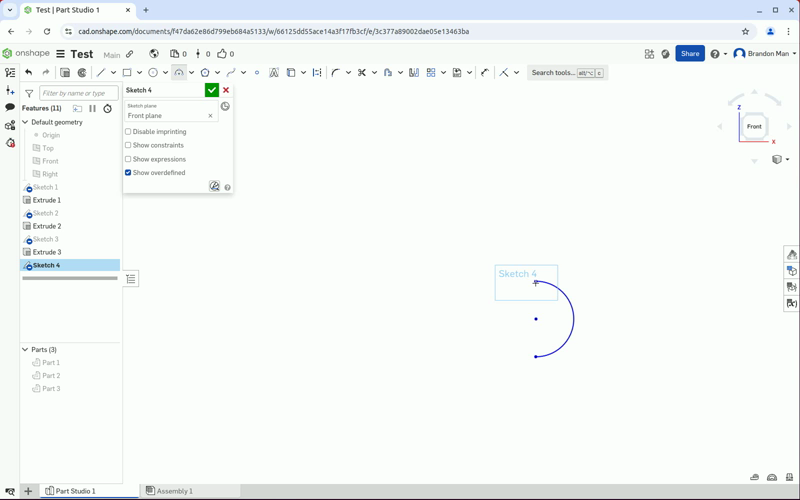
mouse_move(535, 282)
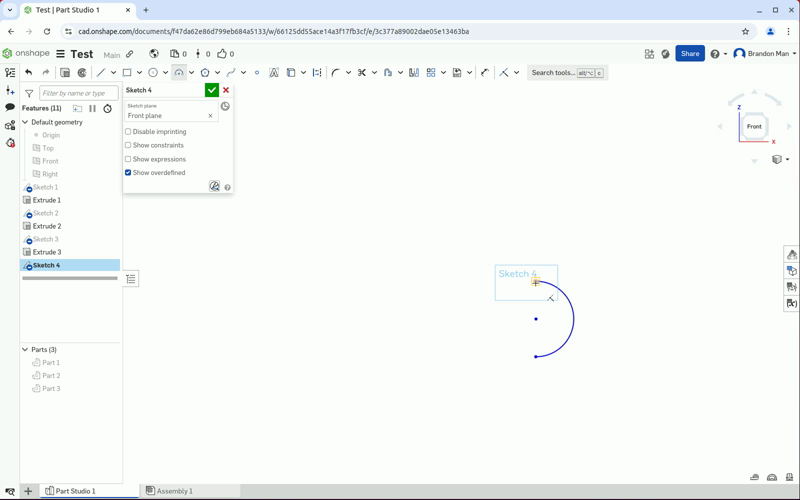
scroll(6)
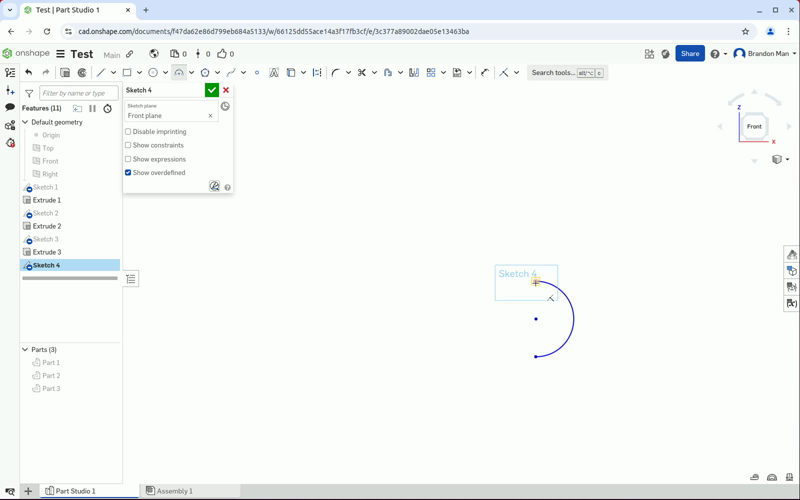
scroll(6)
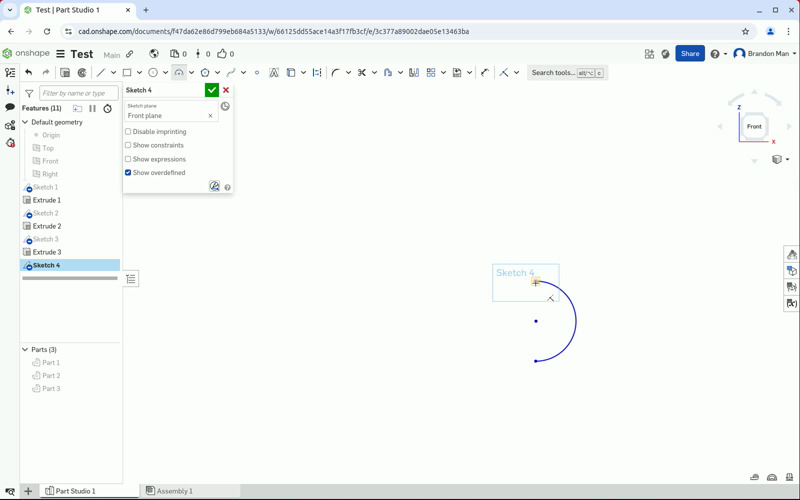
scroll(6)
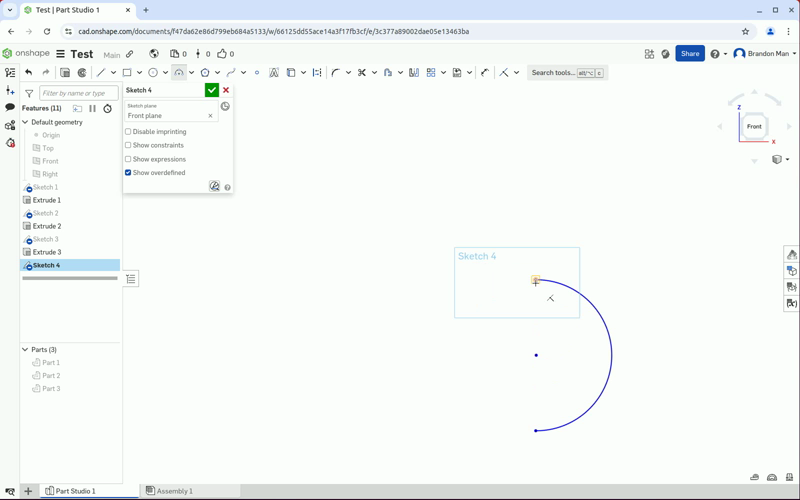
scroll(6)
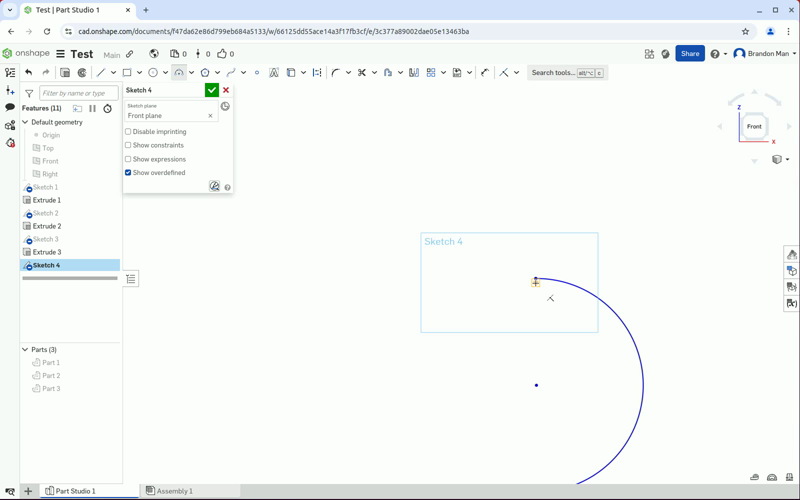
scroll(6)
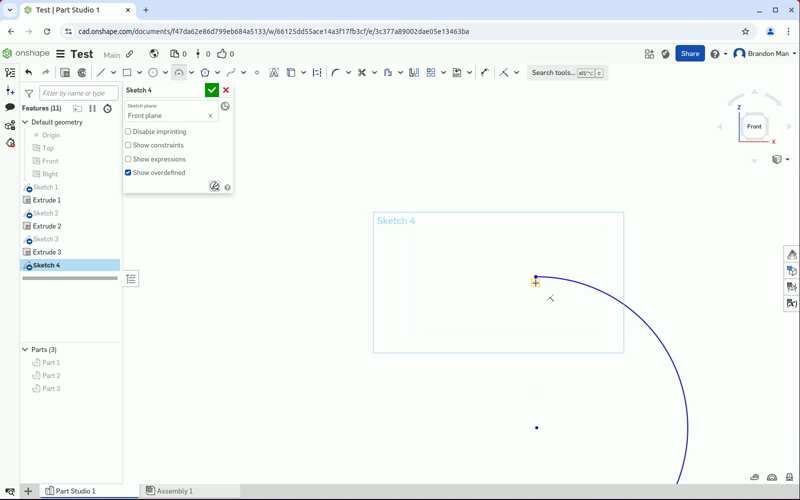
scroll(6)
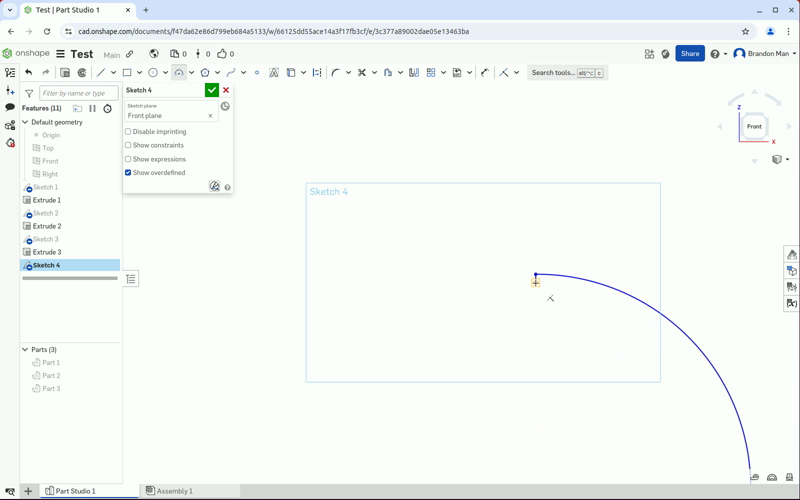
scroll(6)
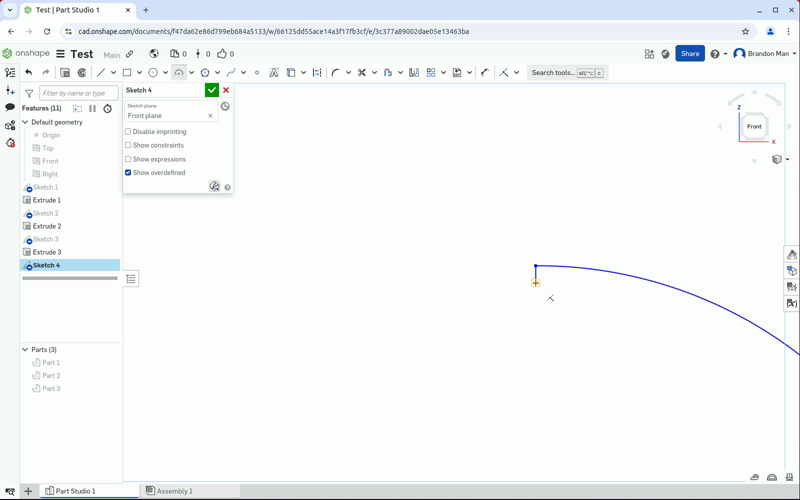
click(535, 282)
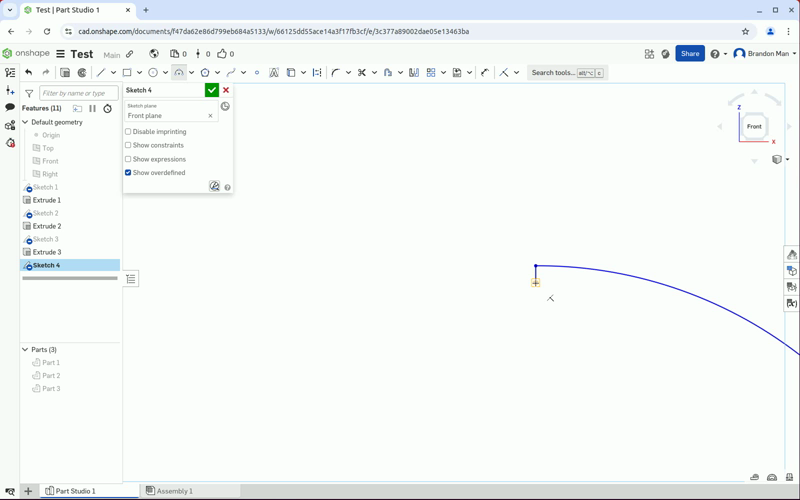
scroll(-6)
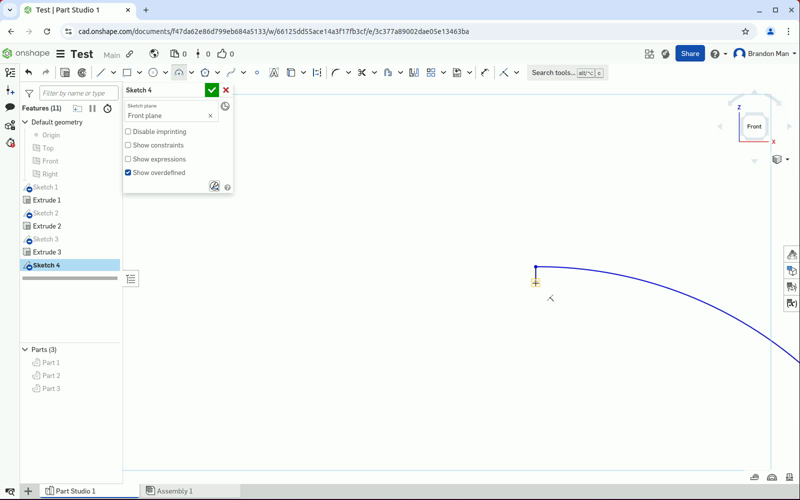
scroll(-6)
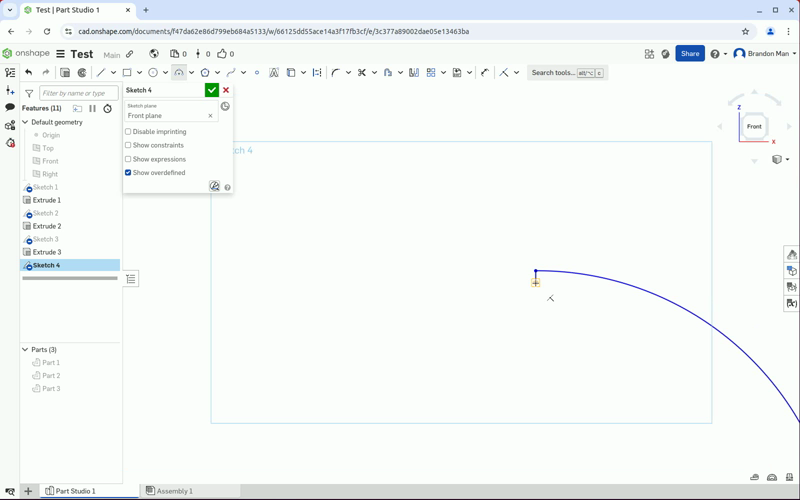
scroll(-6)
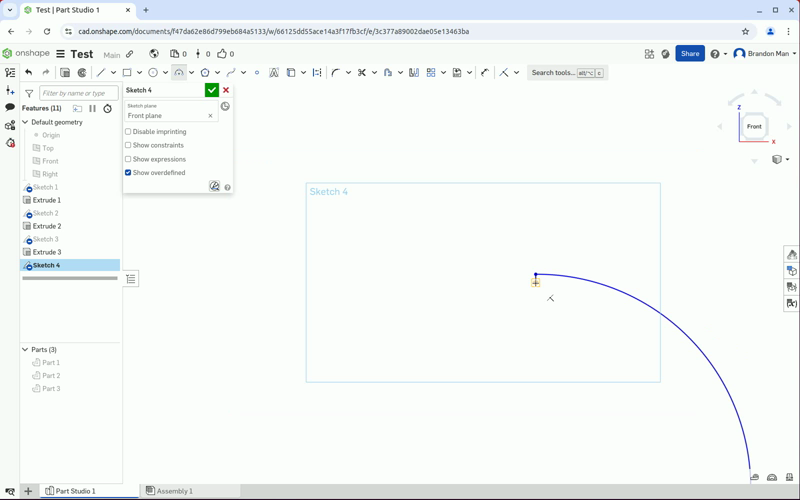
scroll(-6)
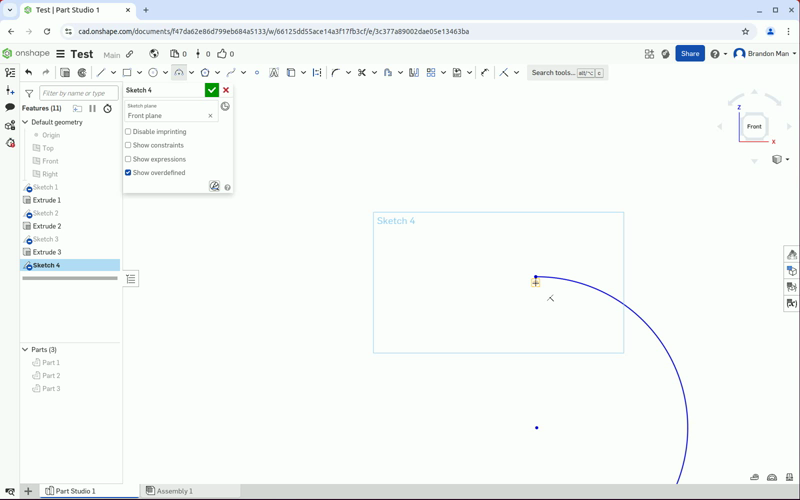
scroll(-6)
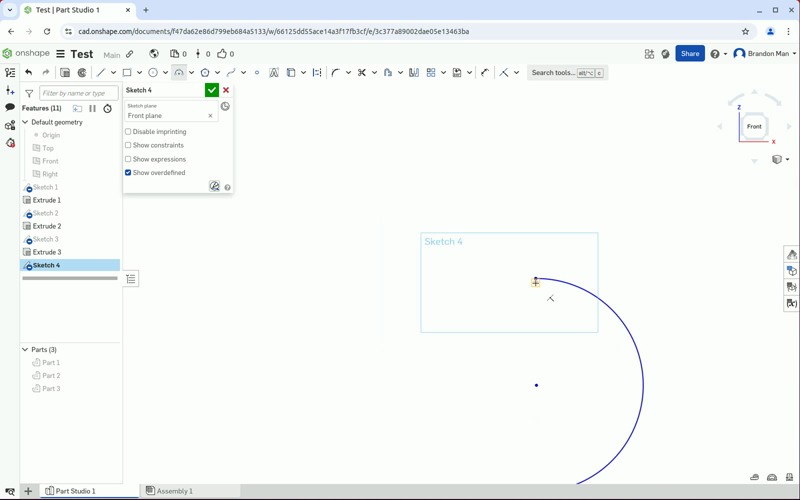
scroll(-6)
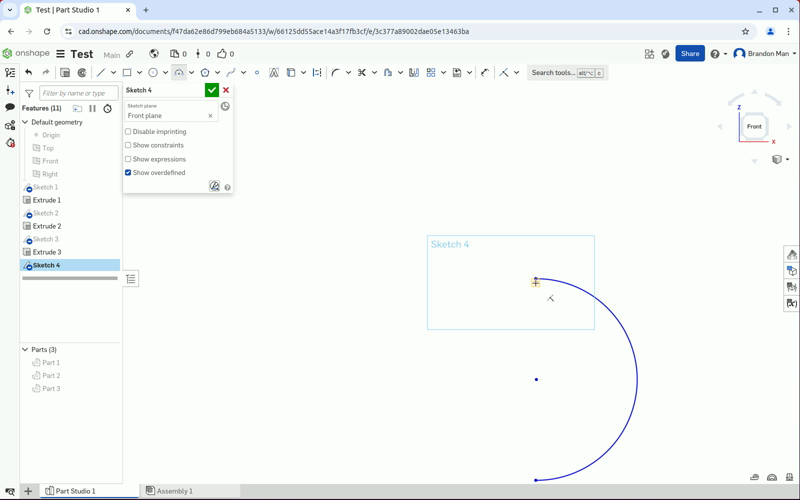
scroll(-6)
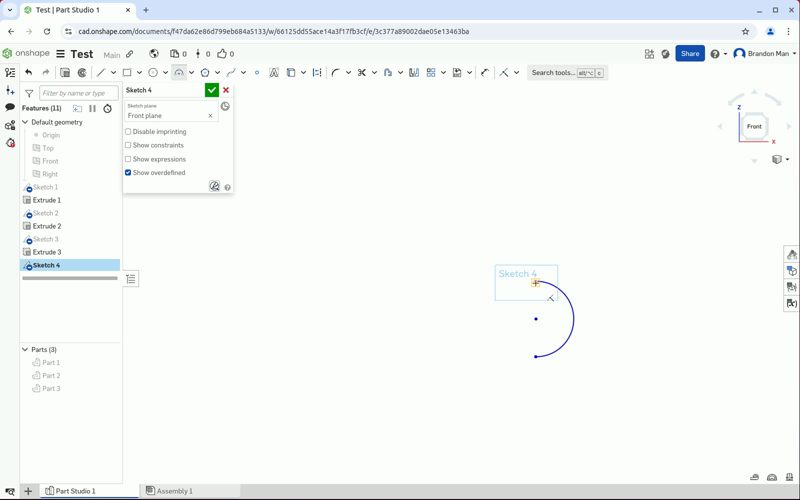
key_down(shift)
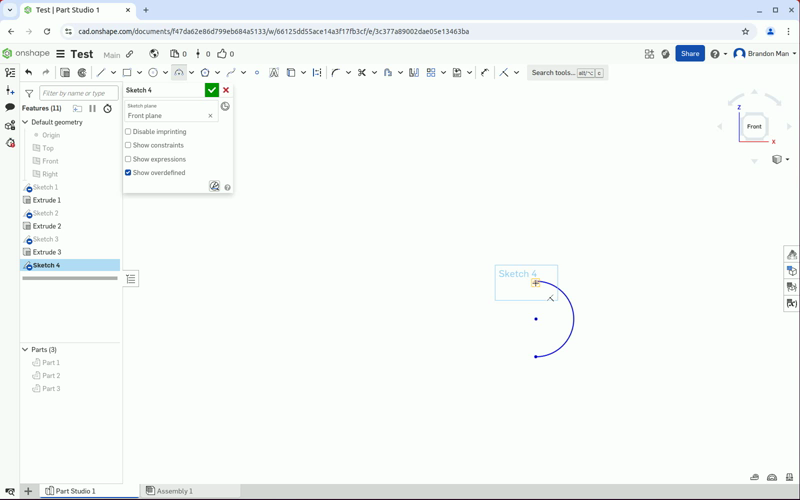
mouse_move(535, 355)
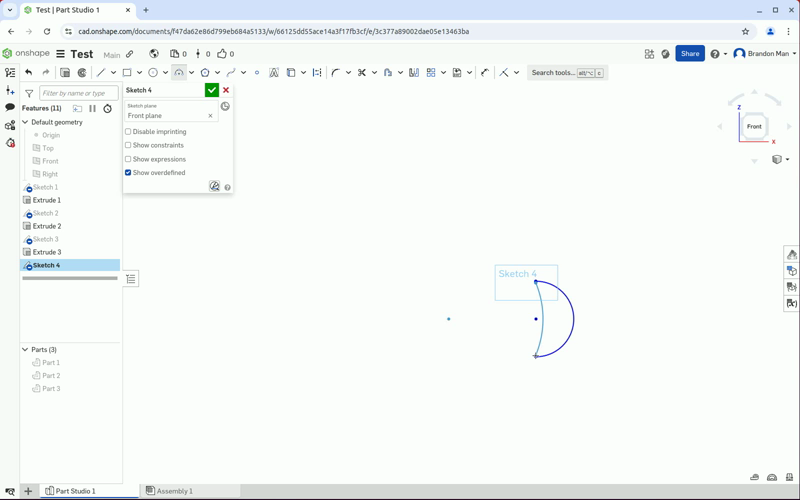
scroll(6)
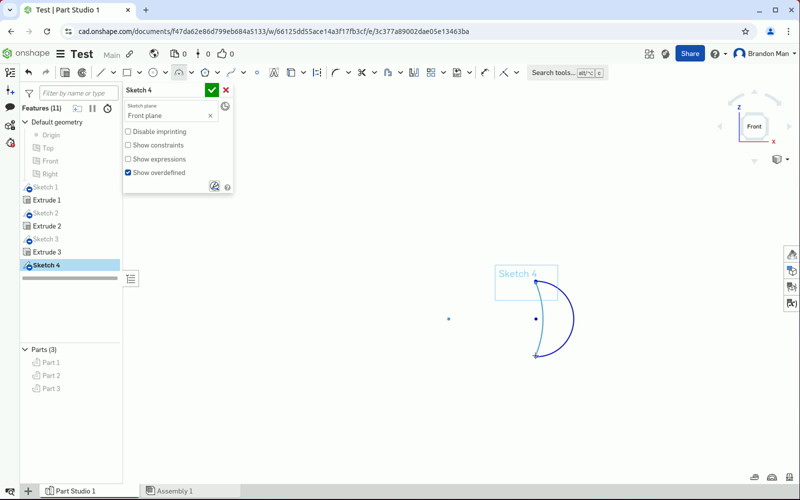
scroll(6)
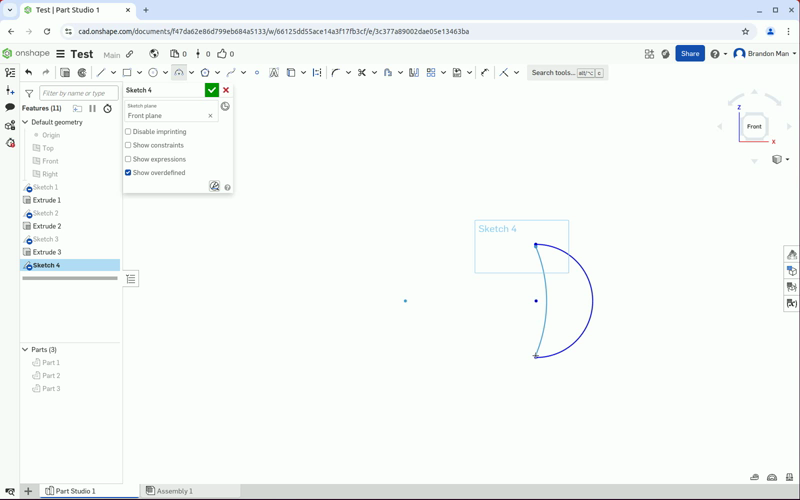
scroll(6)
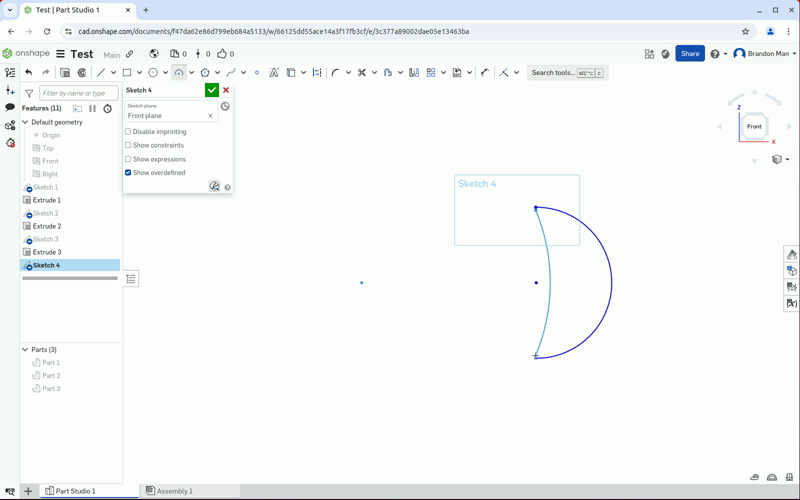
scroll(6)
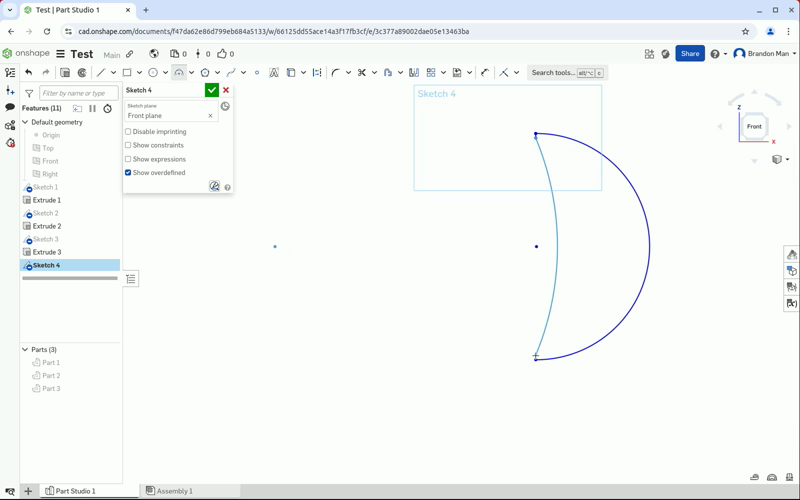
scroll(6)
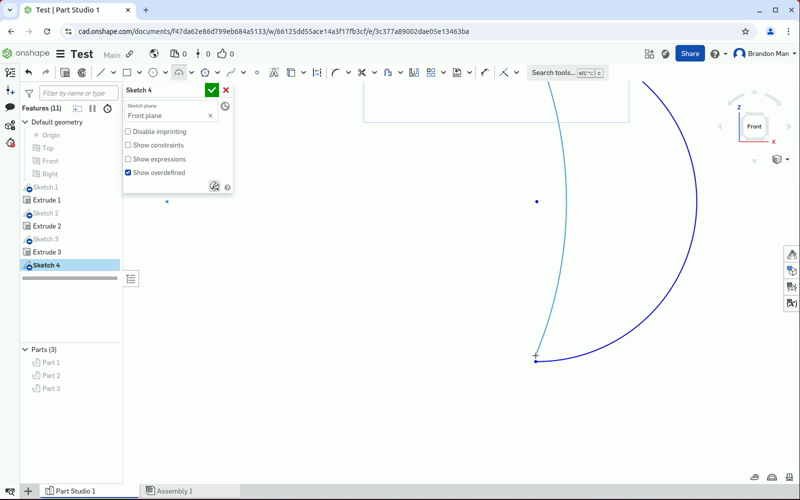
scroll(6)
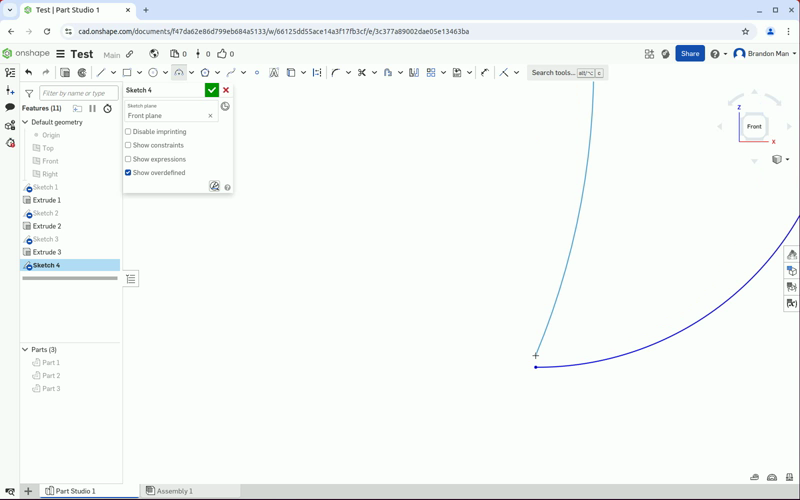
scroll(6)
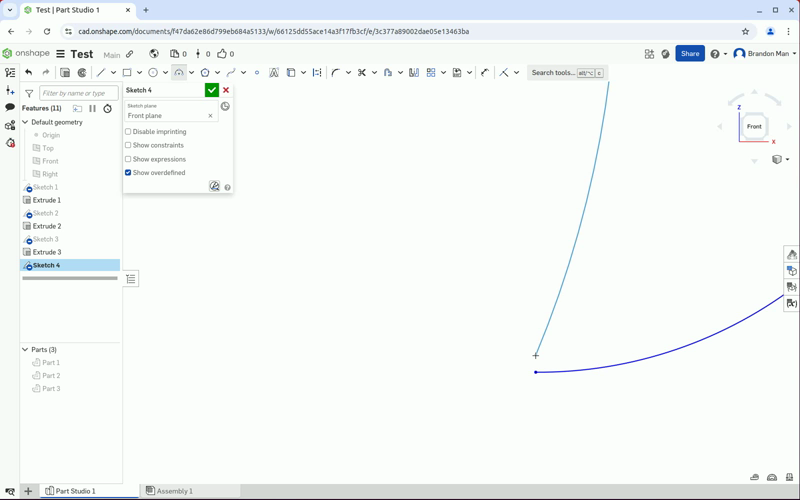
click(535, 355)
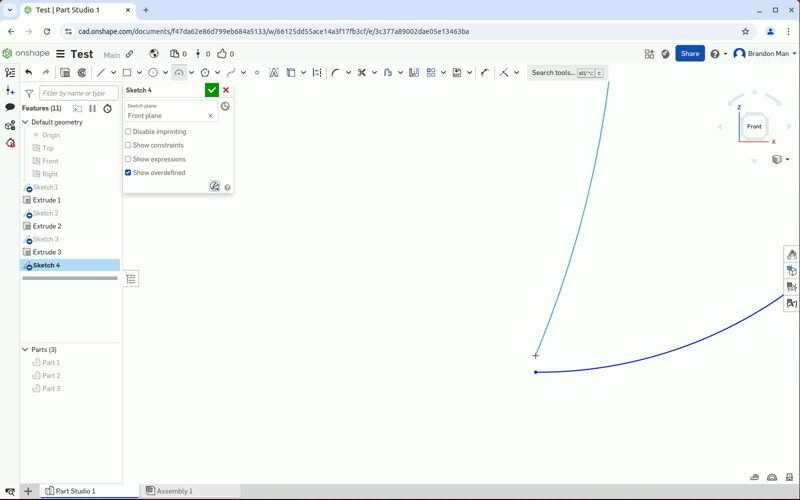
scroll(-6)
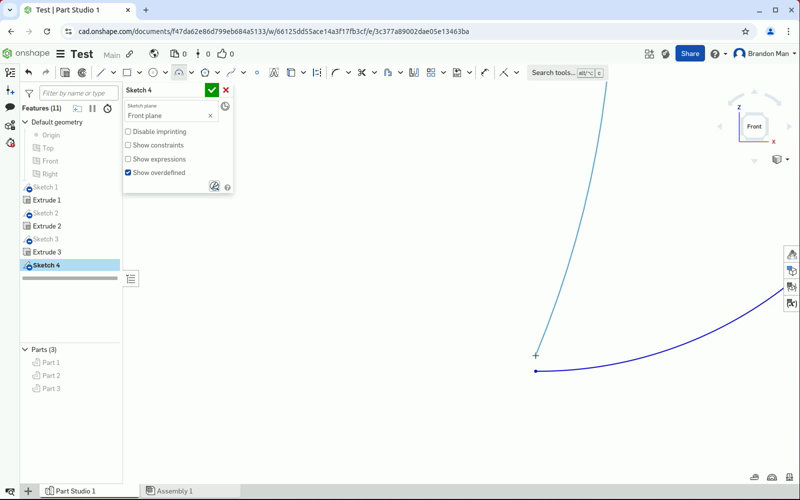
scroll(-6)
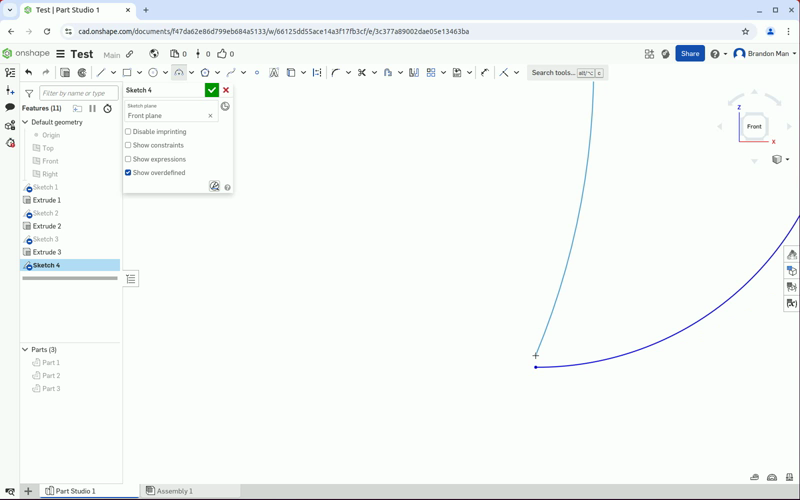
scroll(-6)
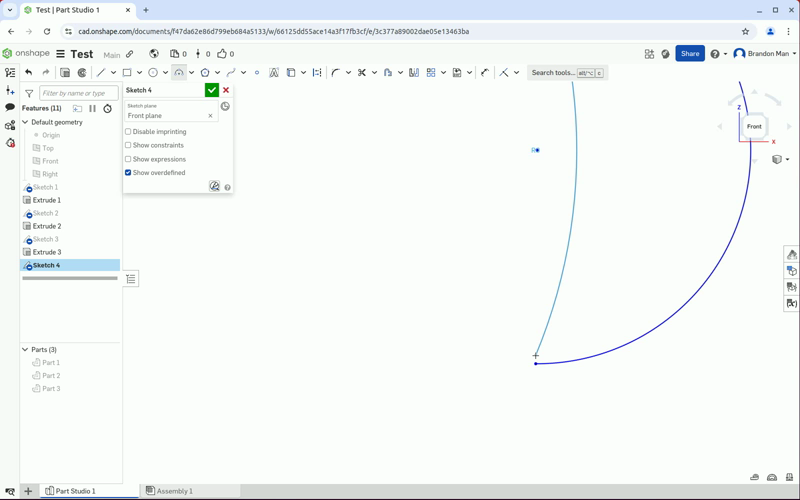
scroll(-6)
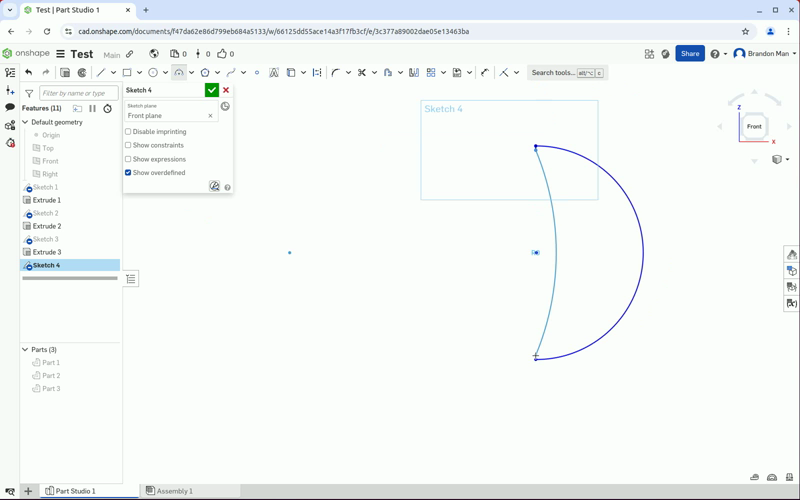
scroll(-6)
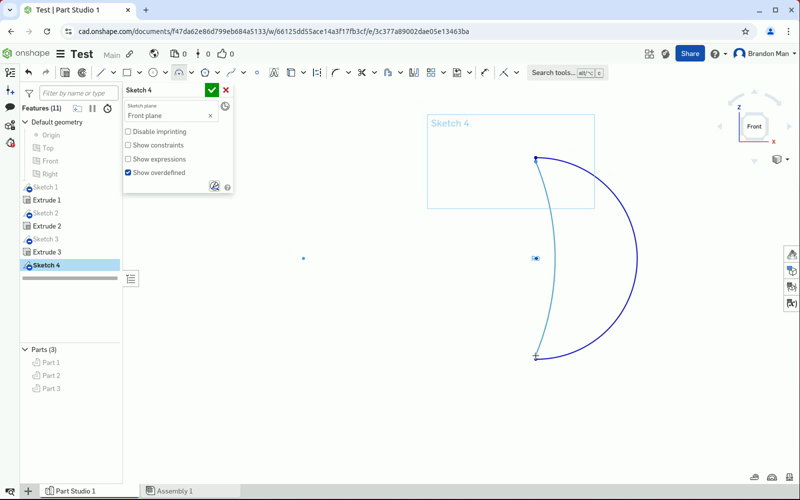
scroll(-6)
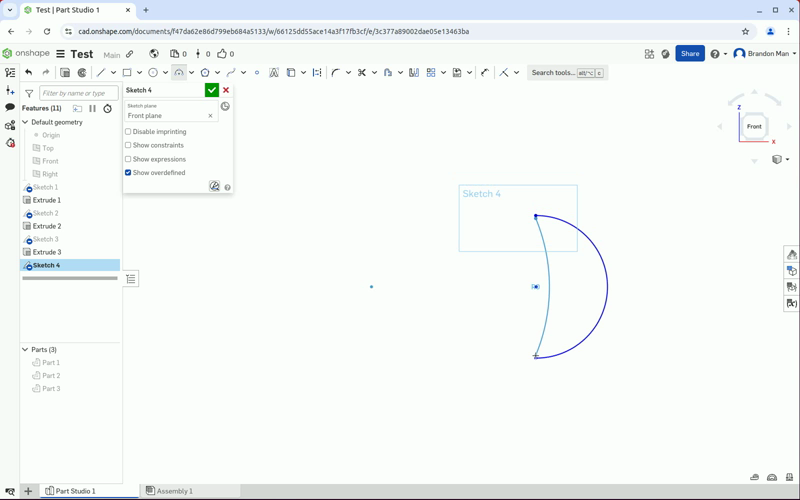
scroll(-6)
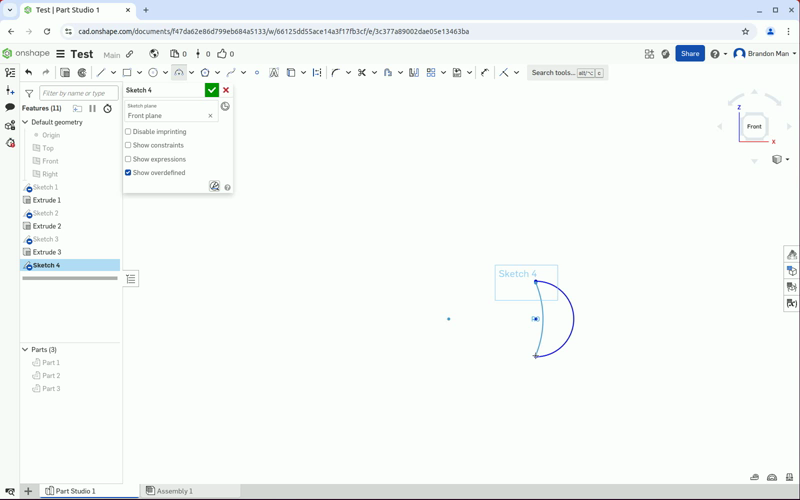
mouse_move(571, 318)
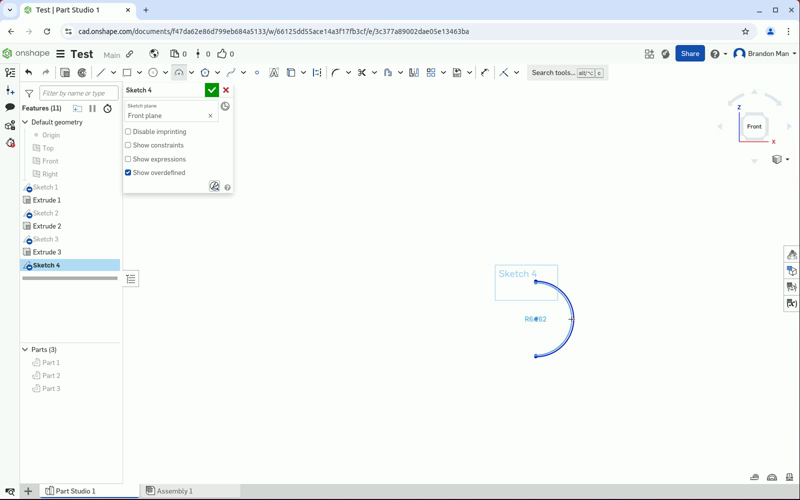
scroll(6)
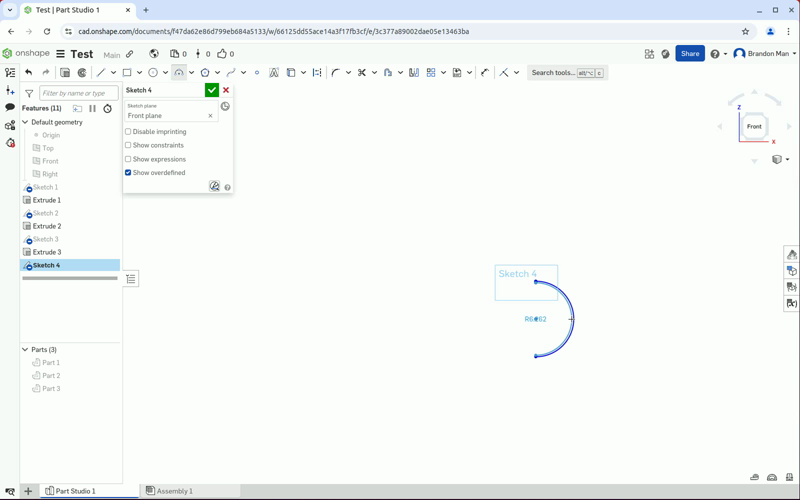
scroll(6)
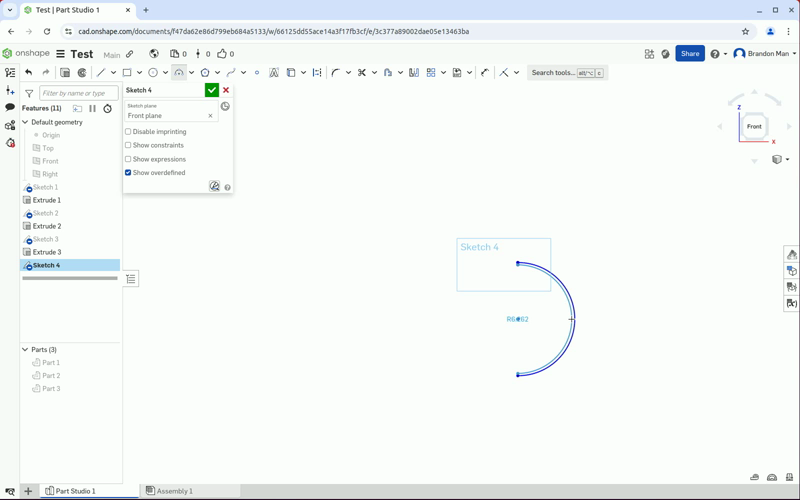
scroll(6)
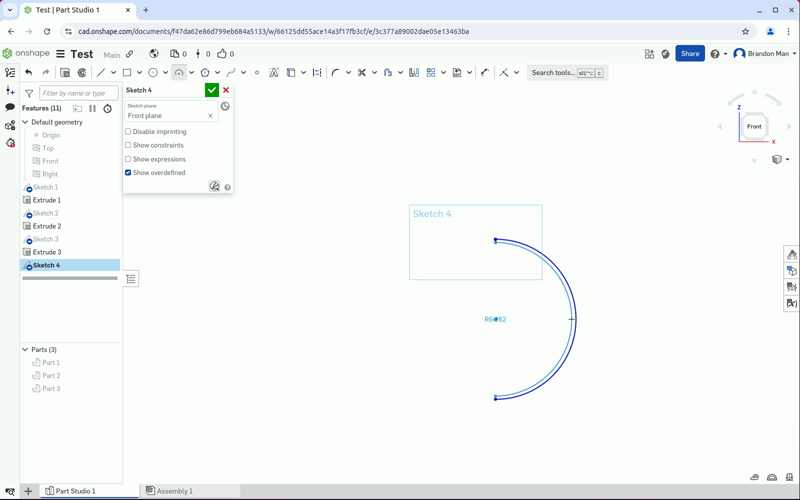
scroll(6)
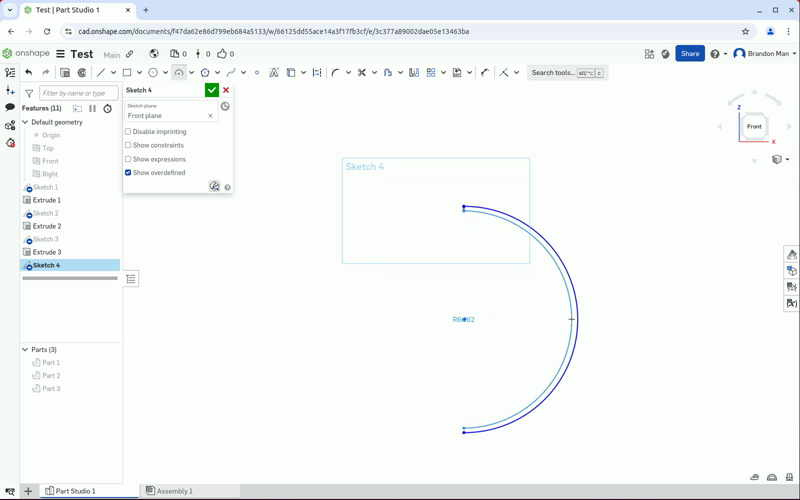
scroll(6)
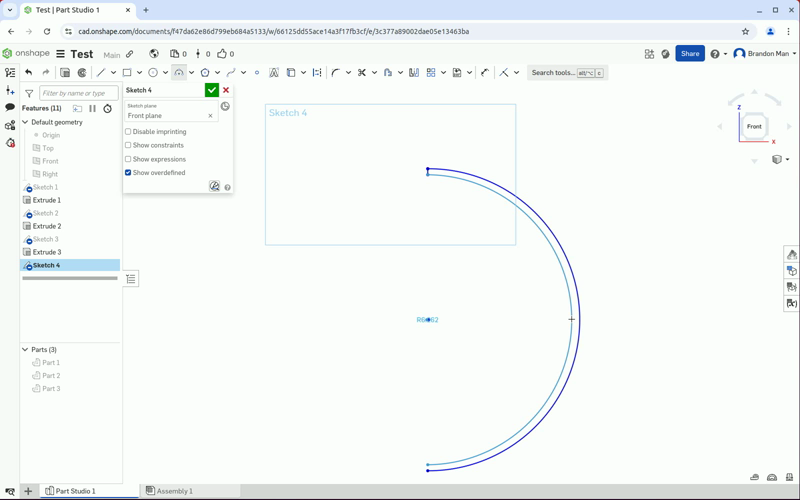
scroll(6)
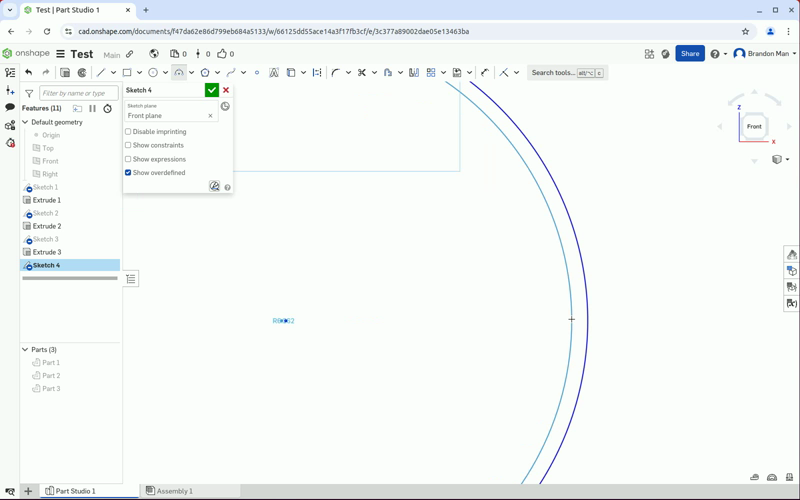
scroll(6)
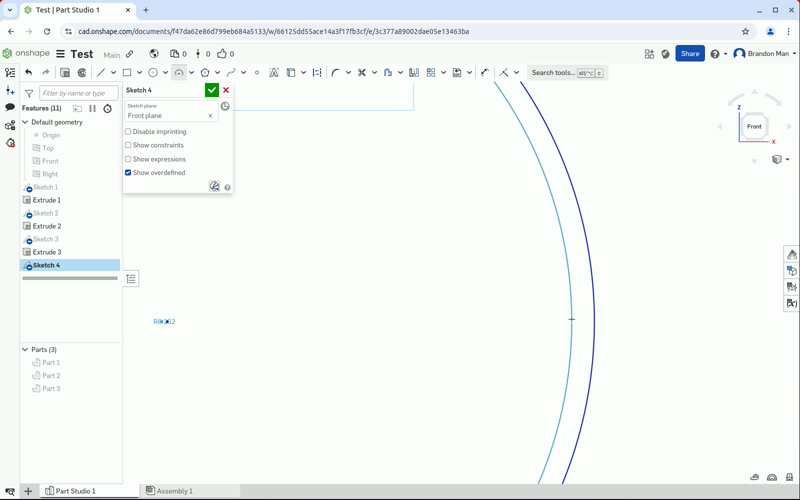
click(571, 318)
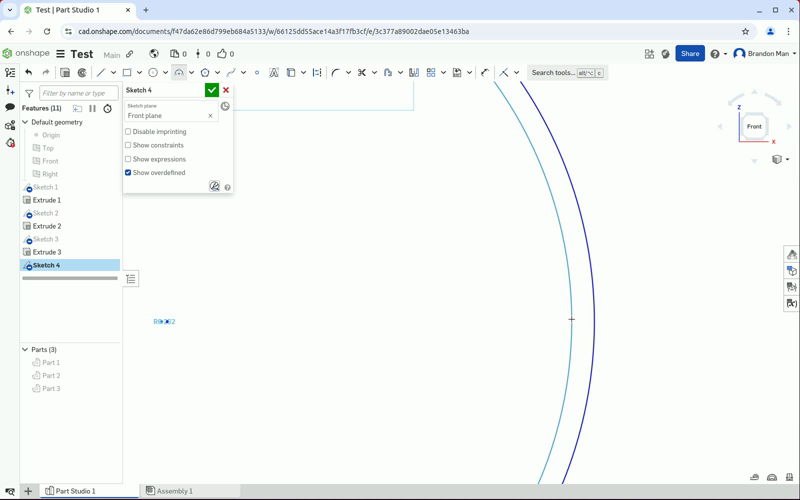
scroll(-6)
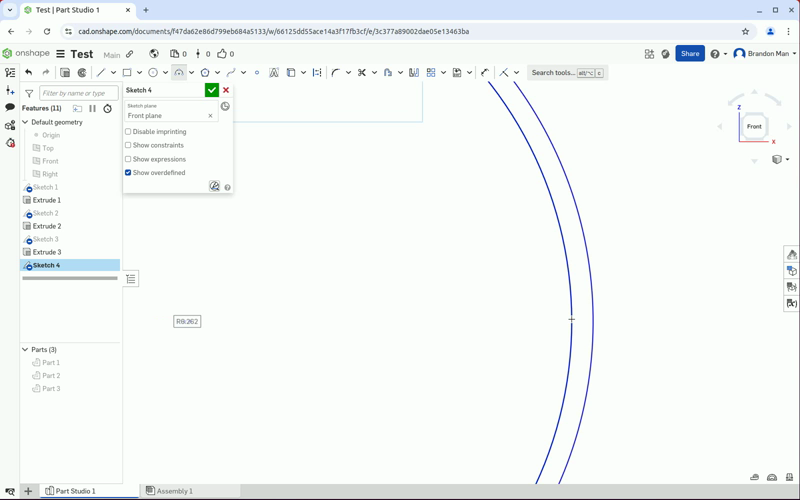
scroll(-6)
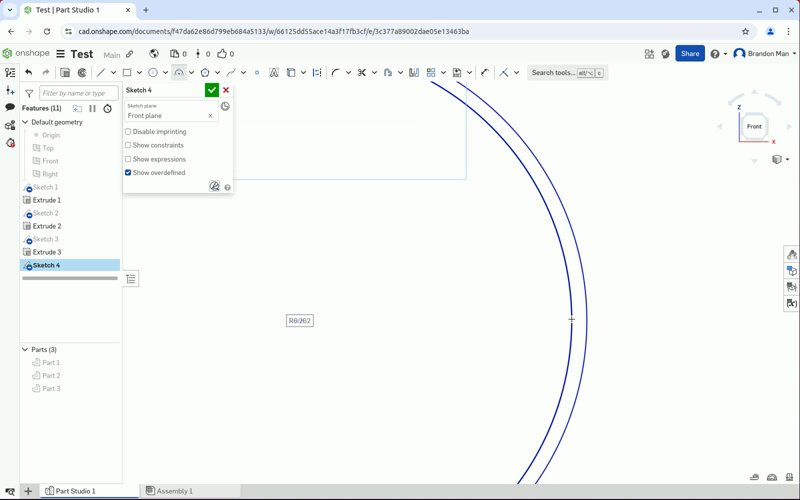
scroll(-6)
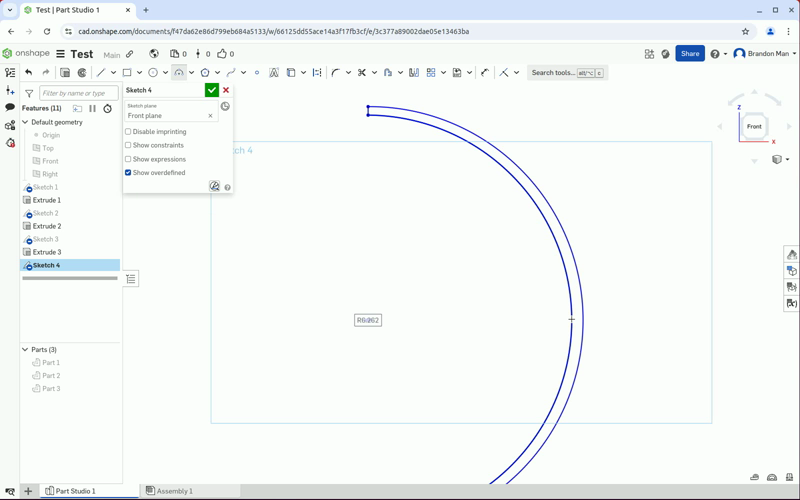
scroll(-6)
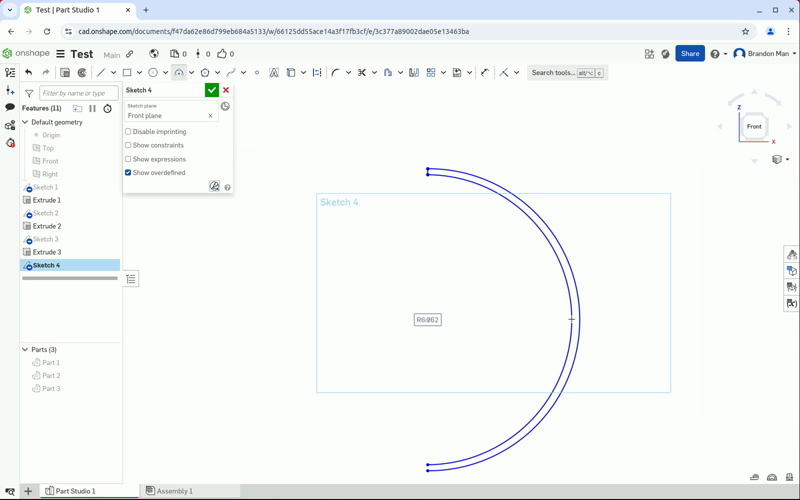
scroll(-6)
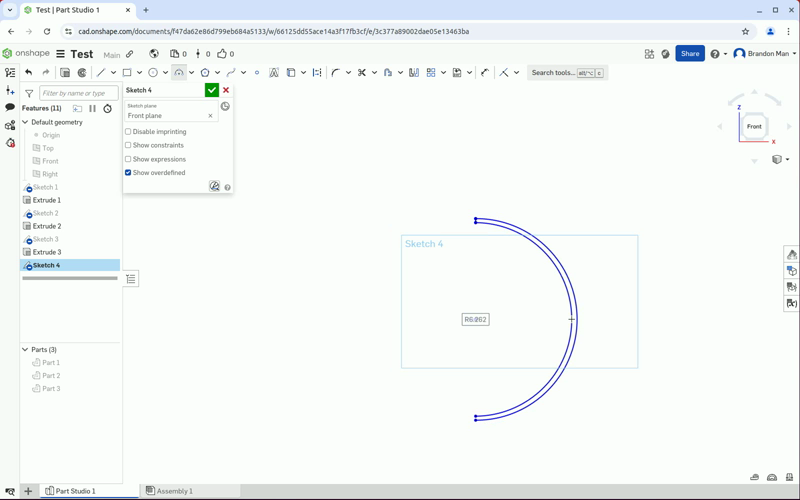
scroll(-6)
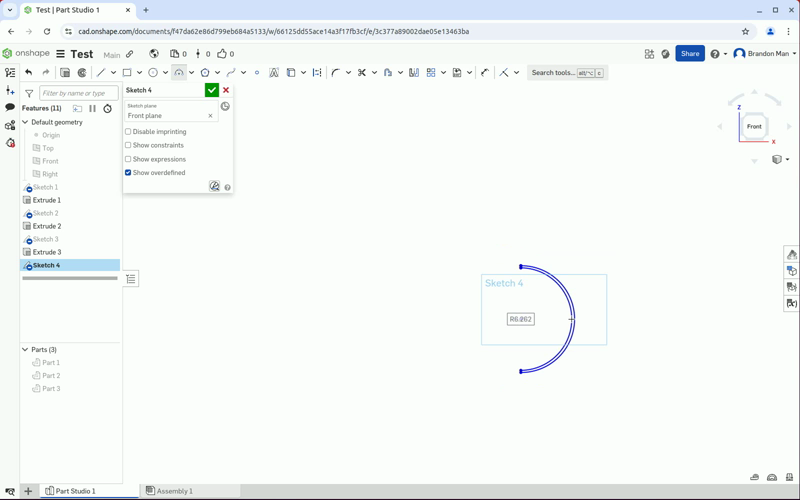
scroll(-6)
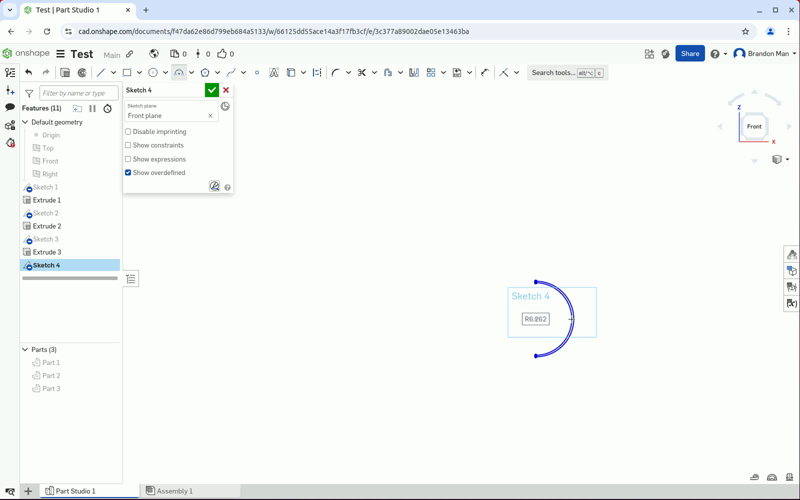
key_up(shift)
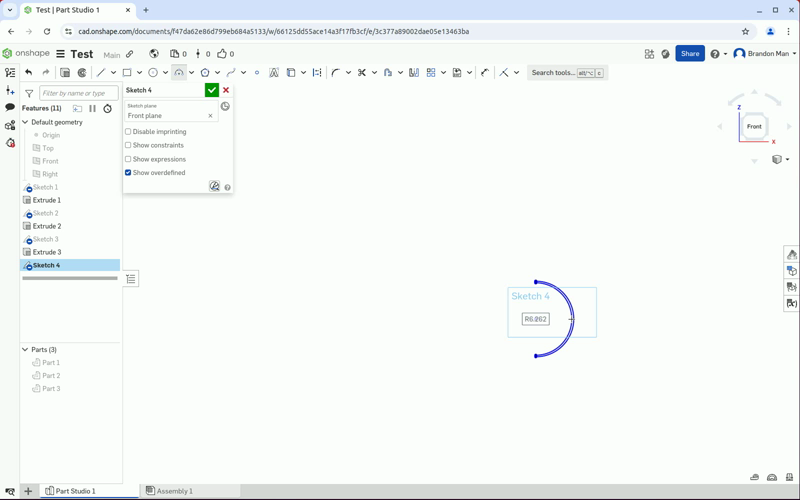
key(esc)
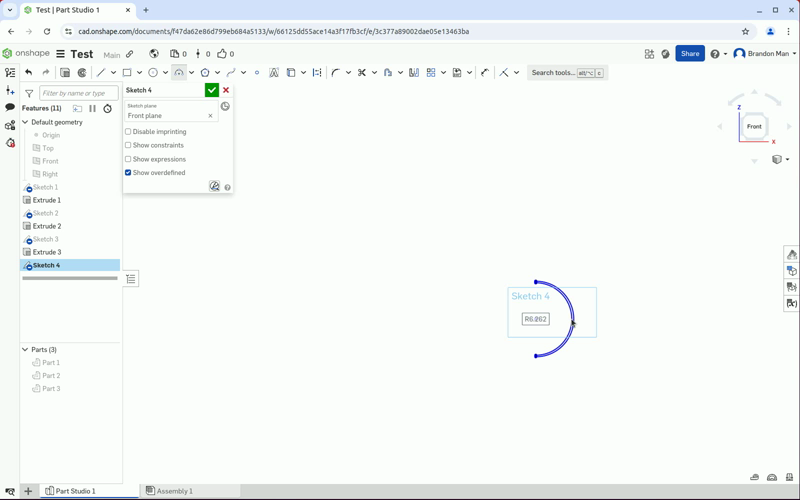
key(l)
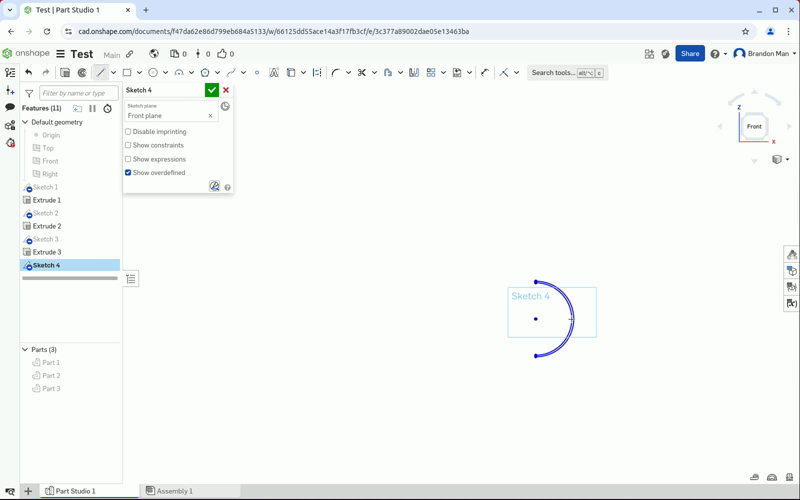
mouse_move(535, 355)
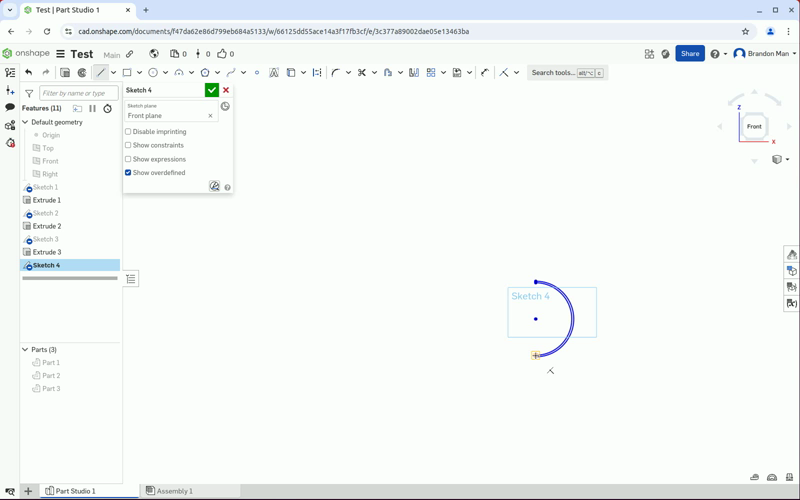
scroll(6)
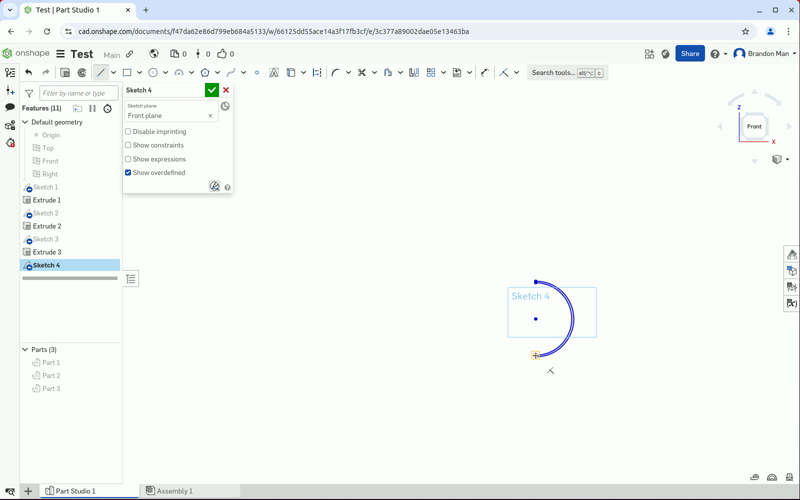
scroll(6)
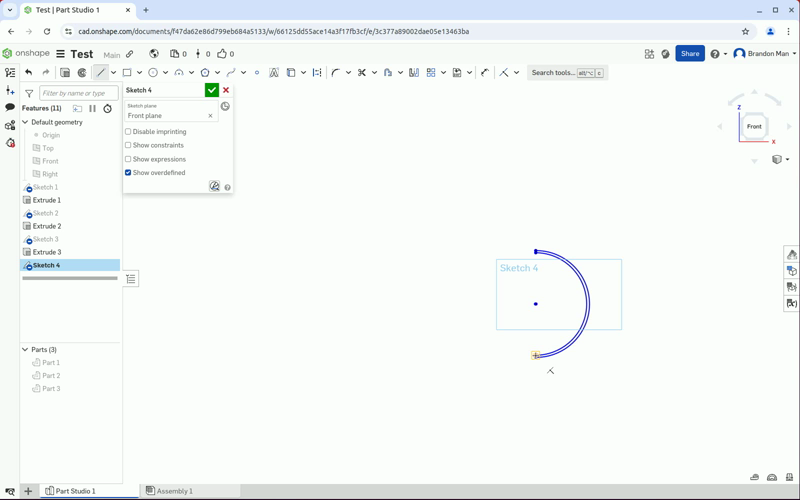
scroll(6)
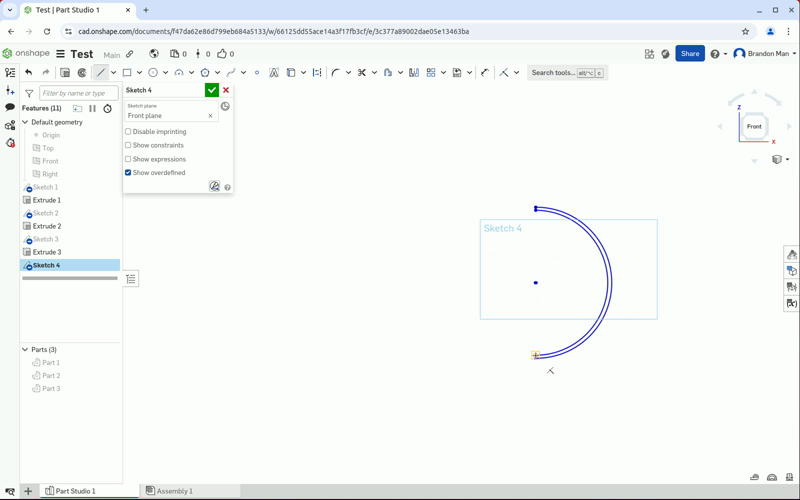
scroll(6)
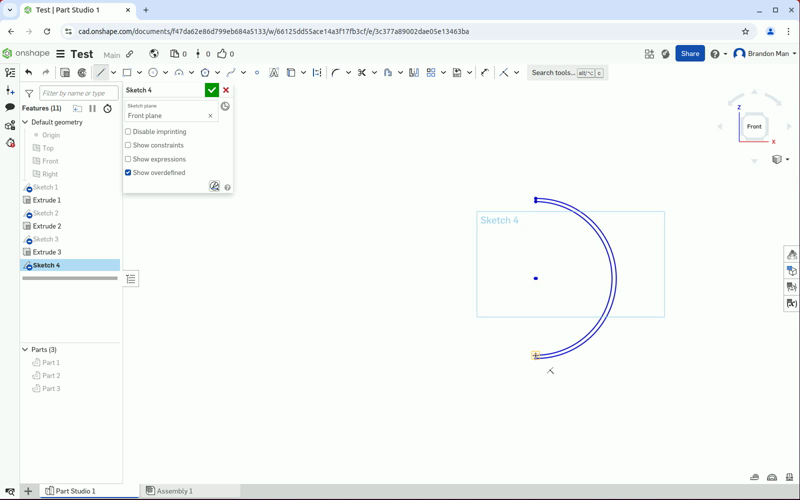
scroll(6)
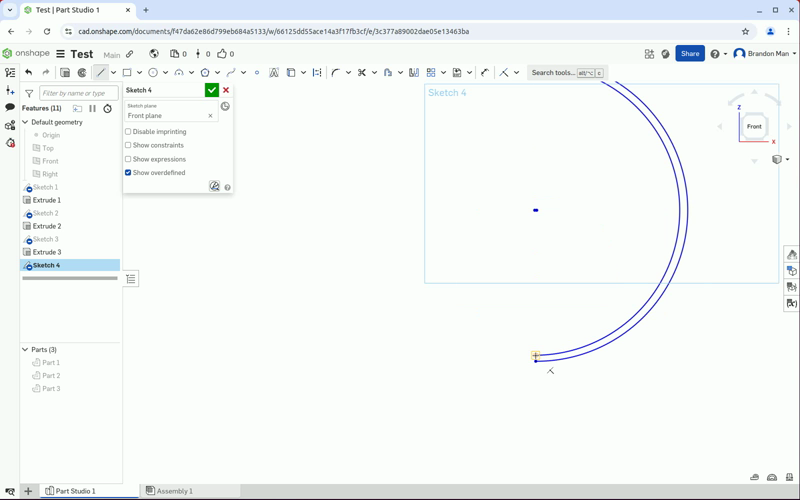
scroll(6)
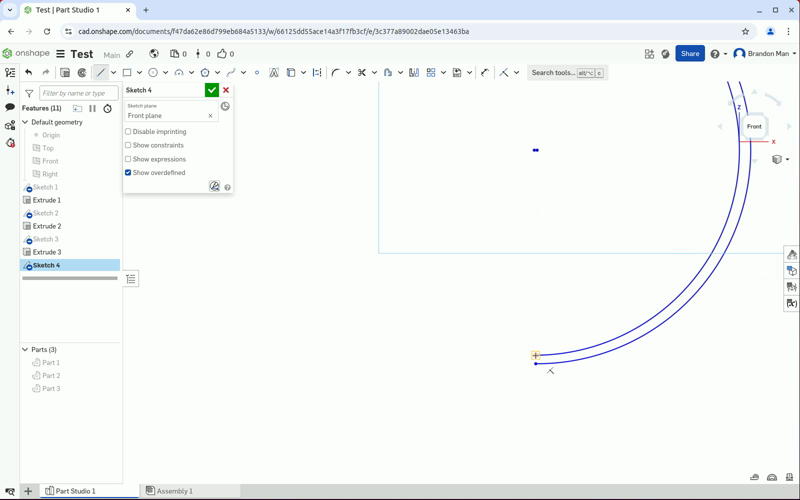
scroll(6)
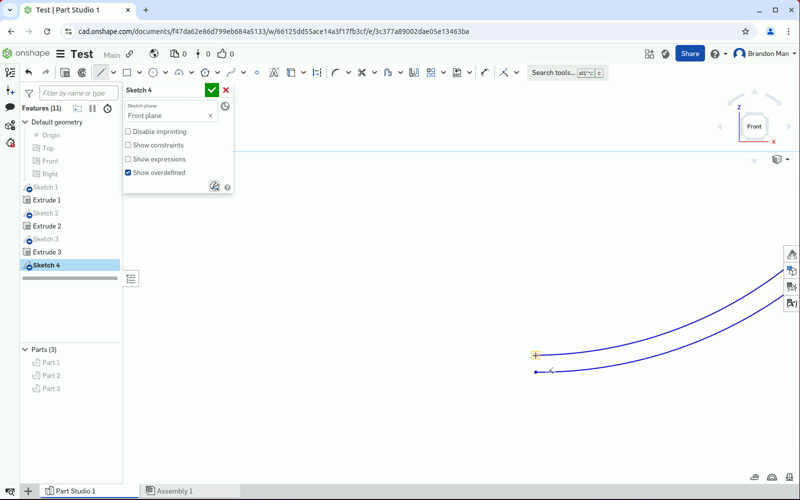
click(535, 355)
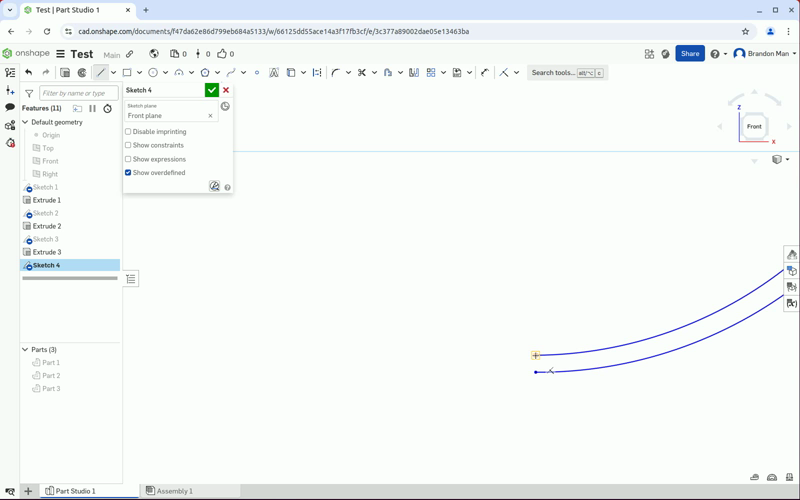
scroll(-6)
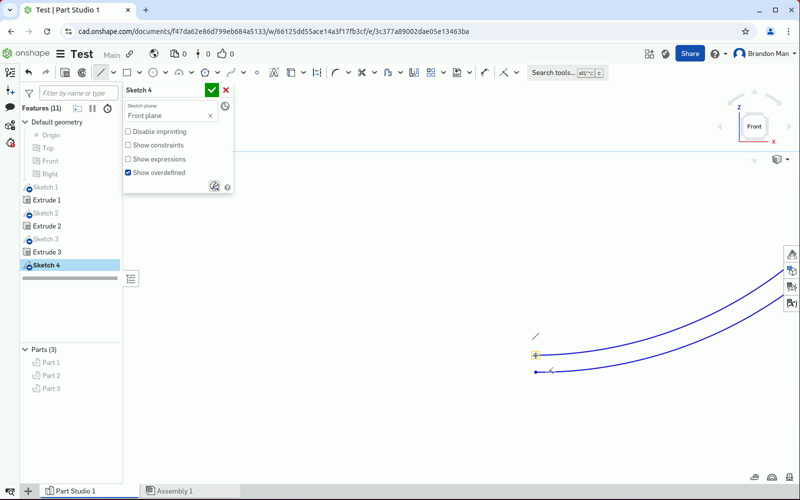
scroll(-6)
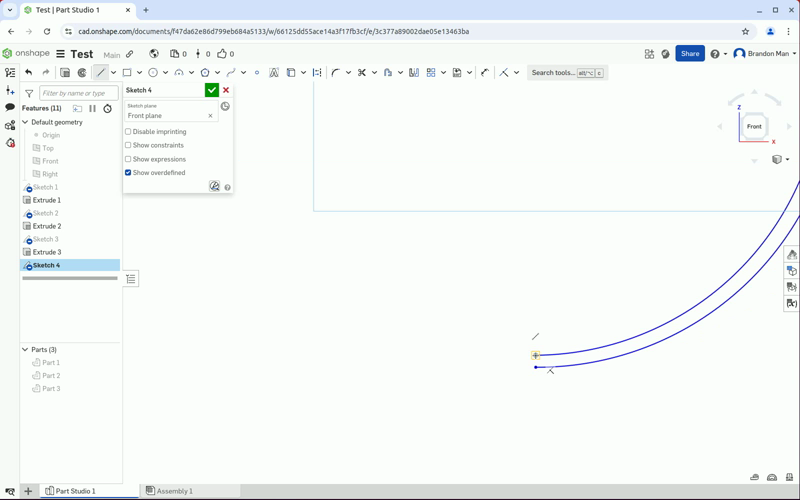
scroll(-6)
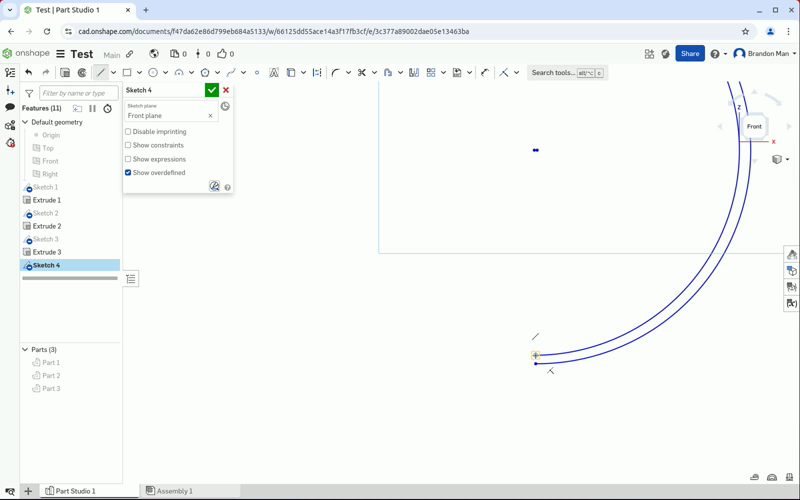
scroll(-6)
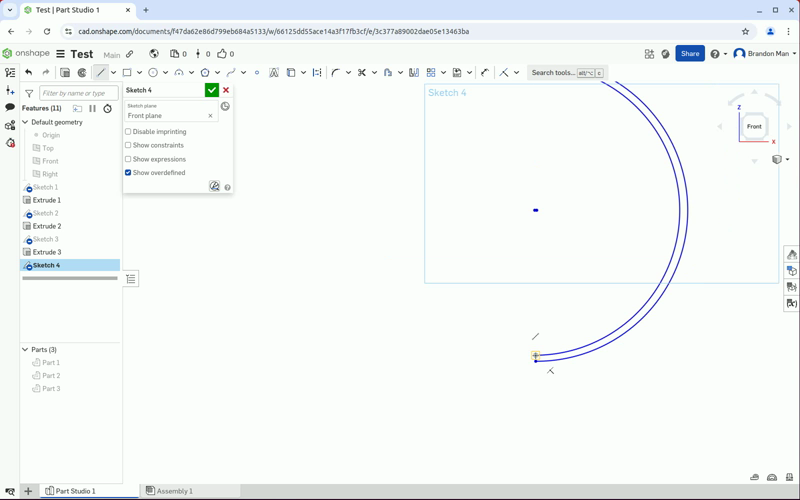
scroll(-6)
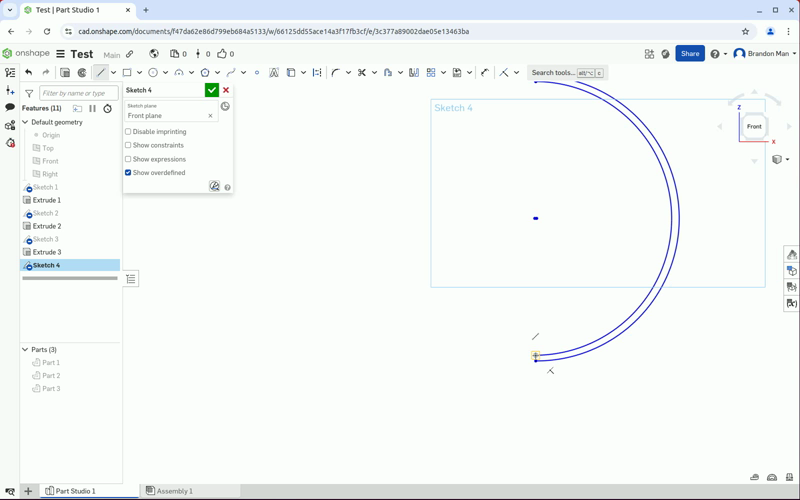
scroll(-6)
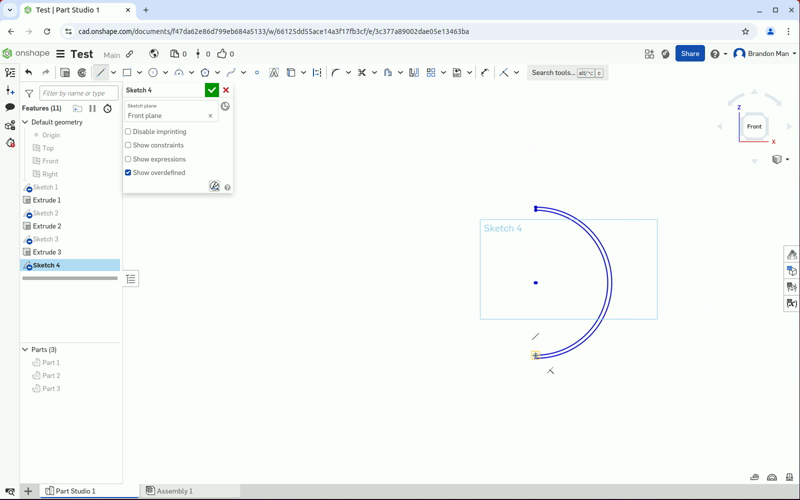
scroll(-6)
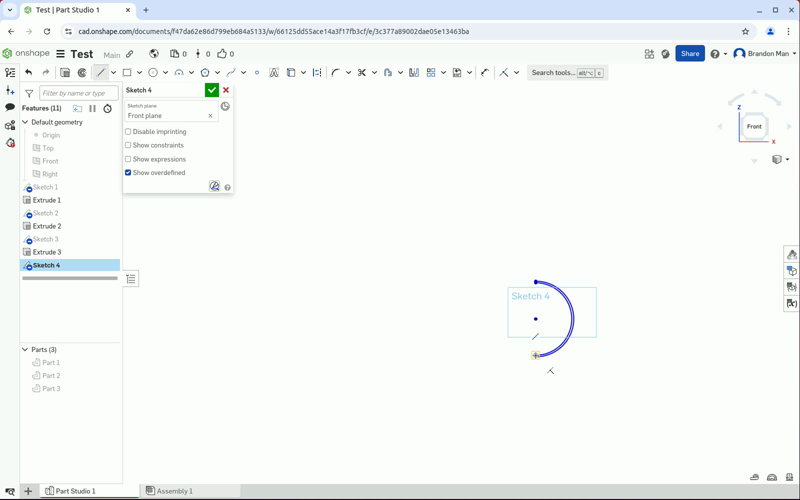
mouse_move(565, 355)
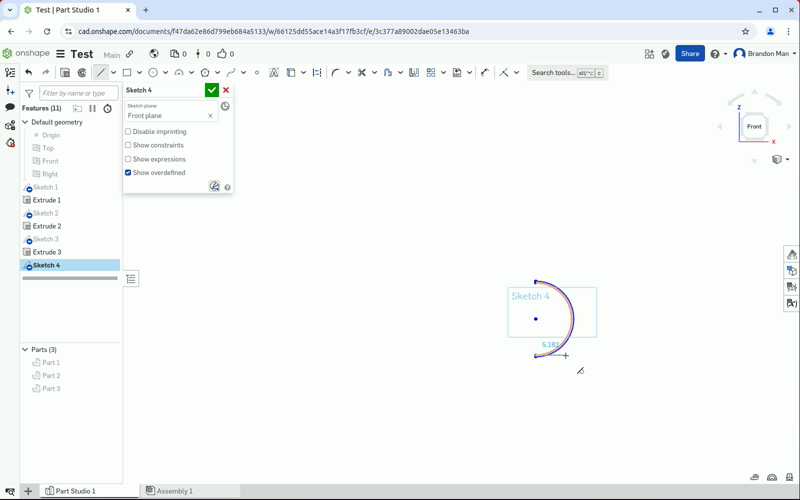
key_down(shift)
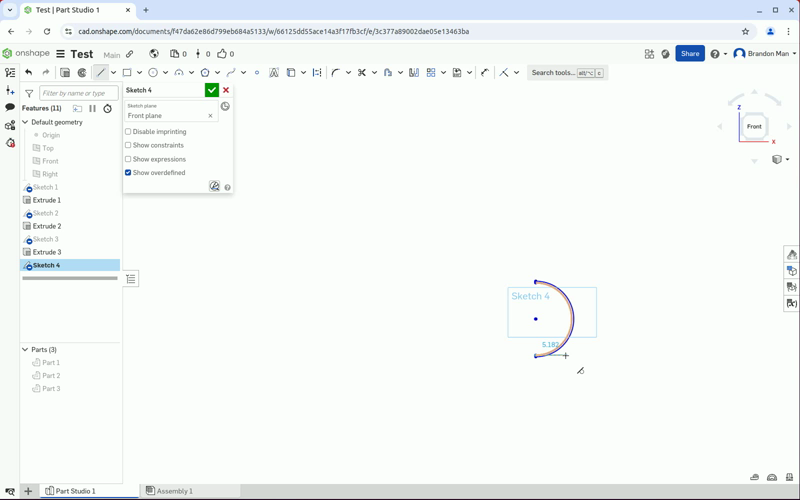
mouse_move(535, 356)
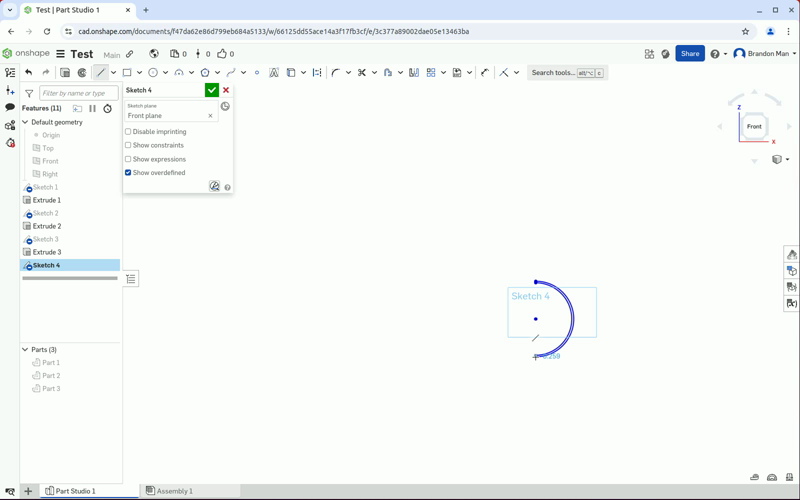
scroll(6)
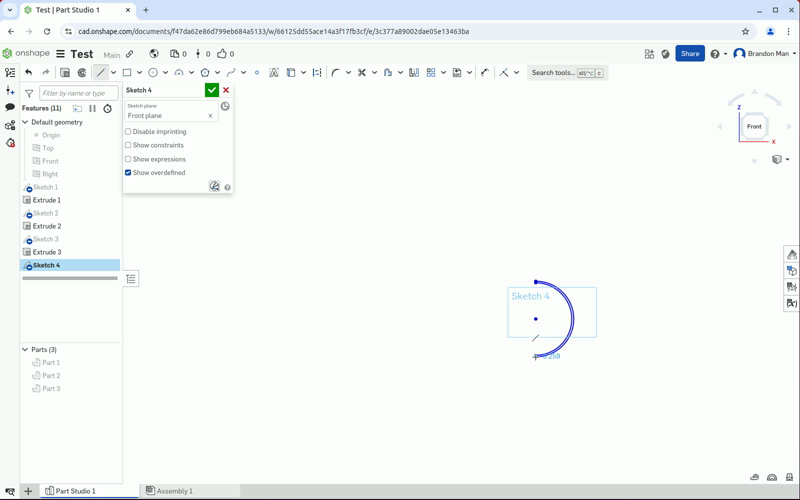
scroll(6)
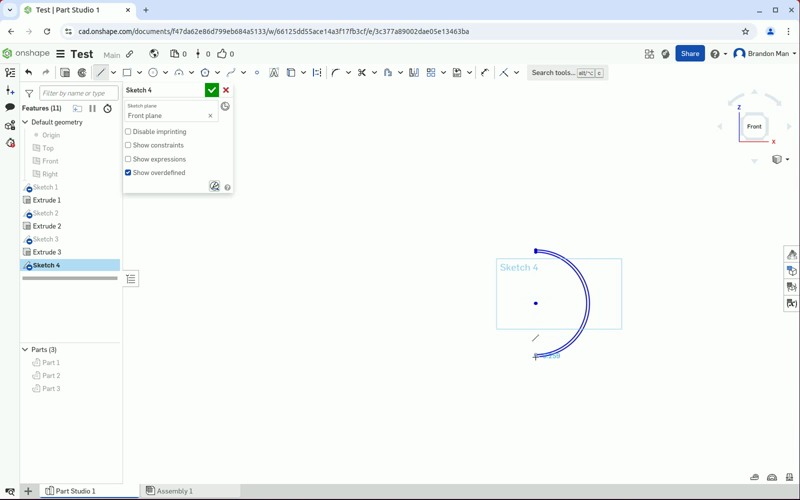
scroll(6)
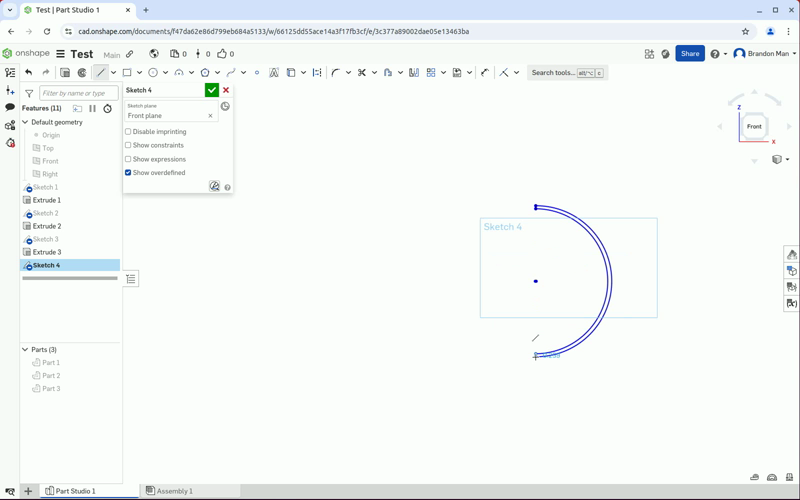
scroll(6)
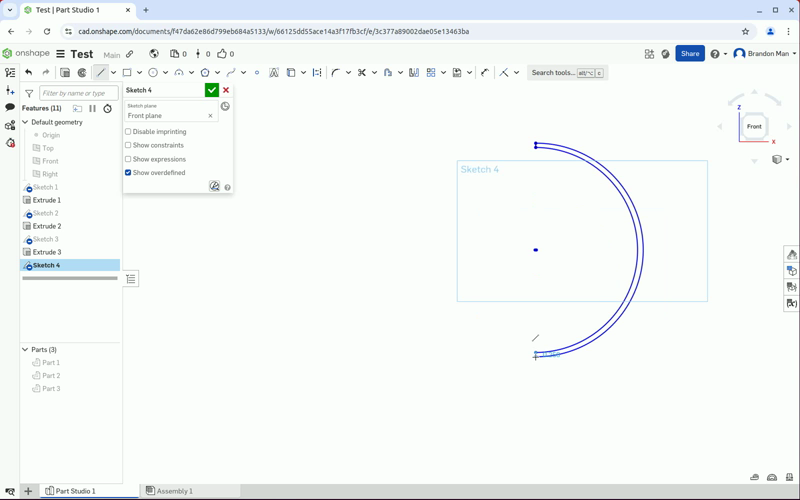
scroll(6)
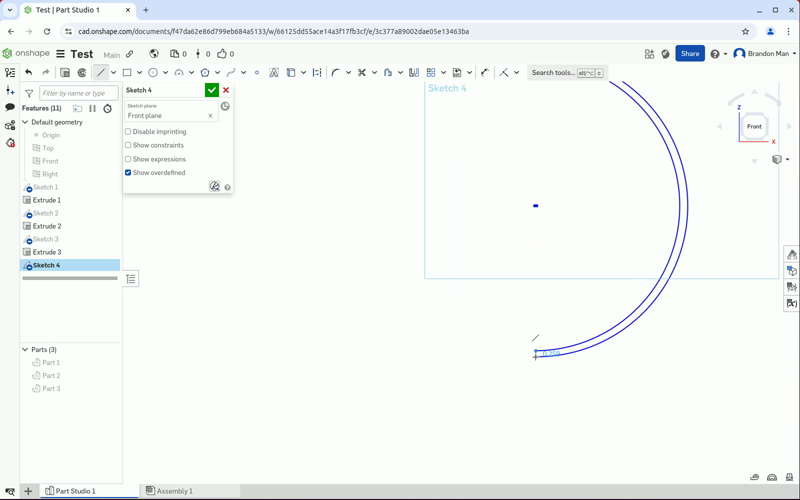
scroll(6)
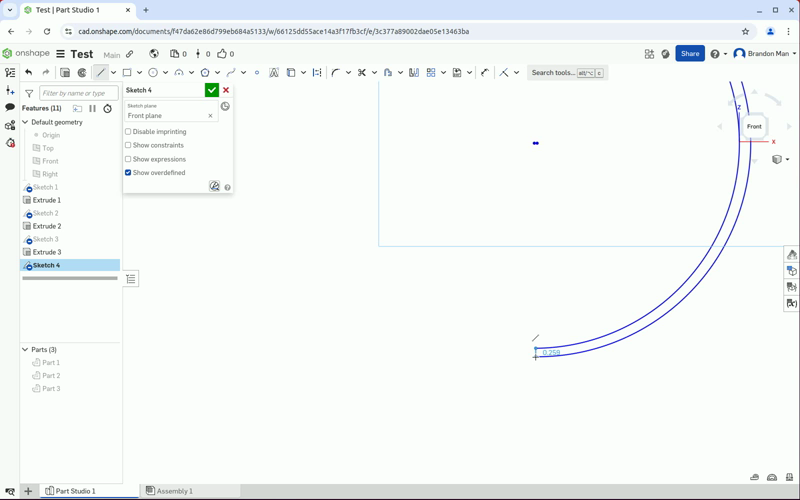
scroll(6)
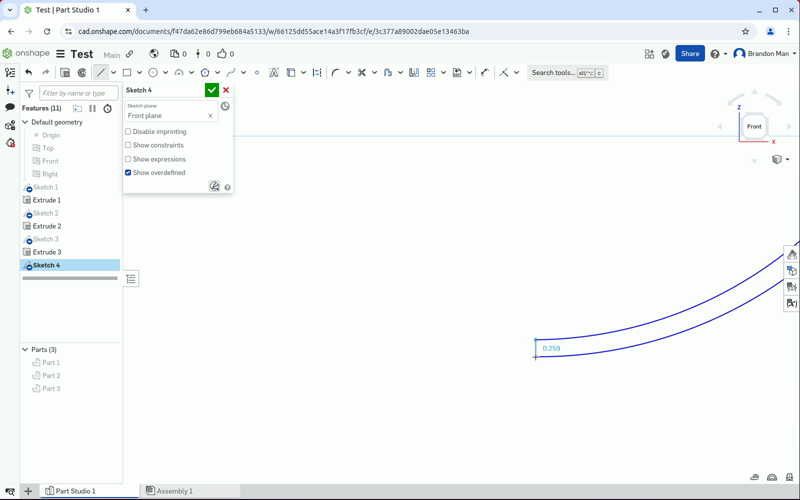
key_up(shift)
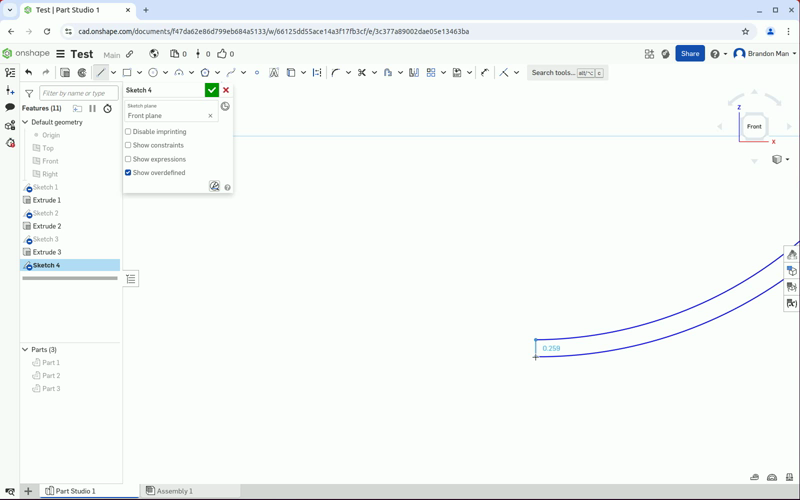
click(535, 356)
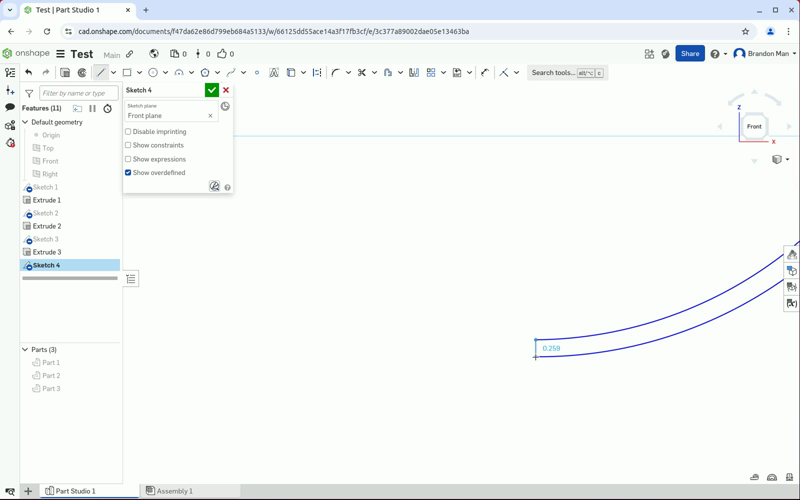
scroll(-6)
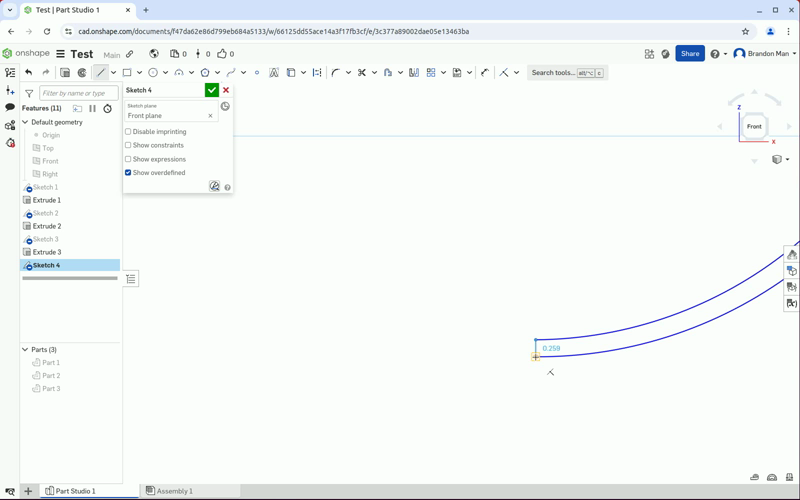
scroll(-6)
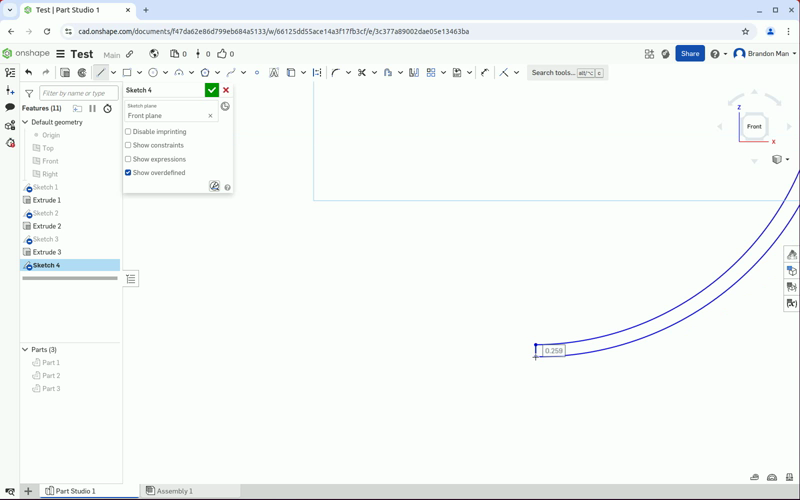
scroll(-6)
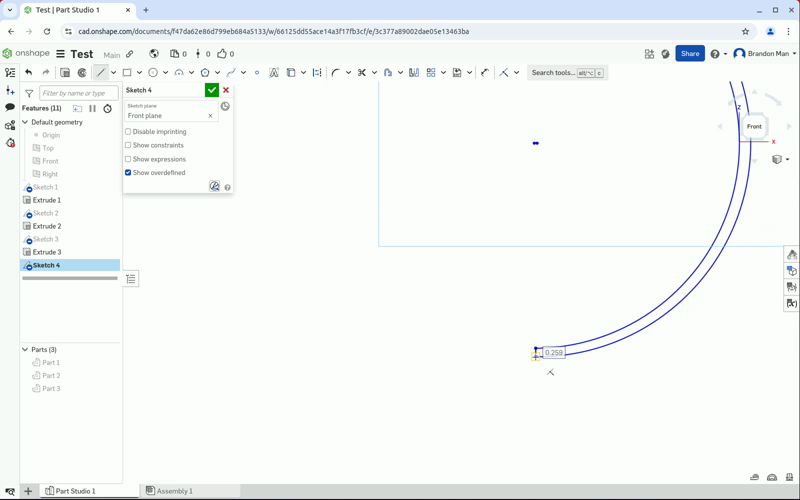
scroll(-6)
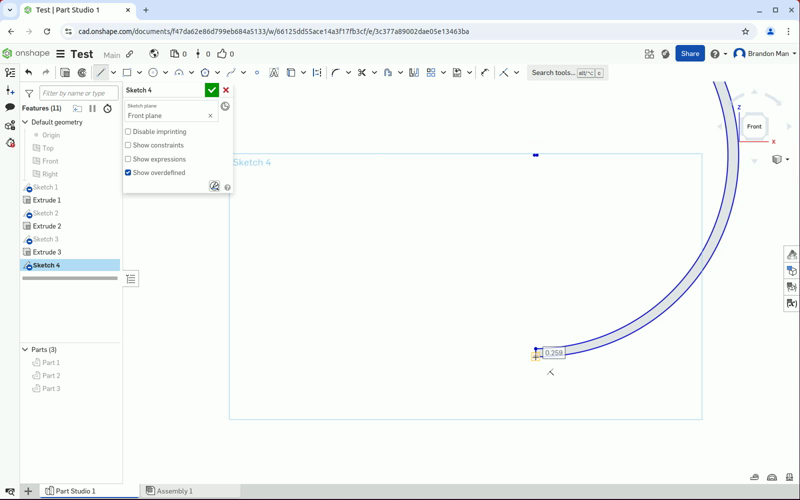
scroll(-6)
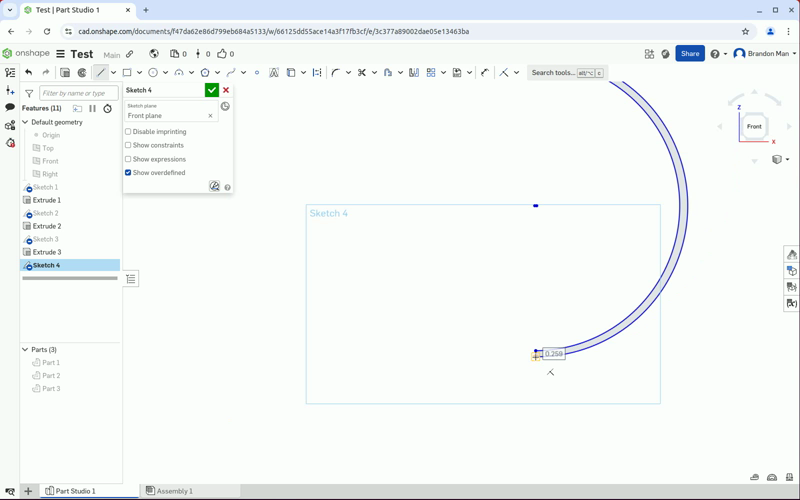
scroll(-6)
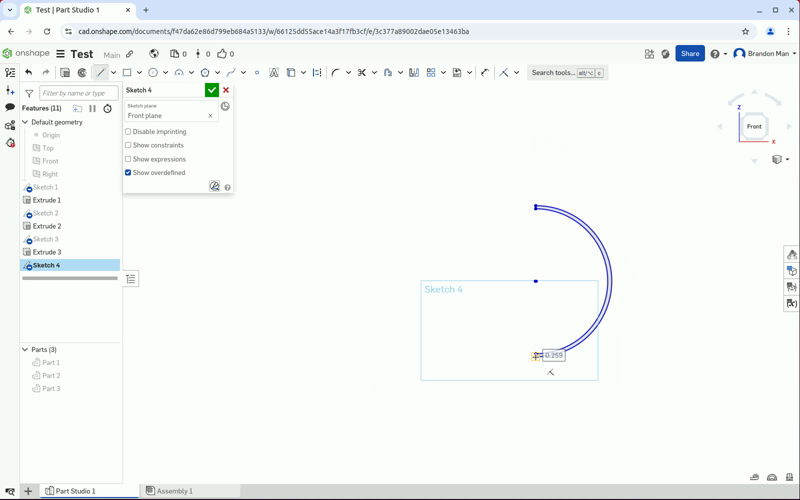
scroll(-6)
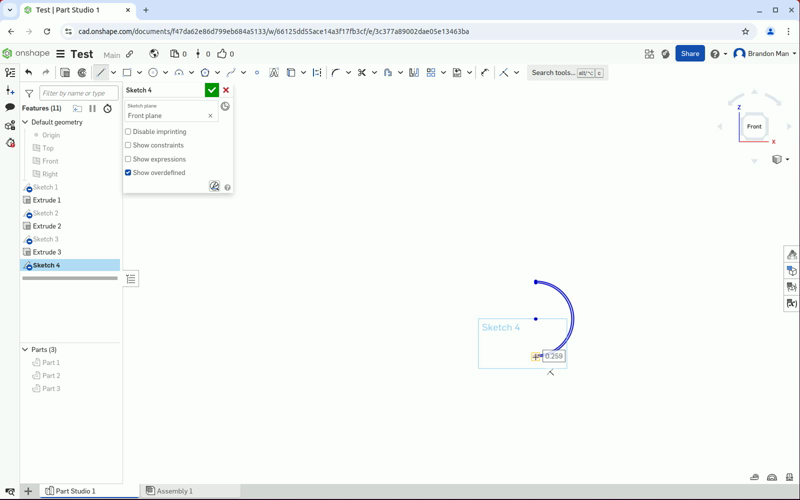
key(esc)
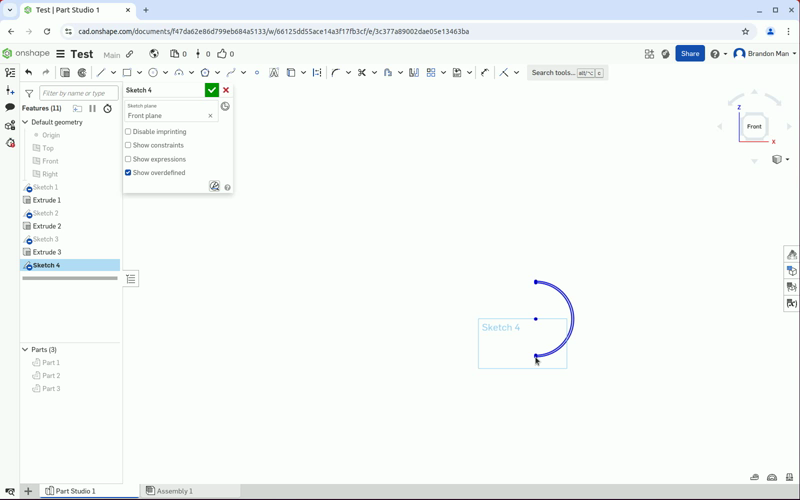
mouse_move(544, 298)
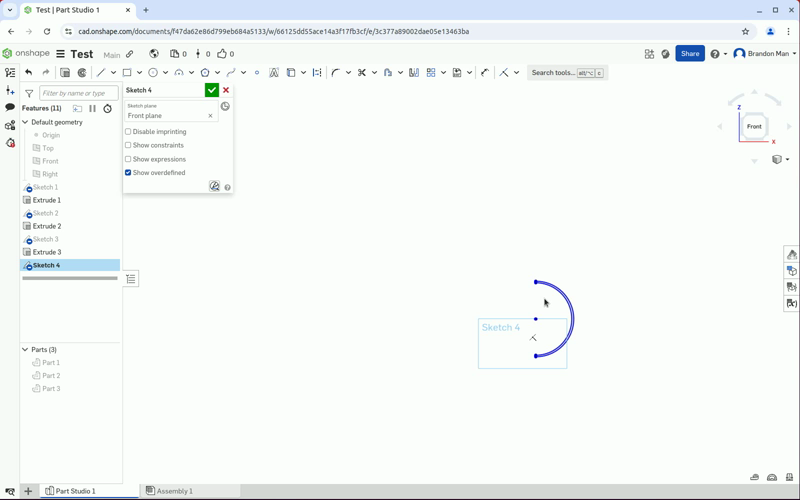
scroll(6)
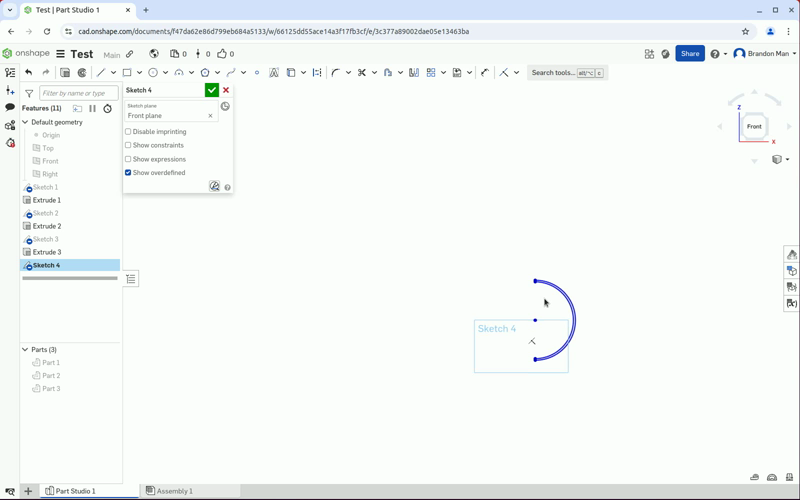
scroll(6)
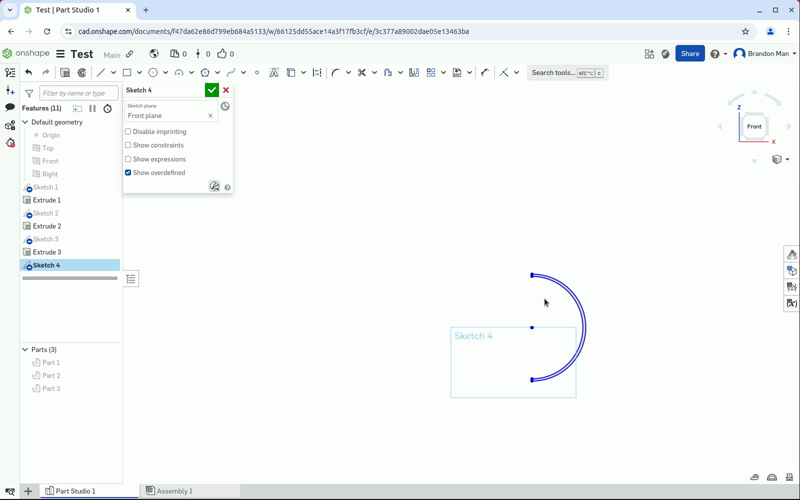
scroll(6)
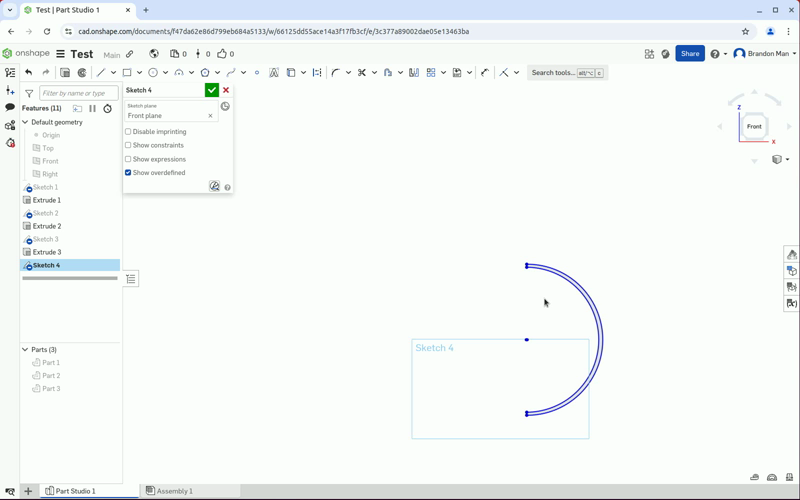
scroll(6)
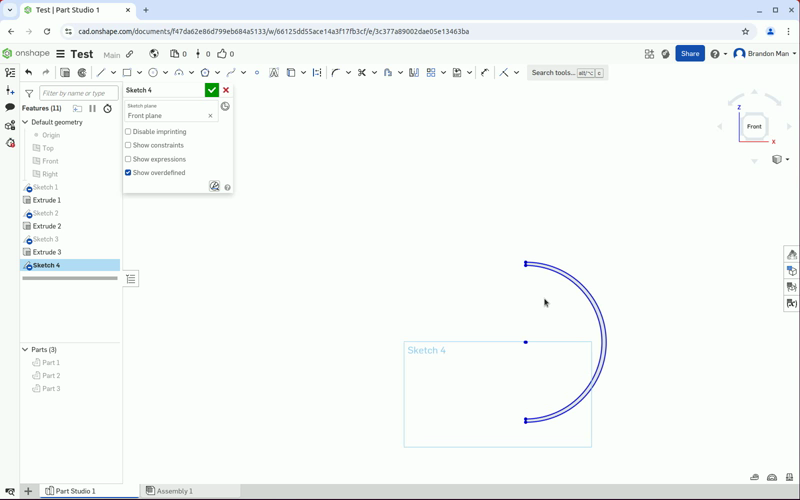
scroll(6)
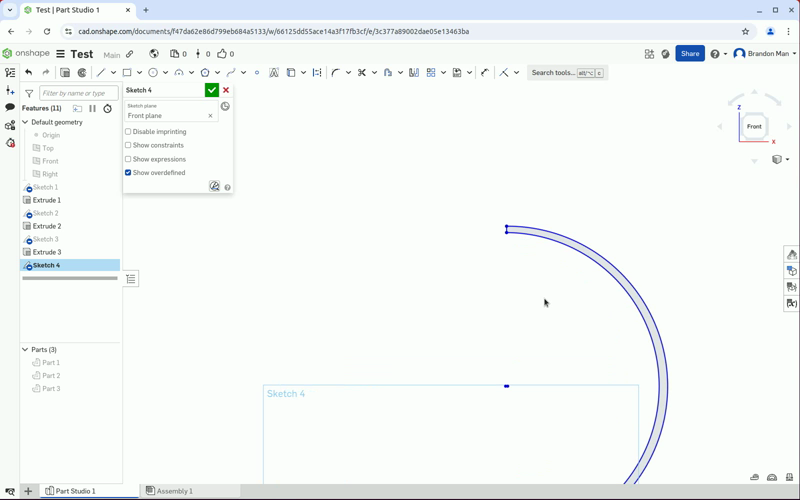
scroll(6)
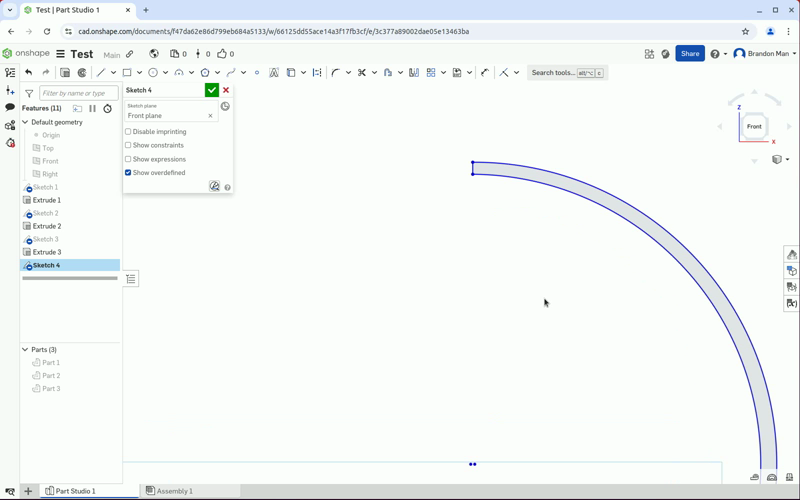
scroll(6)
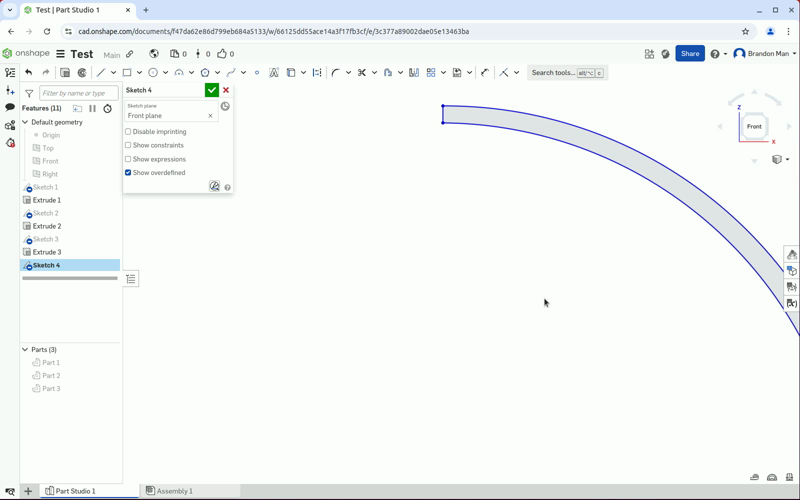
click(544, 298)
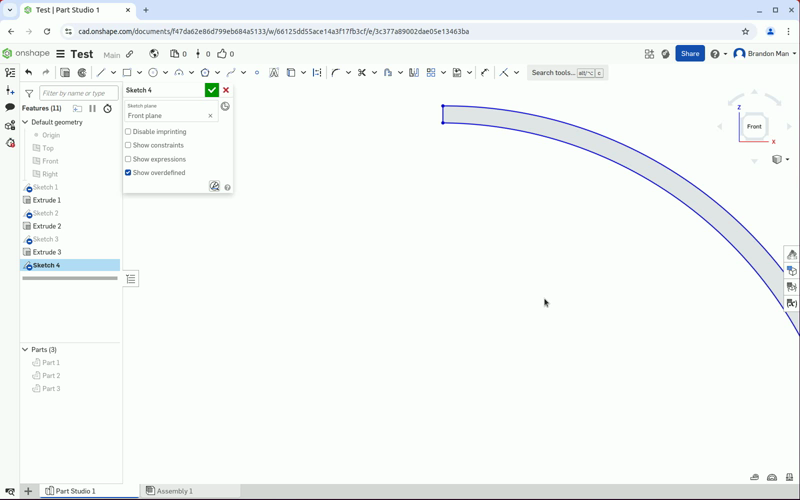
scroll(-6)
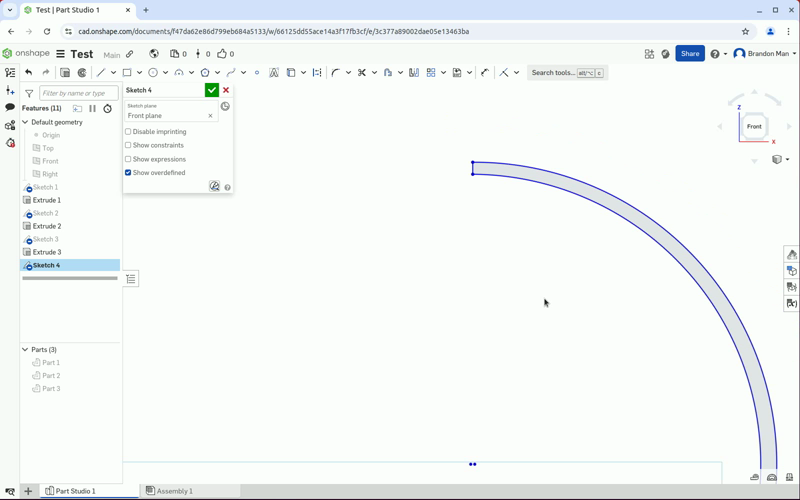
scroll(-6)
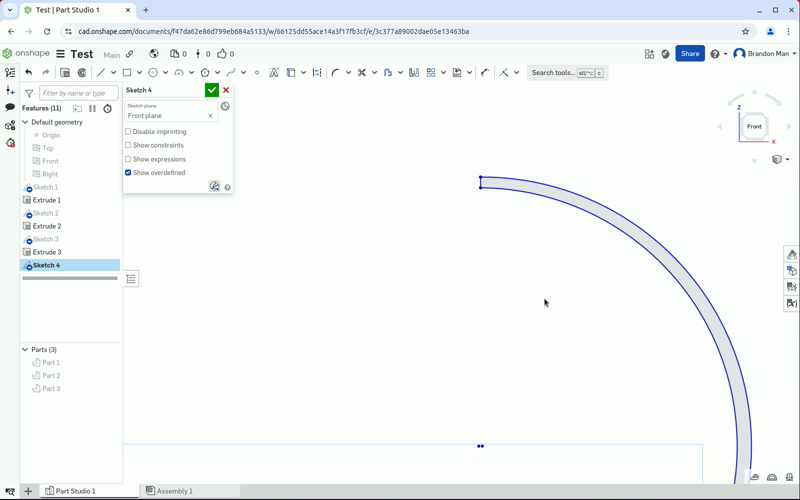
scroll(-6)
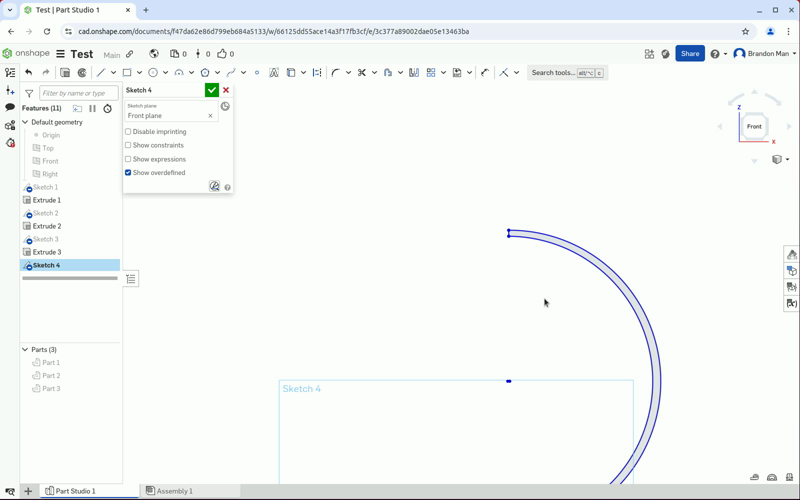
scroll(-6)
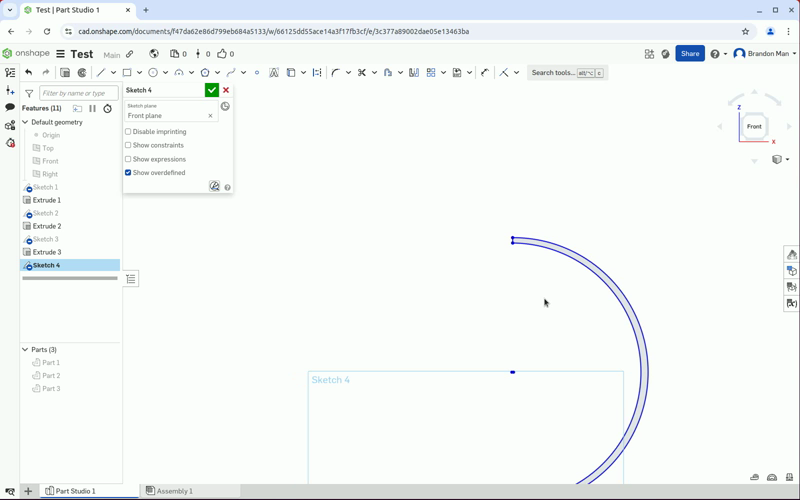
scroll(-6)
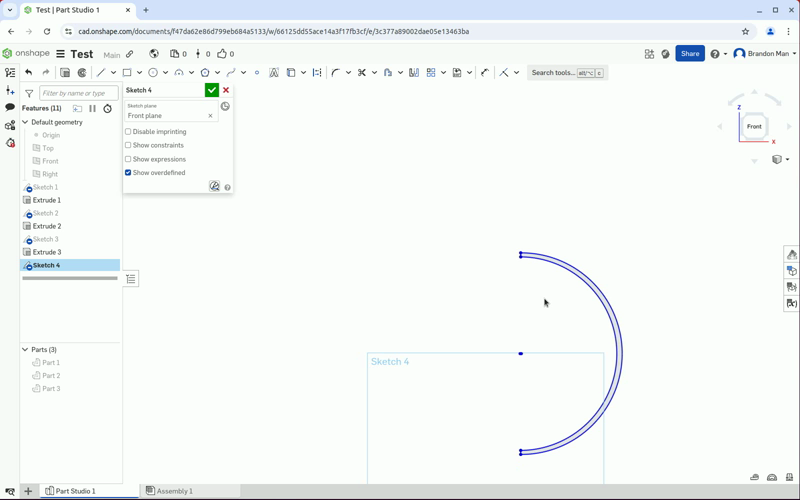
scroll(-6)
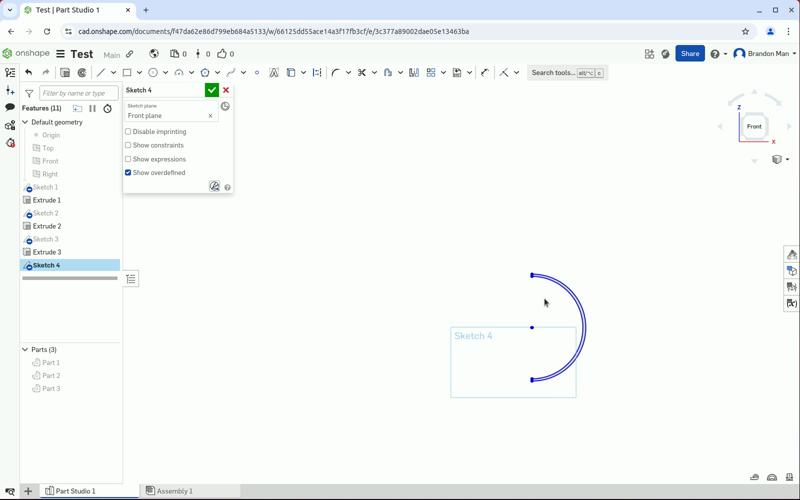
scroll(-6)
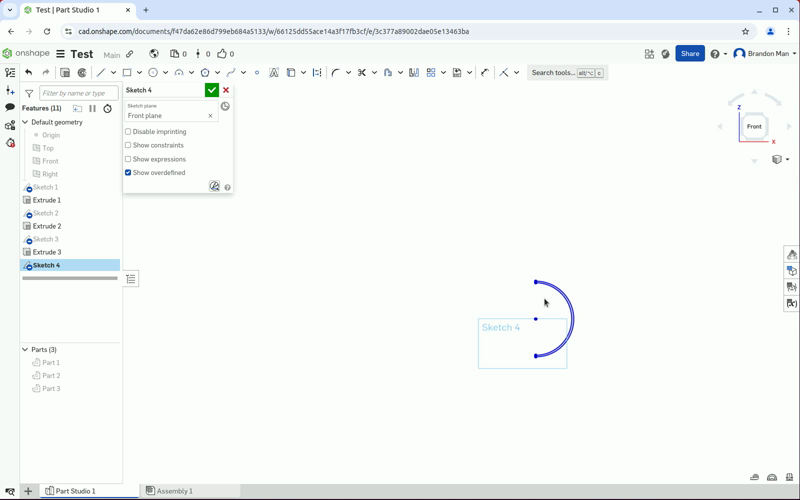
mouse_move(73, 352)
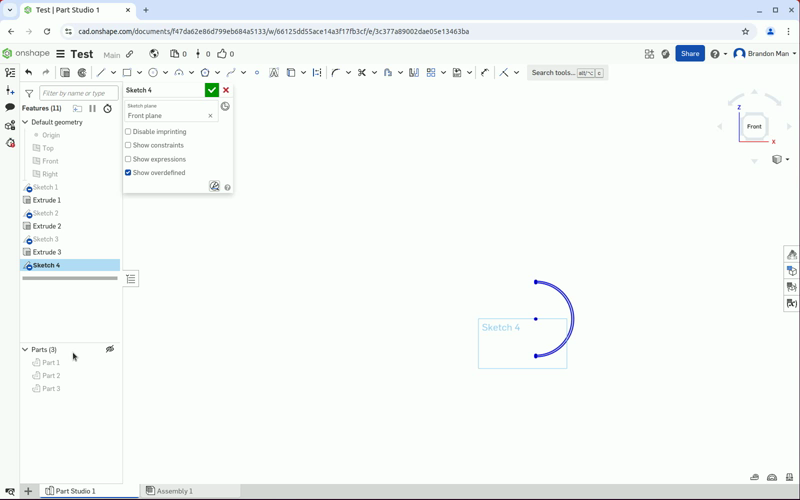
key(shift+y)
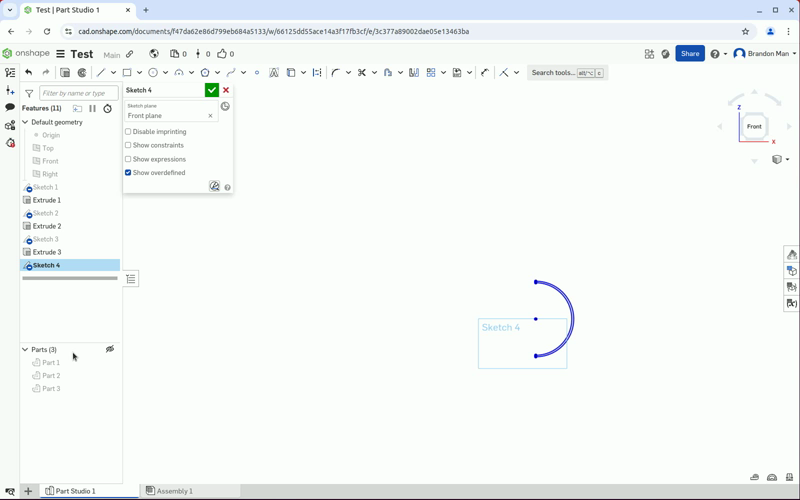
key(shift+e)
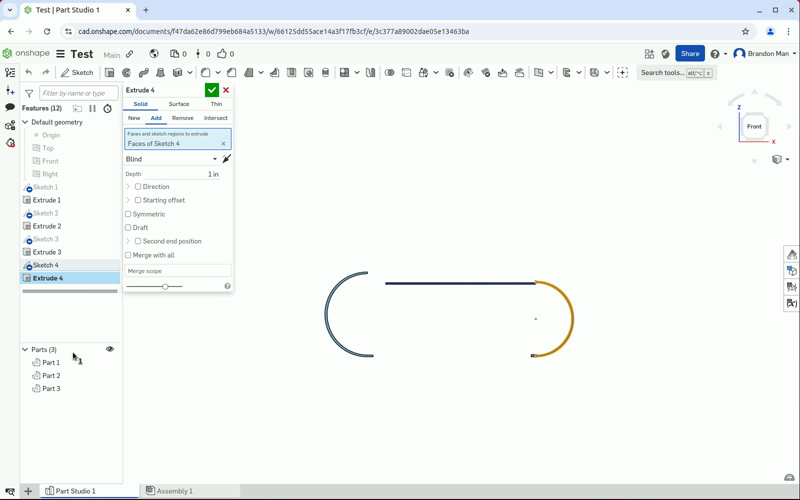
mouse_move(143, 106)
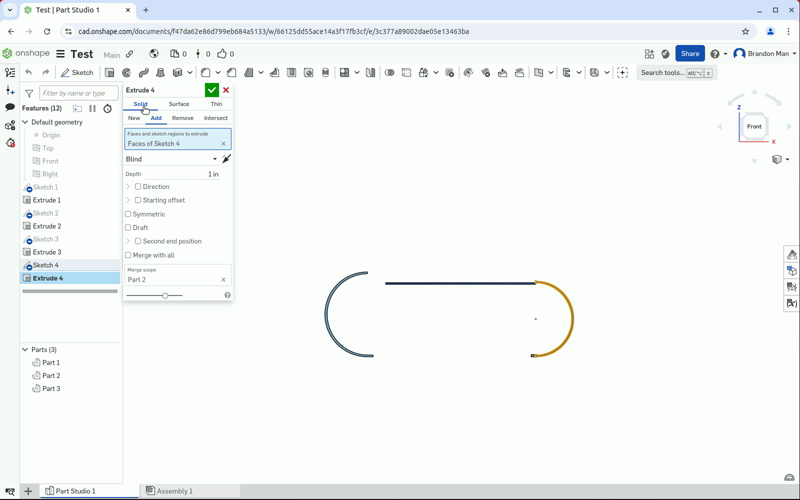
click(143, 106)
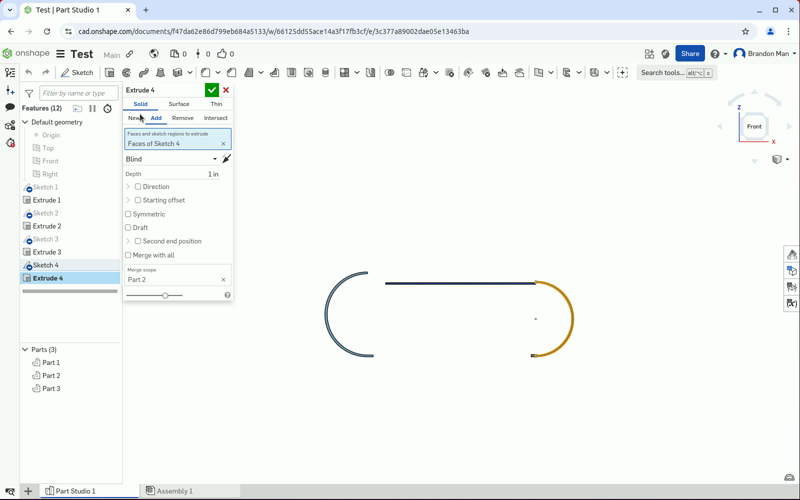
mouse_move(137, 120)
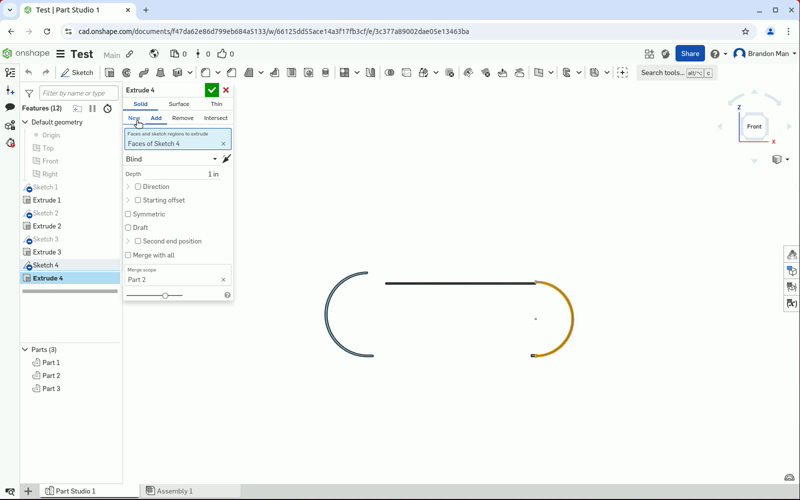
click(137, 120)
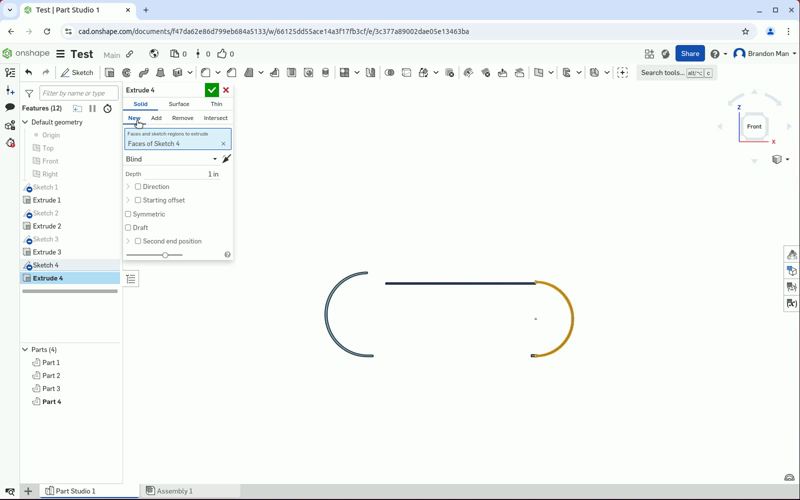
key(tab, 4)
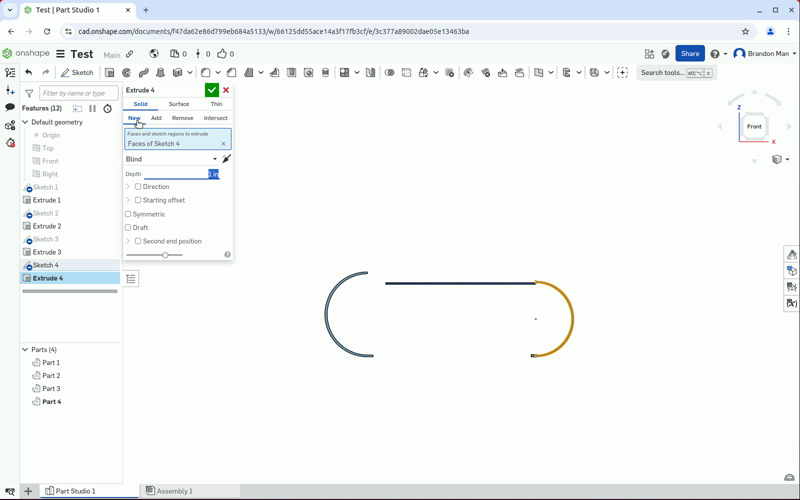
text(0.722)
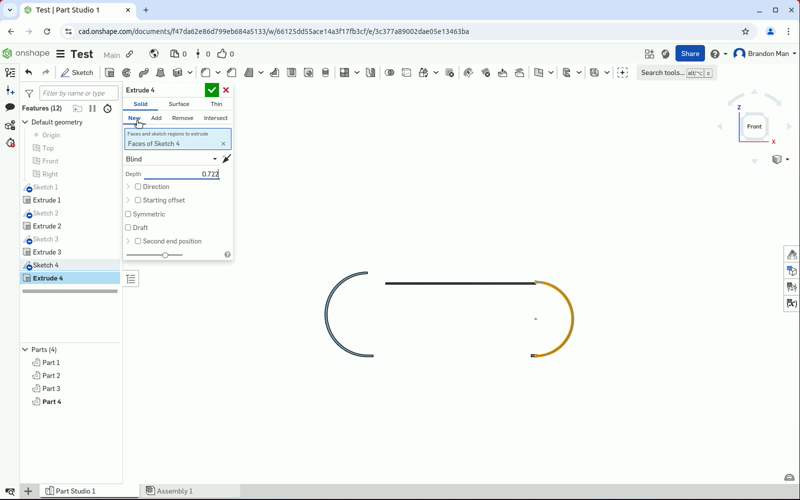
key(enter)
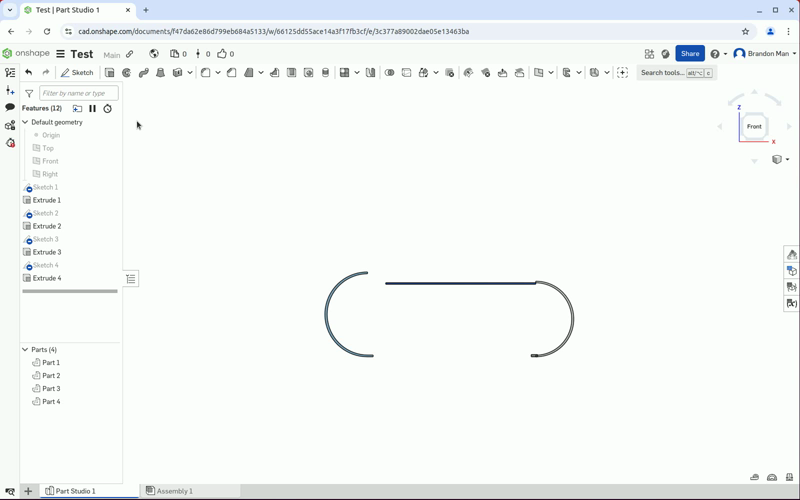
key(shift+h)
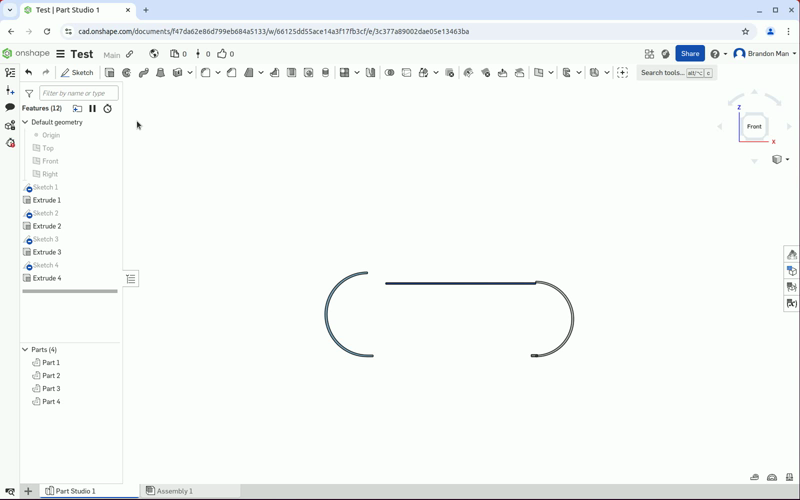
key(shift+h)
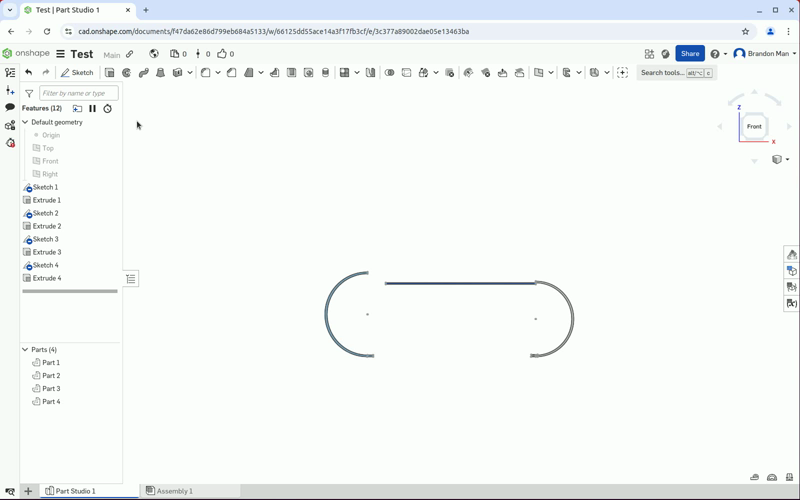
key(shift+7)
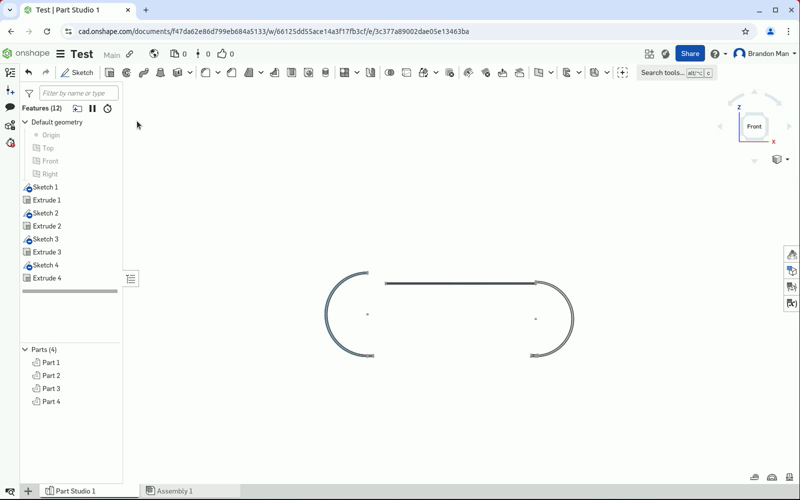
key(left, 2)
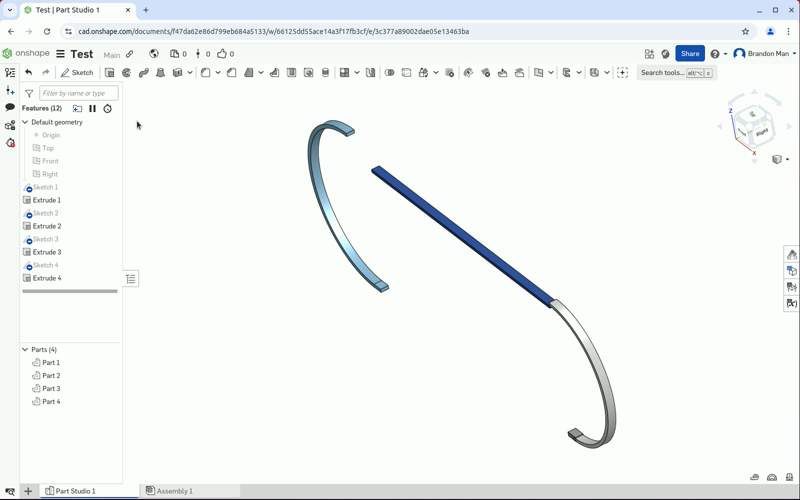
key(down, 2)
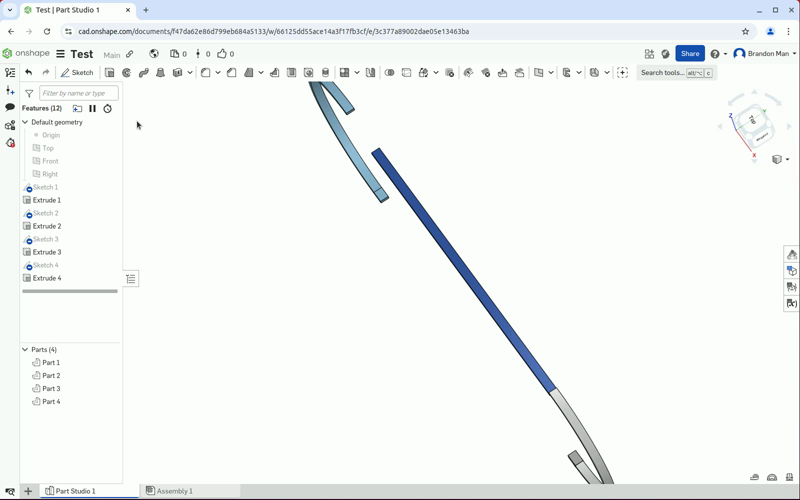
key(up, 2)
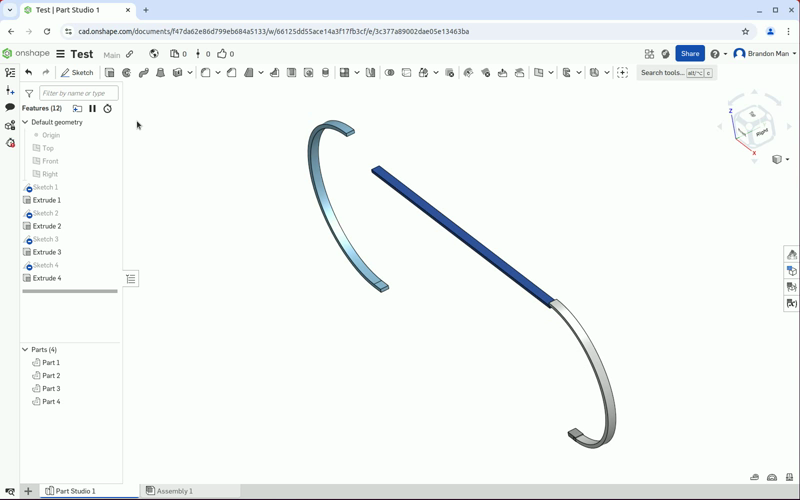
key(right, 2)
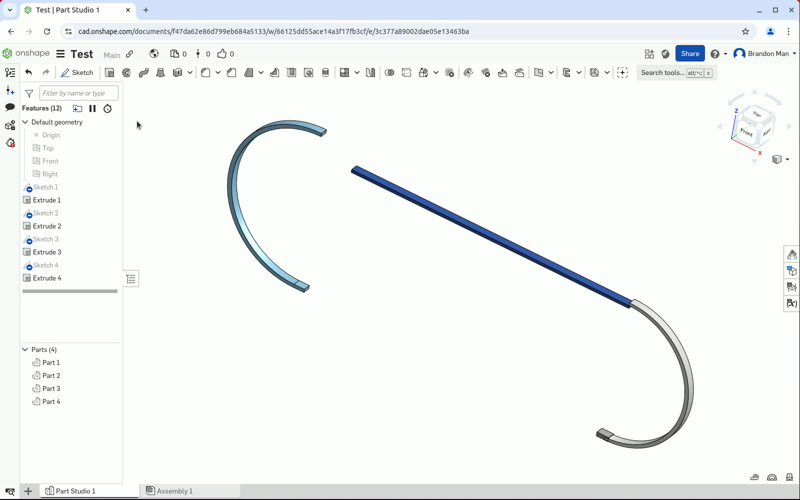
mouse_move(73, 189)
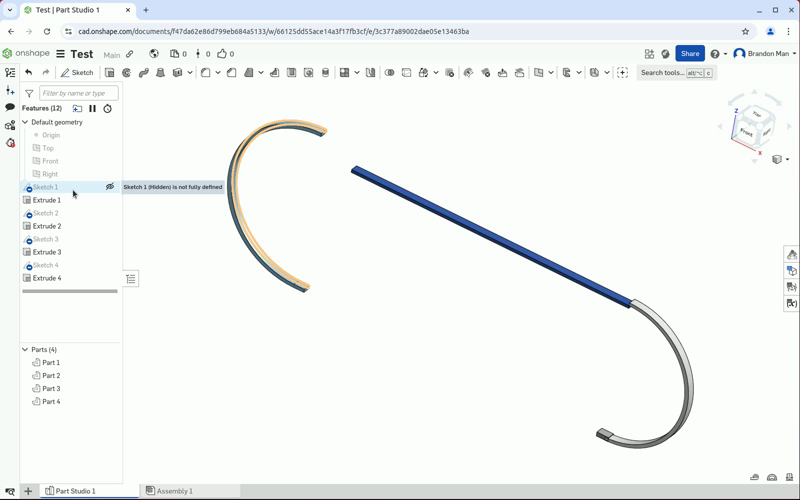
click(73, 189)